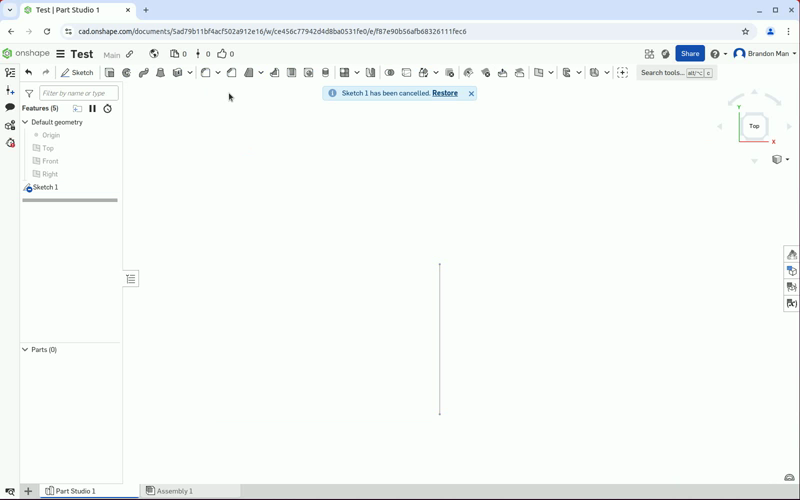
key(shift+h)
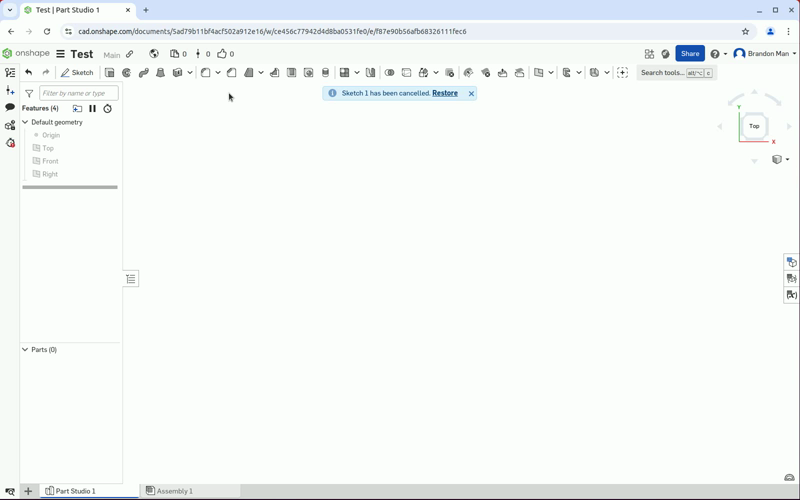
mouse_move(73, 352)
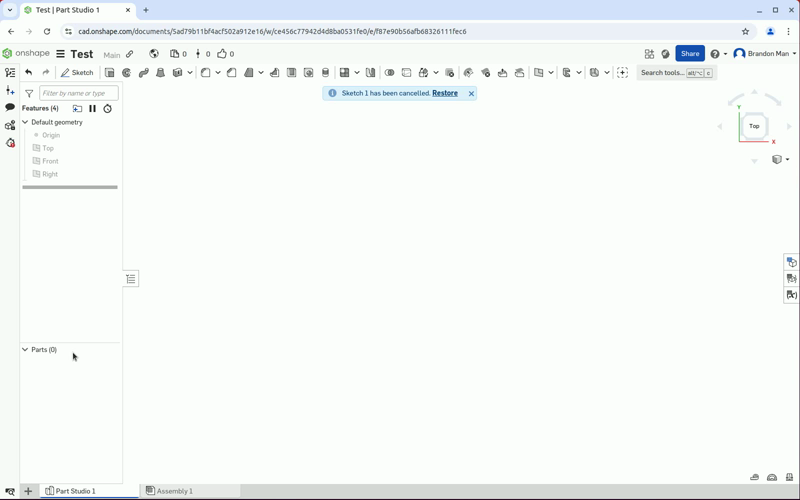
key(y)
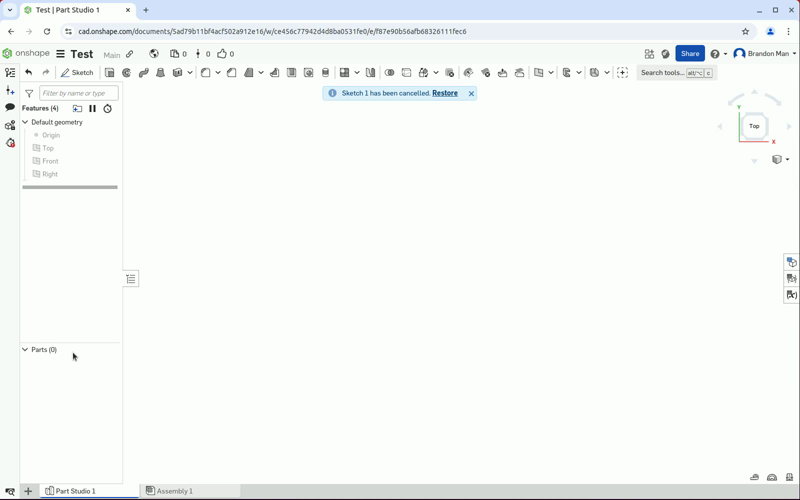
key(shift+p)
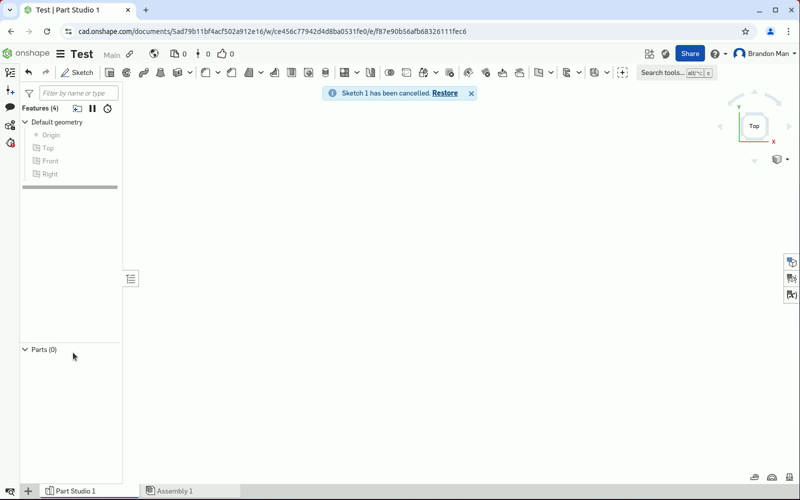
key(space)
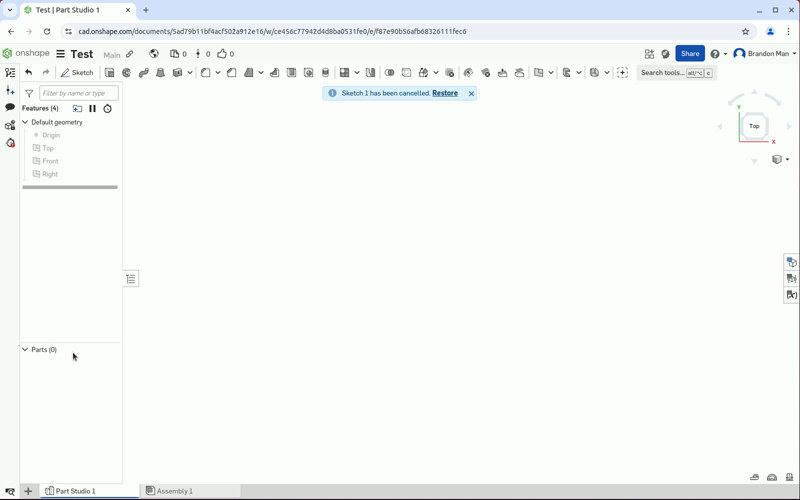
key_down(shift)
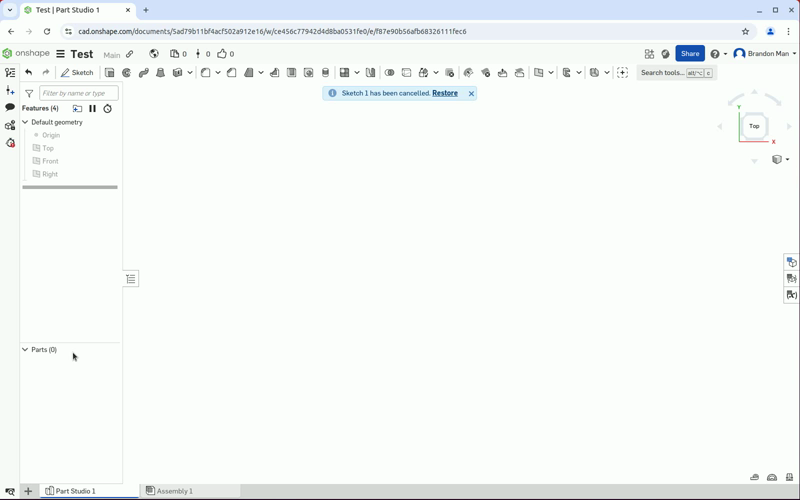
key(up)
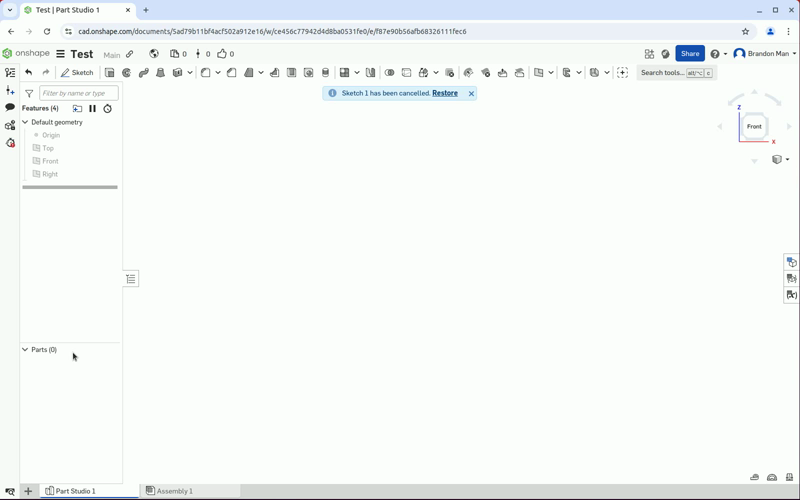
key_up(shift)
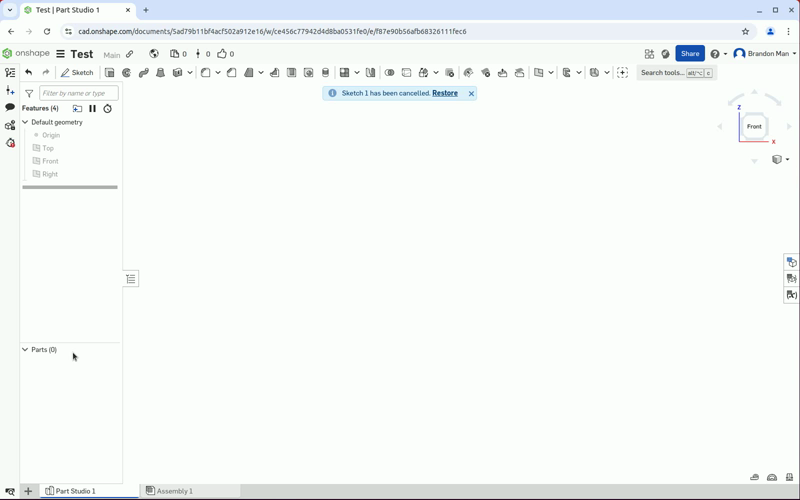
mouse_move(73, 352)
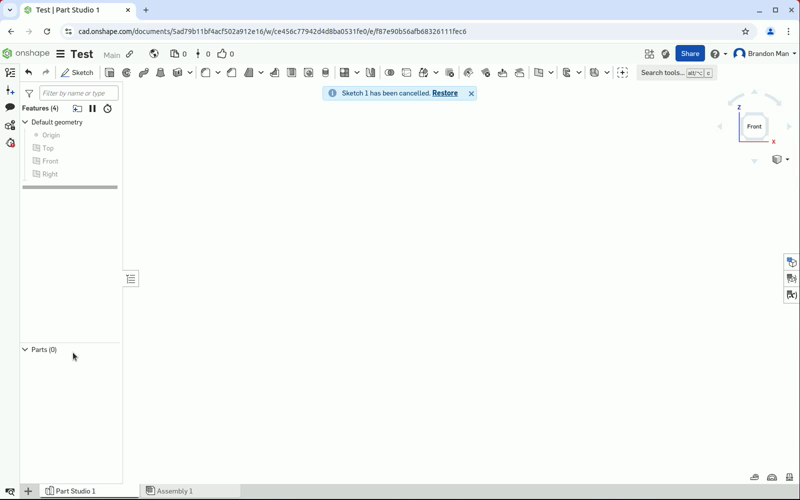
key(shift+y)
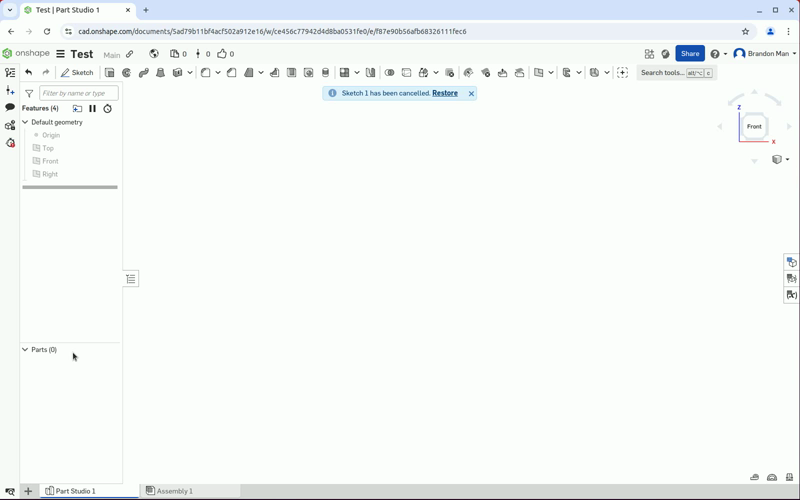
key(shift+s)
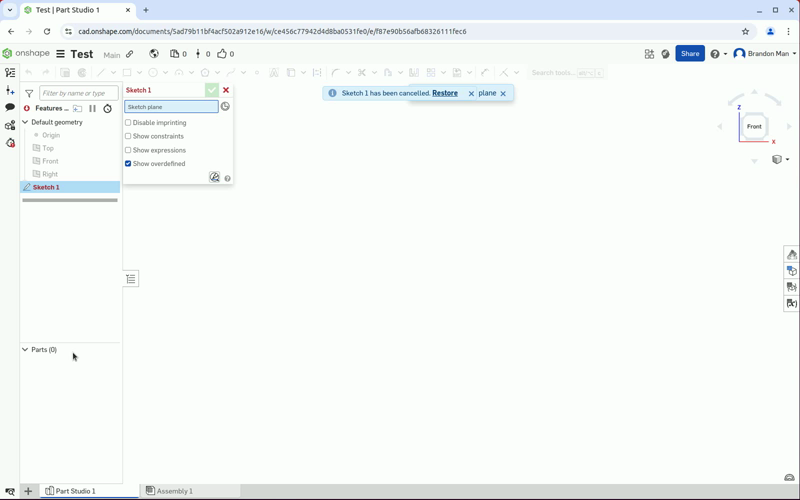
mouse_move(73, 163)
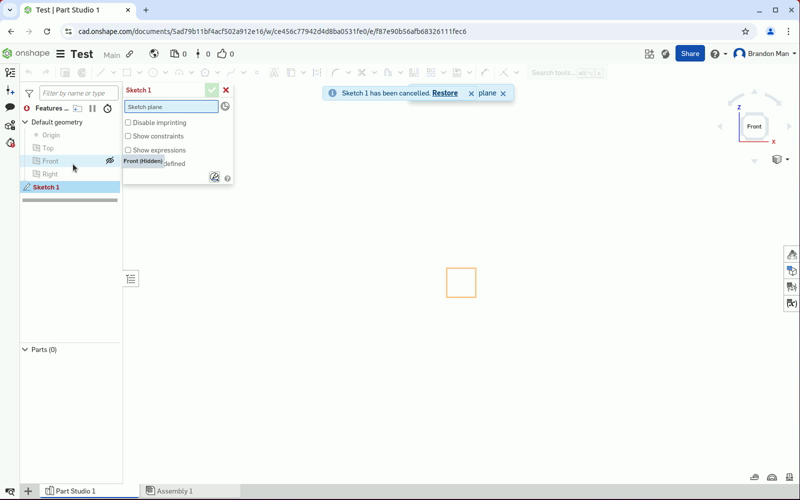
click(73, 163)
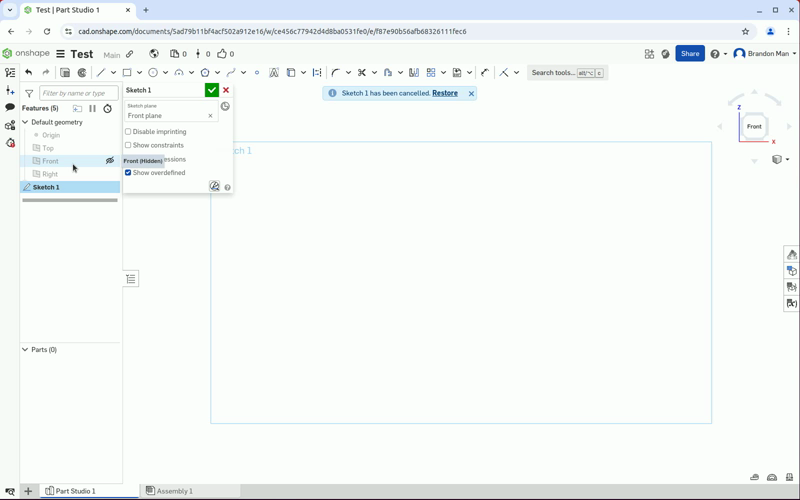
mouse_move(73, 352)
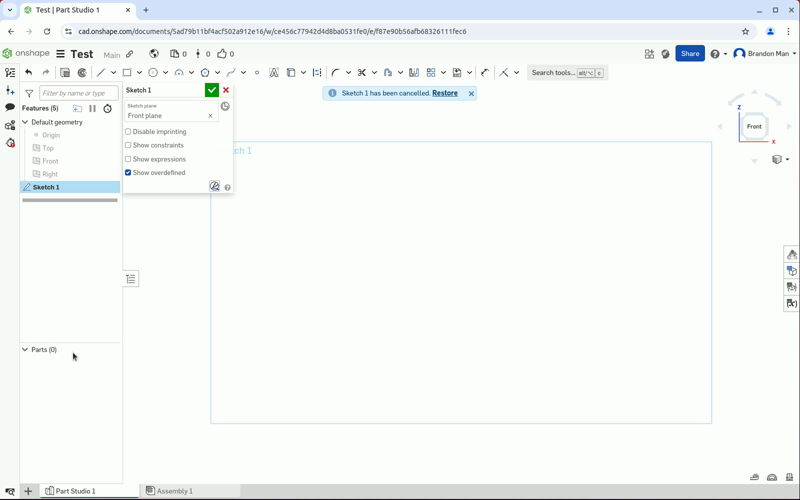
key(y)
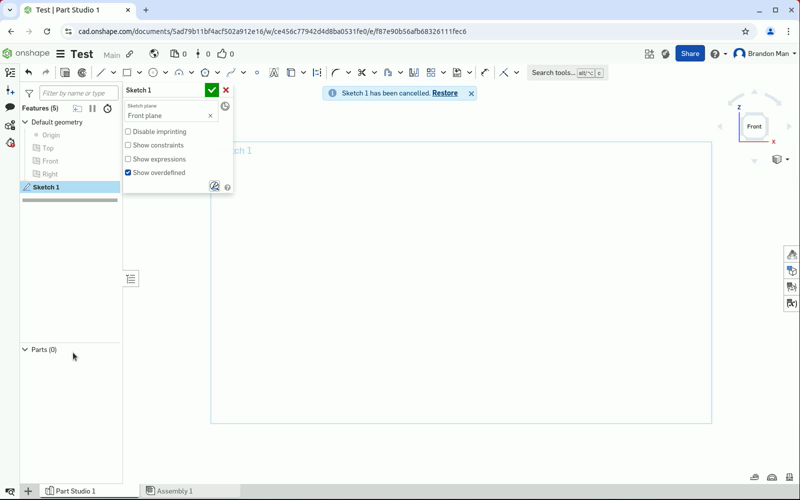
key(l)
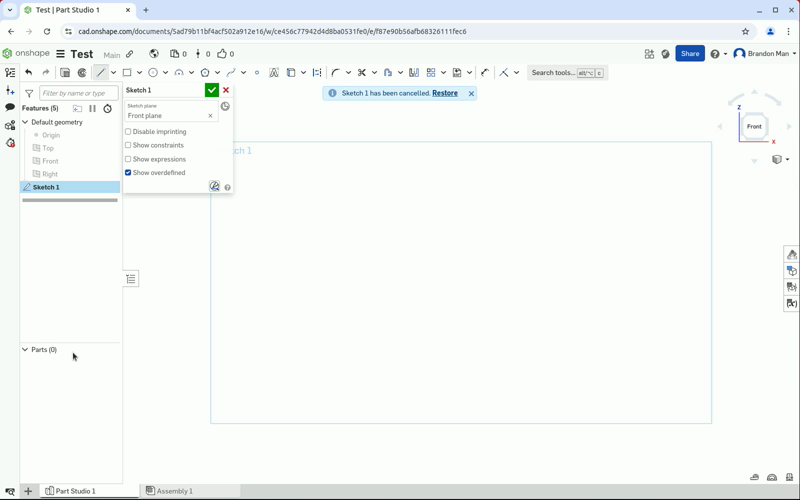
key_down(shift)
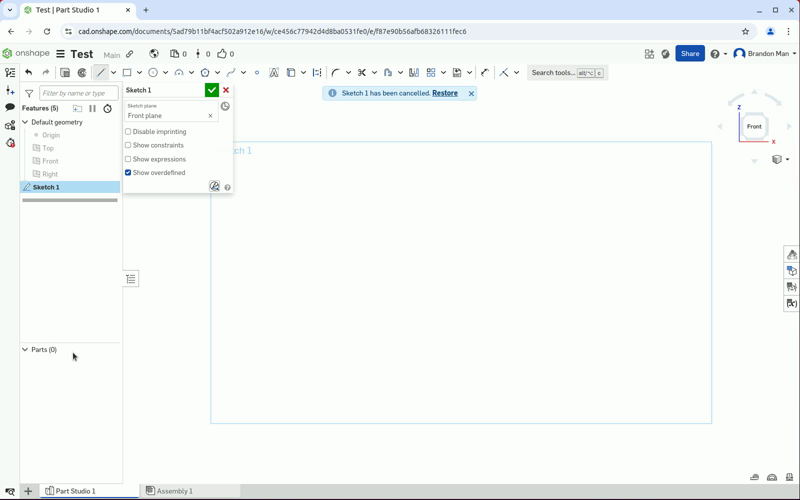
mouse_move(417, 339)
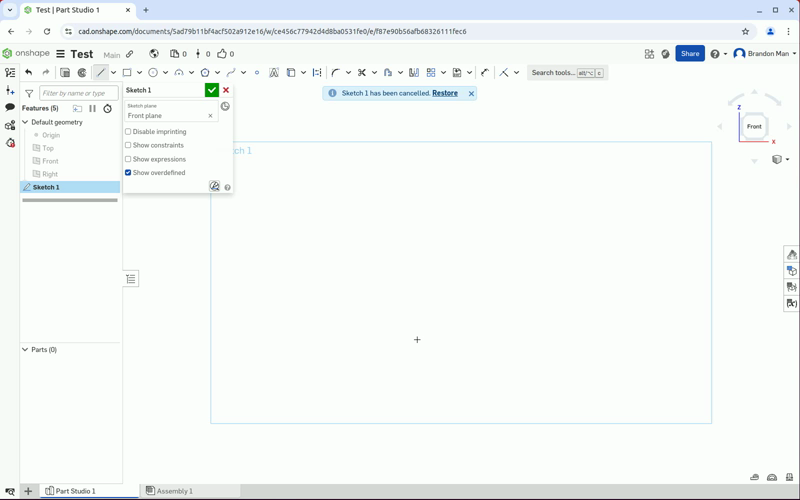
click(417, 339)
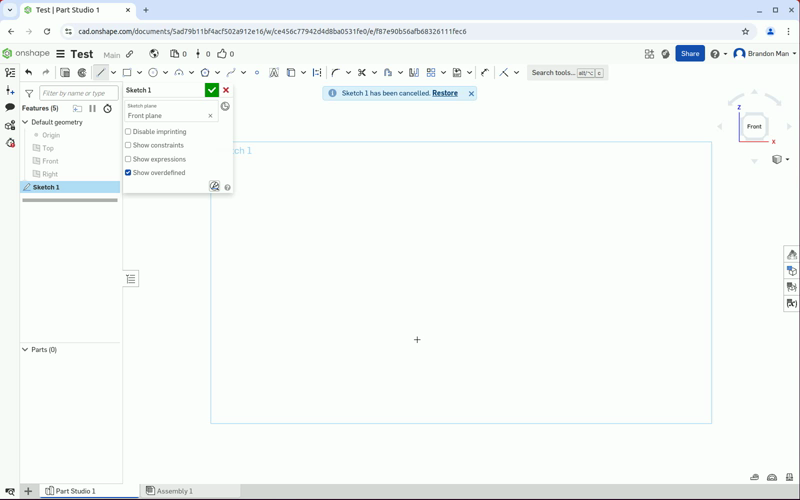
key_up(shift)
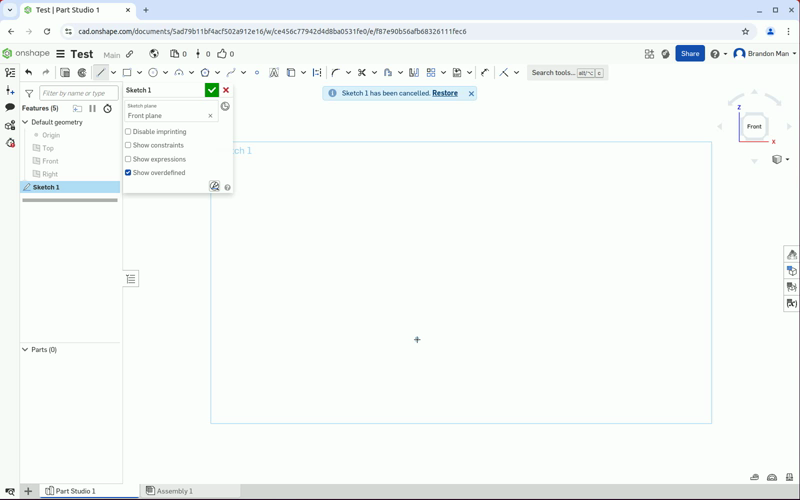
key_down(shift)
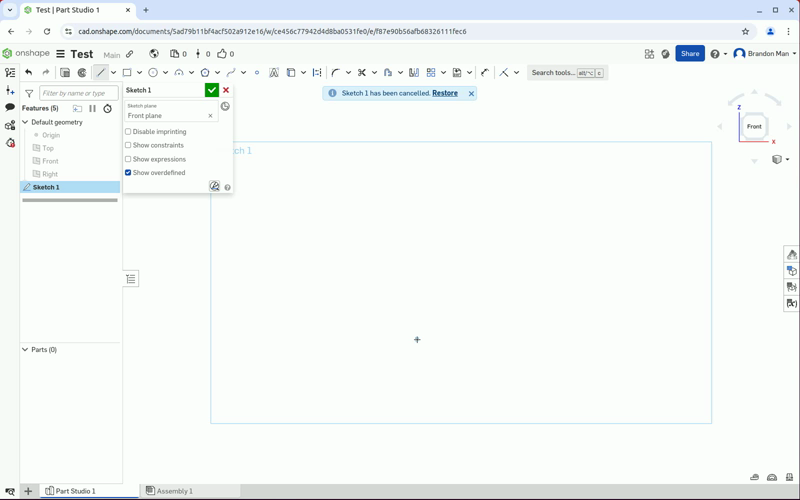
mouse_move(503, 339)
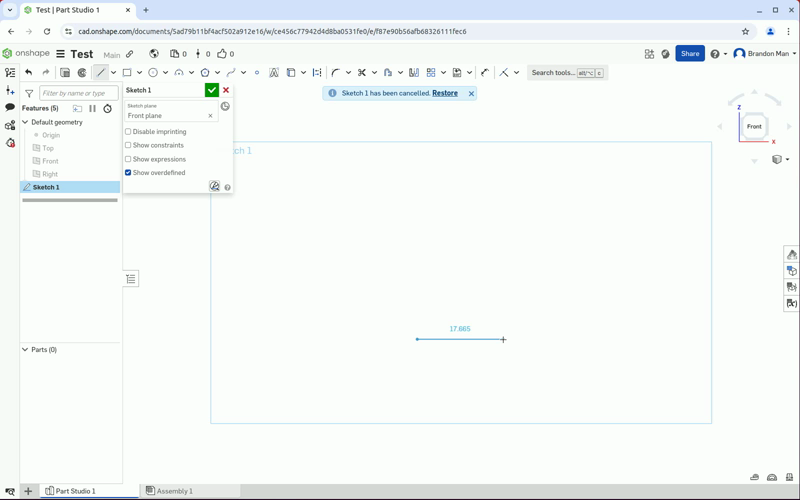
click(503, 339)
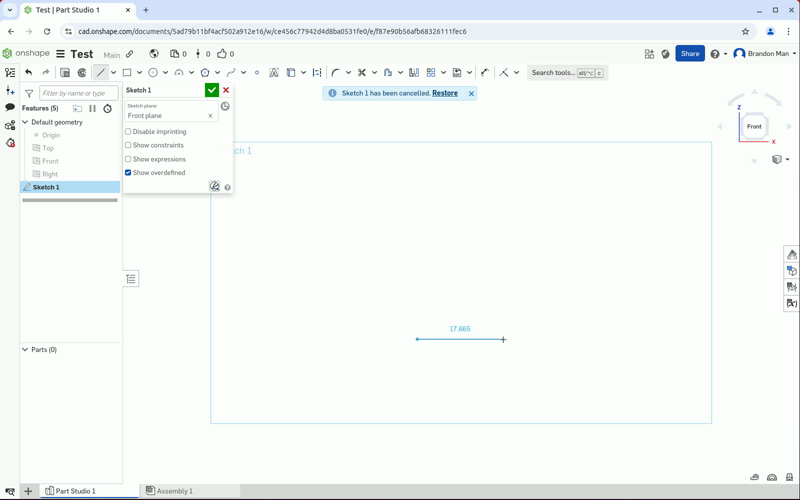
key_up(shift)
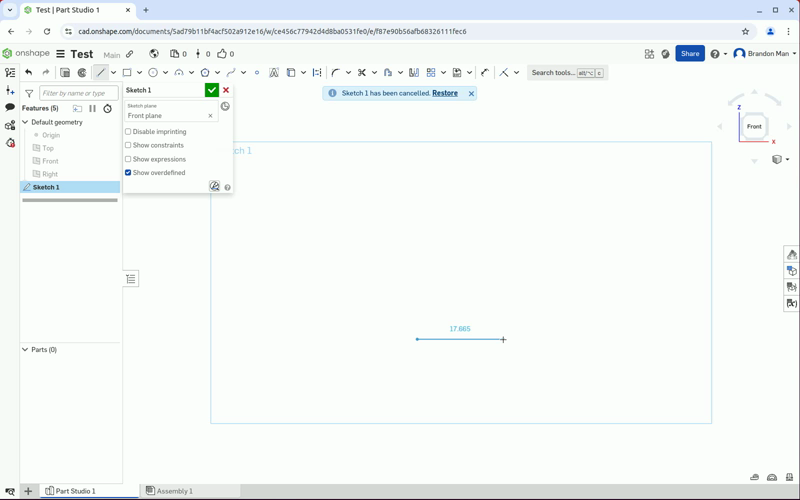
key_down(shift)
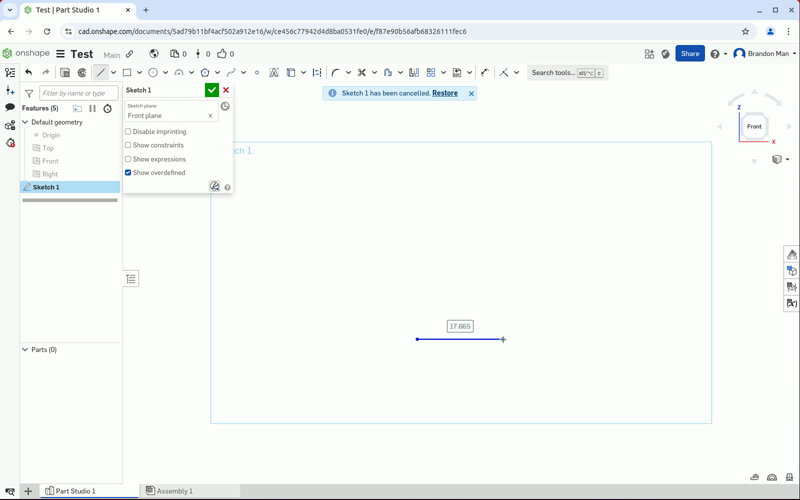
mouse_move(533, 339)
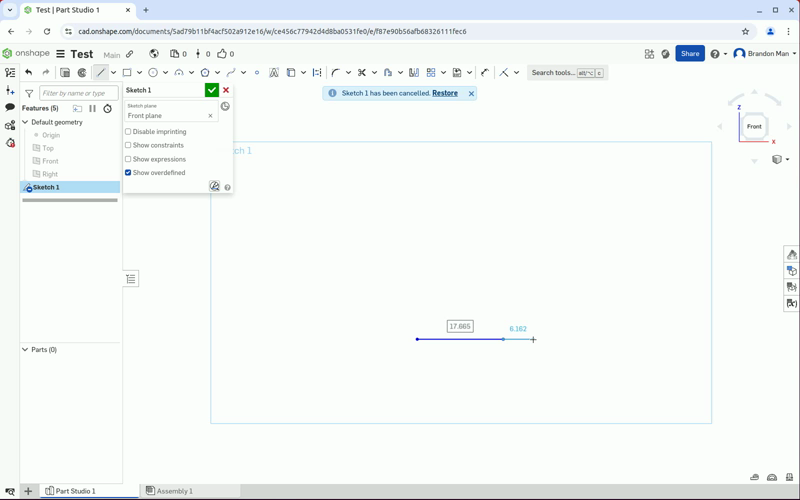
mouse_move(503, 322)
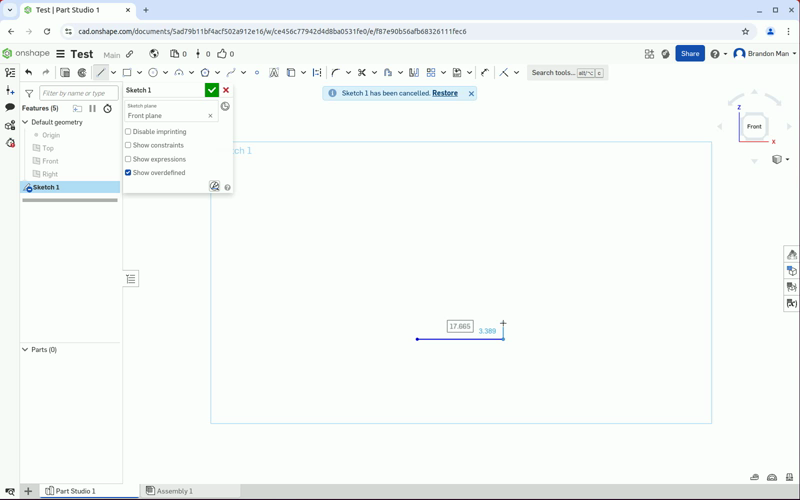
click(503, 322)
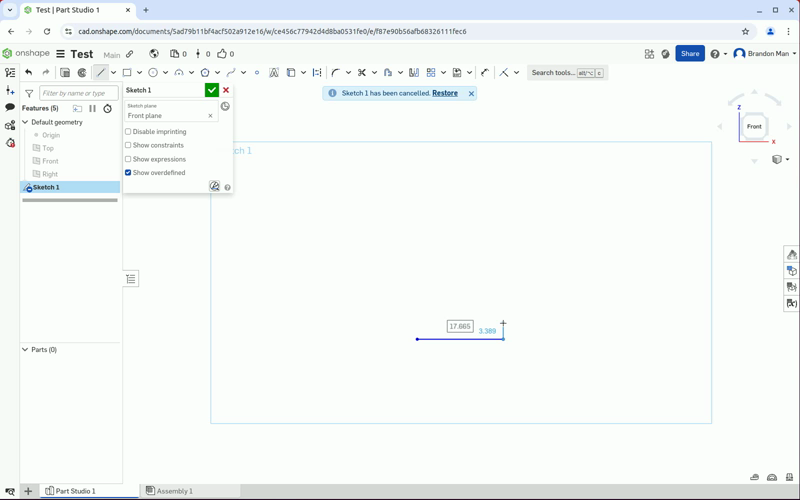
key_up(shift)
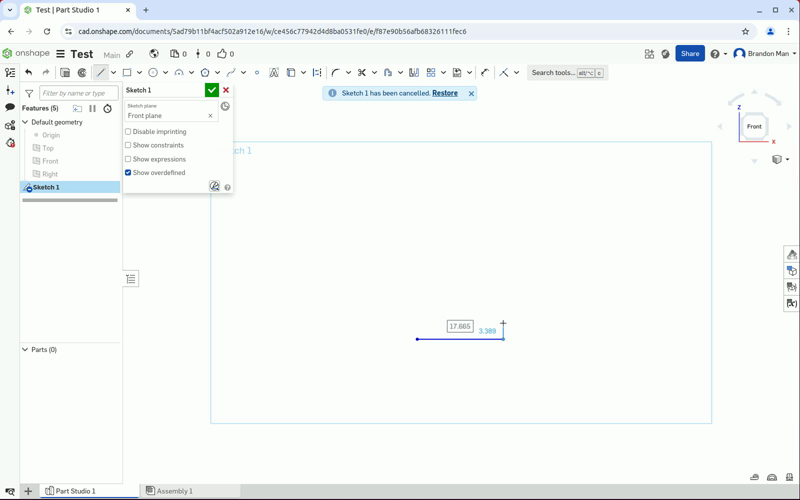
key_down(shift)
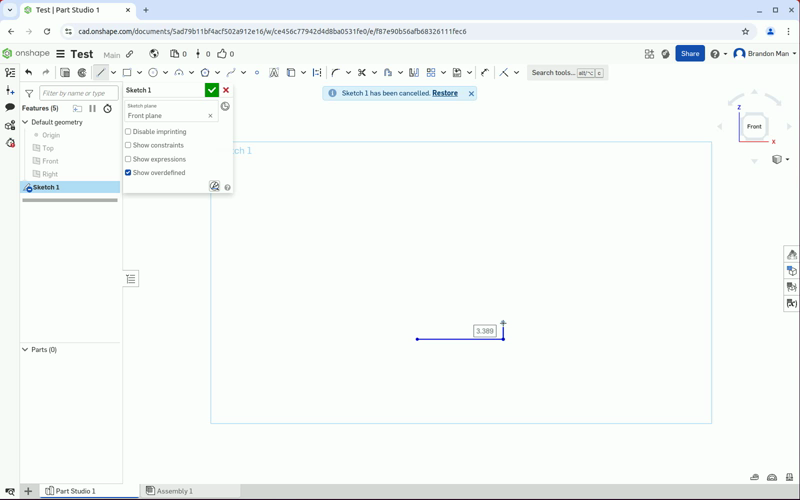
mouse_move(417, 322)
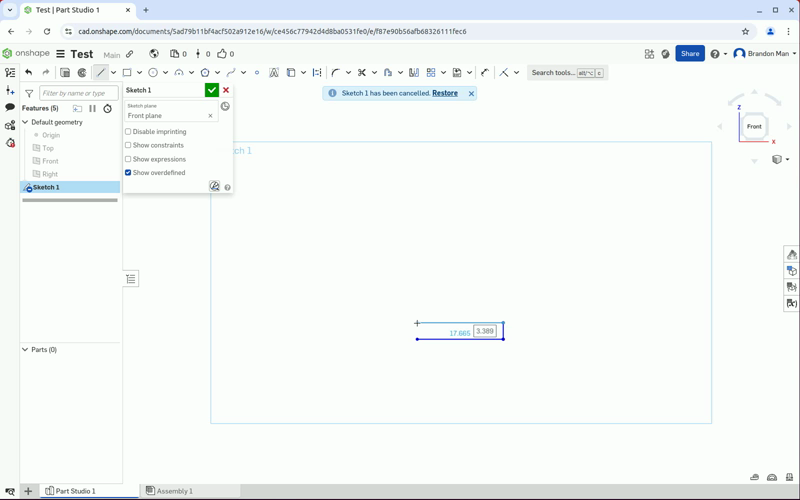
click(417, 322)
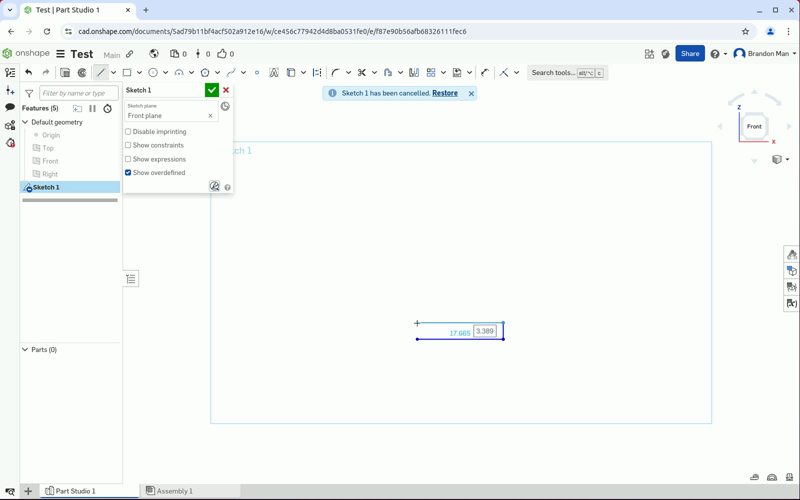
key_up(shift)
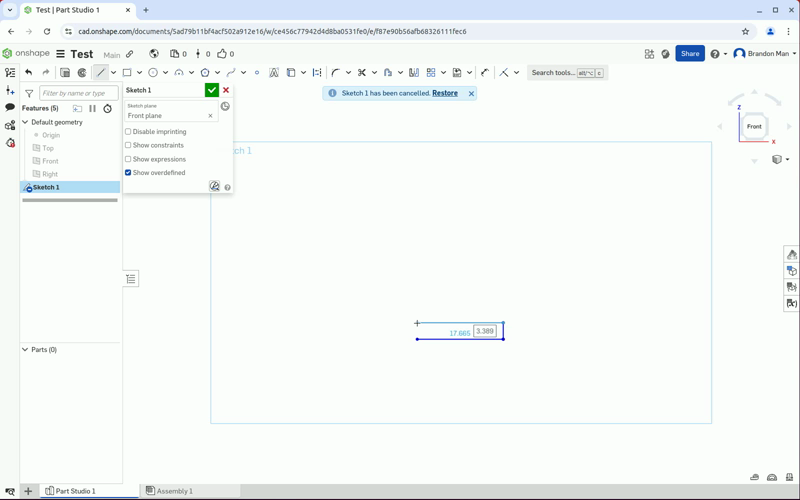
mouse_move(447, 322)
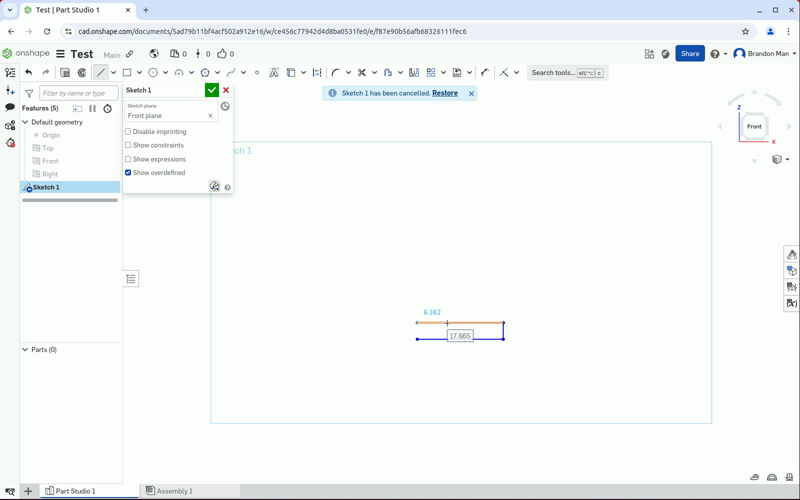
key_down(shift)
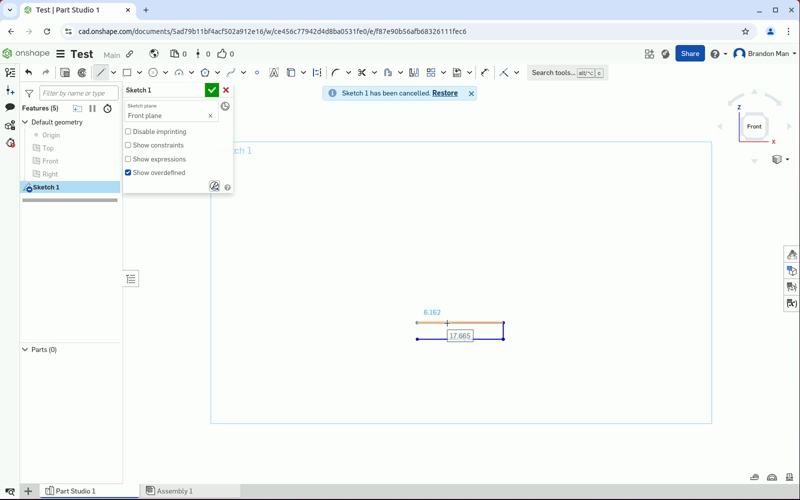
mouse_move(417, 339)
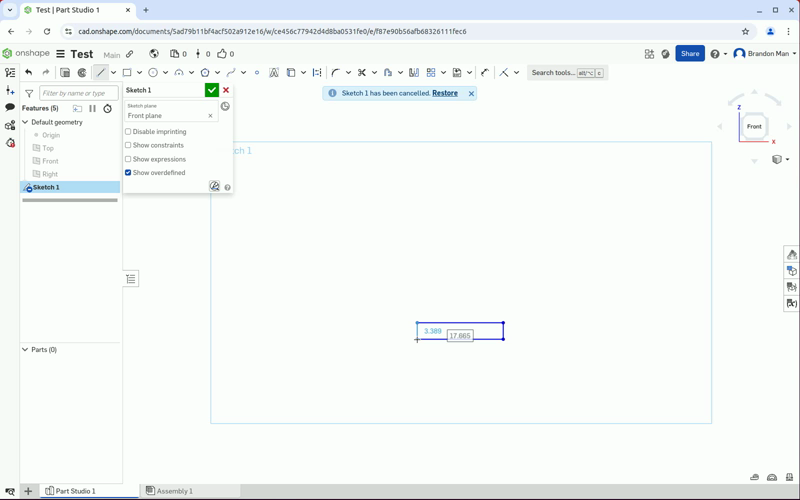
key_up(shift)
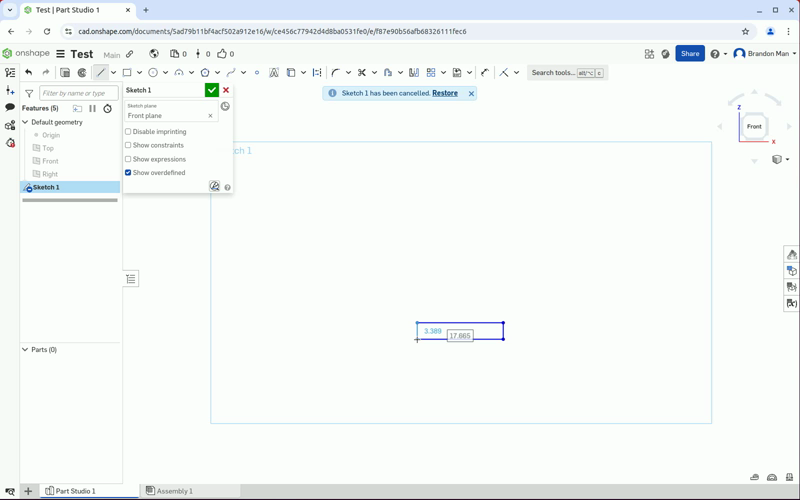
click(417, 339)
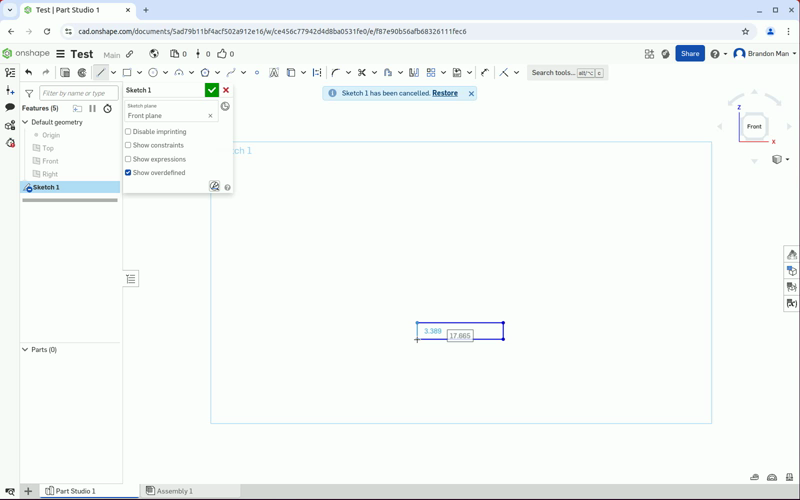
key(esc)
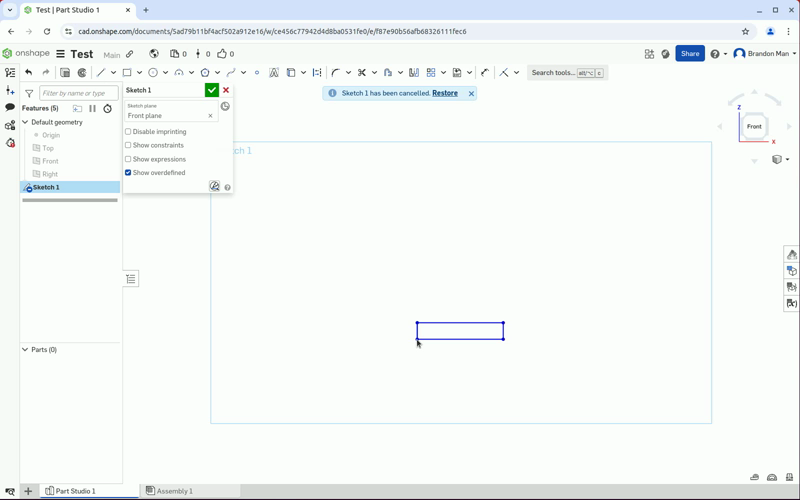
mouse_move(458, 323)
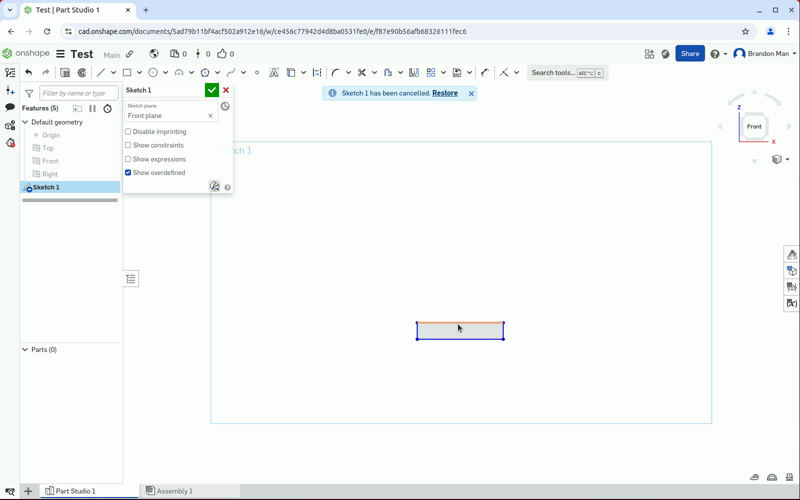
scroll(6)
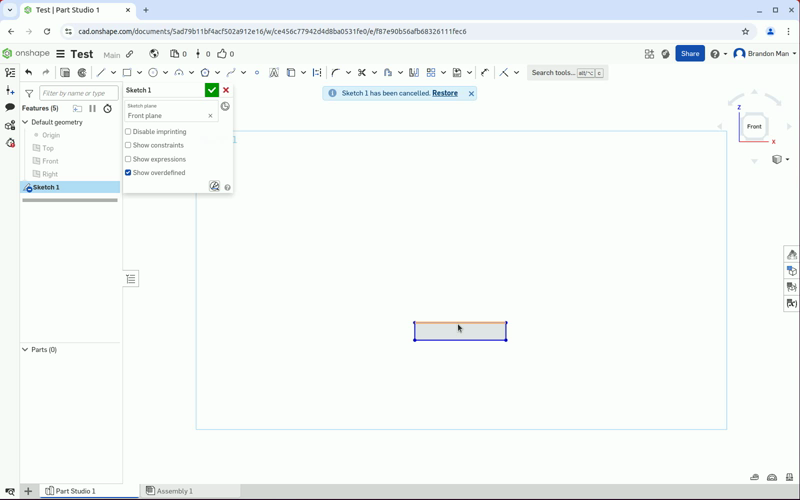
scroll(6)
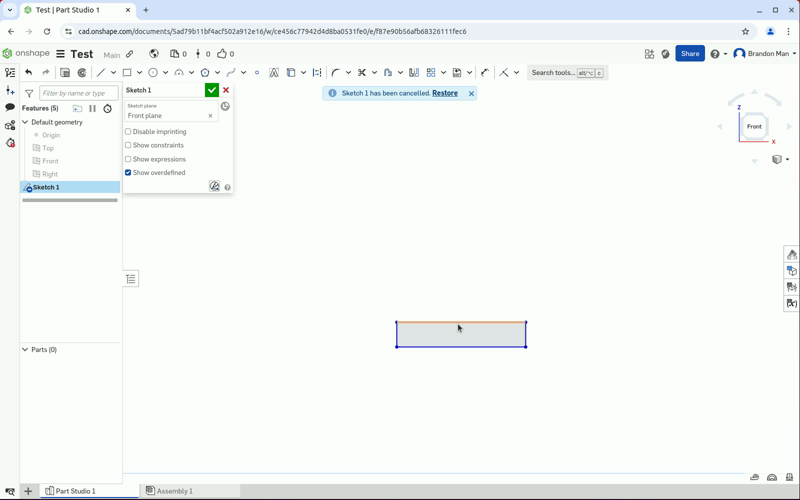
scroll(6)
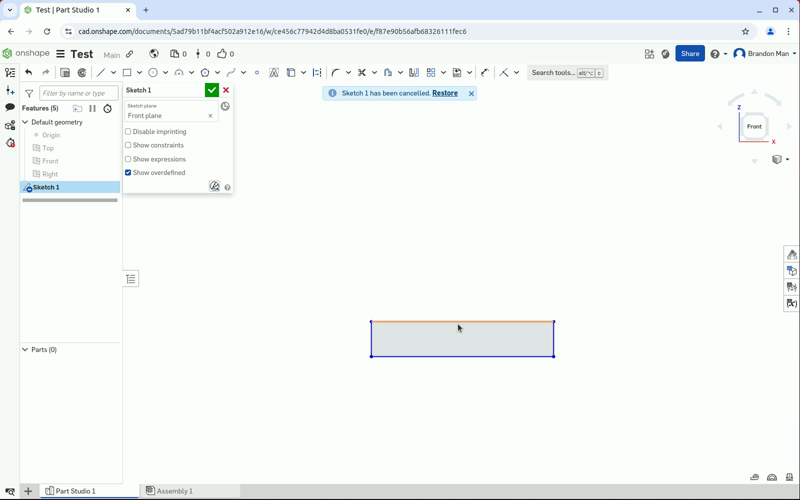
scroll(6)
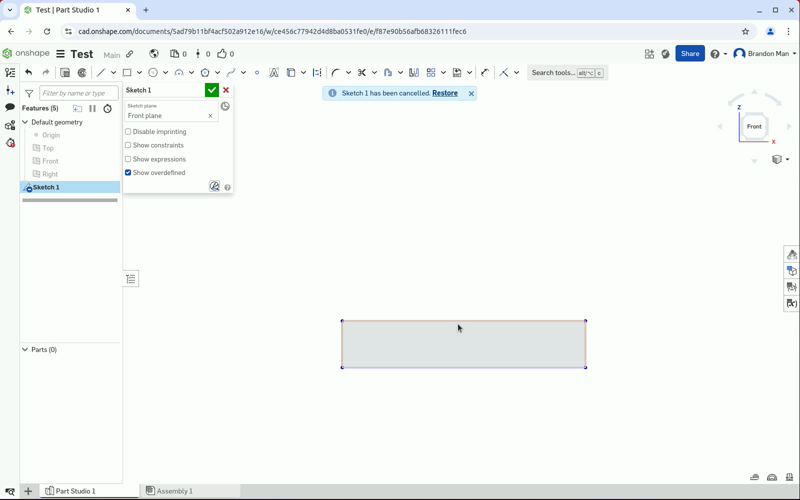
scroll(6)
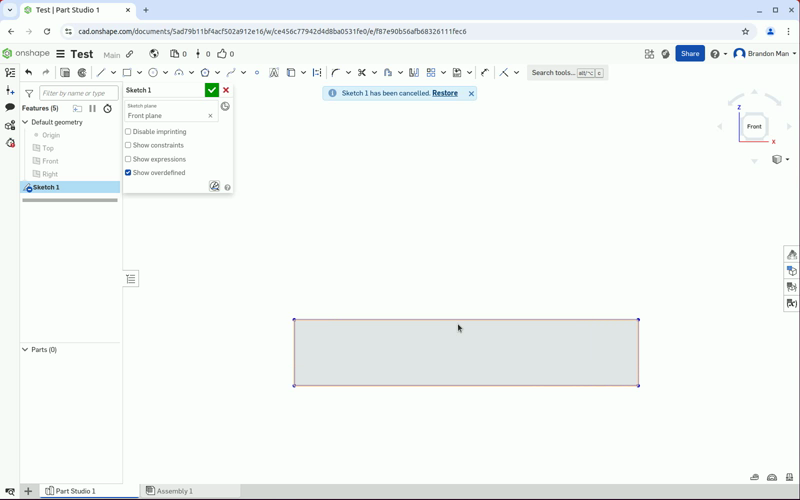
scroll(6)
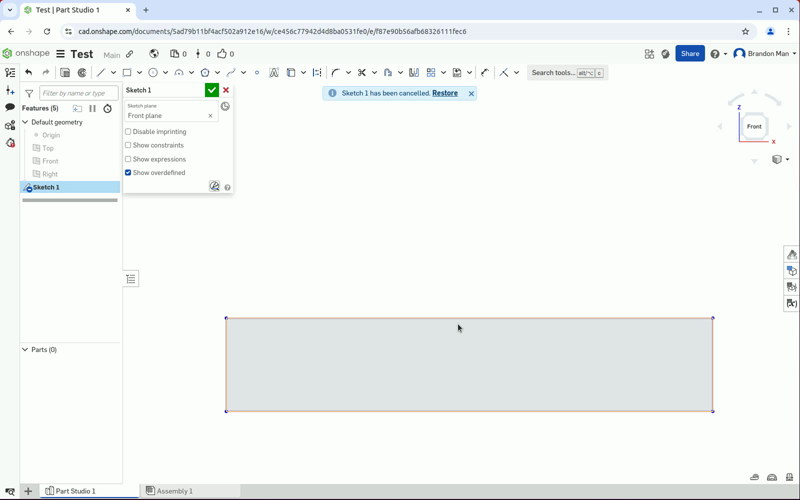
scroll(6)
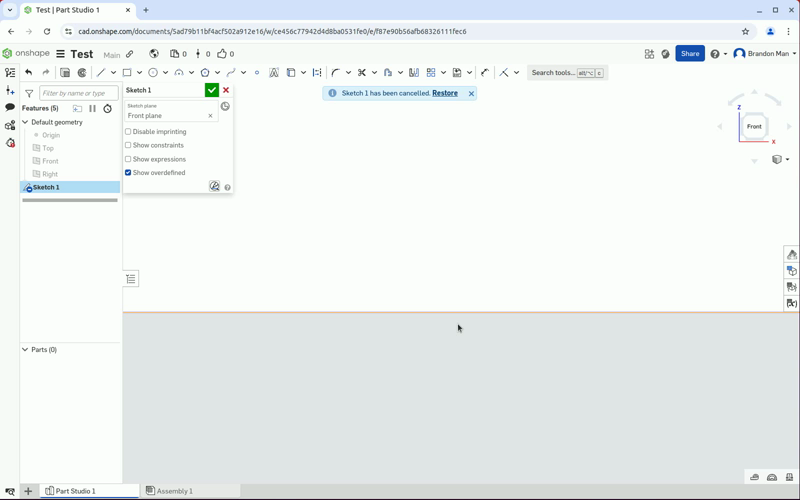
click(458, 323)
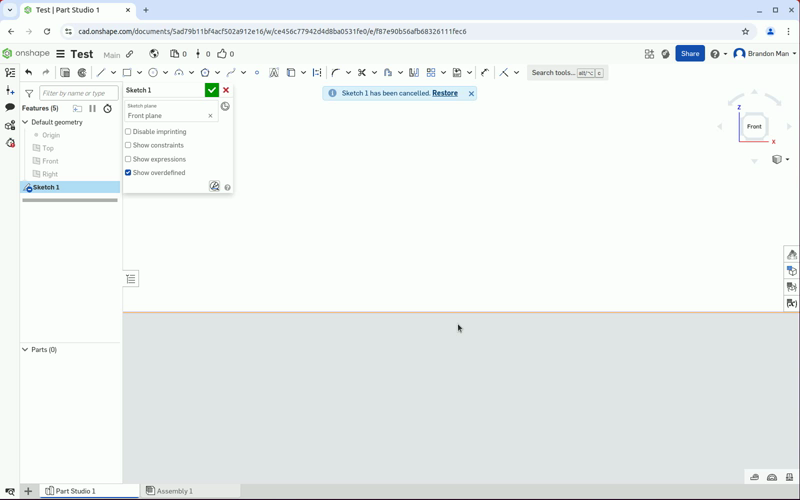
scroll(-6)
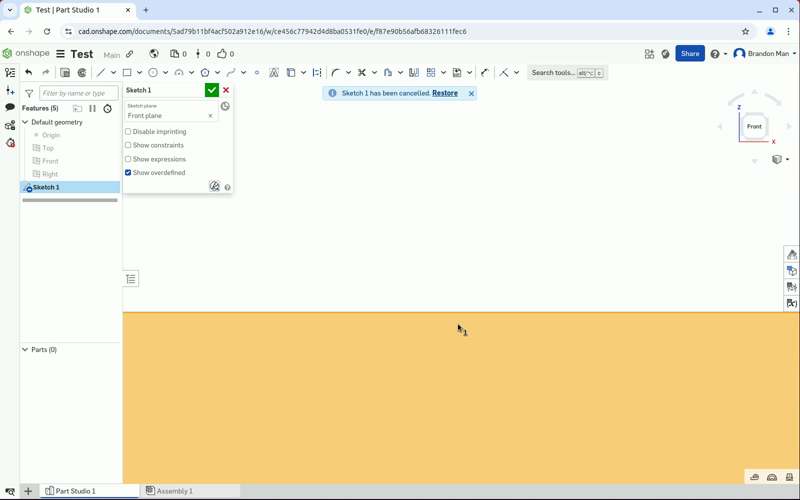
scroll(-6)
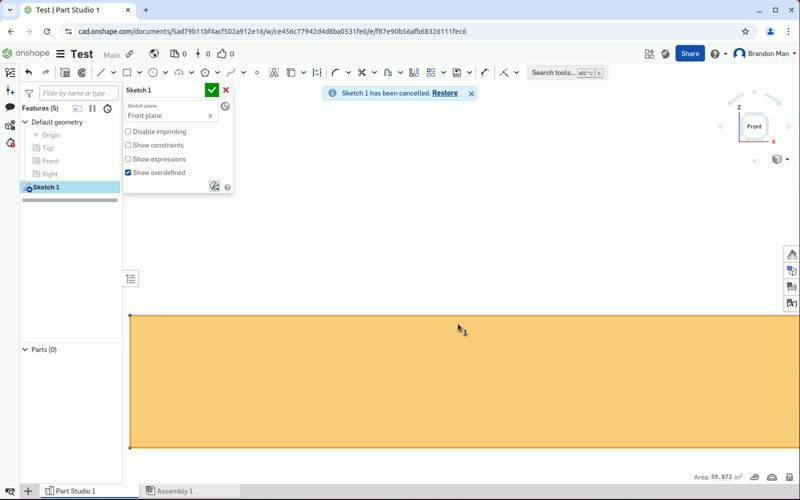
scroll(-6)
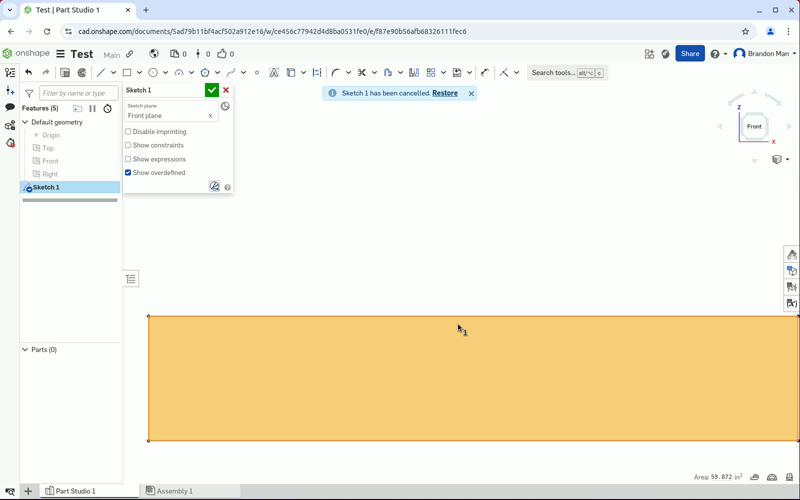
scroll(-6)
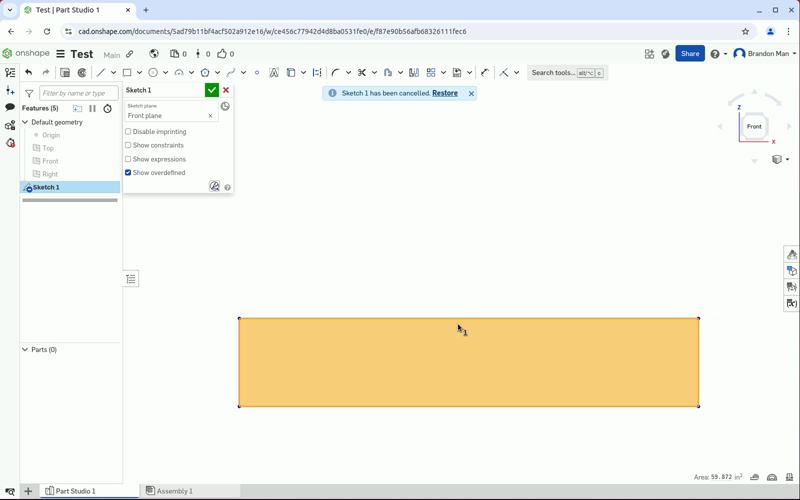
scroll(-6)
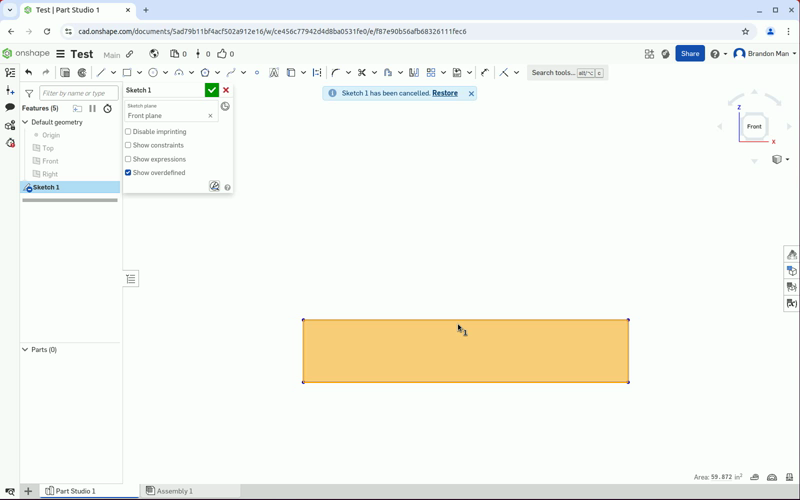
scroll(-6)
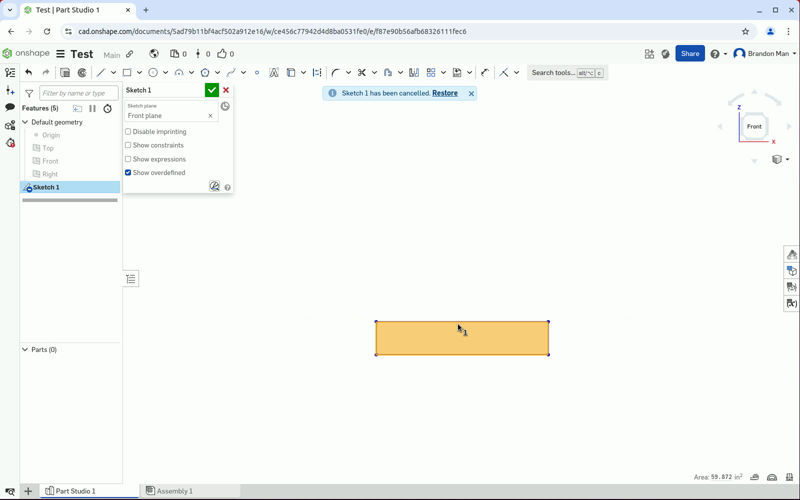
scroll(-6)
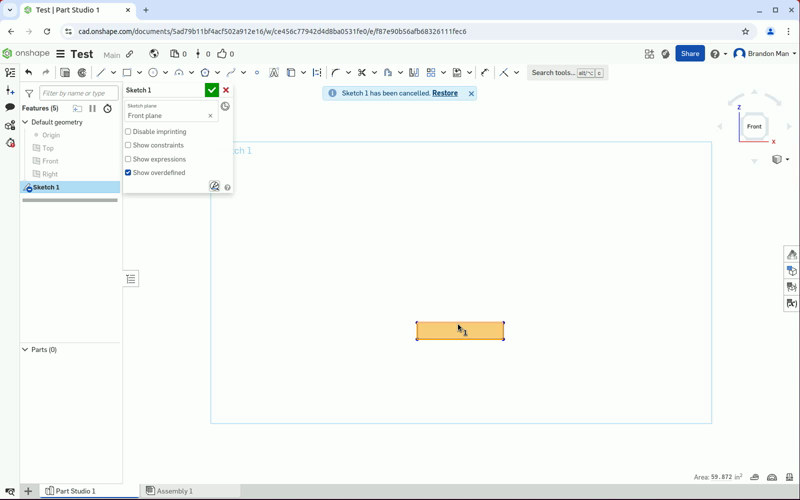
mouse_move(73, 352)
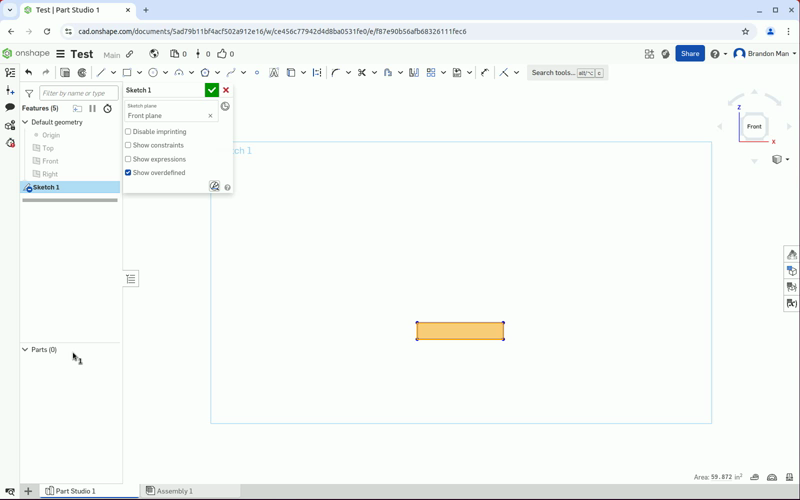
key(shift+y)
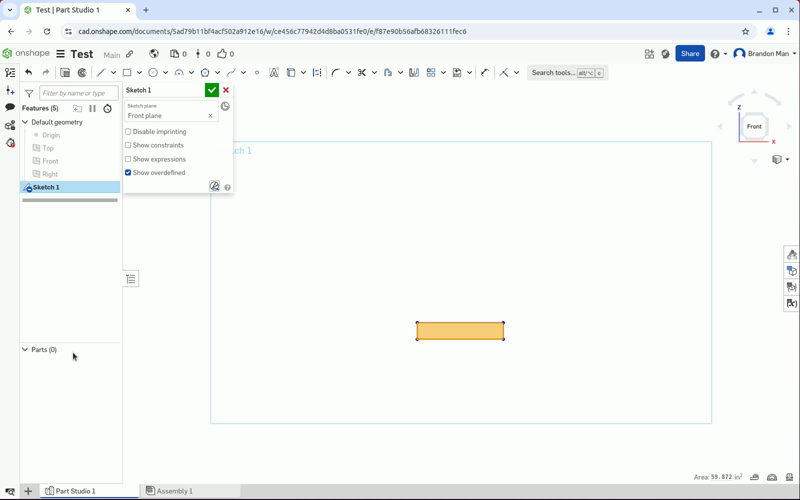
key(shift+e)
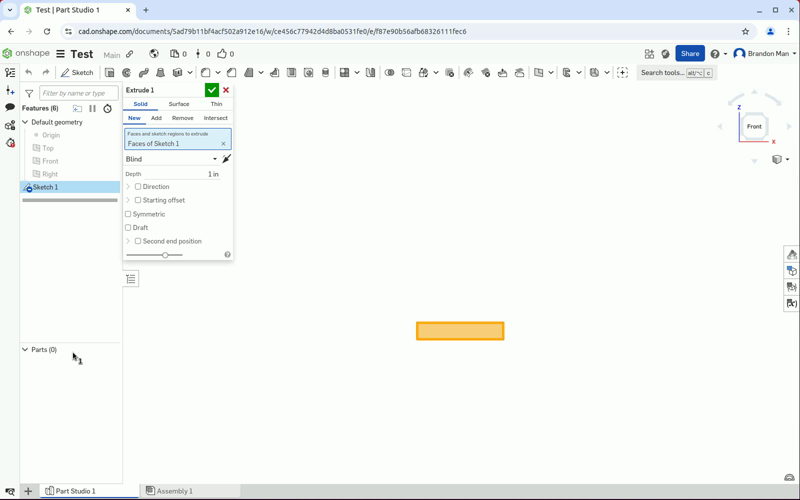
mouse_move(143, 106)
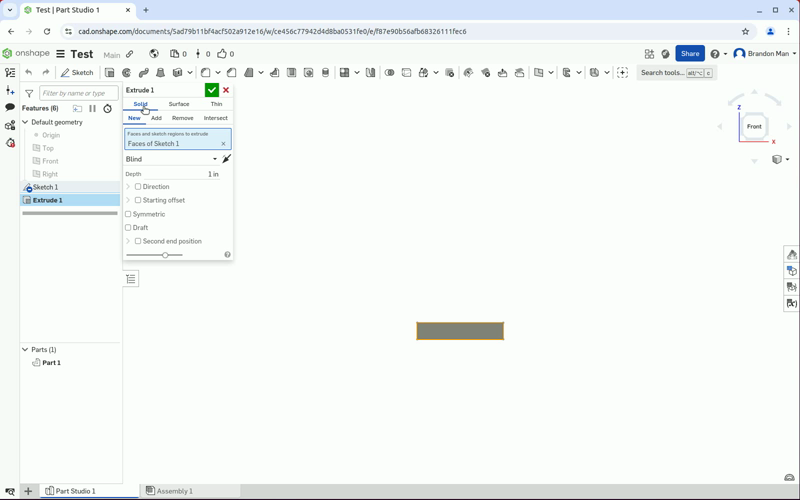
click(143, 106)
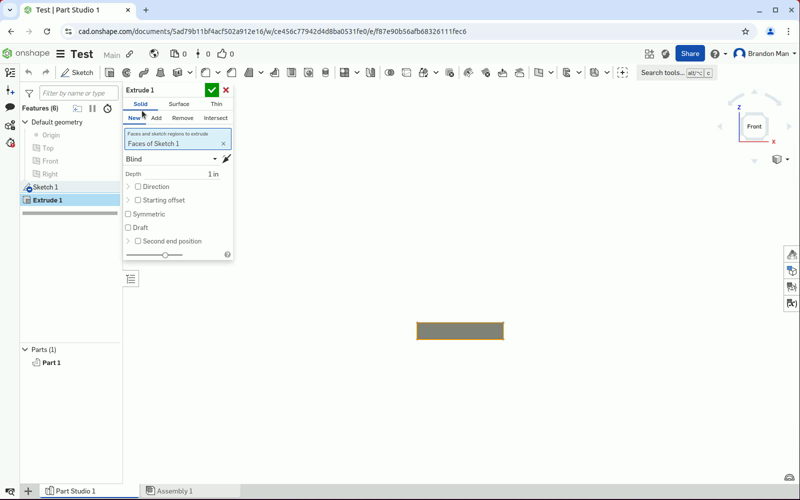
mouse_move(137, 120)
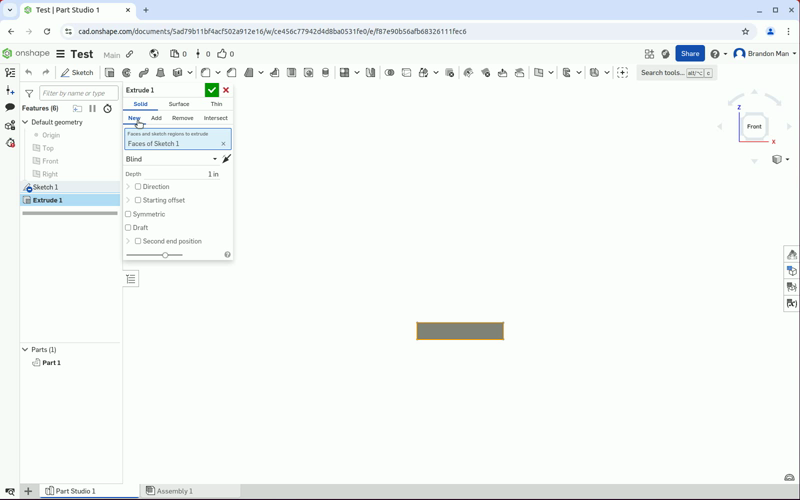
click(137, 120)
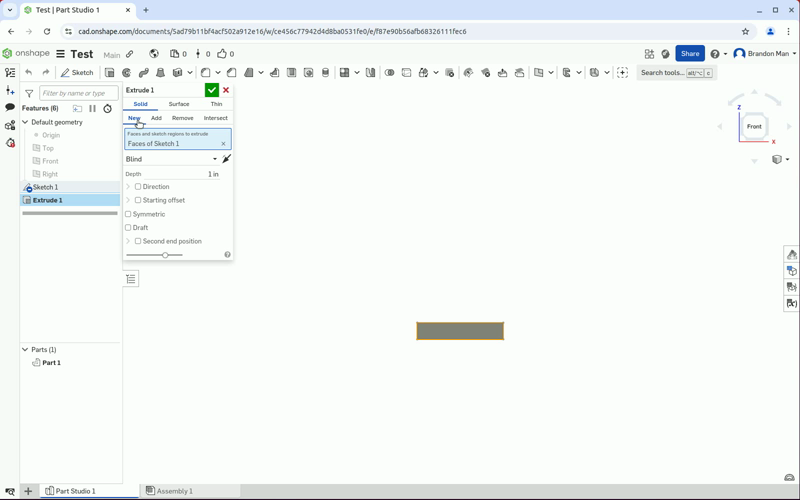
key(tab, 4)
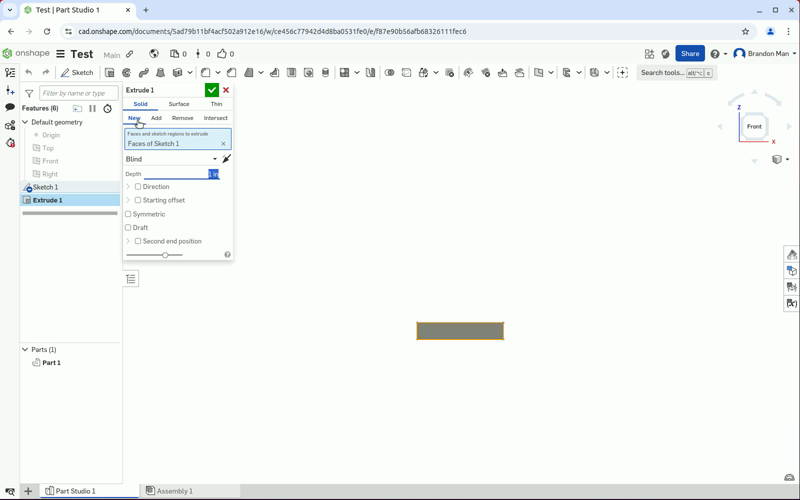
text(1.444)
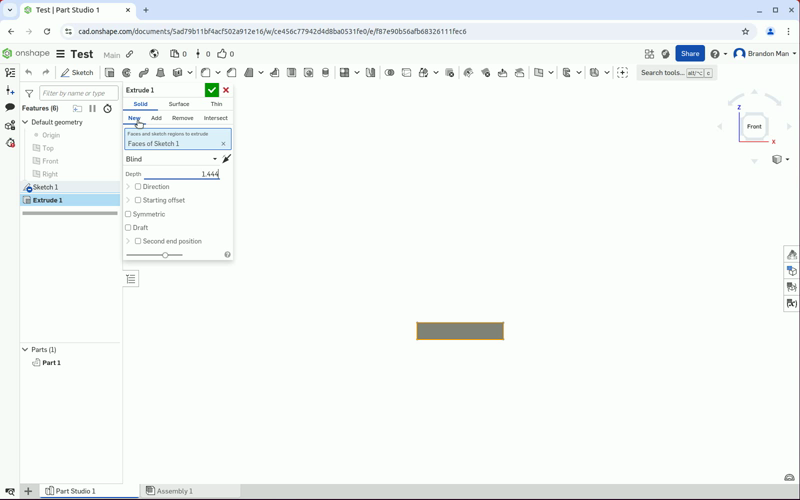
key(enter)
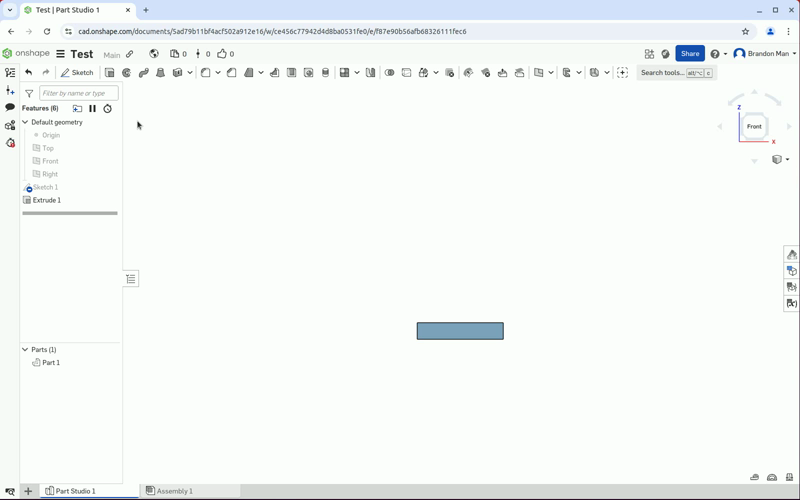
key(shift+h)
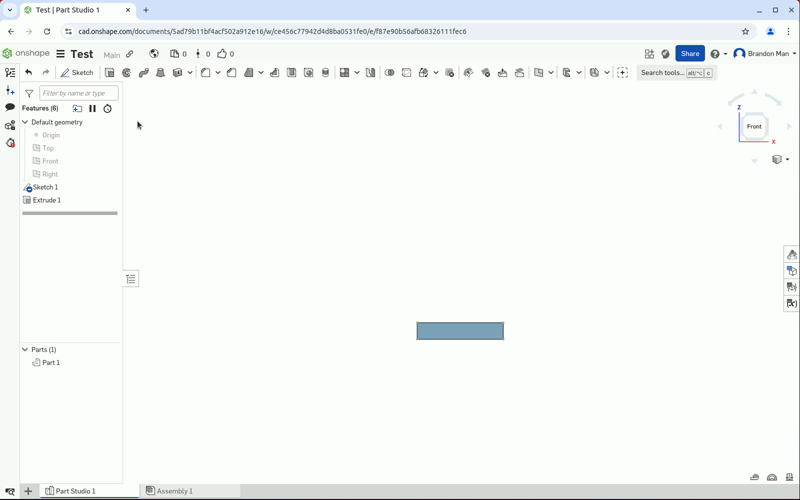
key(shift+h)
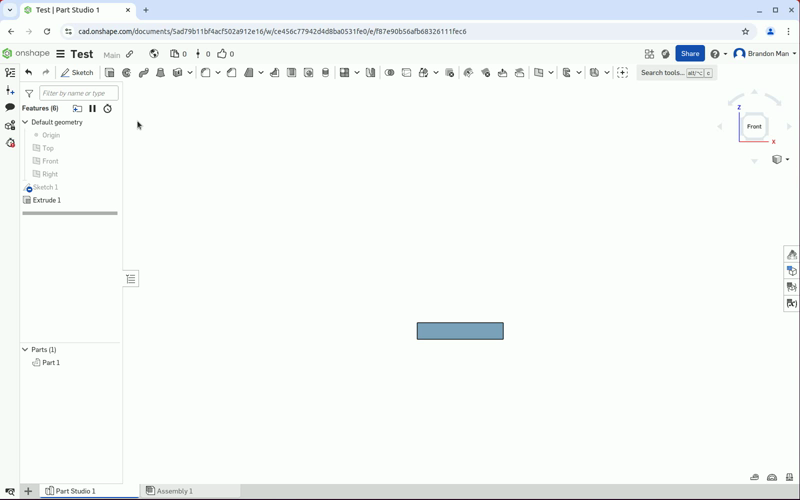
mouse_move(73, 189)
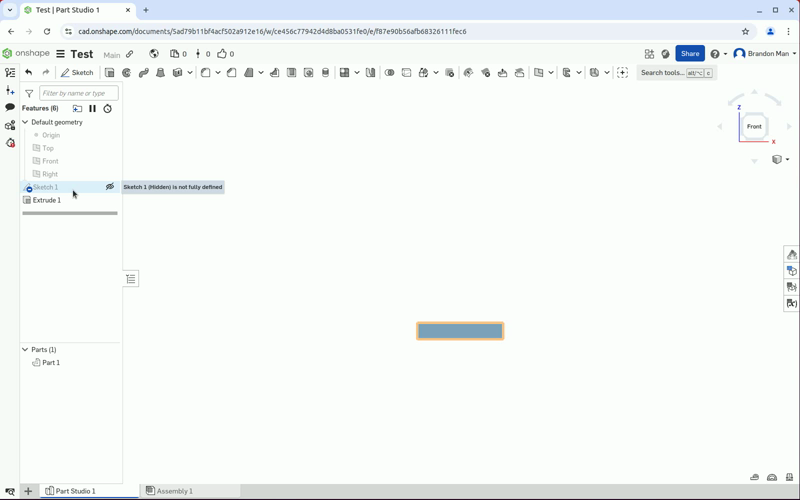
click(73, 189)
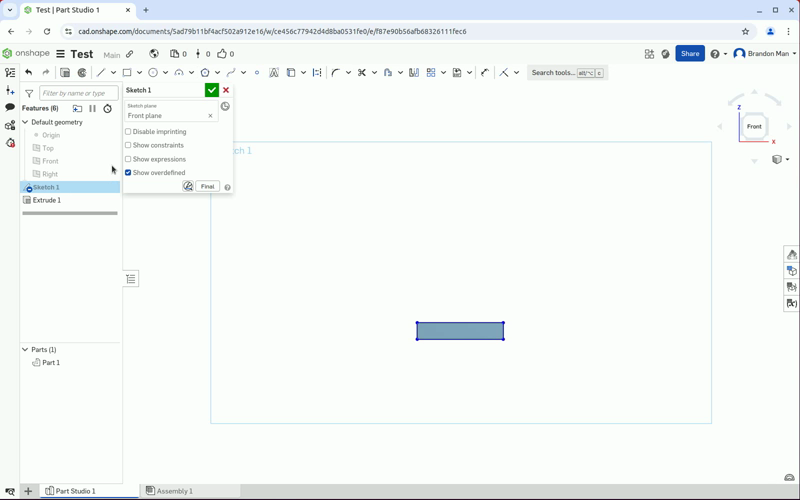
mouse_move(229, 92)
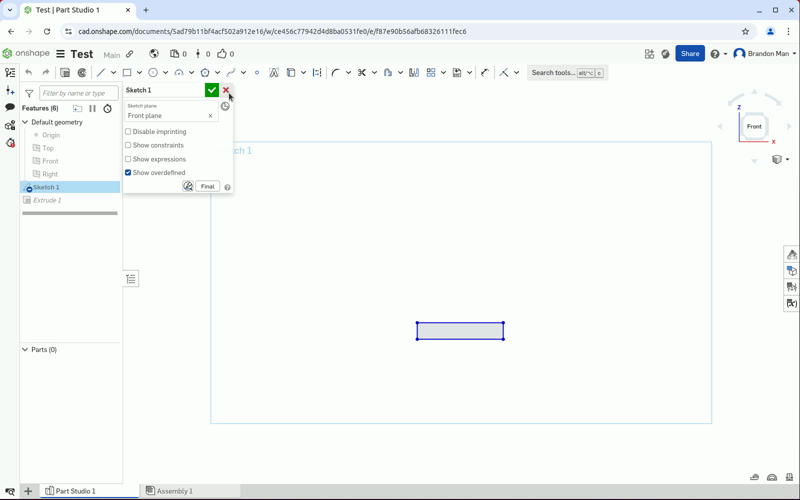
click(229, 92)
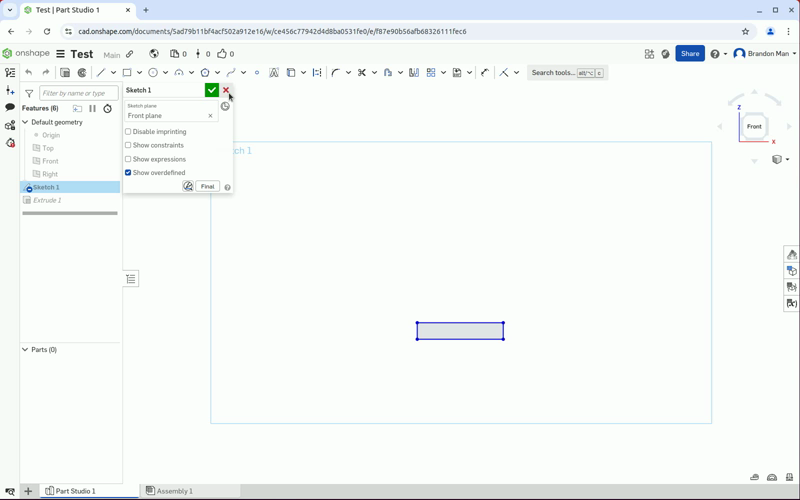
key(shift+s)
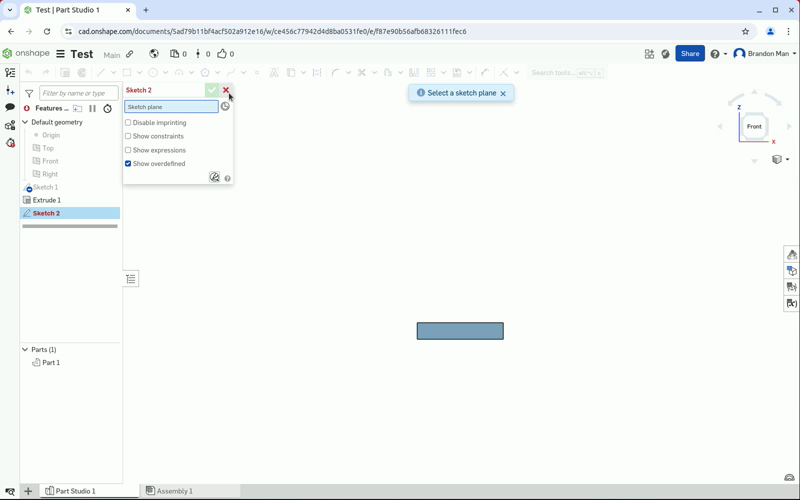
mouse_move(73, 163)
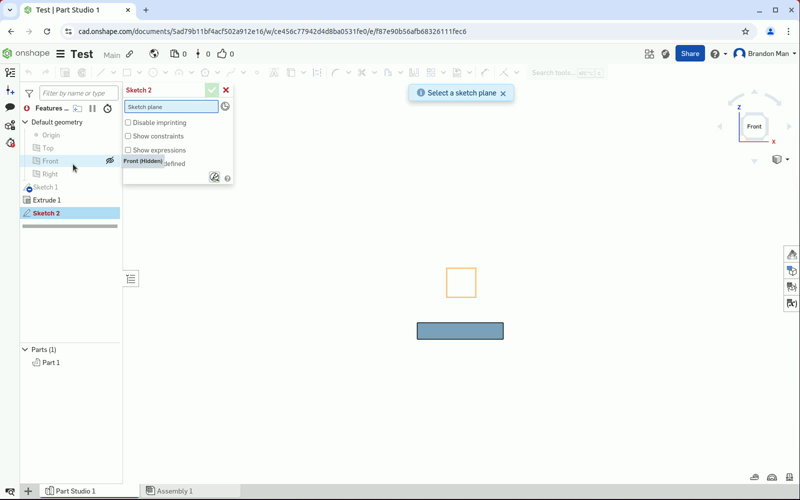
click(73, 163)
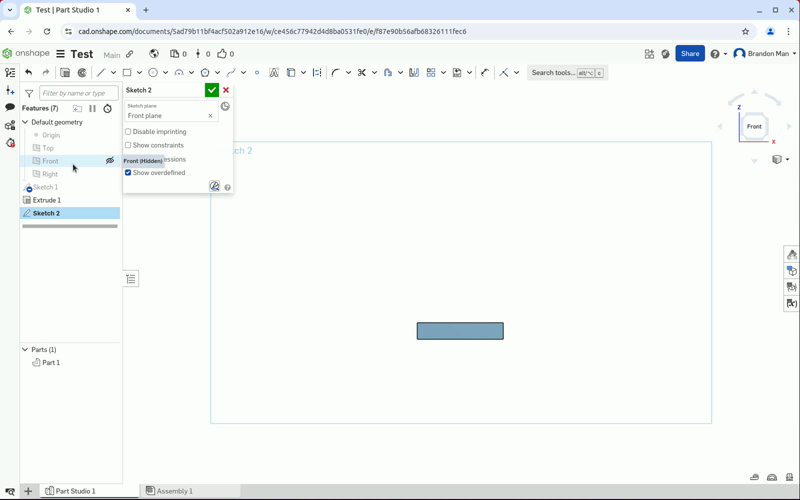
mouse_move(73, 352)
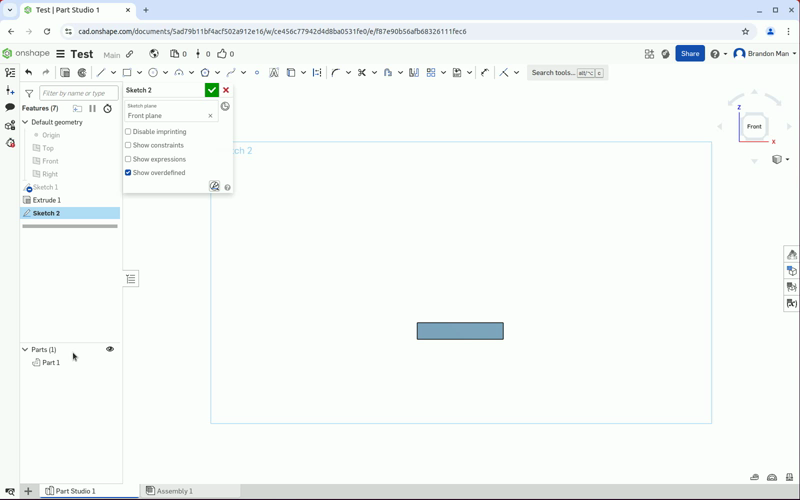
key(y)
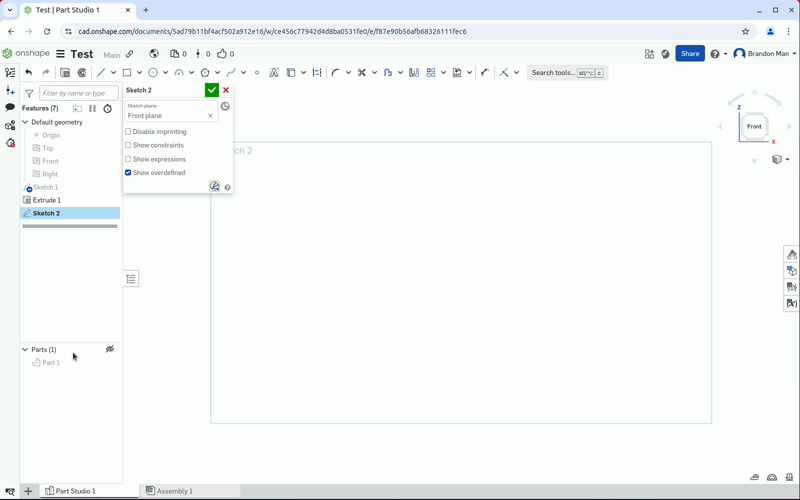
key(l)
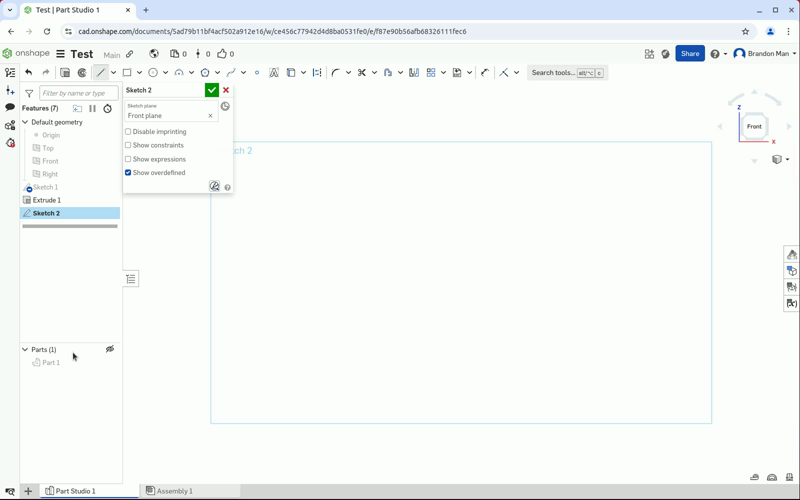
key_down(shift)
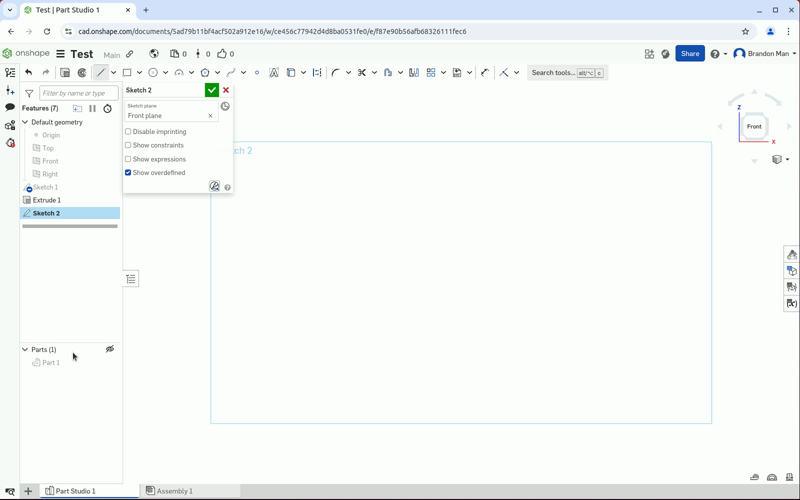
mouse_move(411, 189)
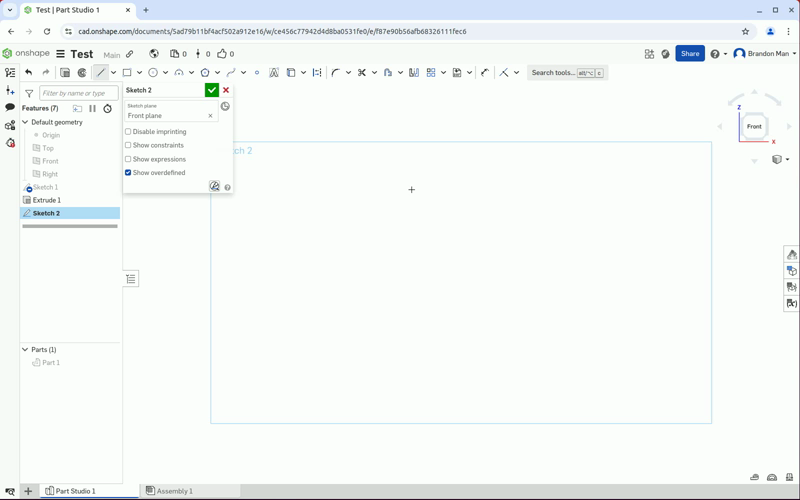
click(411, 189)
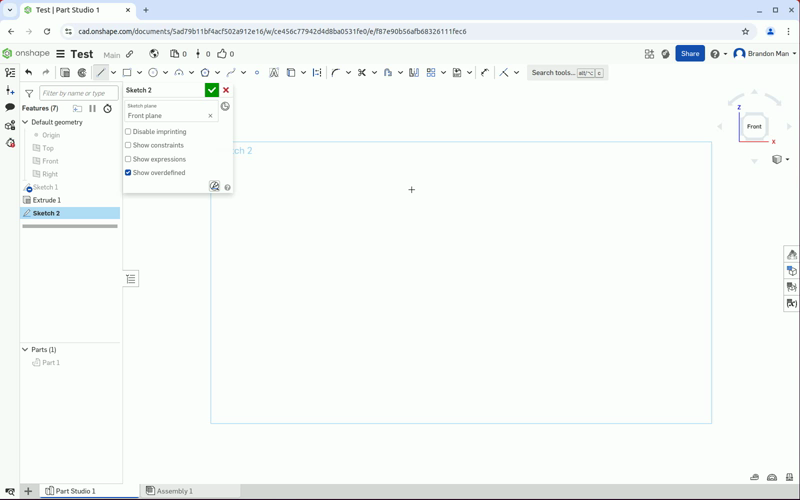
key_up(shift)
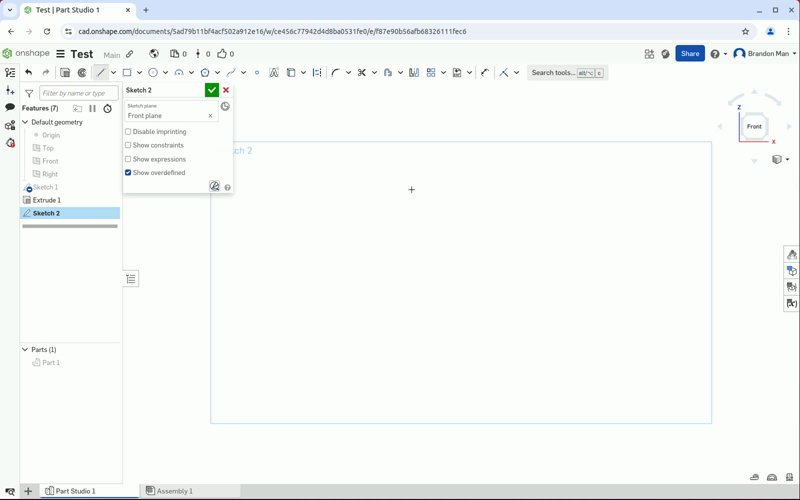
key_down(shift)
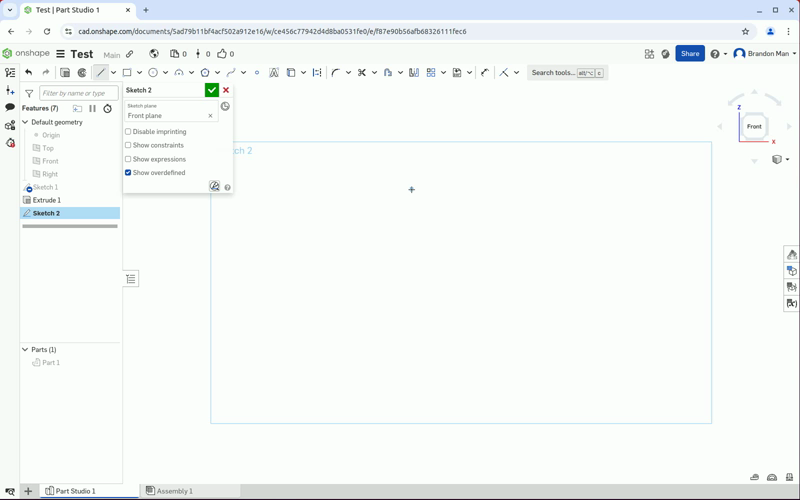
mouse_move(441, 189)
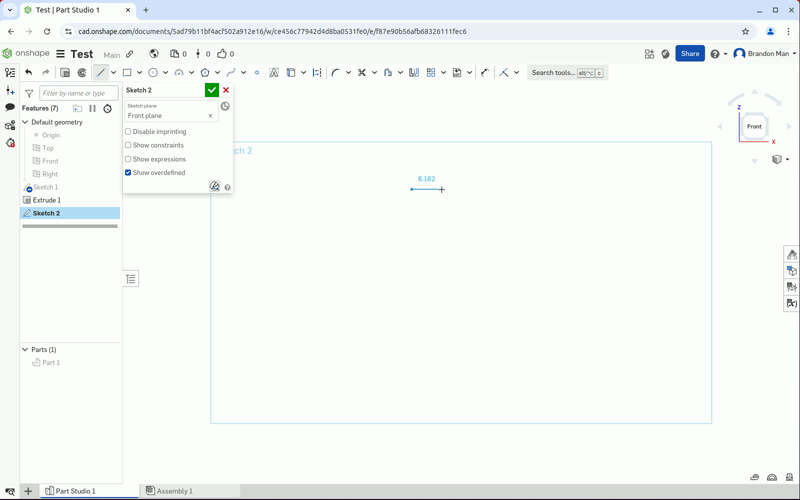
mouse_move(444, 226)
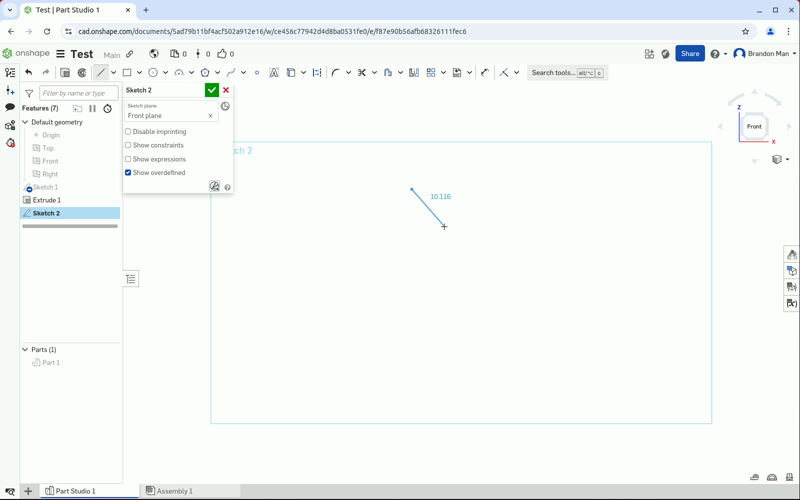
click(444, 226)
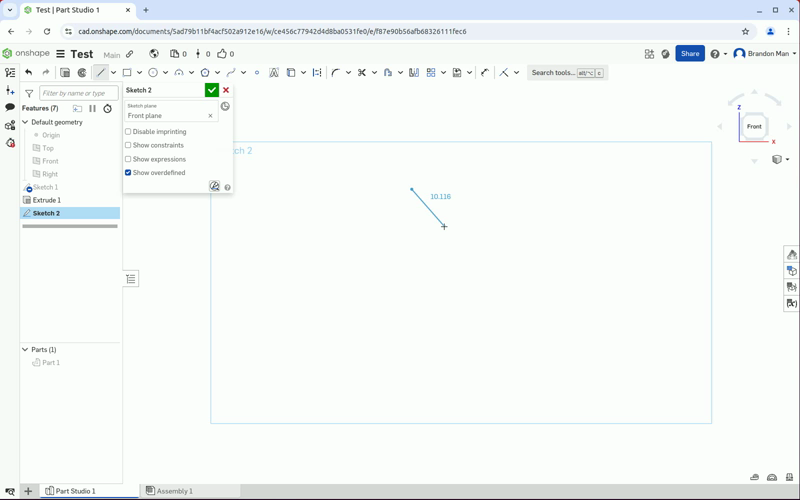
key_up(shift)
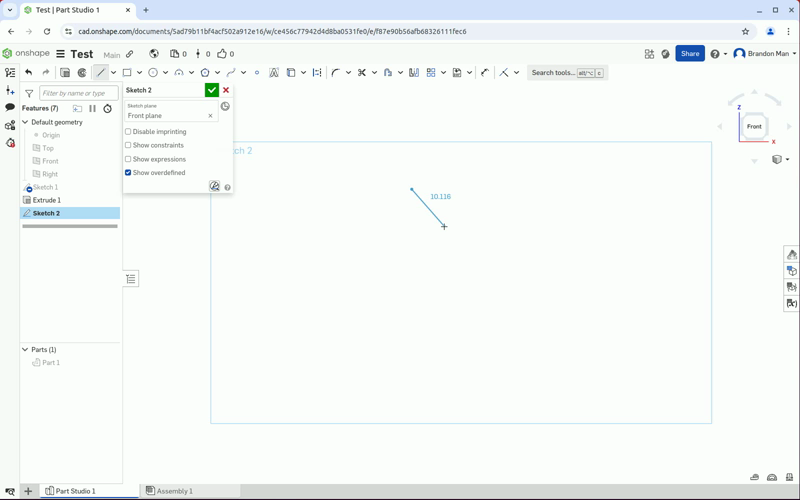
key_down(shift)
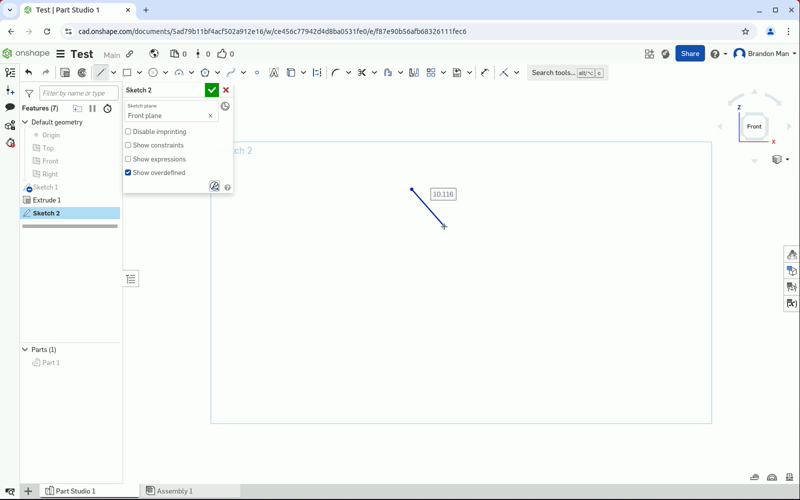
mouse_move(444, 295)
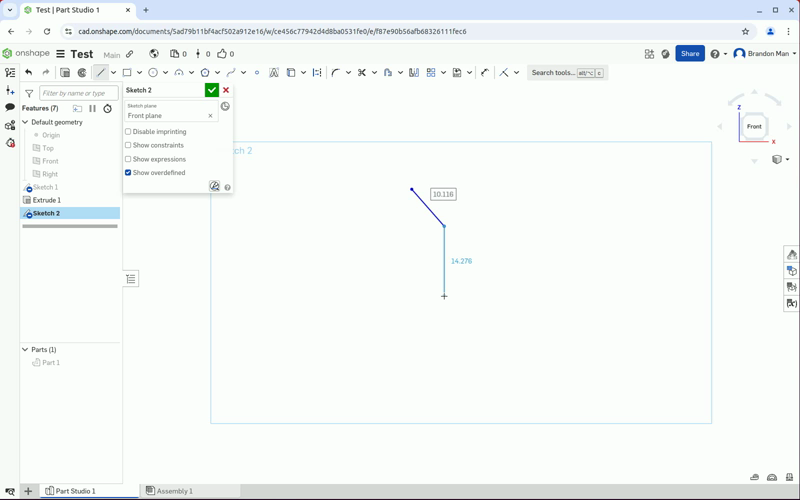
click(444, 295)
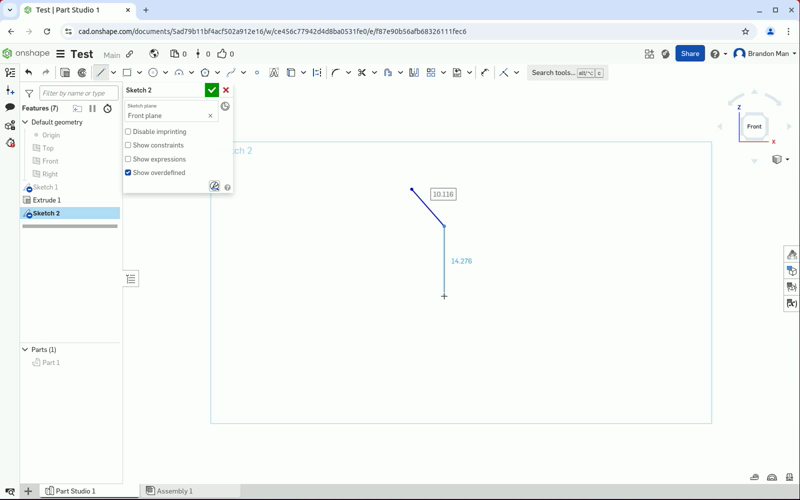
key_up(shift)
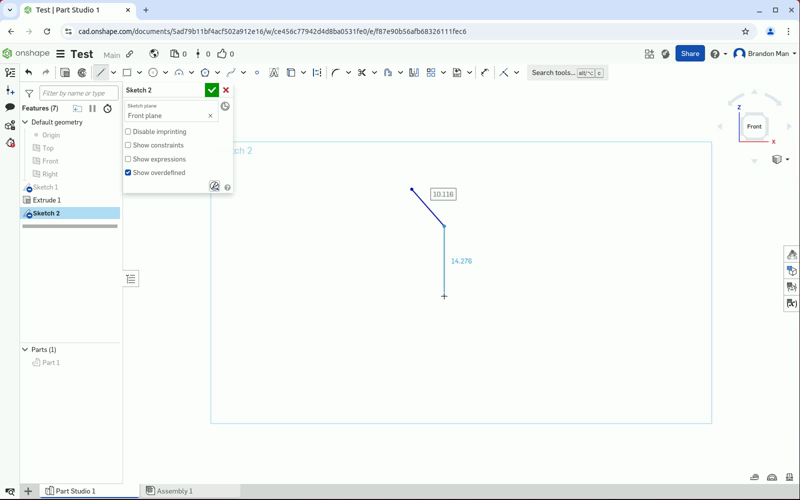
key_down(shift)
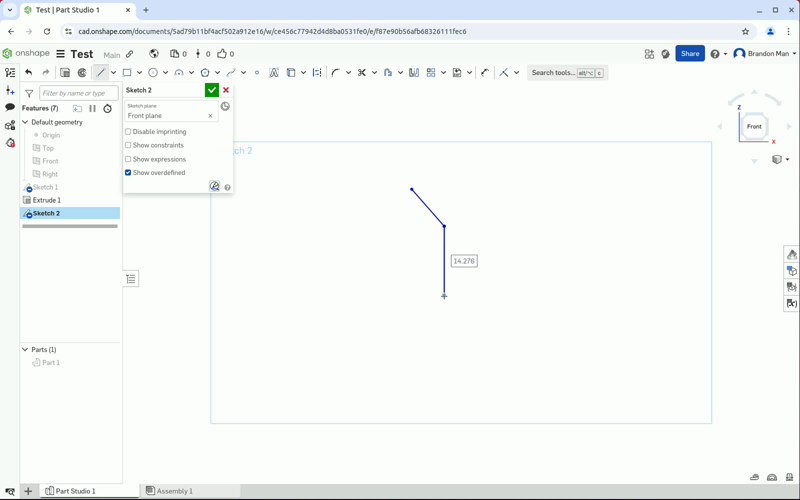
mouse_move(474, 295)
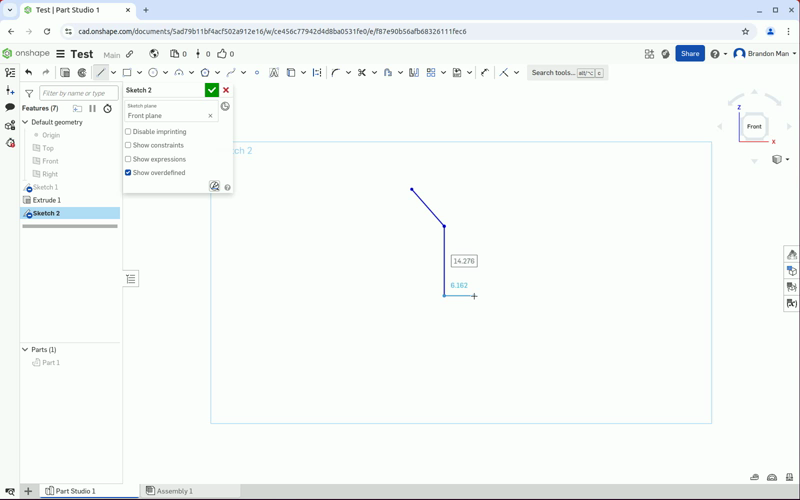
mouse_move(456, 295)
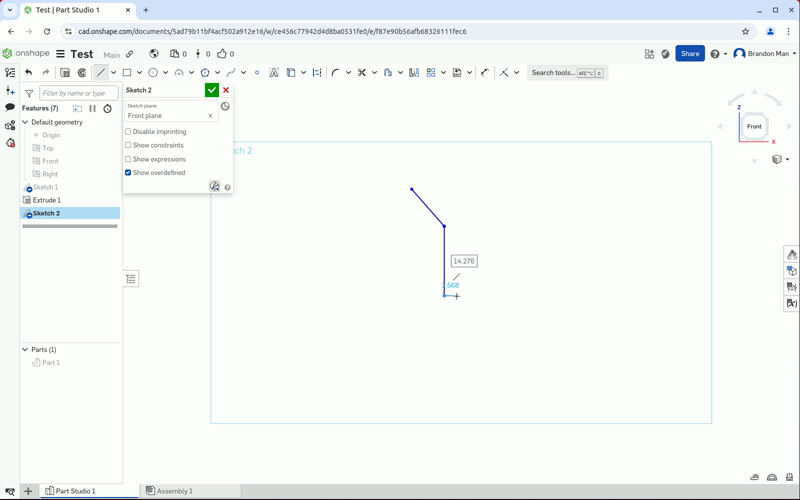
click(456, 295)
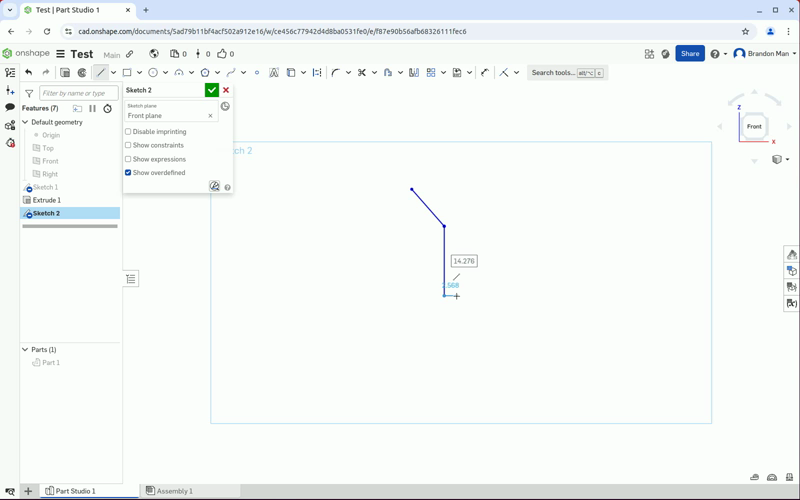
key_up(shift)
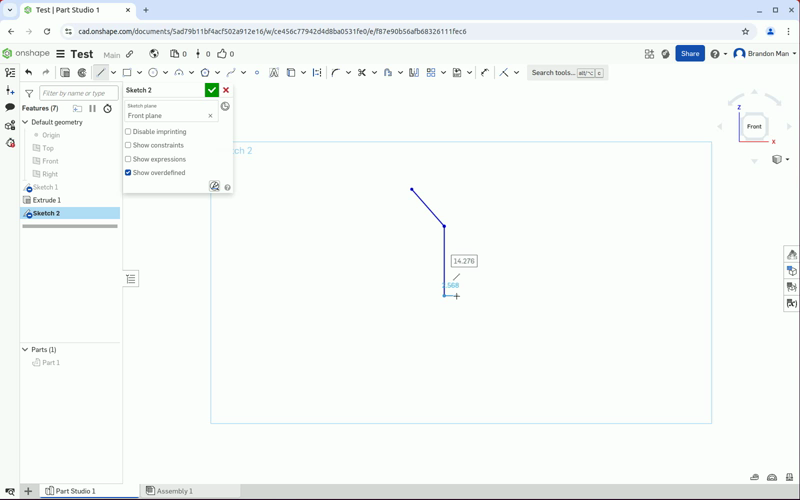
key_down(shift)
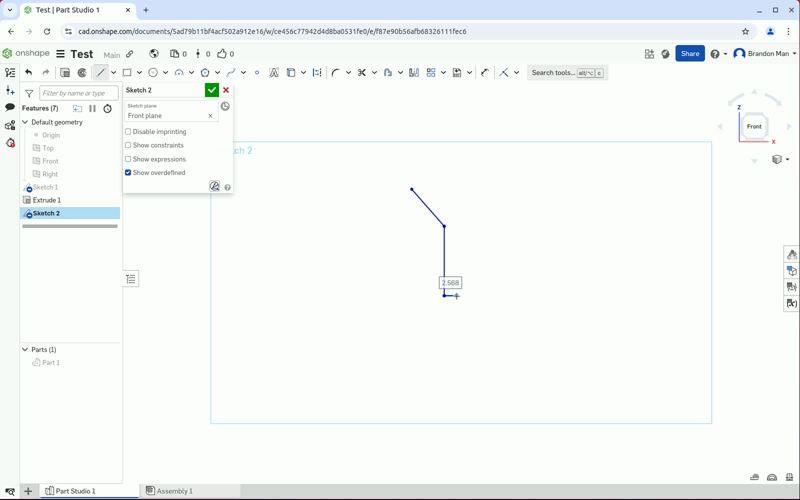
mouse_move(456, 232)
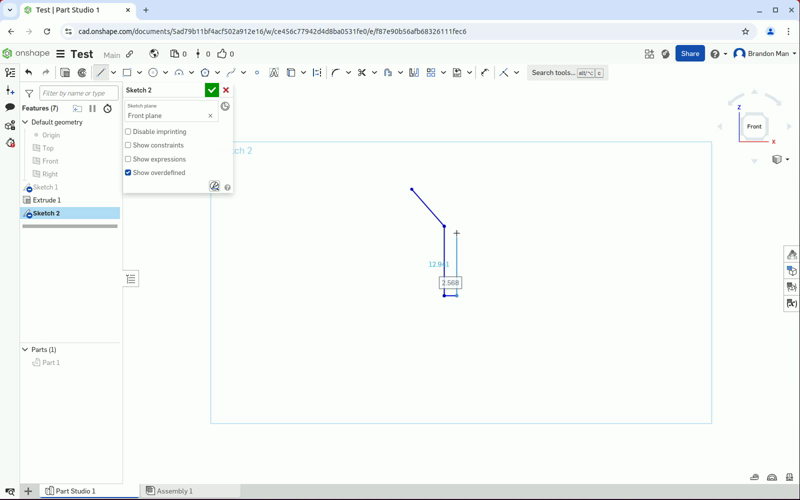
click(456, 232)
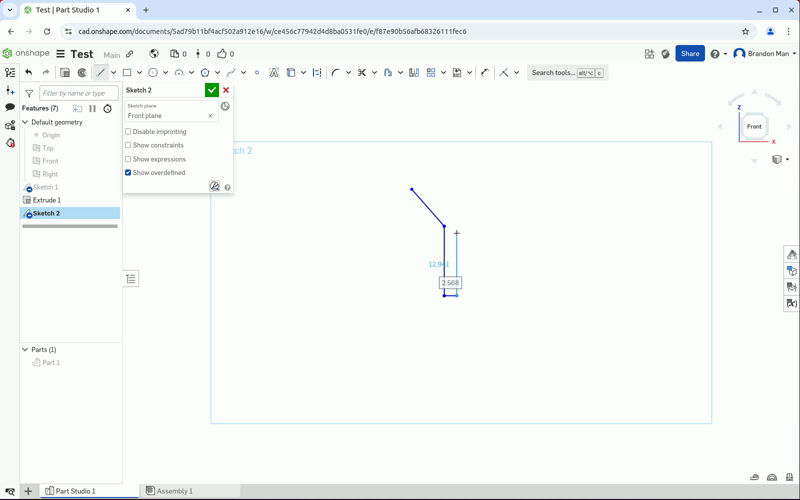
key_up(shift)
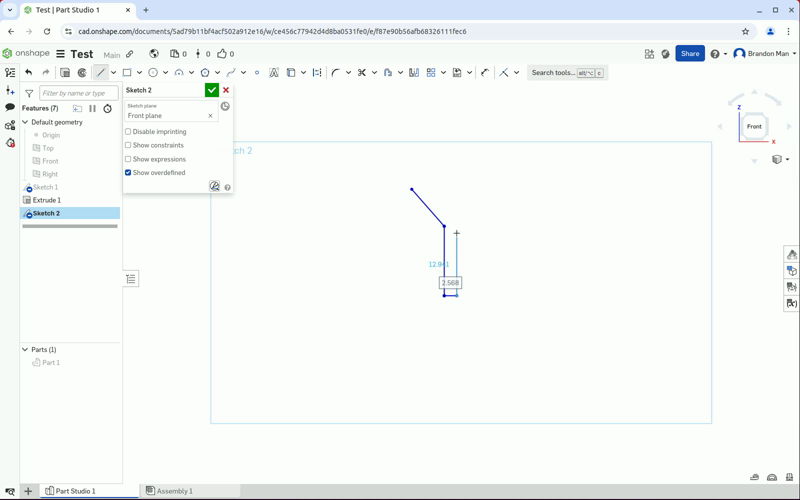
key_down(shift)
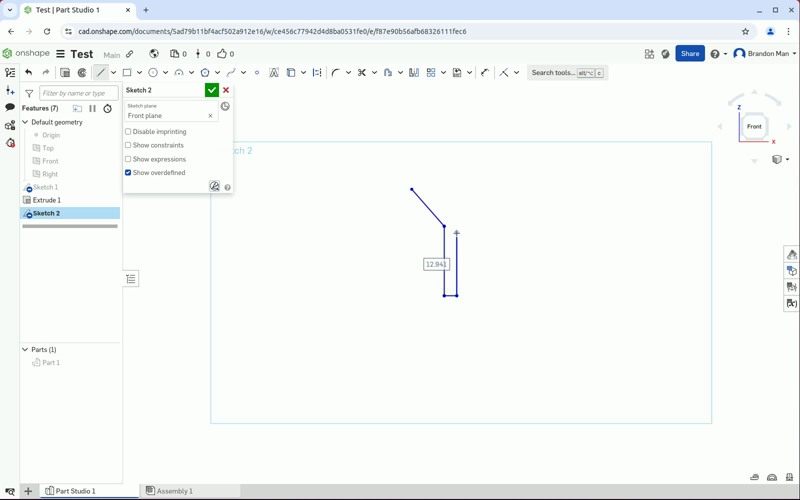
mouse_move(486, 232)
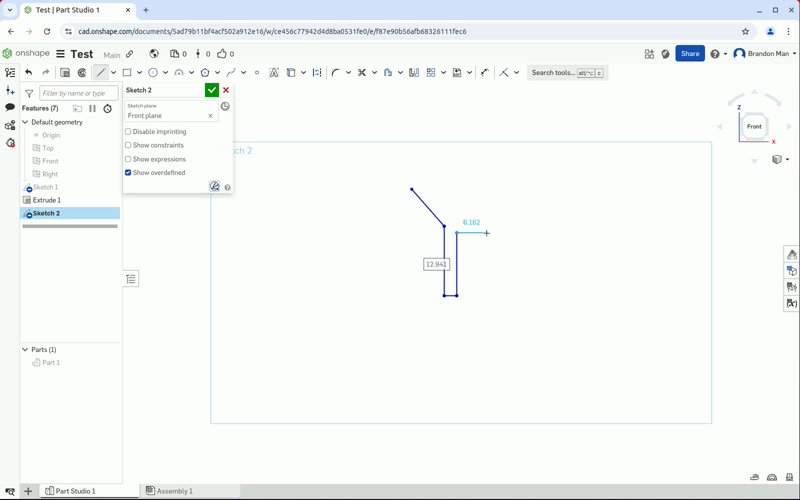
mouse_move(465, 232)
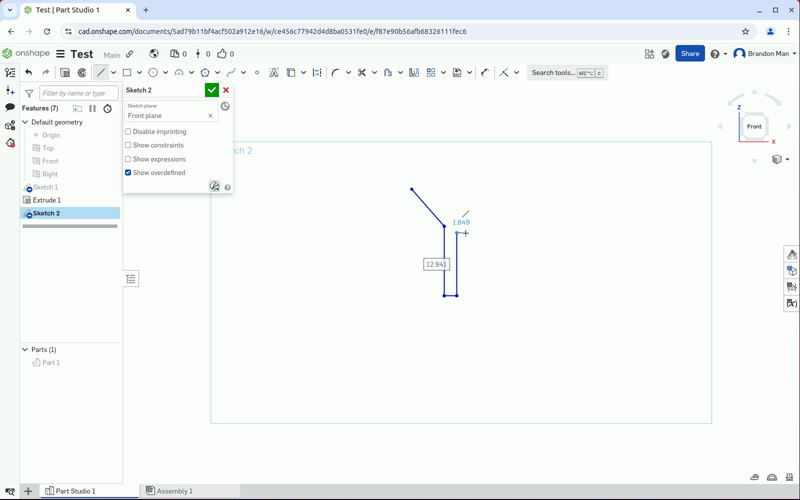
click(465, 232)
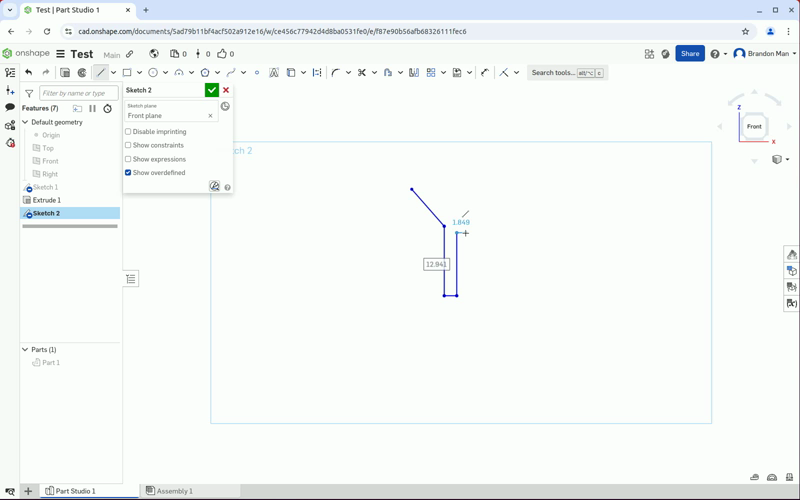
key_up(shift)
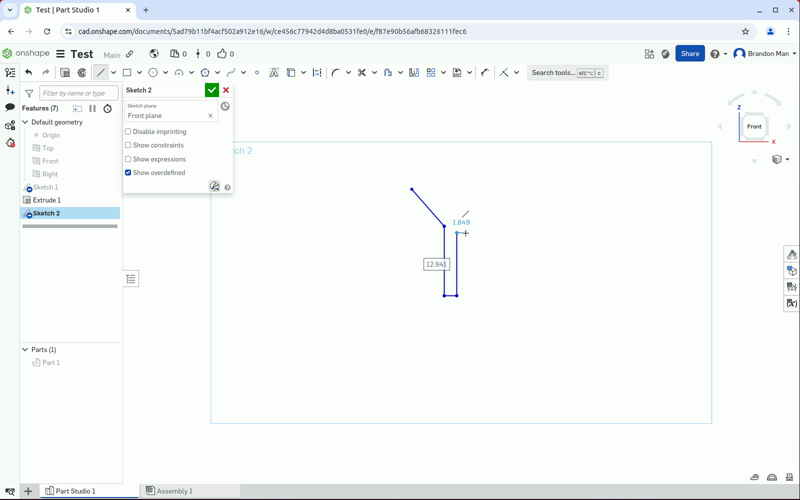
key_down(shift)
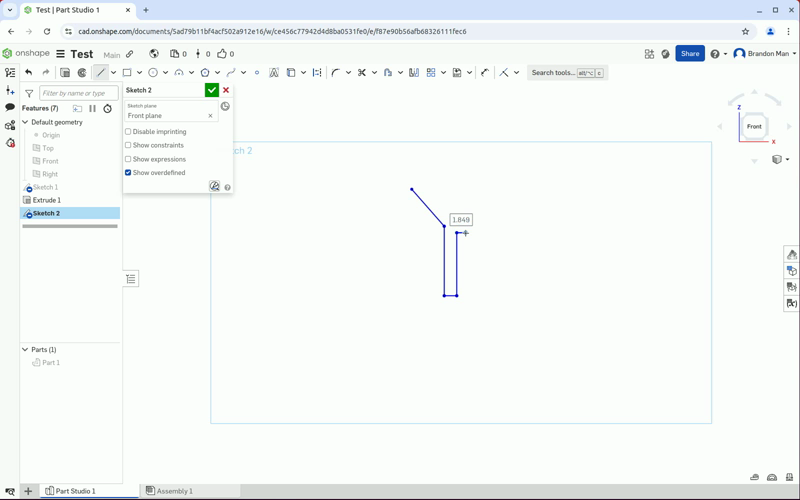
mouse_move(465, 295)
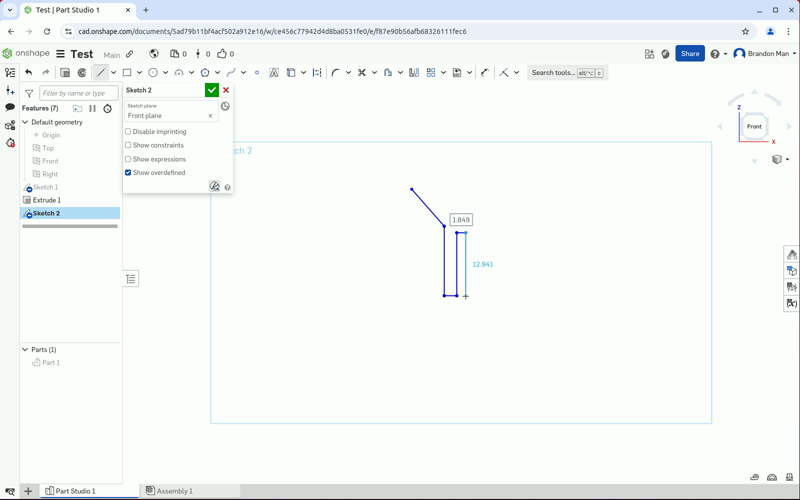
click(465, 295)
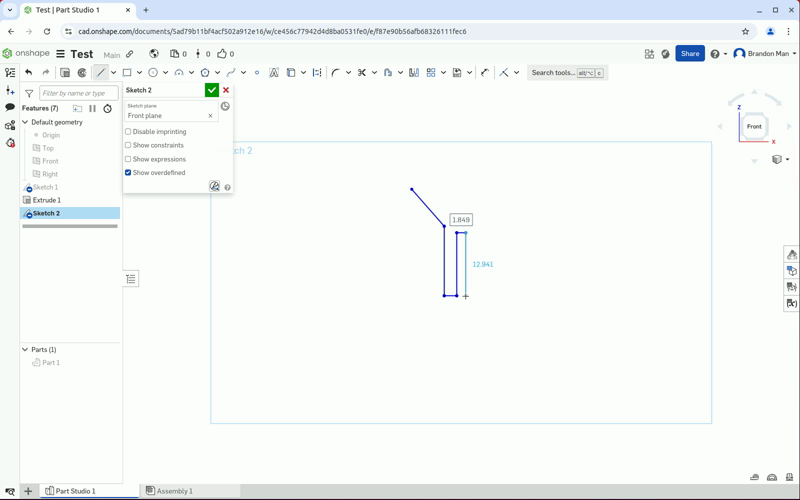
key_up(shift)
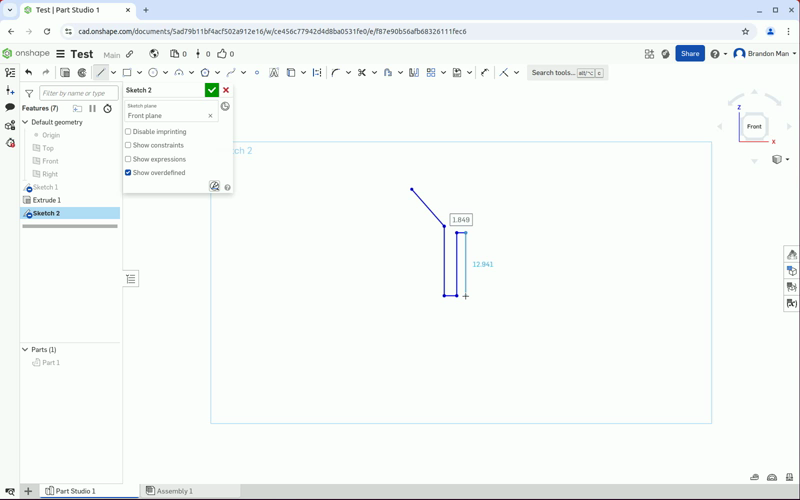
key_down(shift)
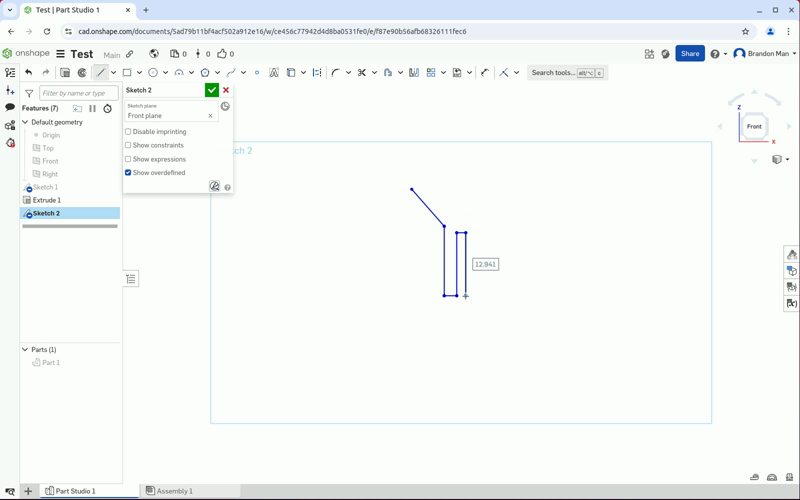
mouse_move(495, 295)
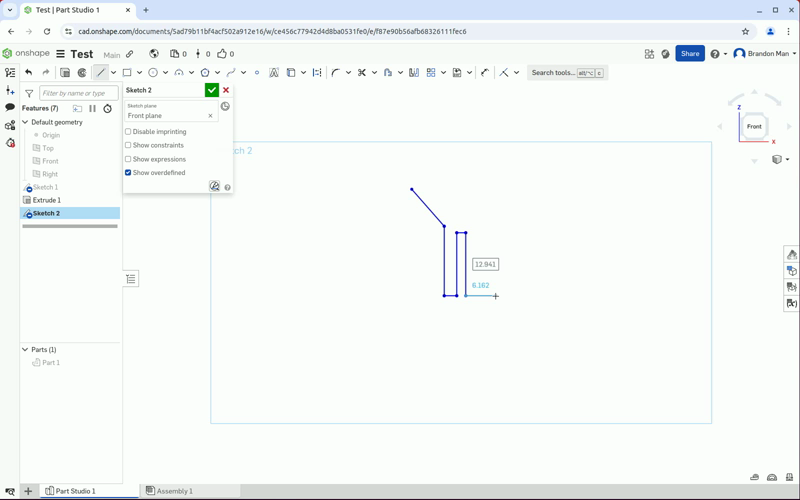
mouse_move(477, 295)
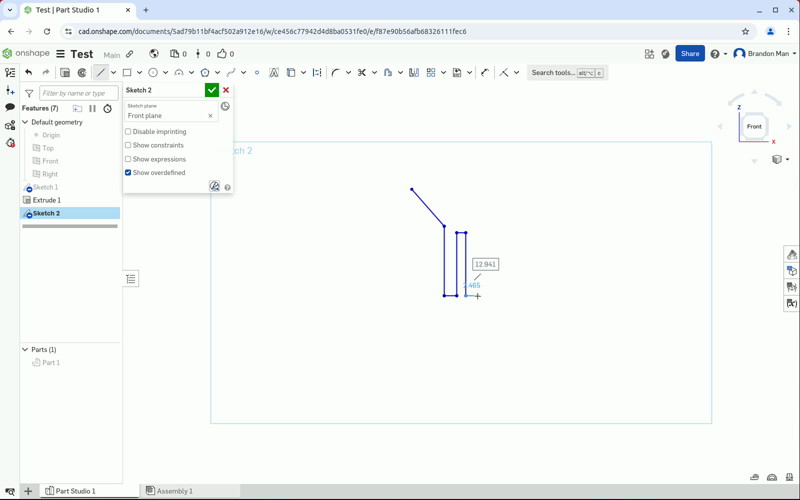
click(477, 295)
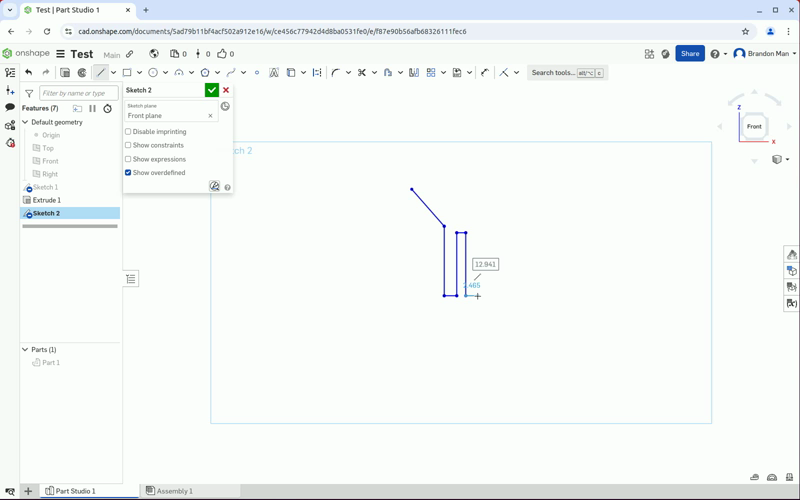
key_up(shift)
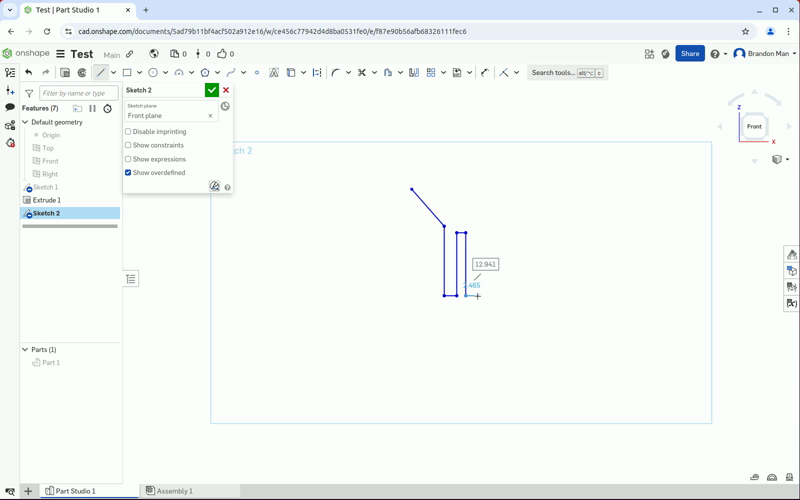
key_down(shift)
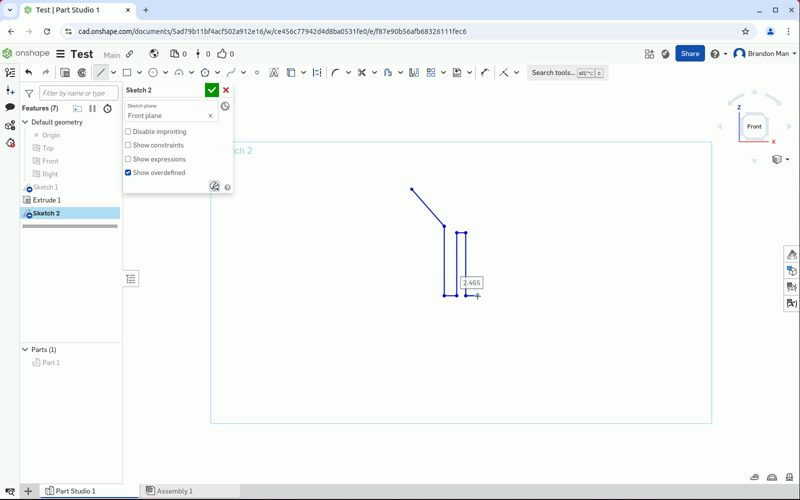
mouse_move(477, 226)
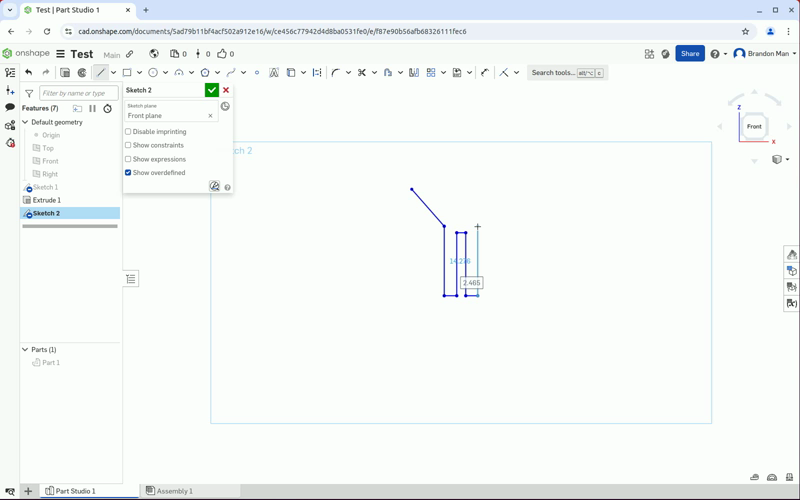
click(477, 226)
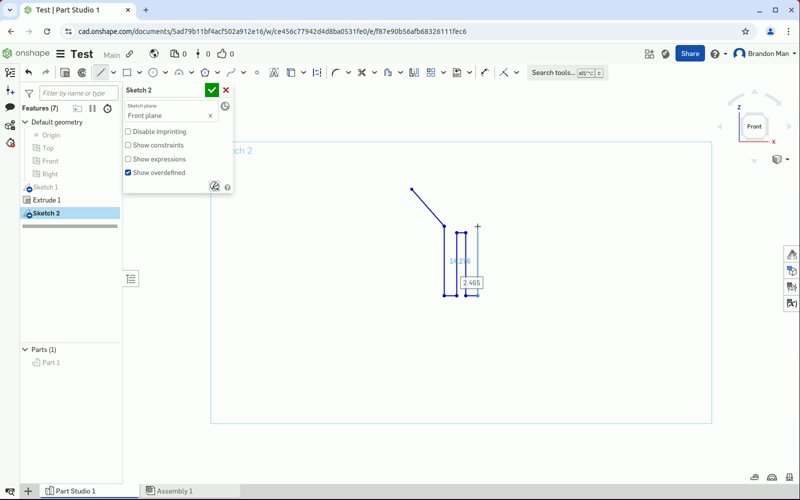
key_up(shift)
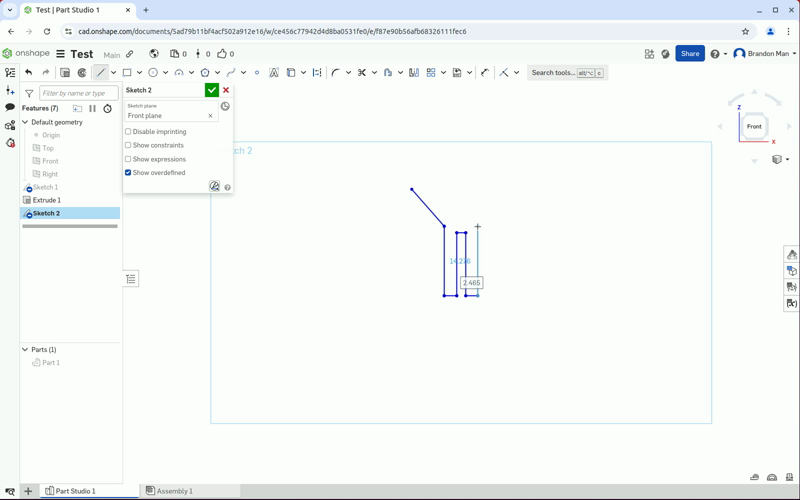
key_down(shift)
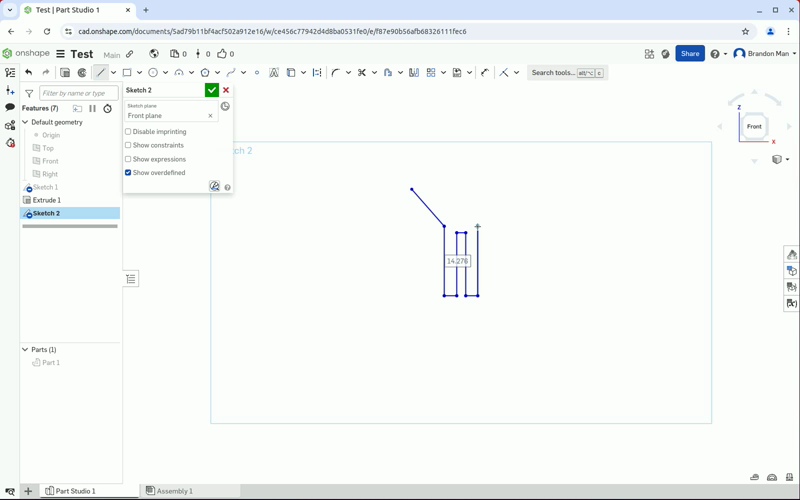
mouse_move(507, 226)
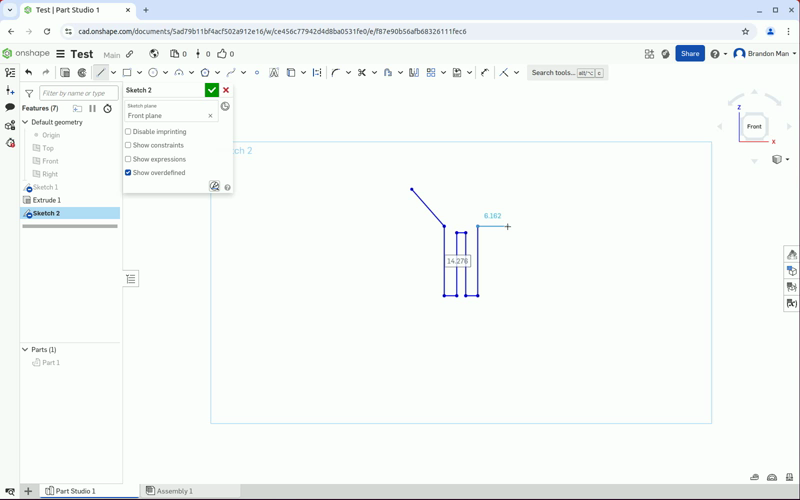
mouse_move(446, 191)
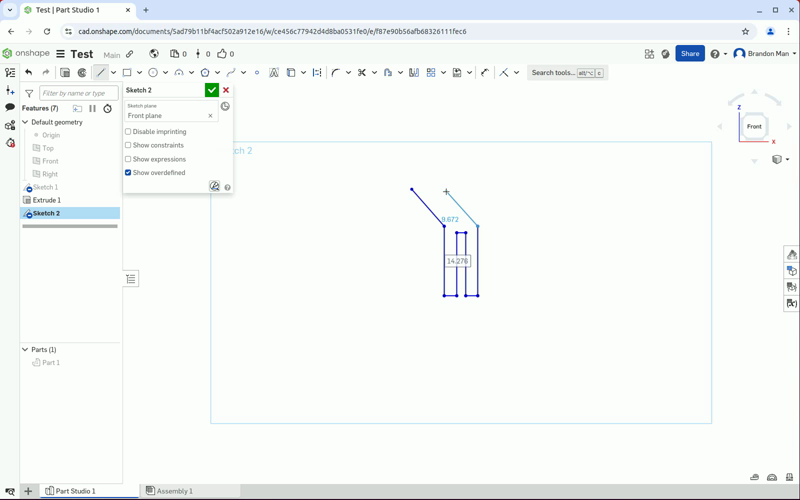
click(446, 191)
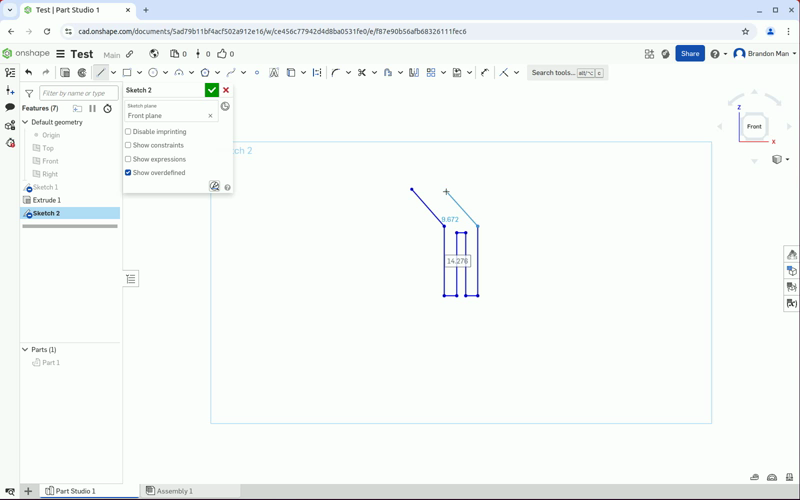
key_up(shift)
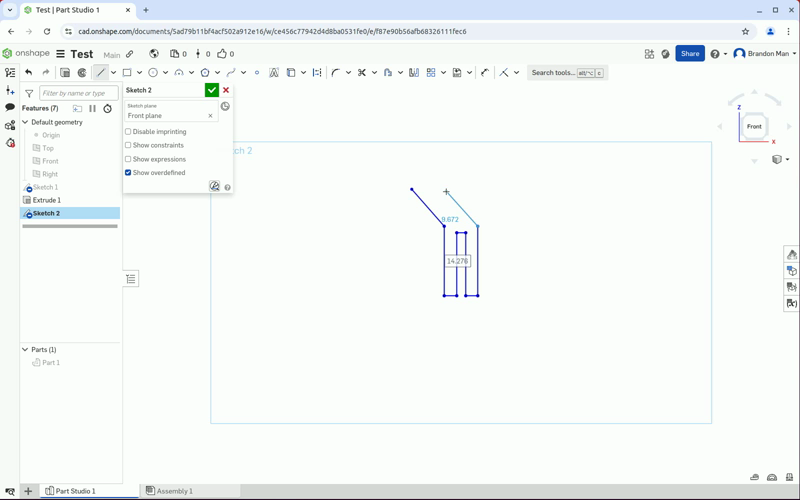
key(esc)
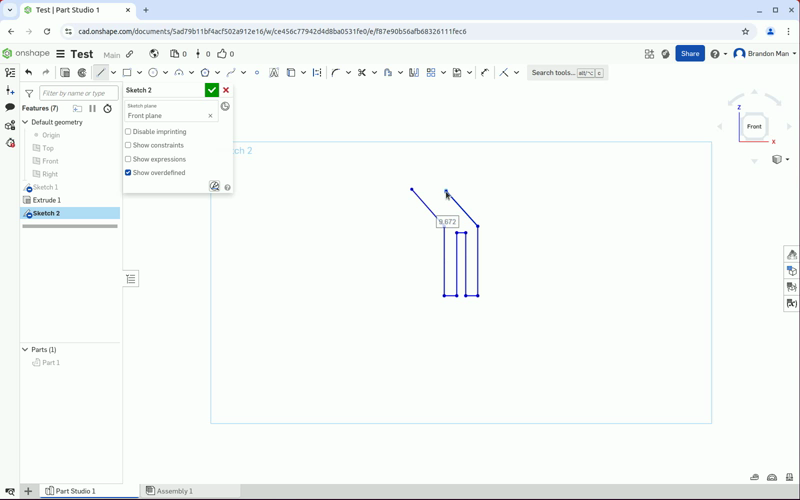
key(a)
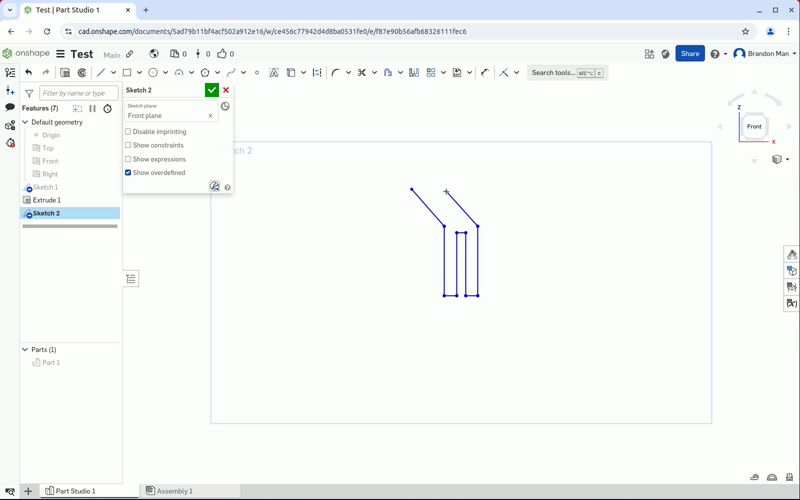
mouse_move(446, 191)
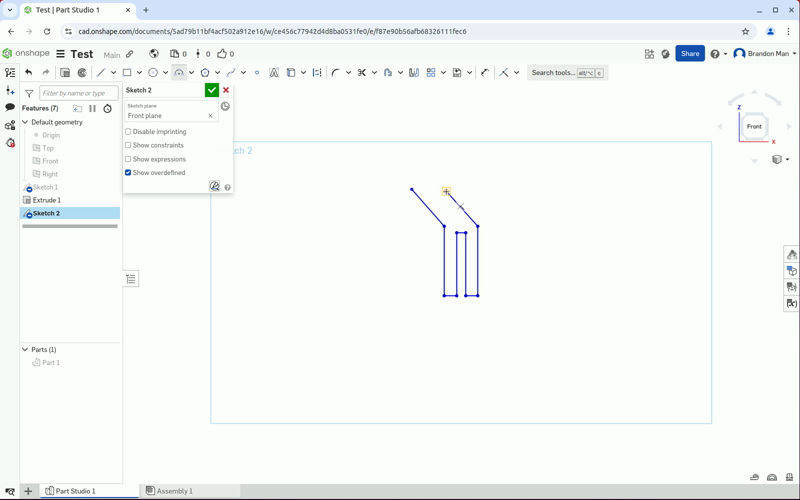
click(446, 191)
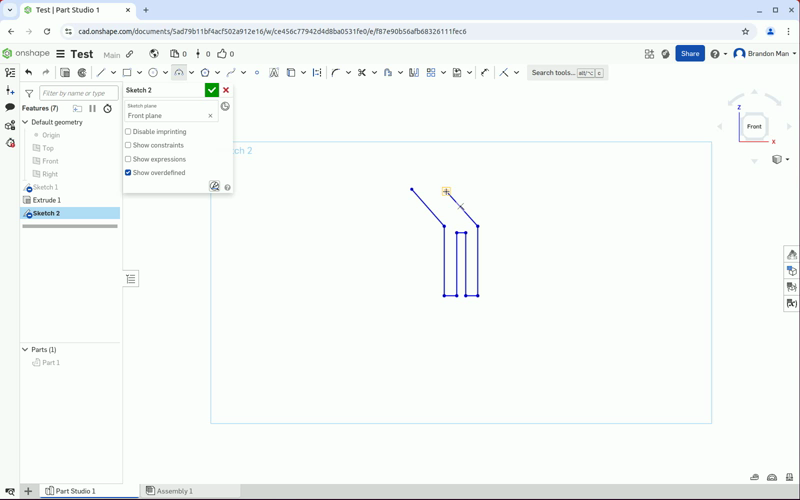
key_down(shift)
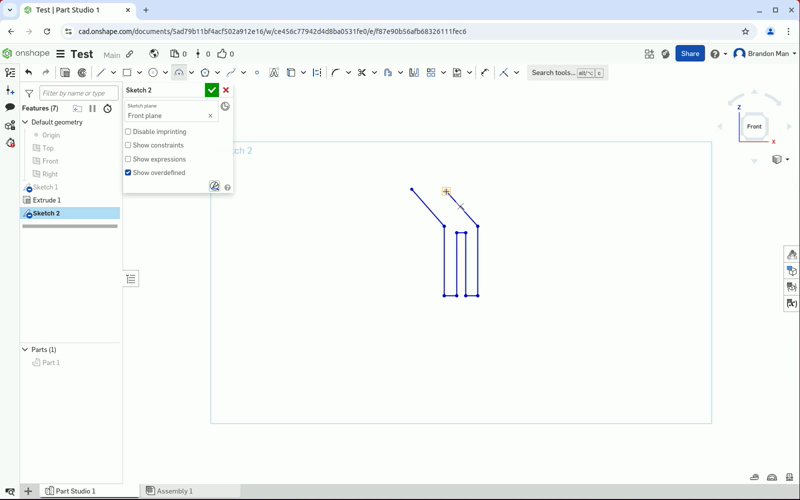
mouse_move(446, 189)
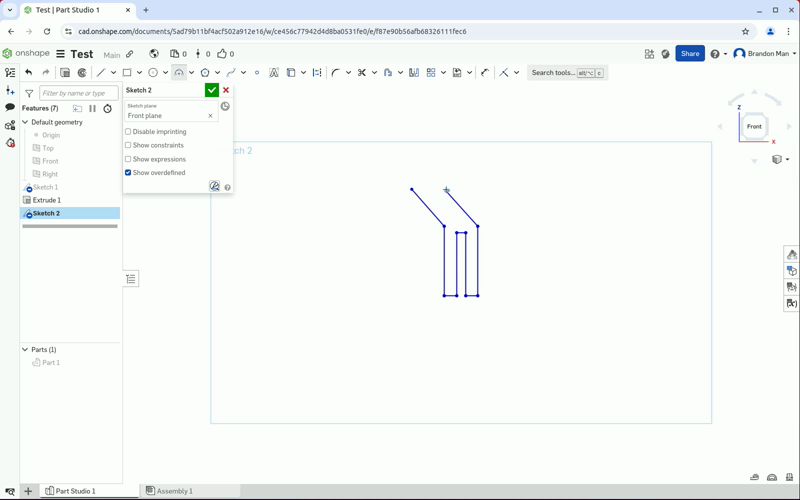
scroll(6)
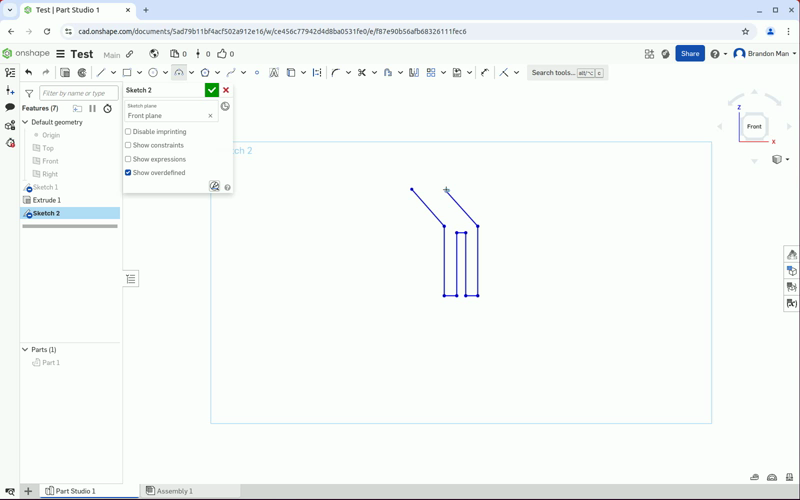
scroll(6)
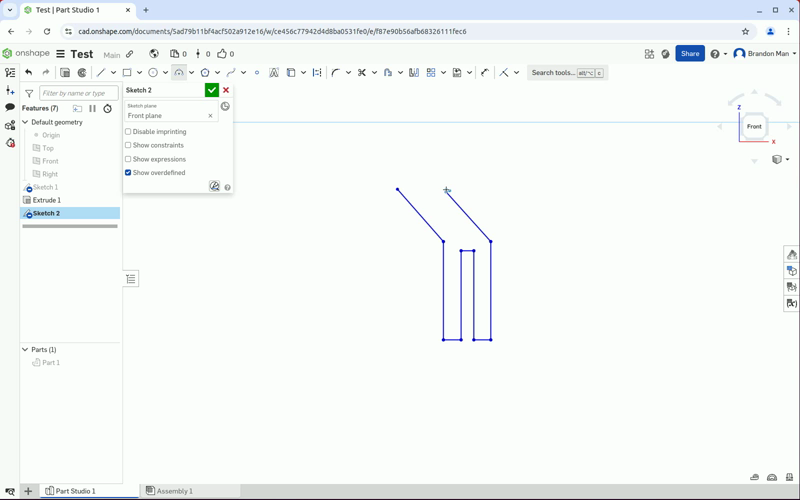
scroll(6)
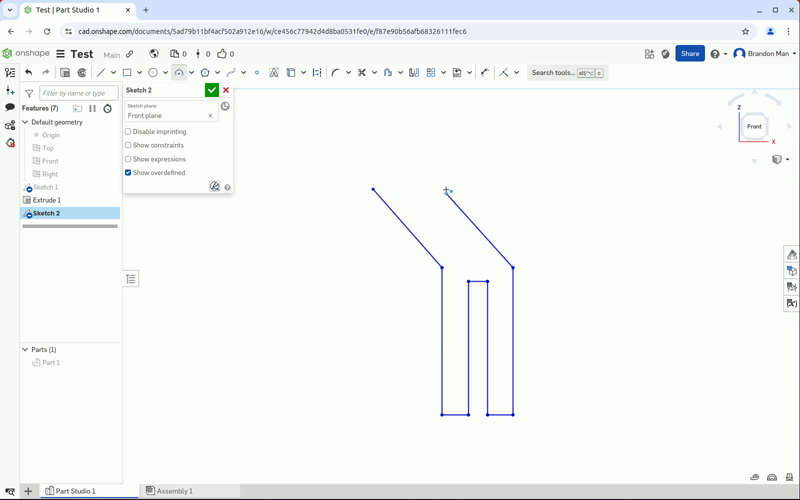
scroll(6)
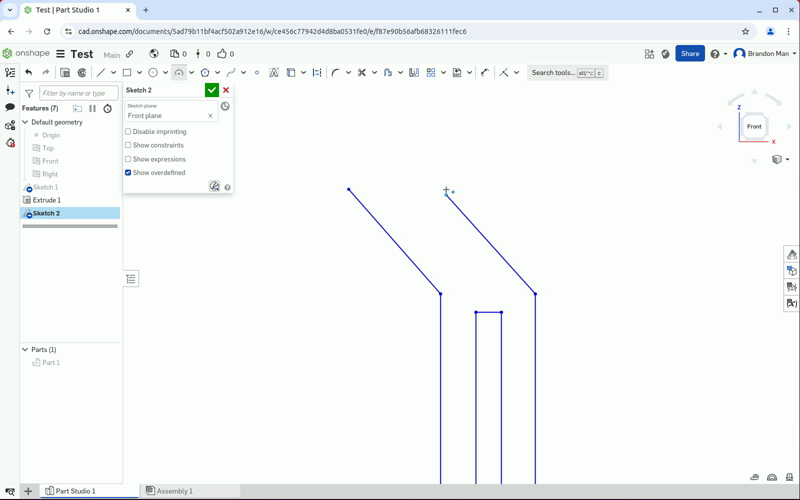
scroll(6)
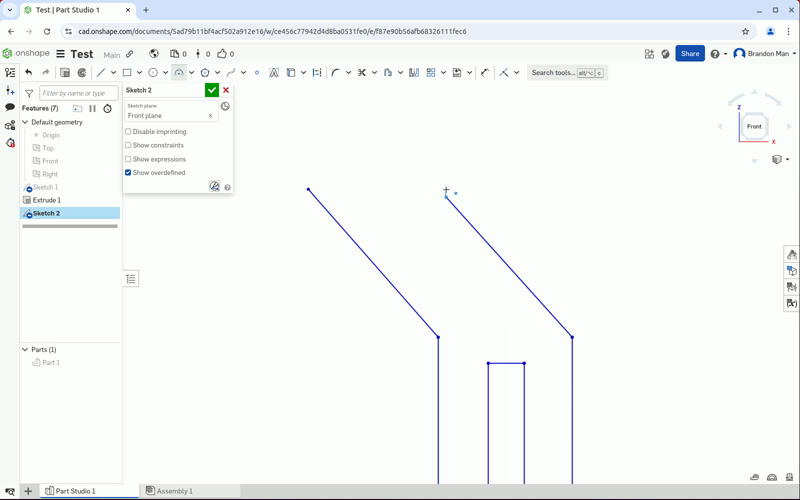
scroll(6)
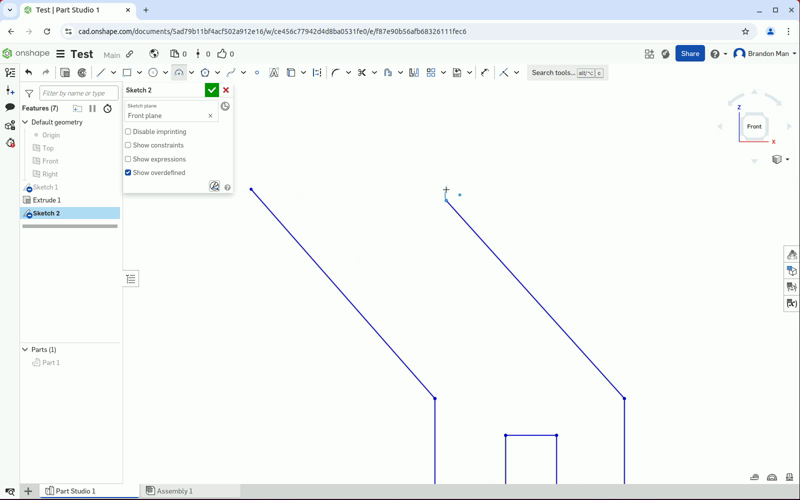
scroll(6)
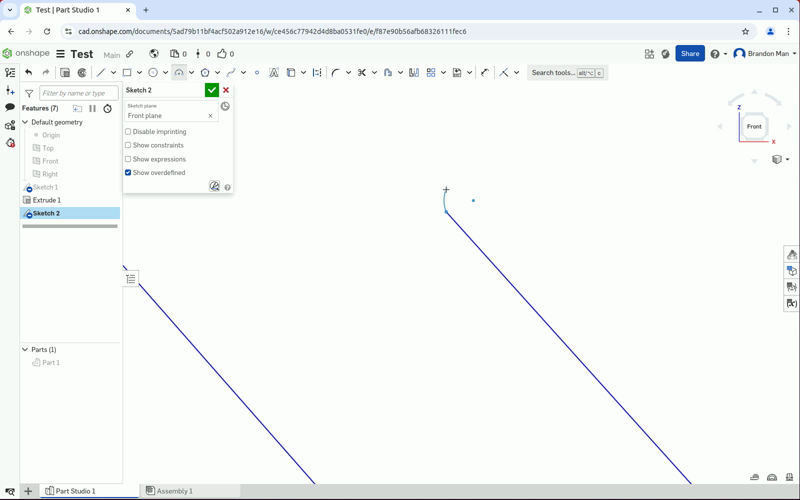
click(446, 189)
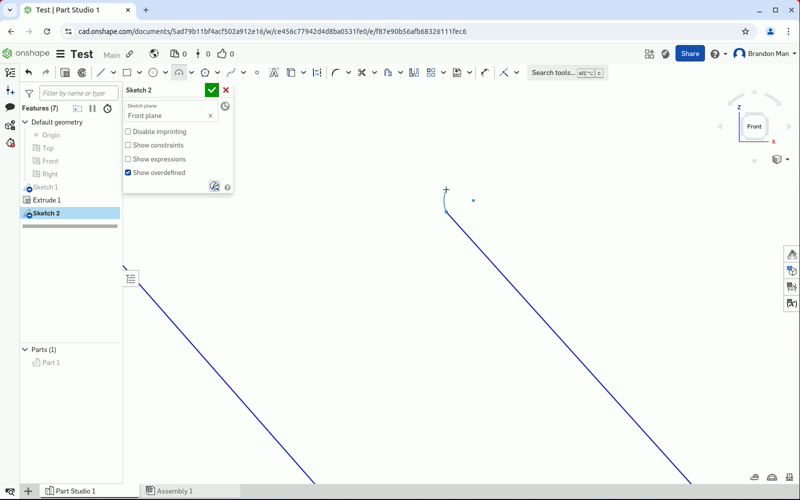
scroll(-6)
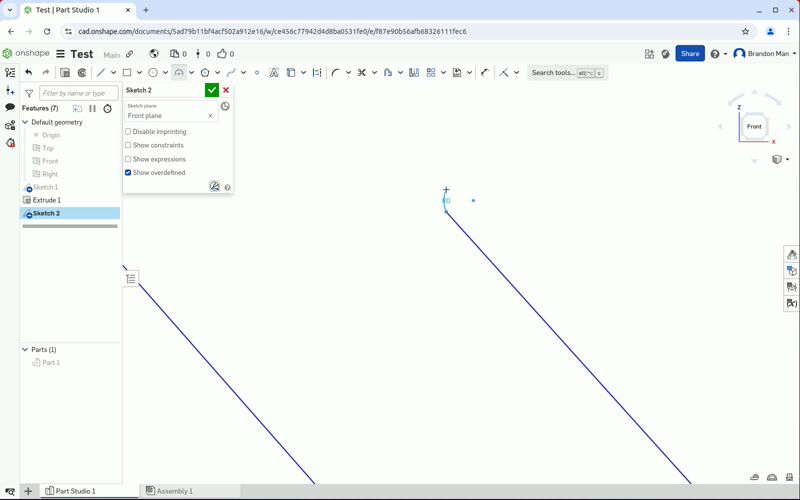
scroll(-6)
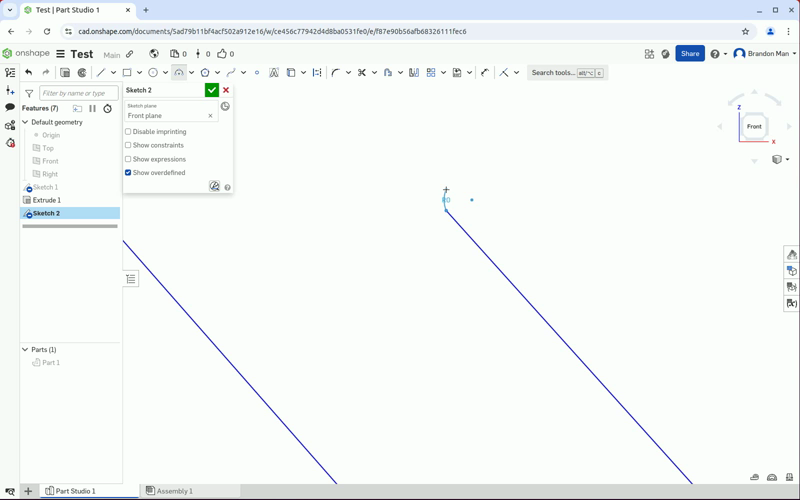
scroll(-6)
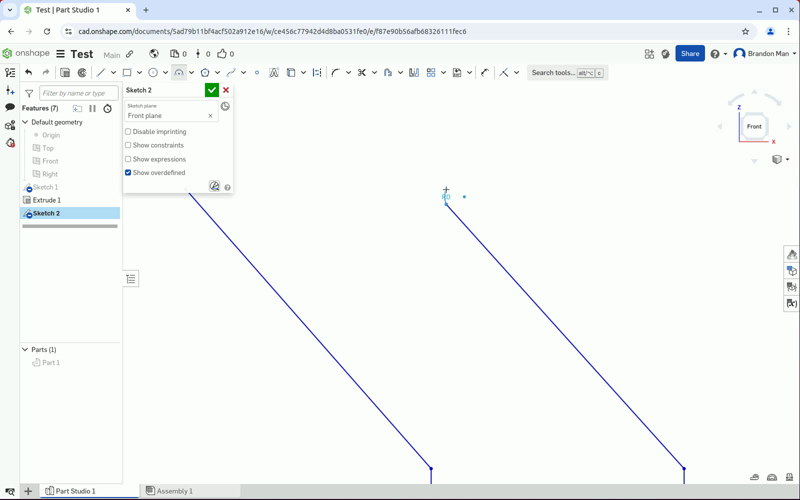
scroll(-6)
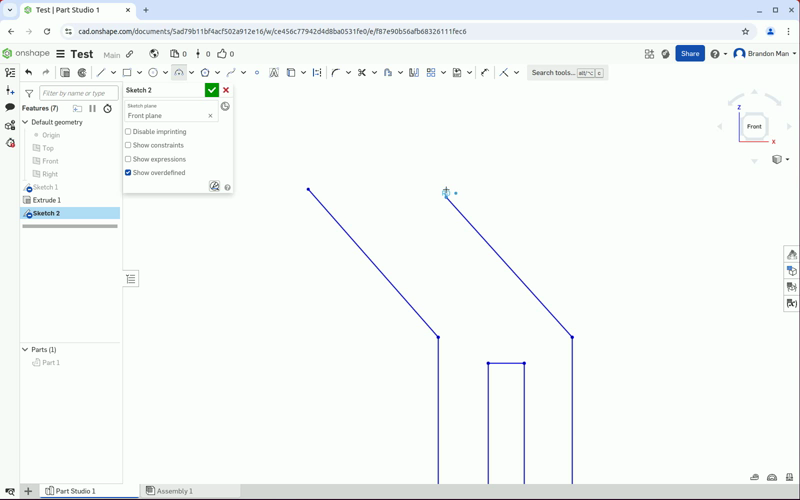
scroll(-6)
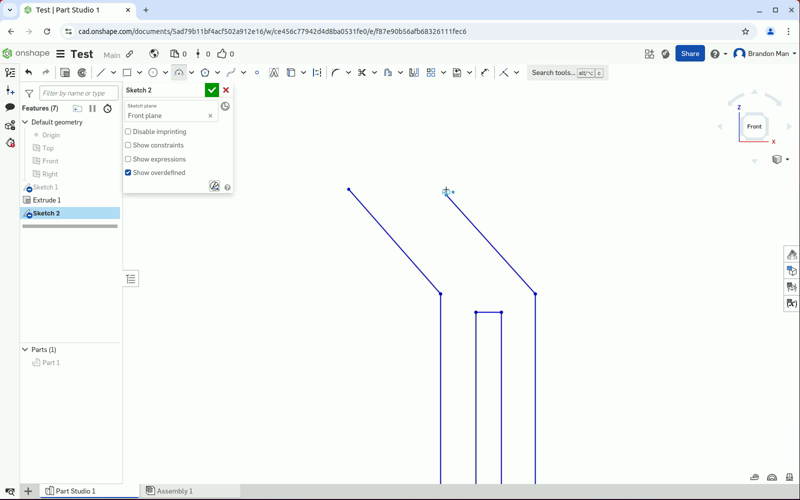
scroll(-6)
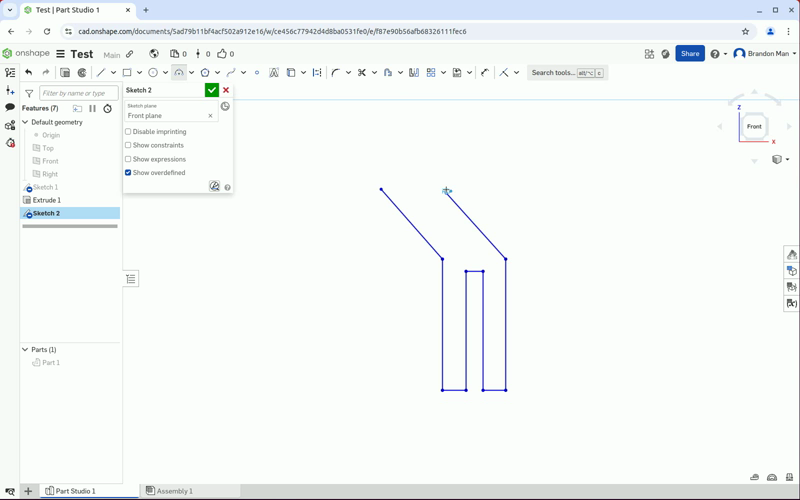
scroll(-6)
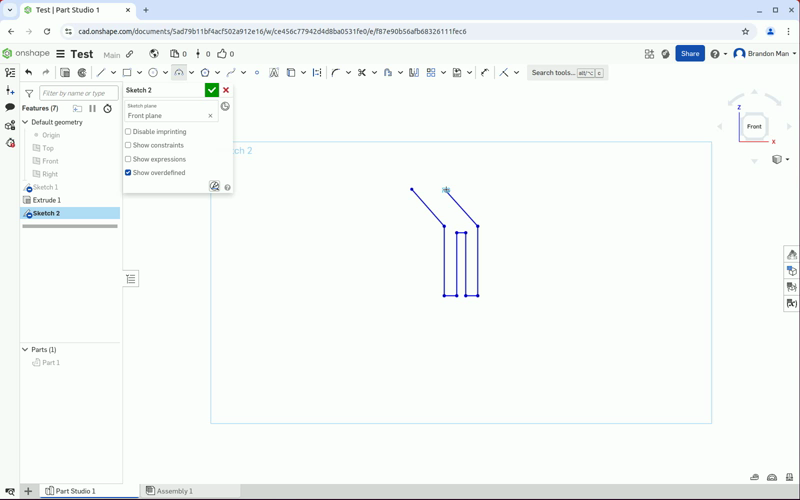
mouse_move(447, 190)
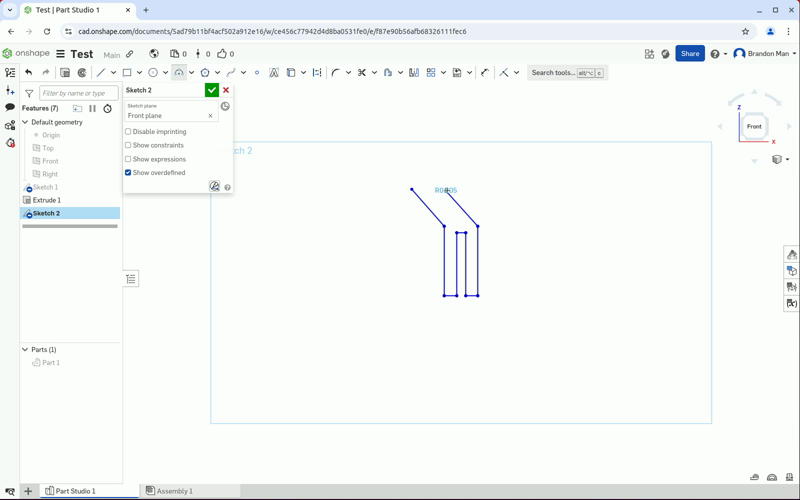
scroll(6)
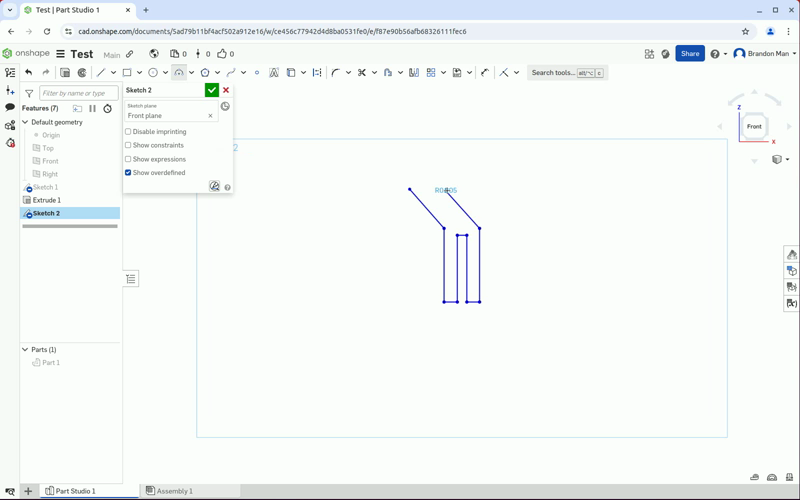
scroll(6)
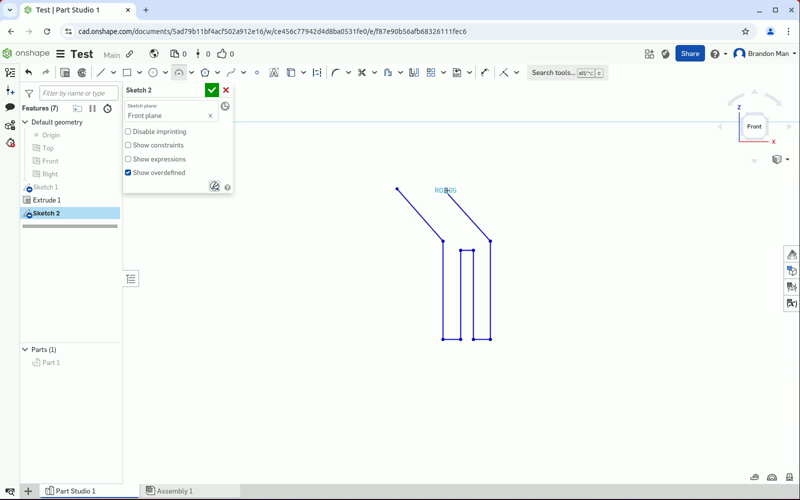
scroll(6)
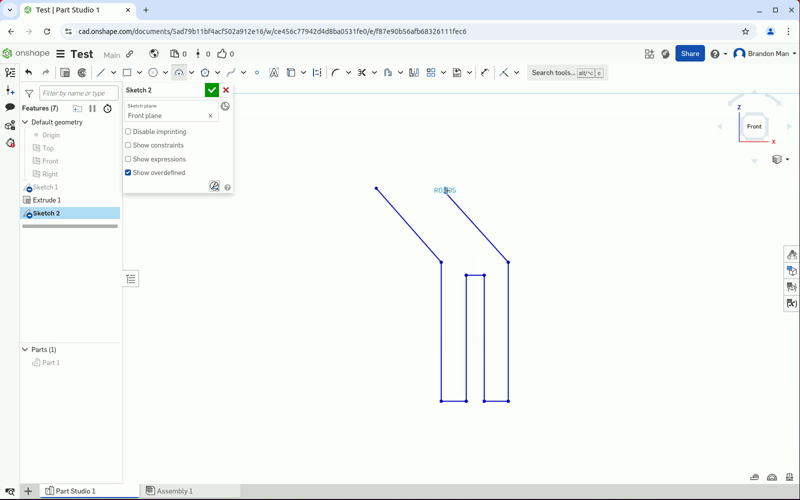
scroll(6)
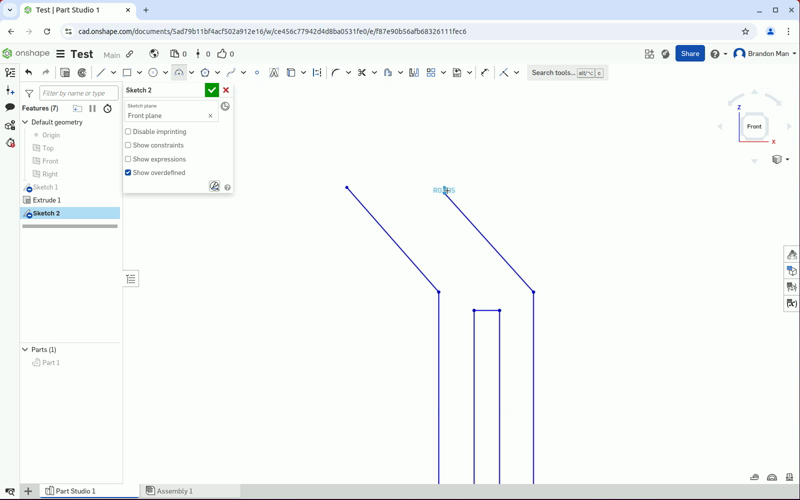
scroll(6)
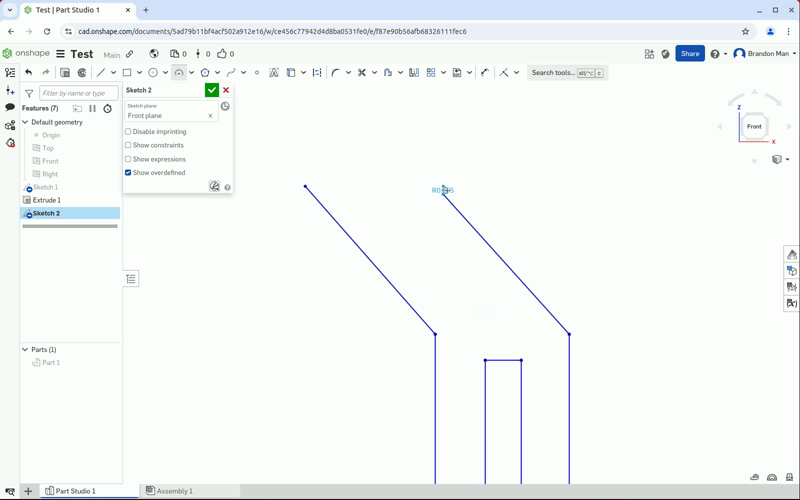
scroll(6)
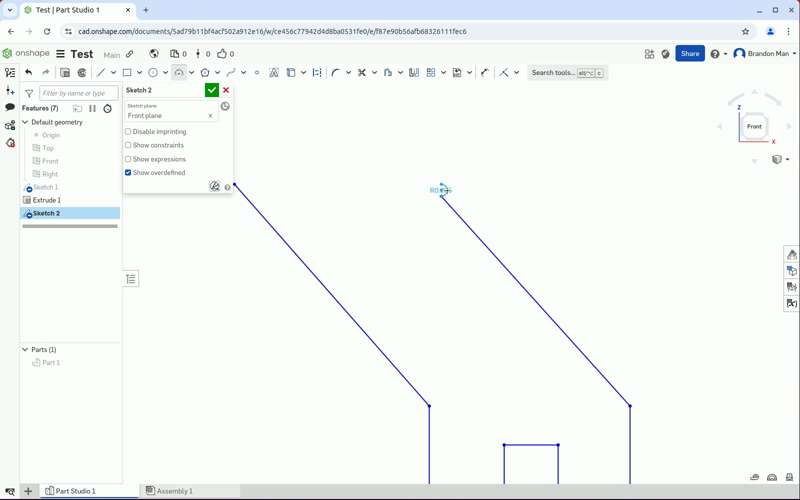
scroll(6)
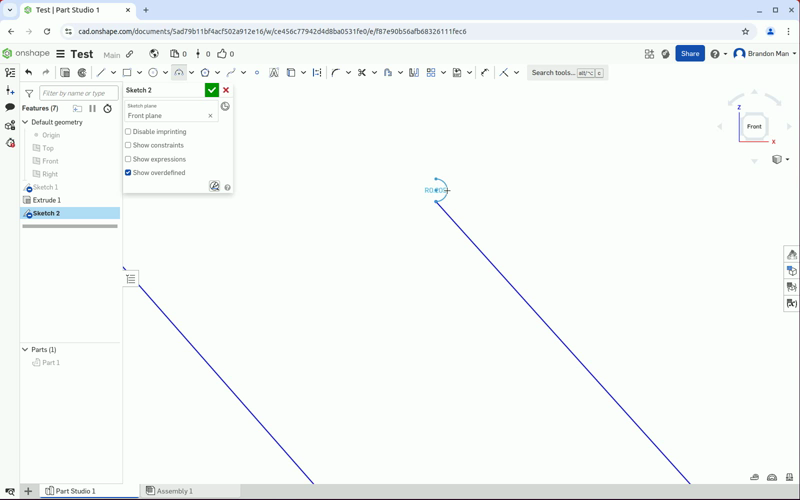
click(447, 190)
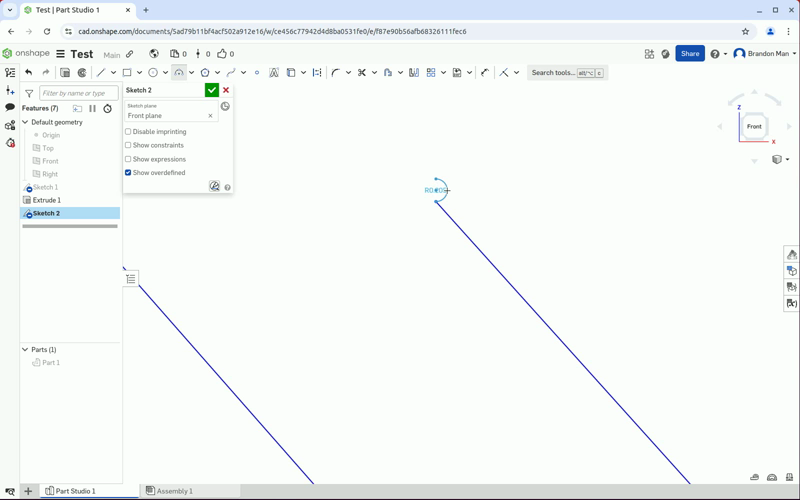
scroll(-6)
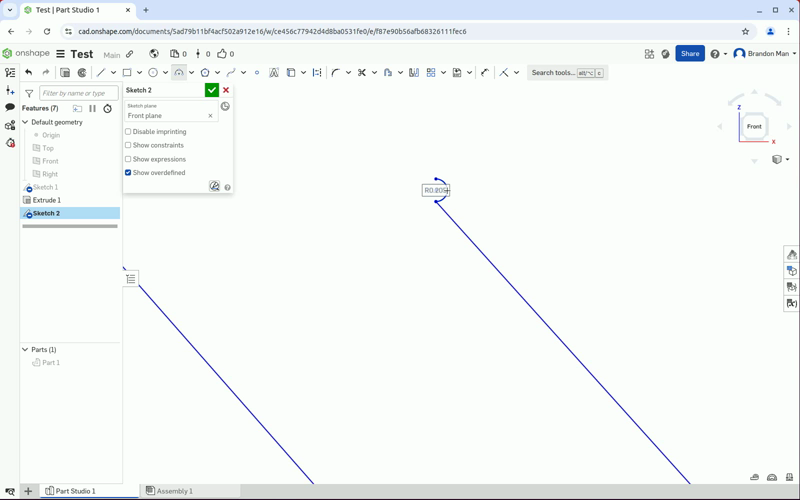
scroll(-6)
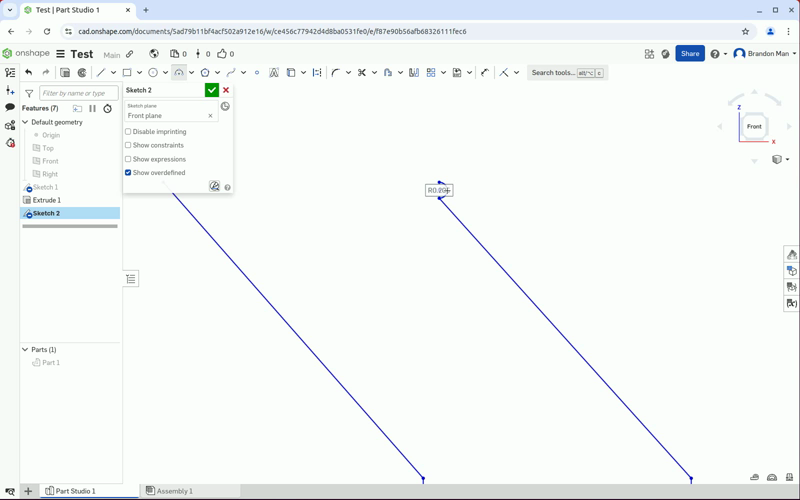
scroll(-6)
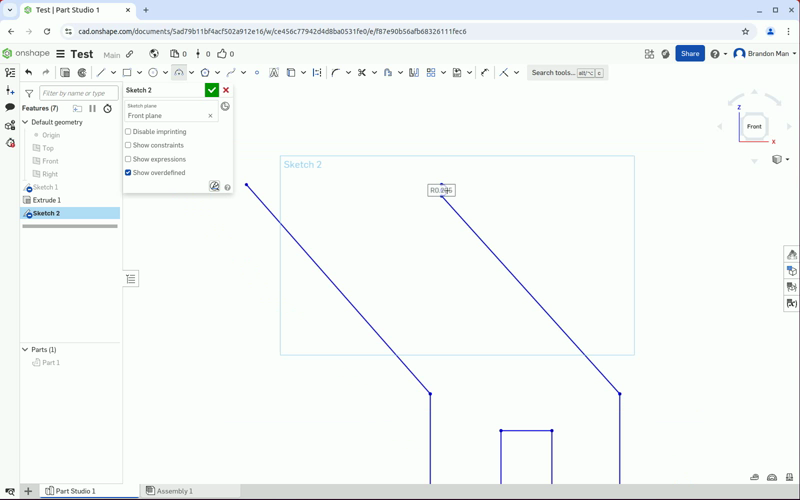
scroll(-6)
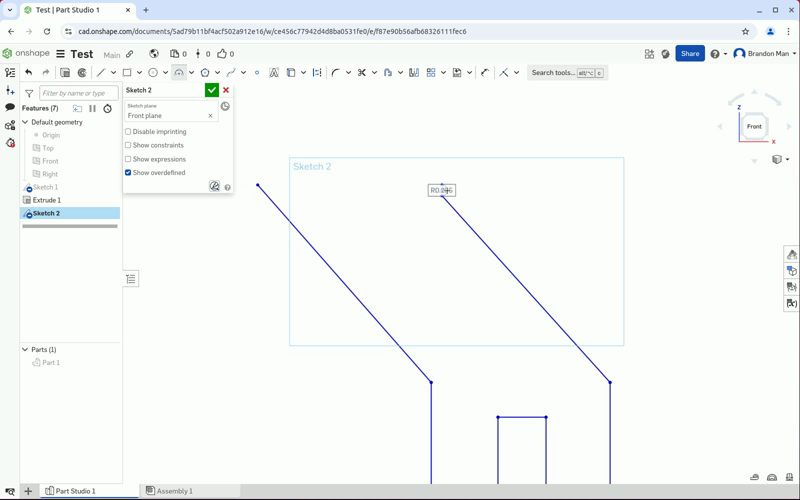
scroll(-6)
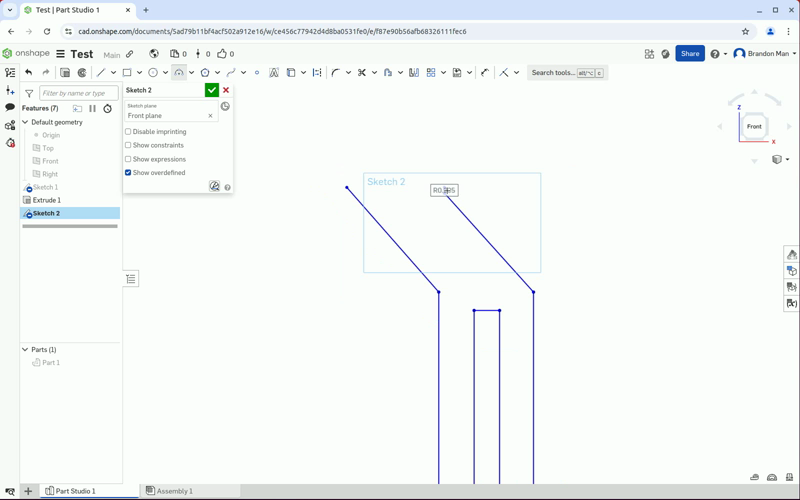
scroll(-6)
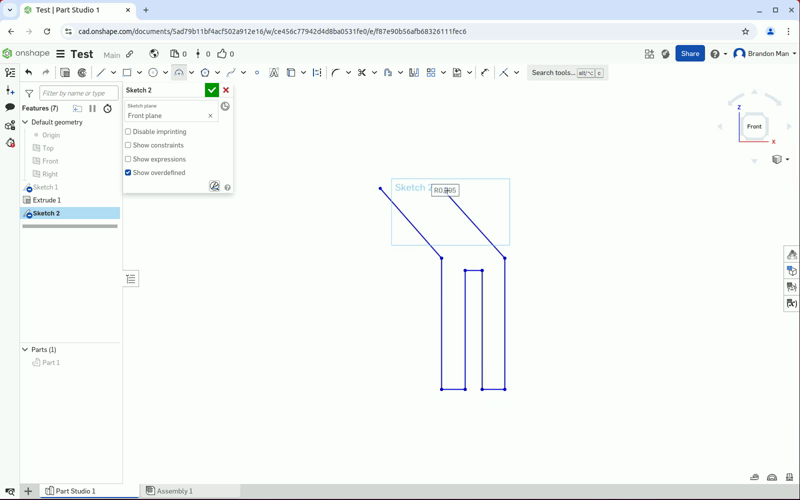
scroll(-6)
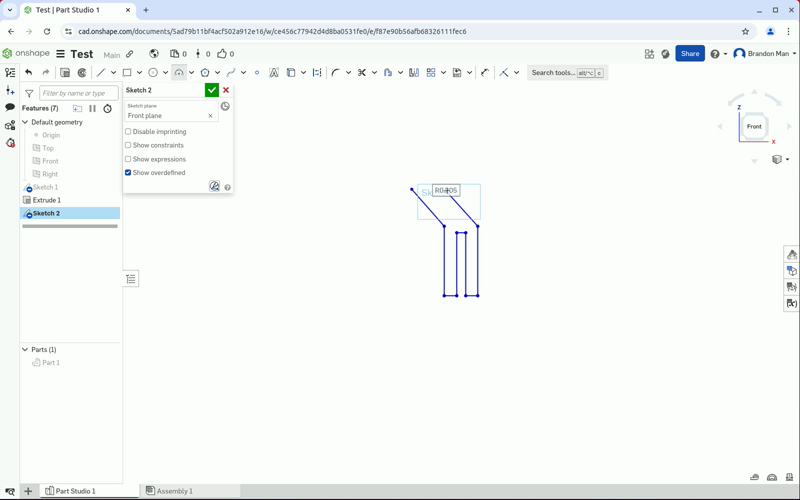
key_up(shift)
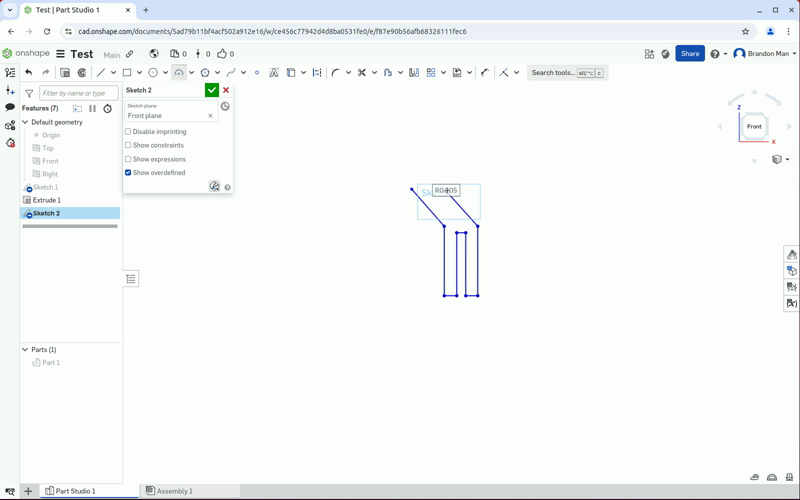
key(esc)
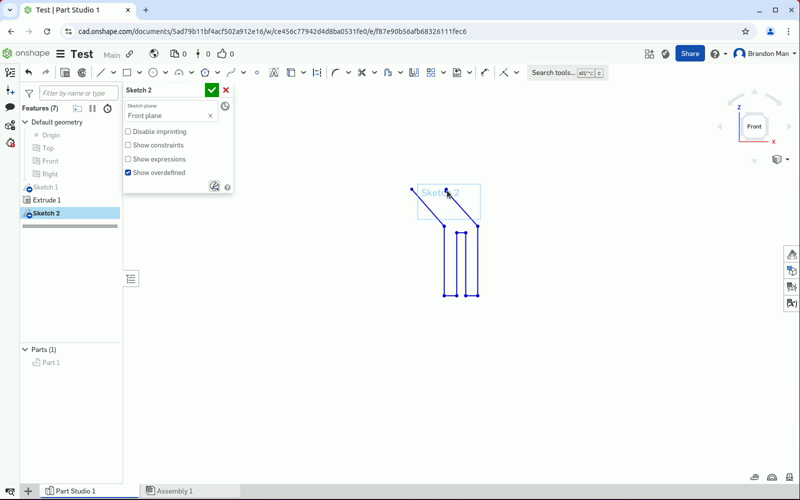
key(l)
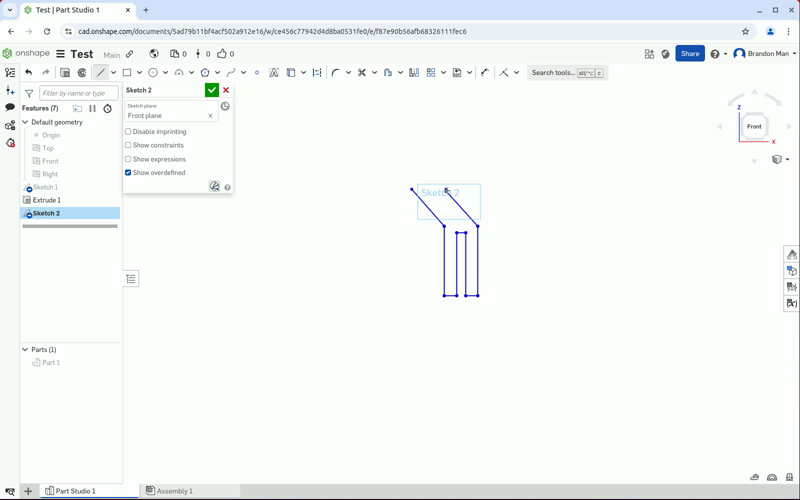
mouse_move(446, 189)
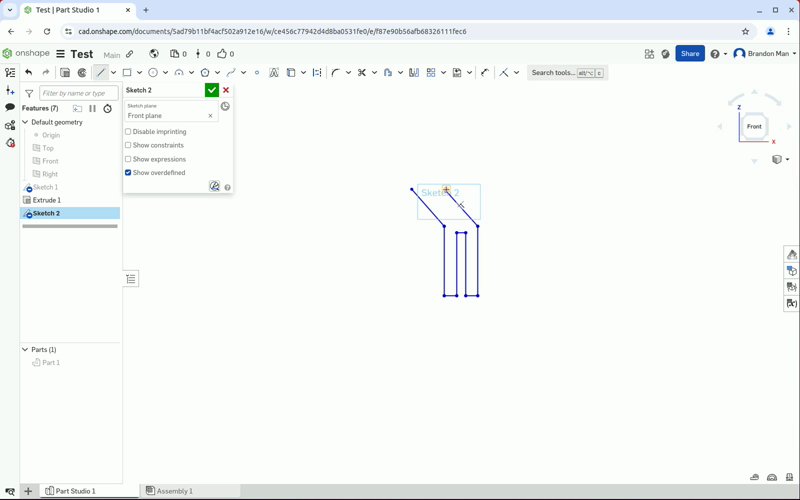
scroll(6)
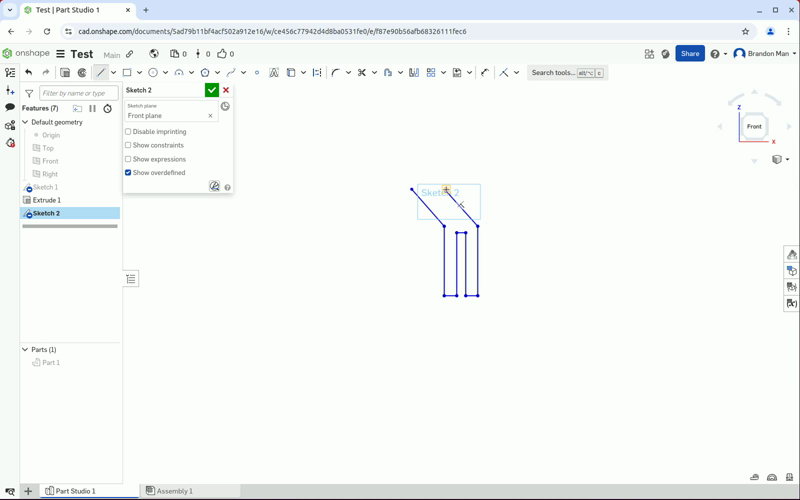
scroll(6)
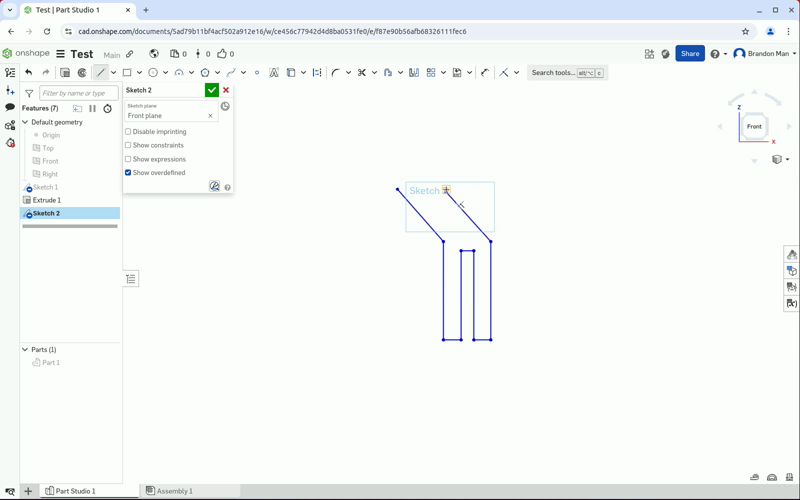
scroll(6)
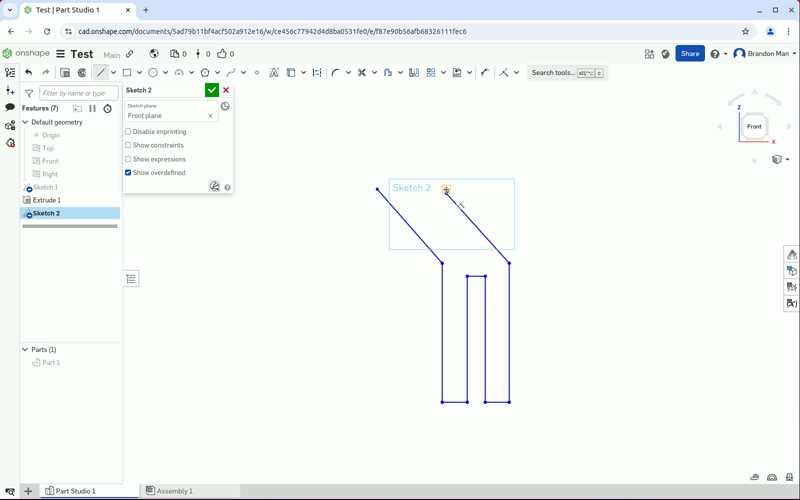
scroll(6)
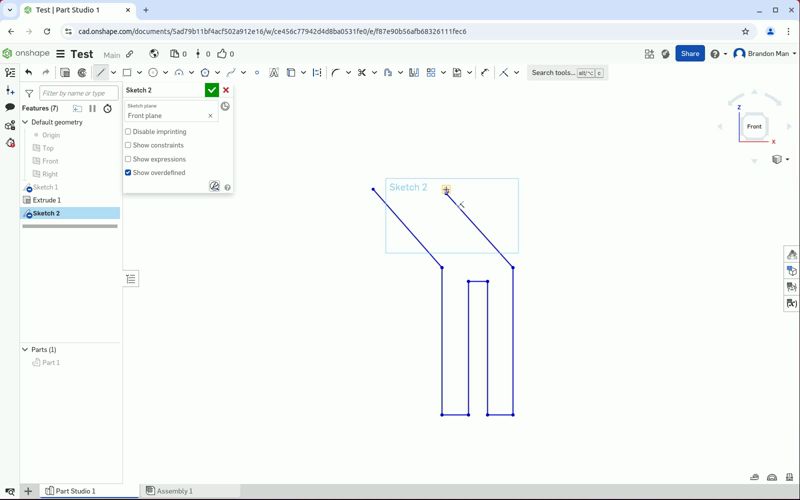
scroll(6)
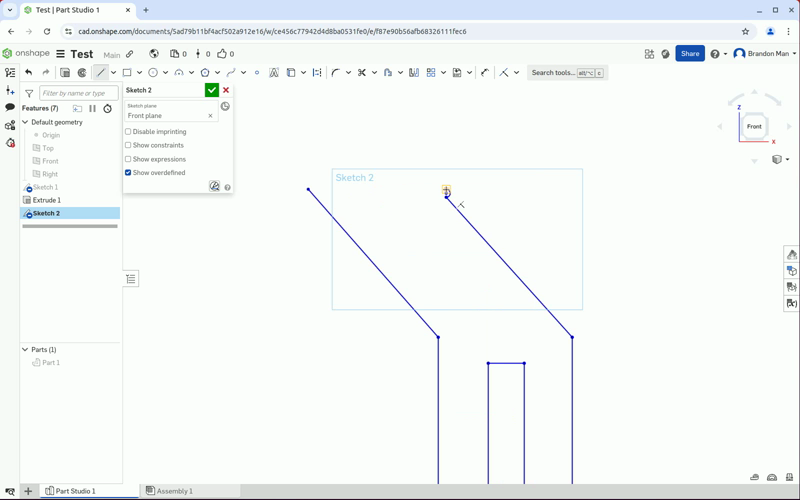
scroll(6)
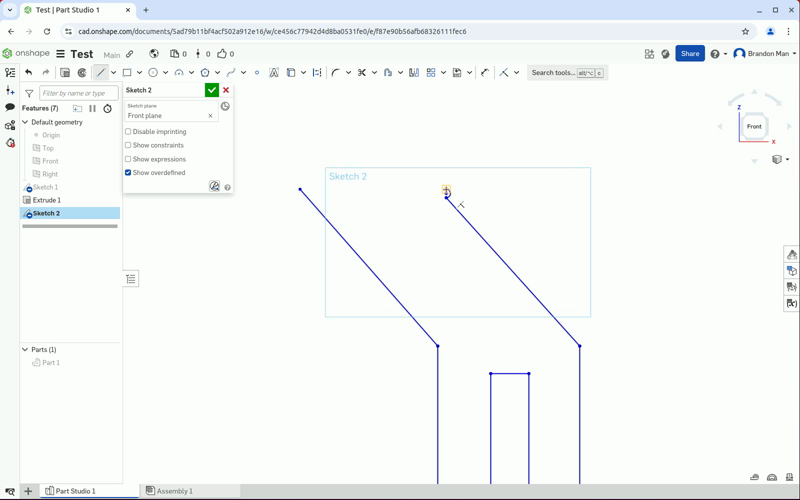
scroll(6)
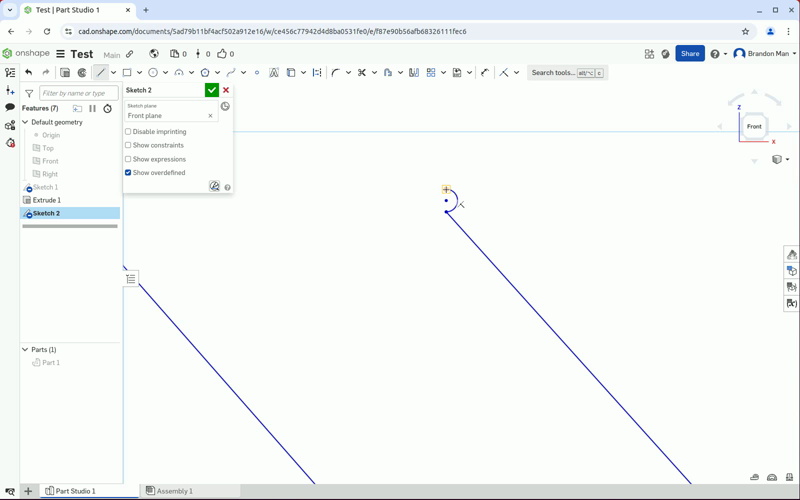
click(446, 189)
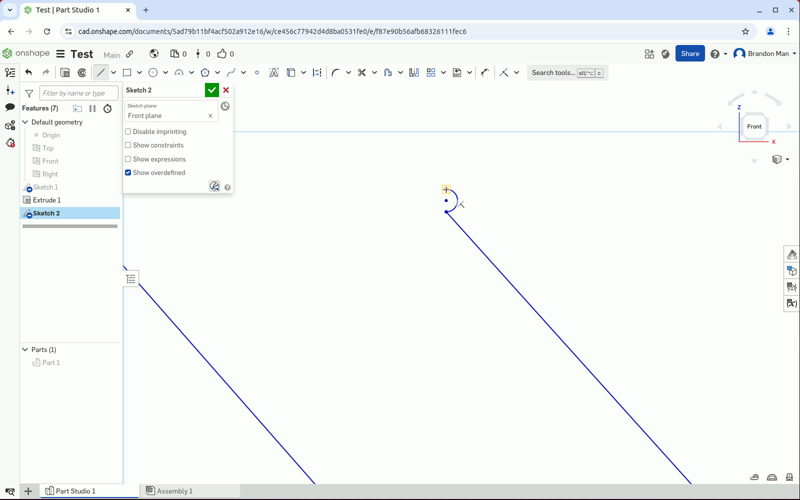
scroll(-6)
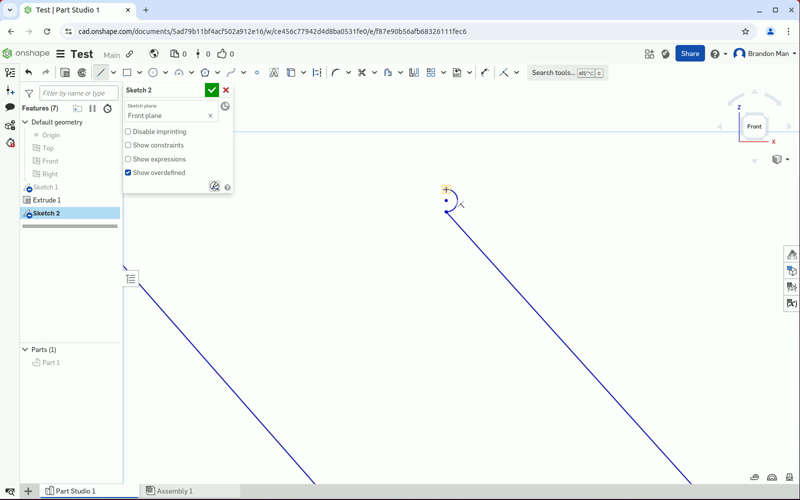
scroll(-6)
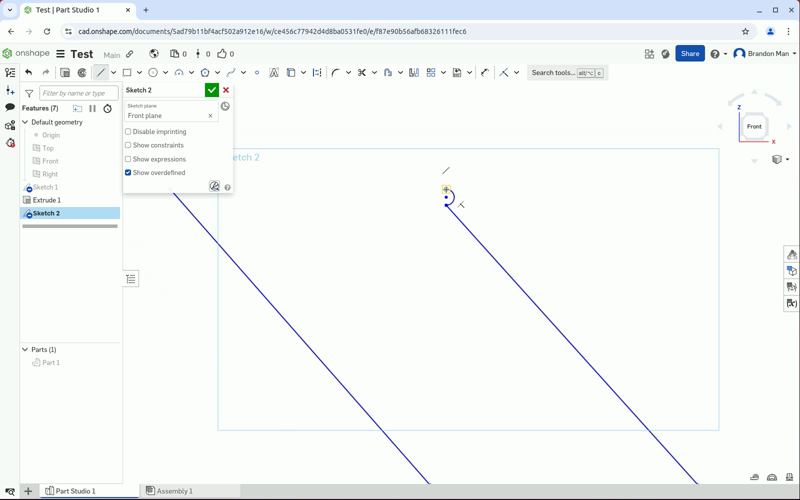
scroll(-6)
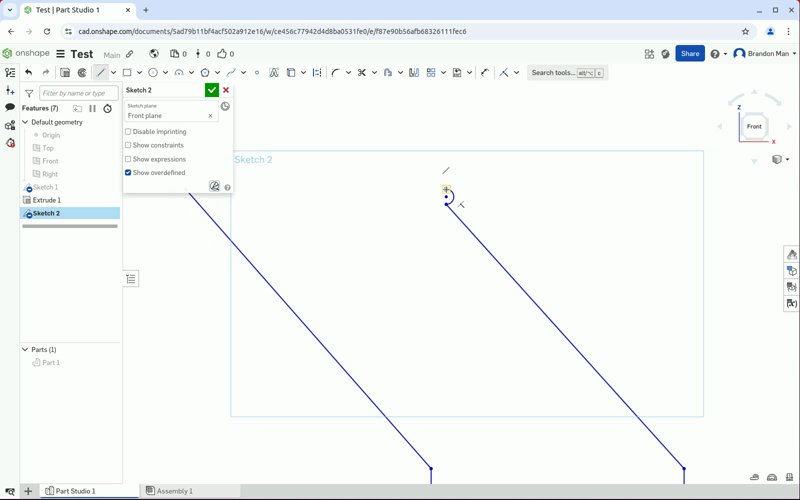
scroll(-6)
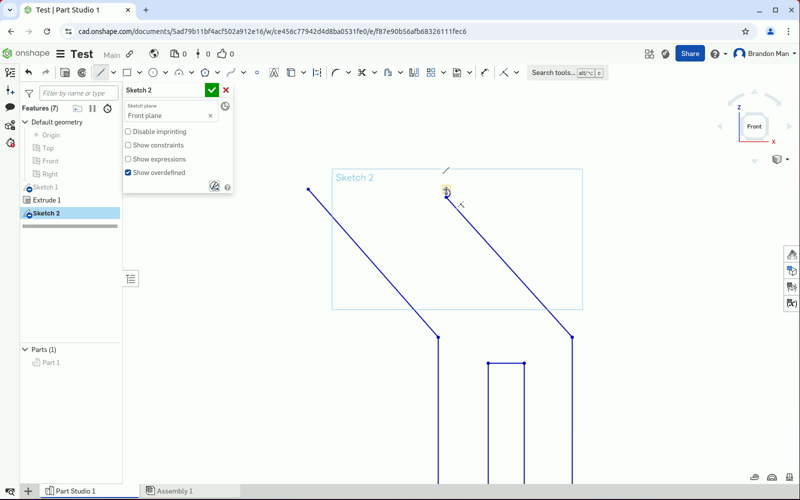
scroll(-6)
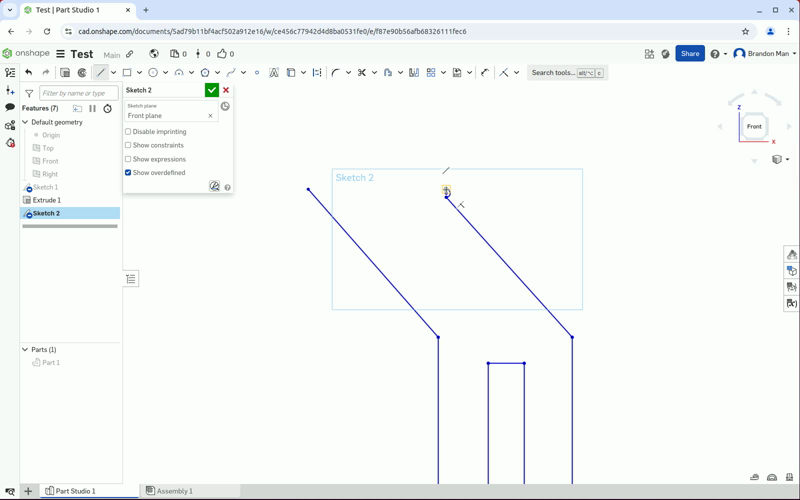
scroll(-6)
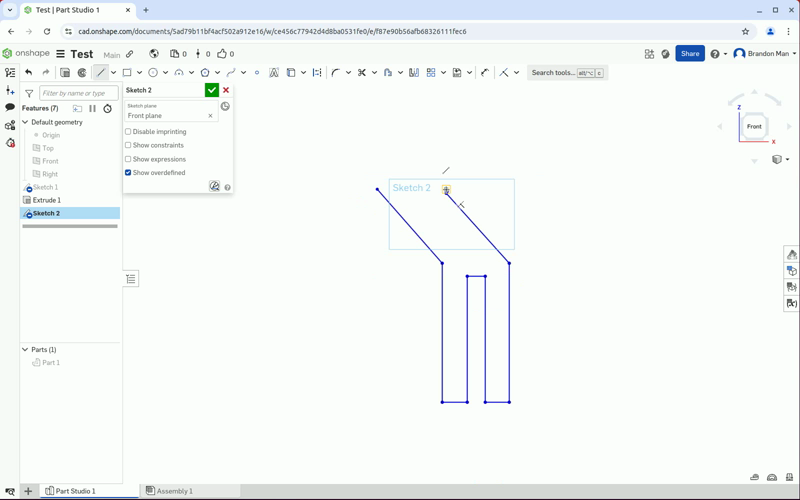
scroll(-6)
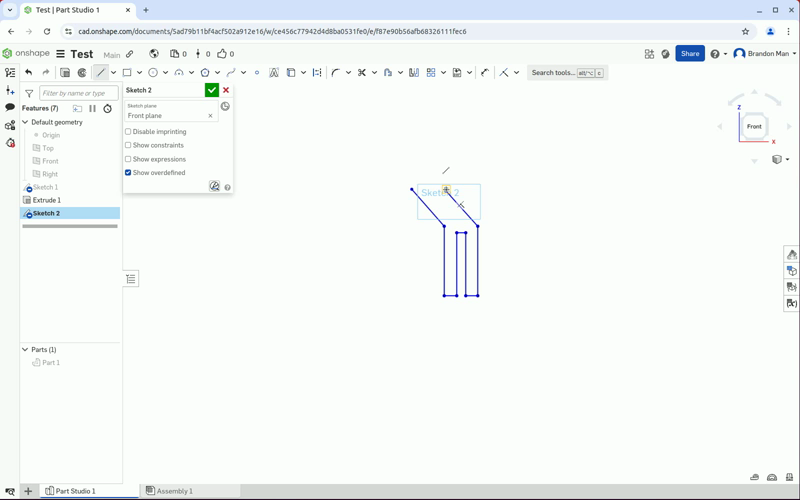
key_down(shift)
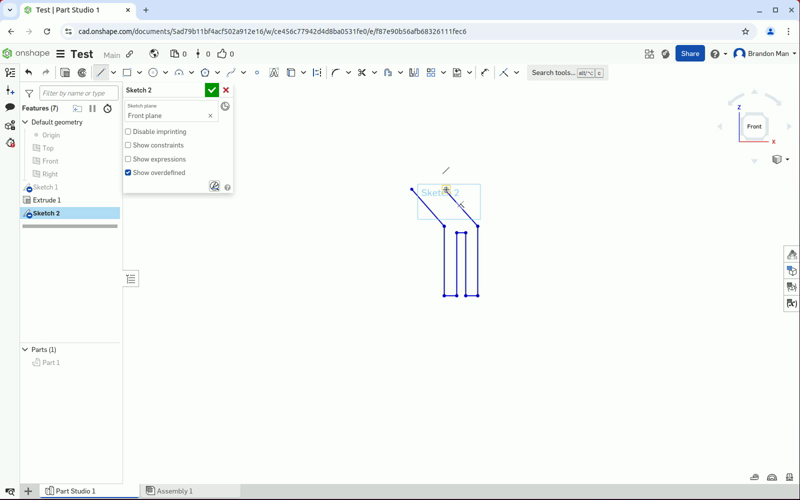
mouse_move(476, 189)
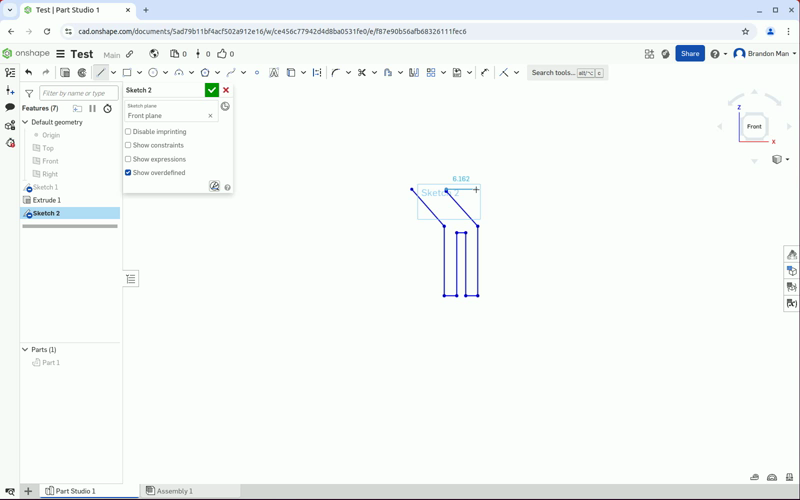
mouse_move(461, 189)
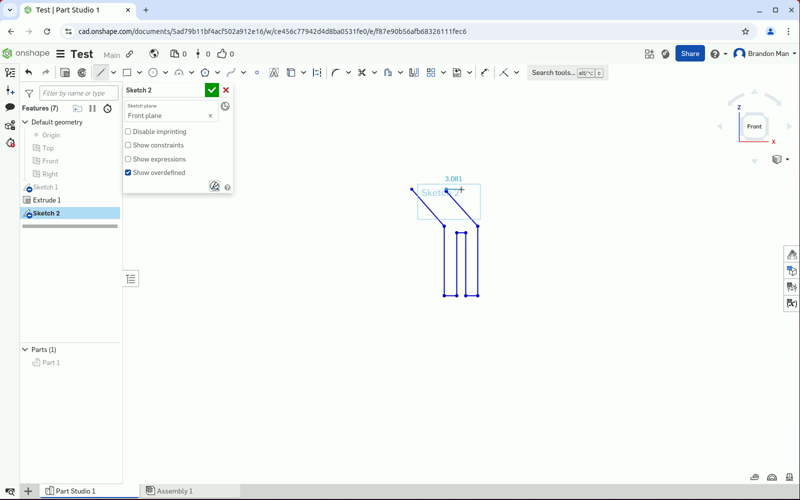
click(461, 189)
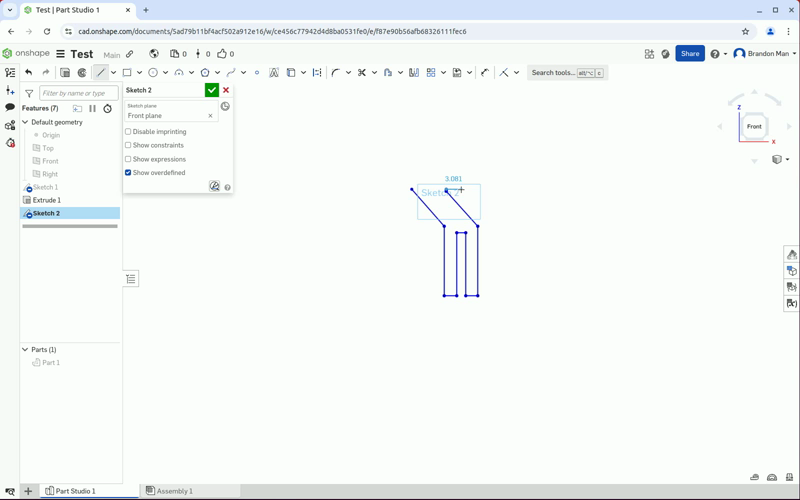
key_up(shift)
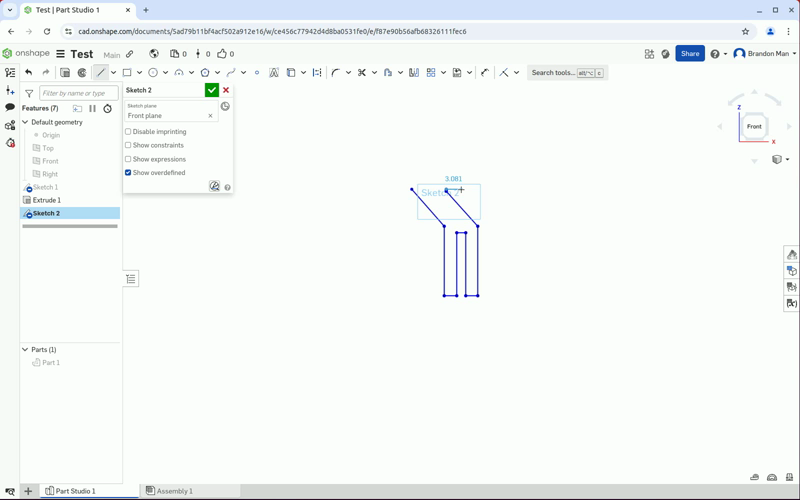
key_down(shift)
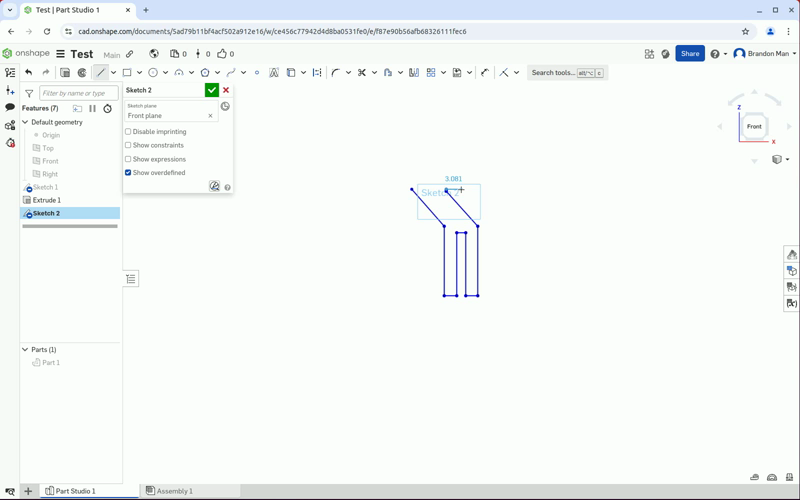
mouse_move(491, 189)
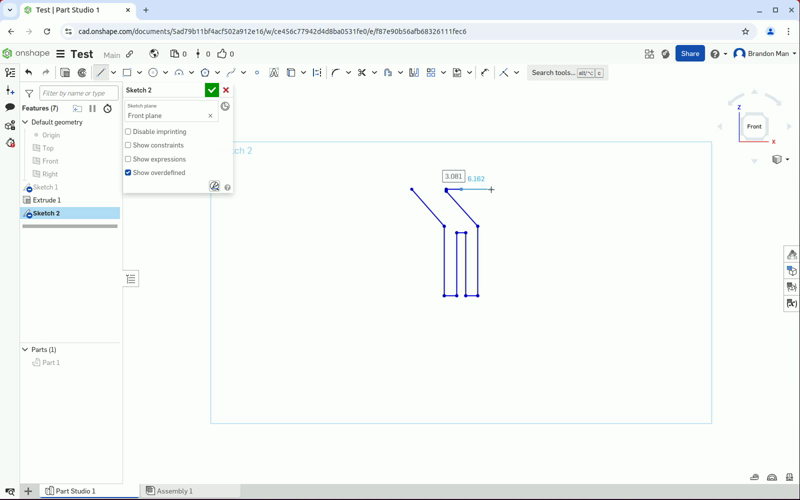
mouse_move(461, 170)
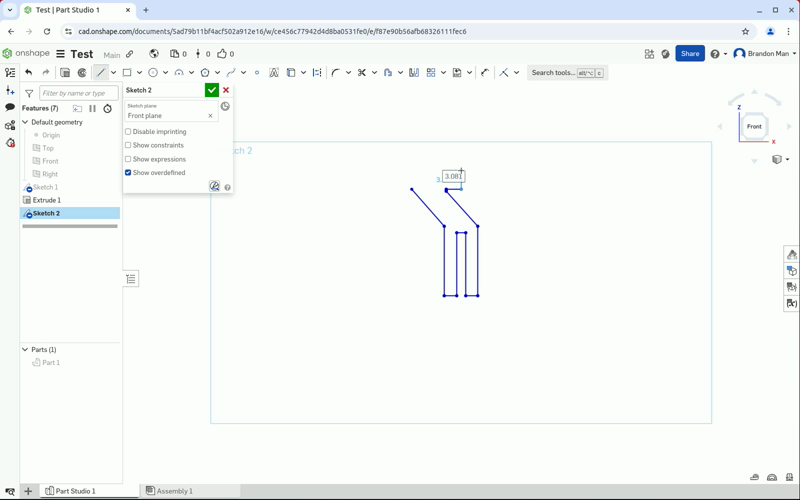
click(461, 170)
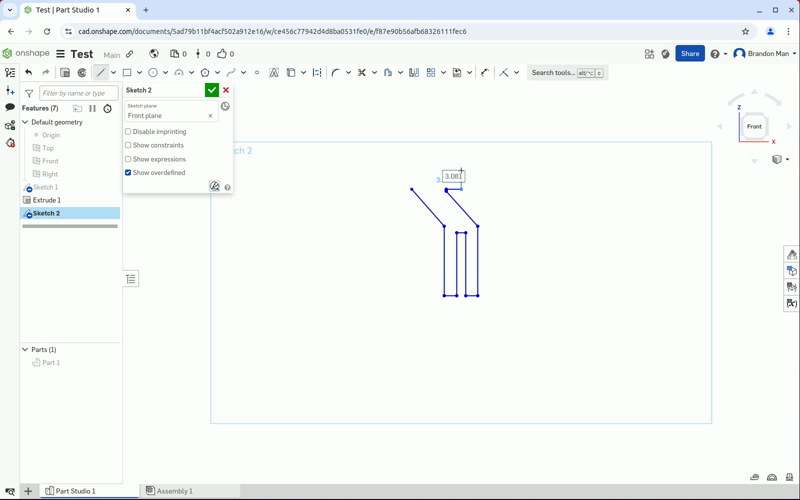
key_up(shift)
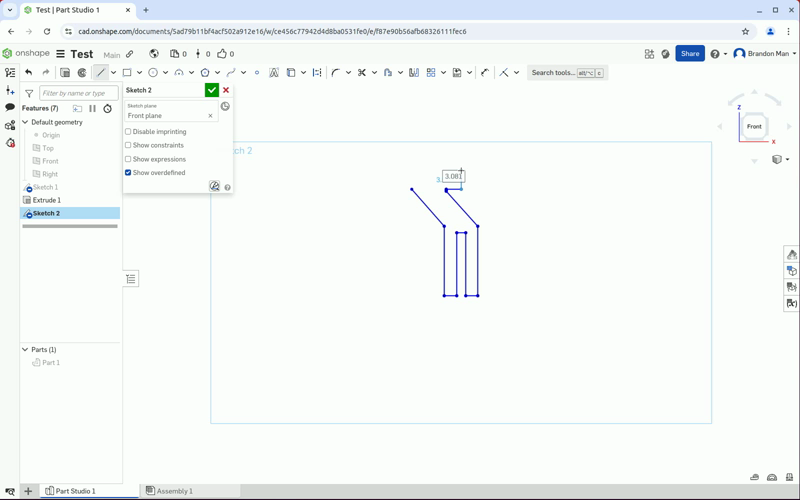
key_down(shift)
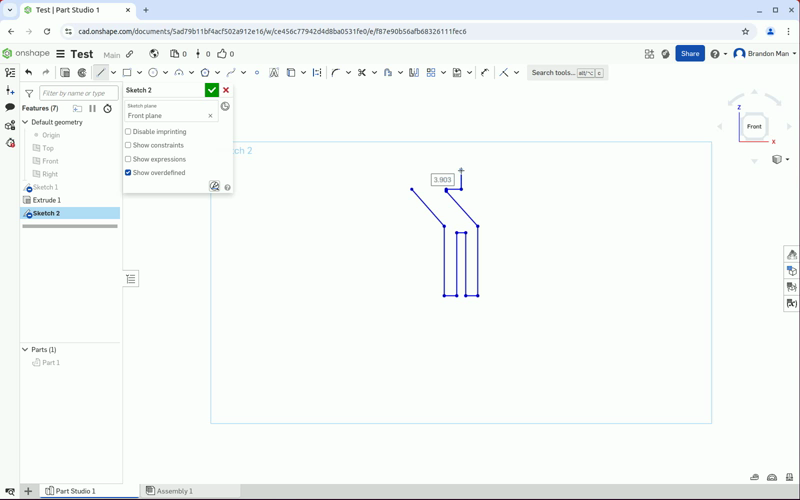
mouse_move(491, 170)
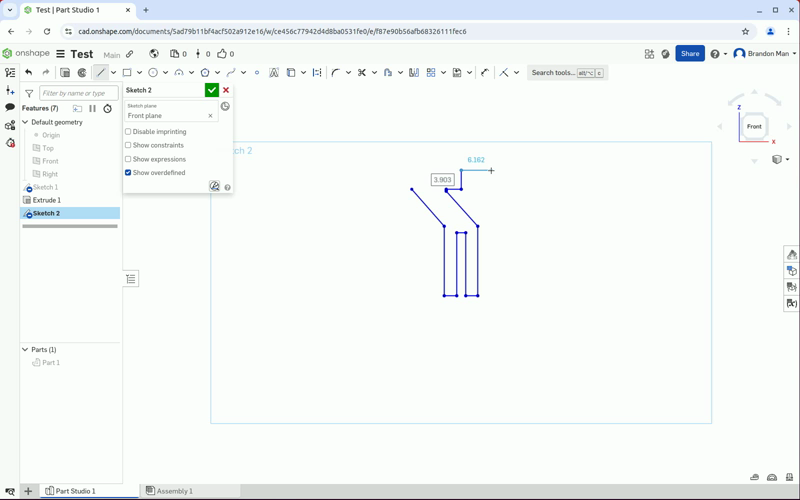
mouse_move(411, 170)
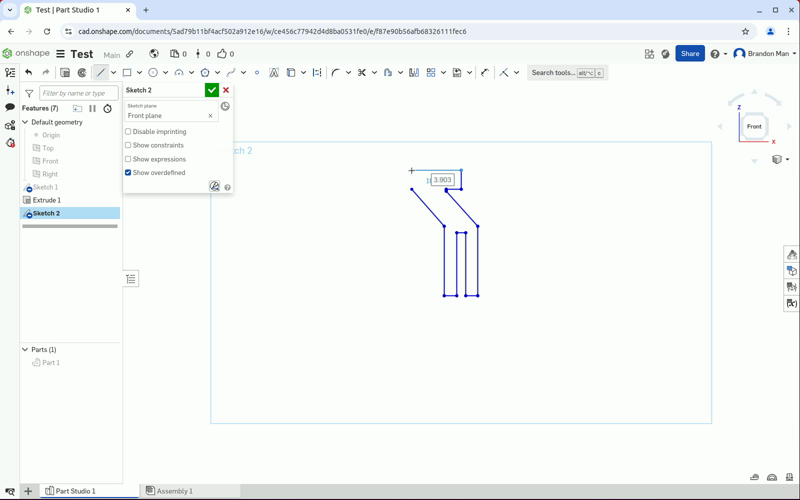
click(411, 170)
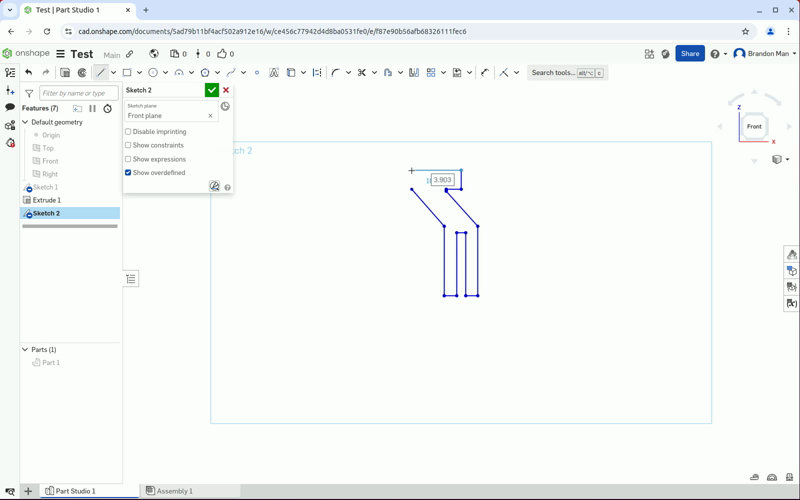
key_up(shift)
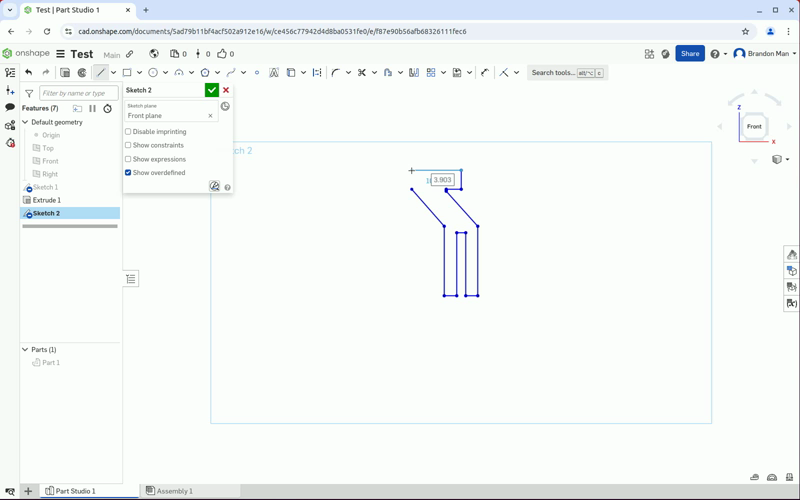
mouse_move(441, 170)
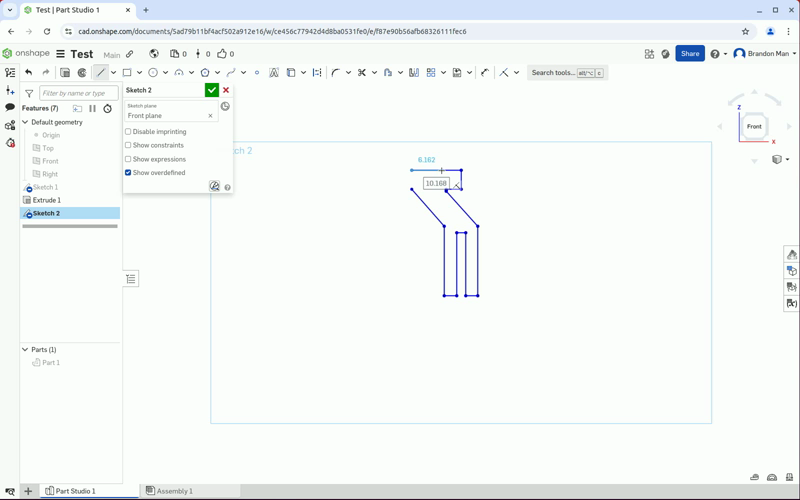
key_down(shift)
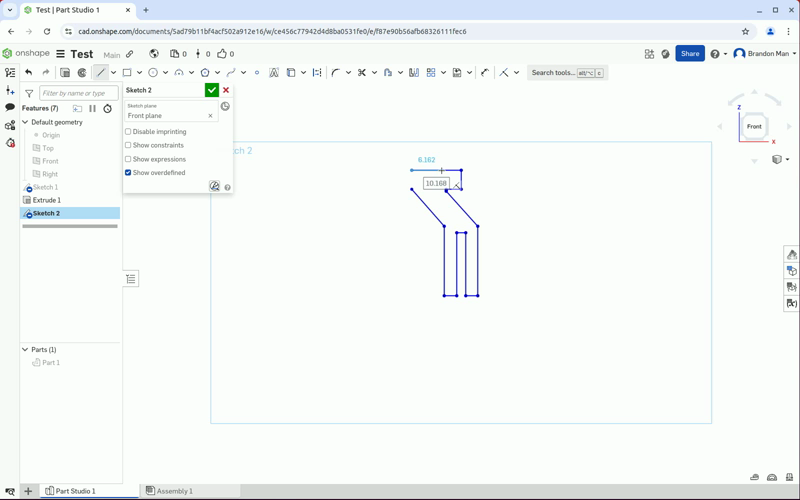
mouse_move(411, 189)
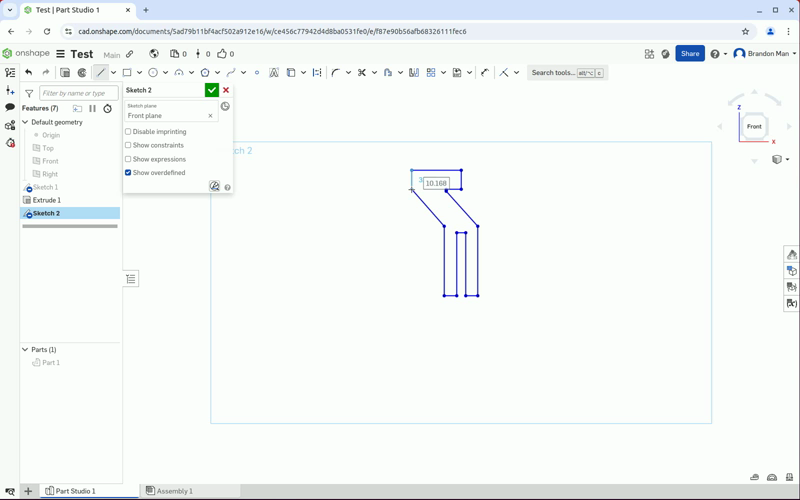
key_up(shift)
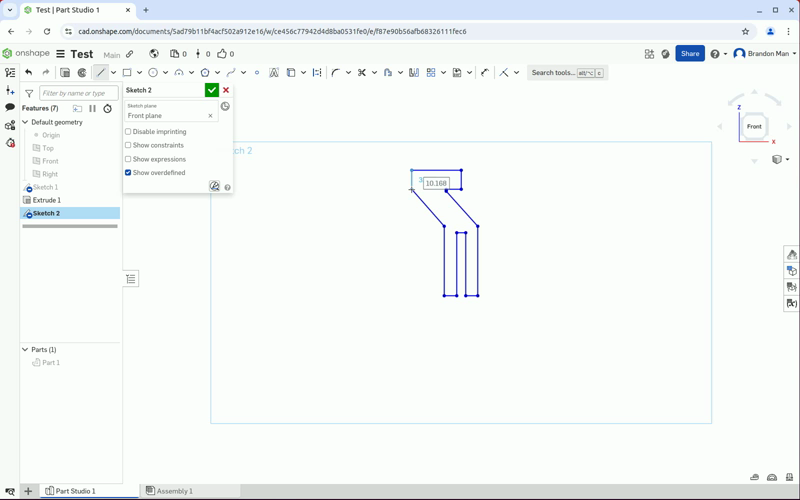
click(411, 189)
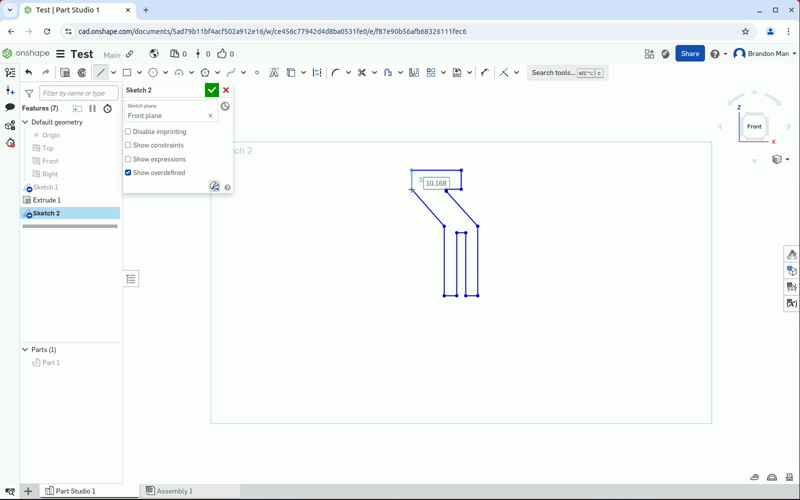
key(esc)
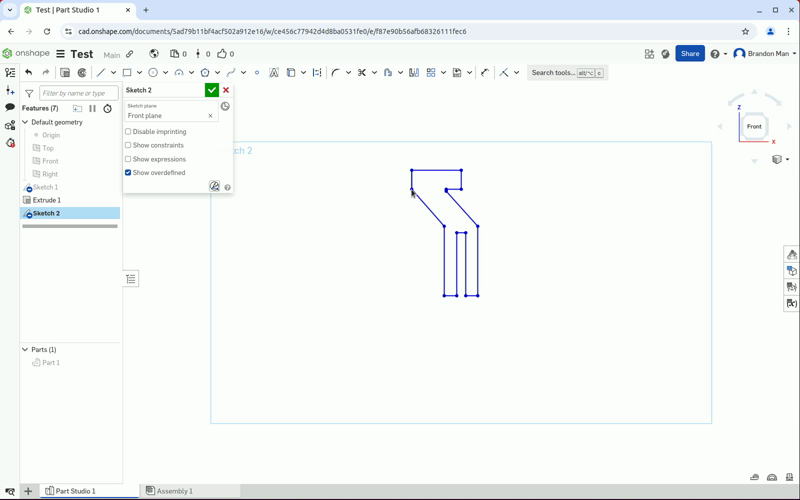
key(l)
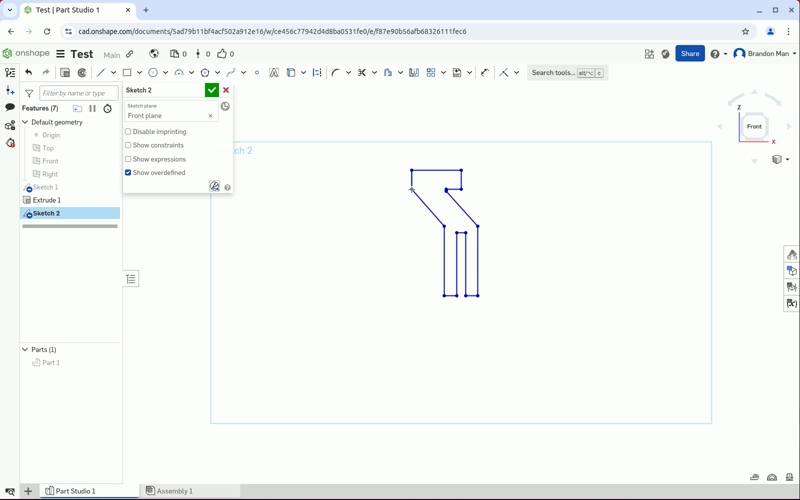
key_down(shift)
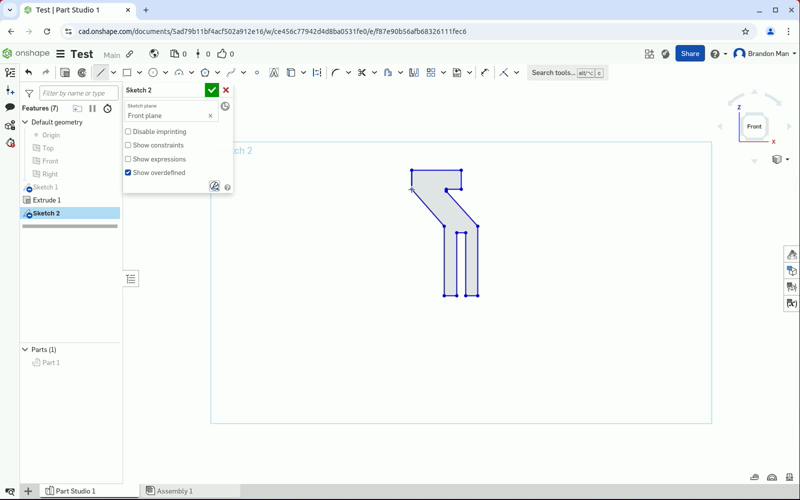
mouse_move(422, 194)
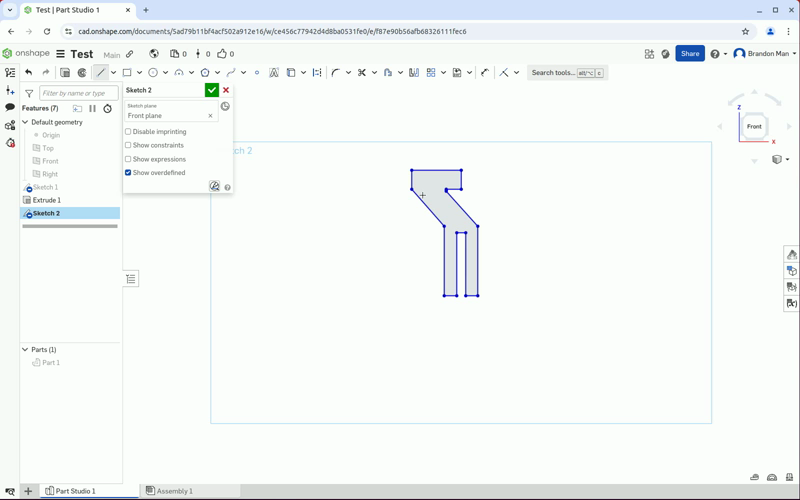
click(422, 194)
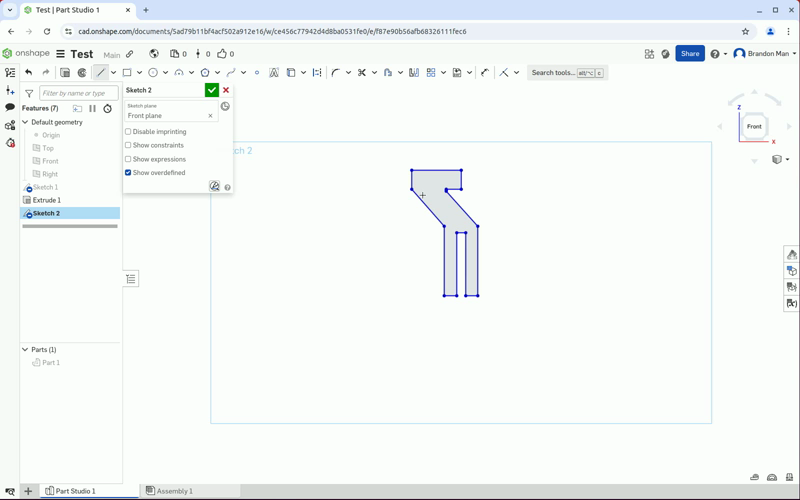
key_up(shift)
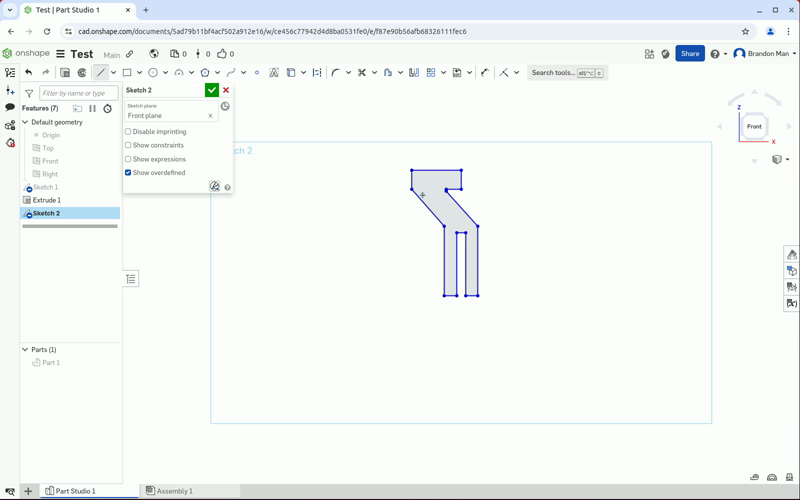
key_down(shift)
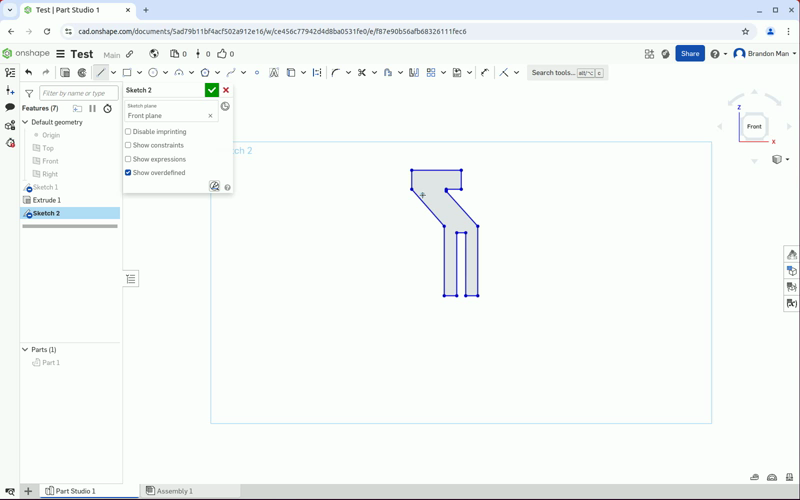
mouse_move(452, 194)
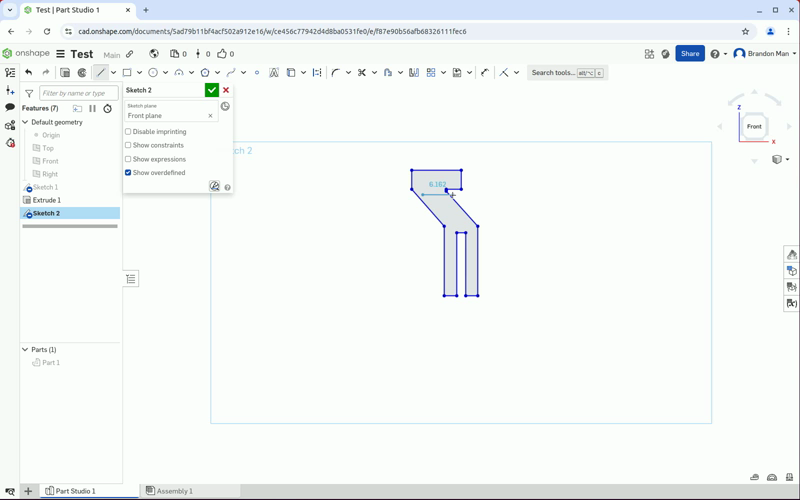
mouse_move(444, 218)
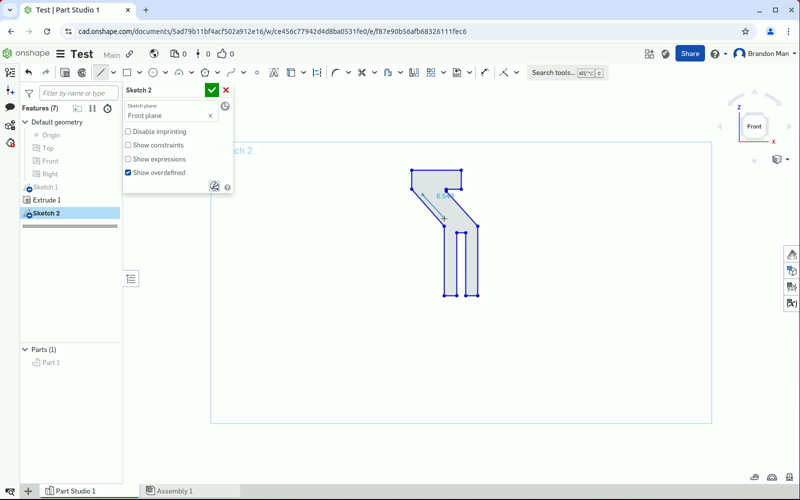
click(444, 218)
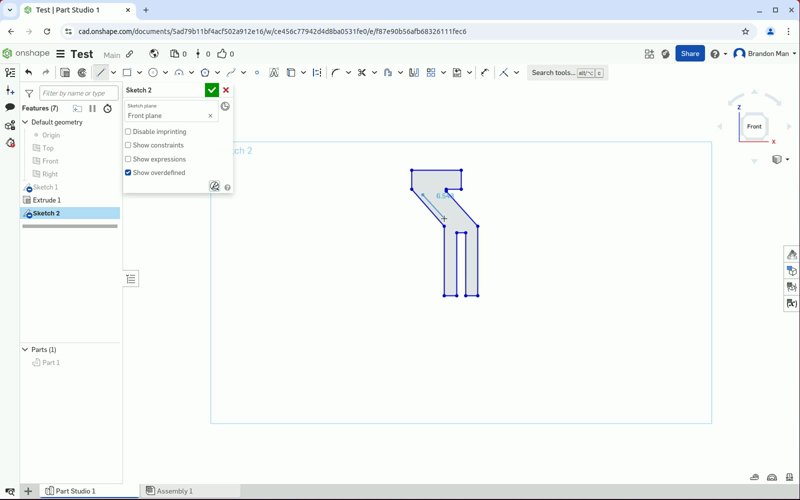
key_up(shift)
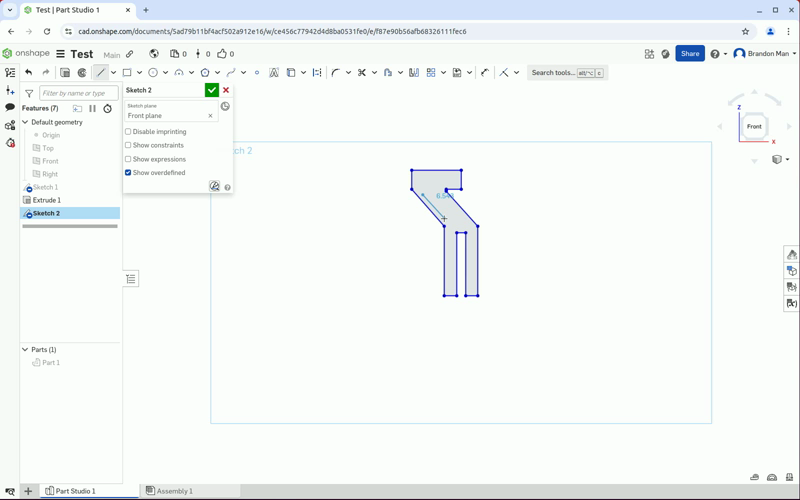
key(esc)
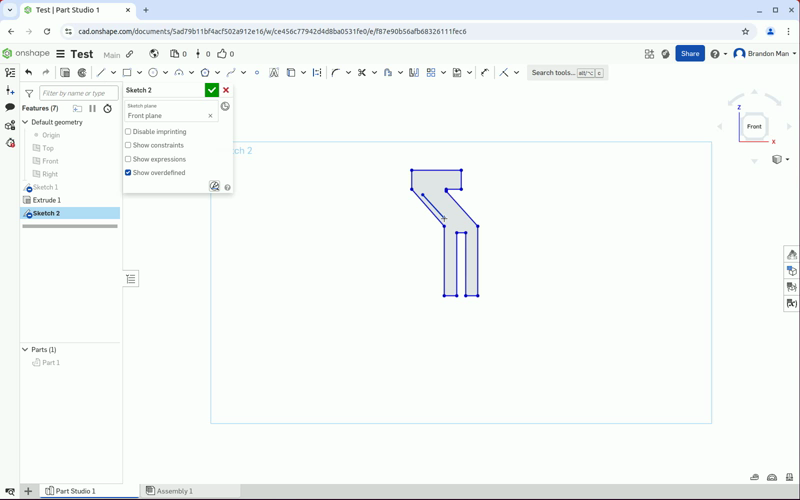
key(a)
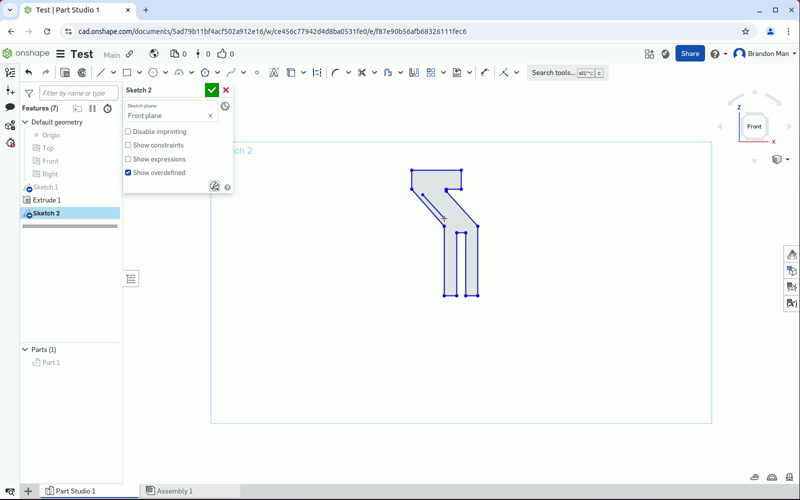
mouse_move(444, 218)
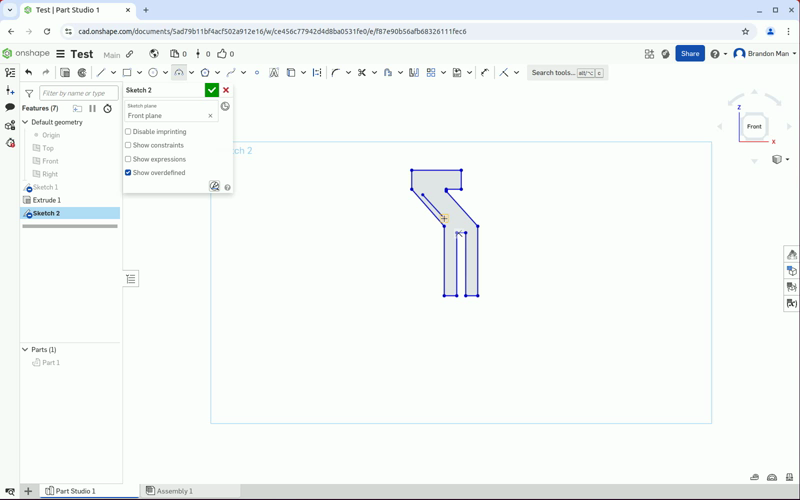
click(444, 218)
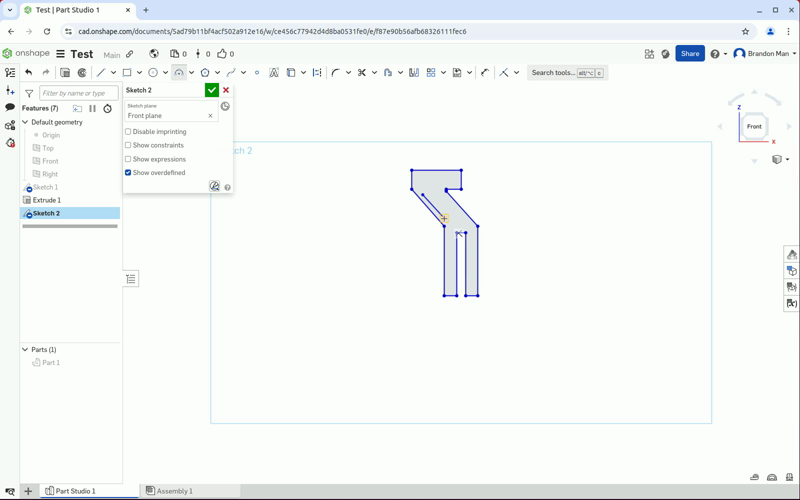
key_down(shift)
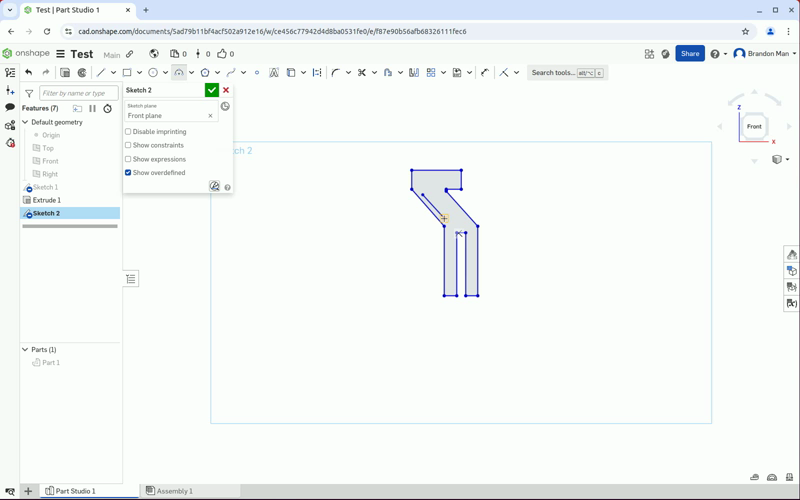
mouse_move(445, 218)
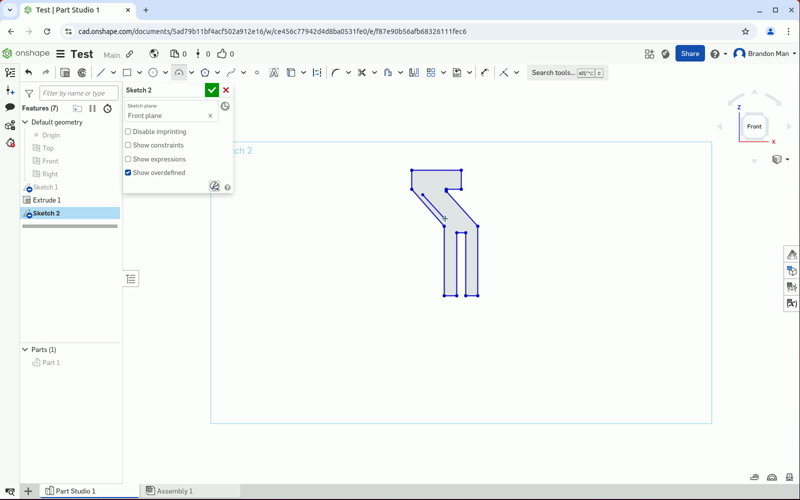
scroll(6)
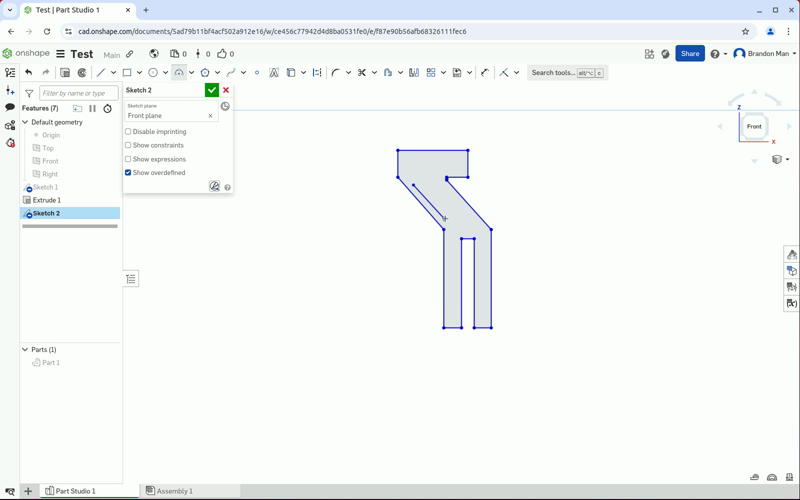
scroll(6)
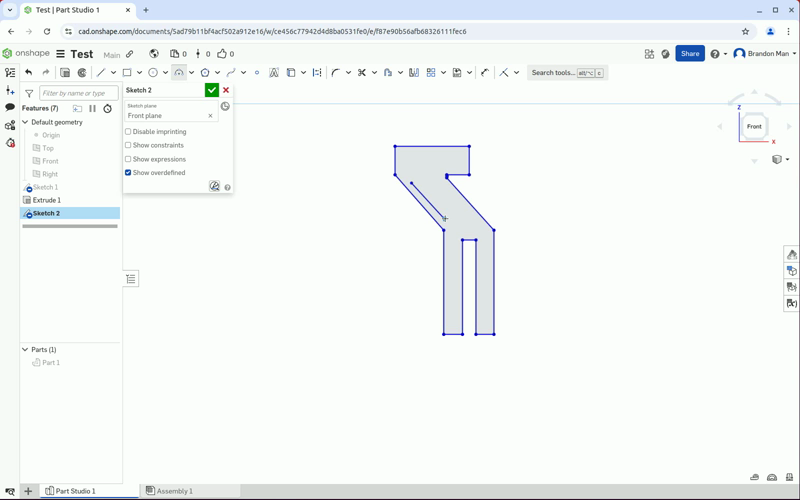
scroll(6)
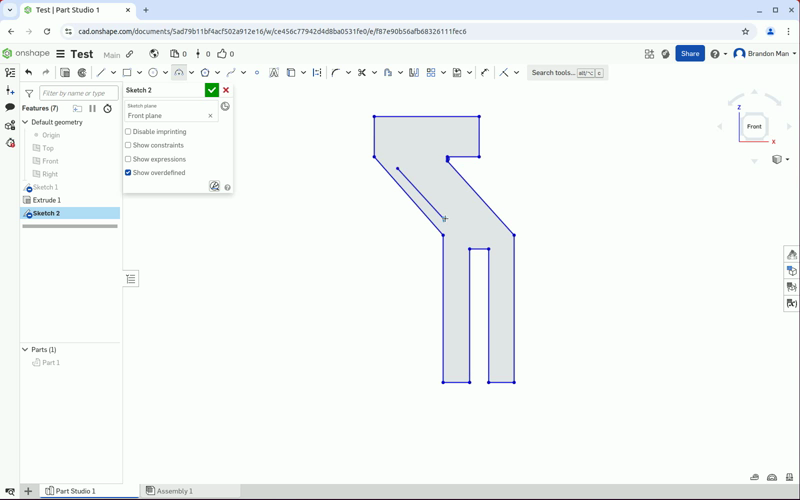
scroll(6)
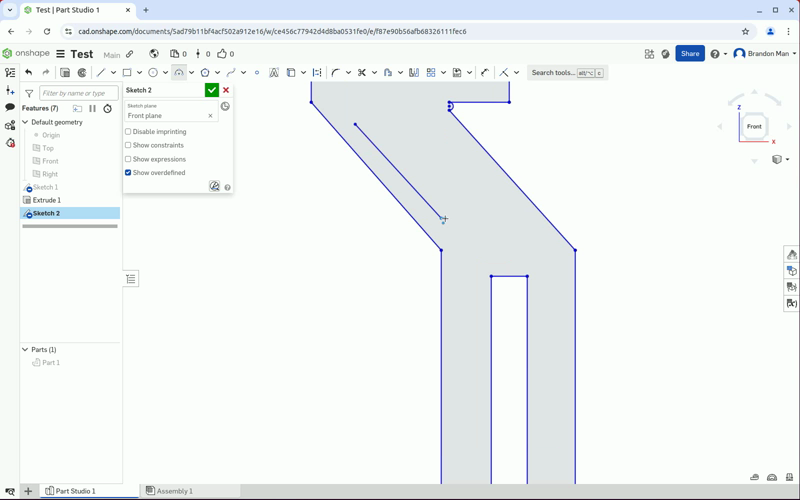
scroll(6)
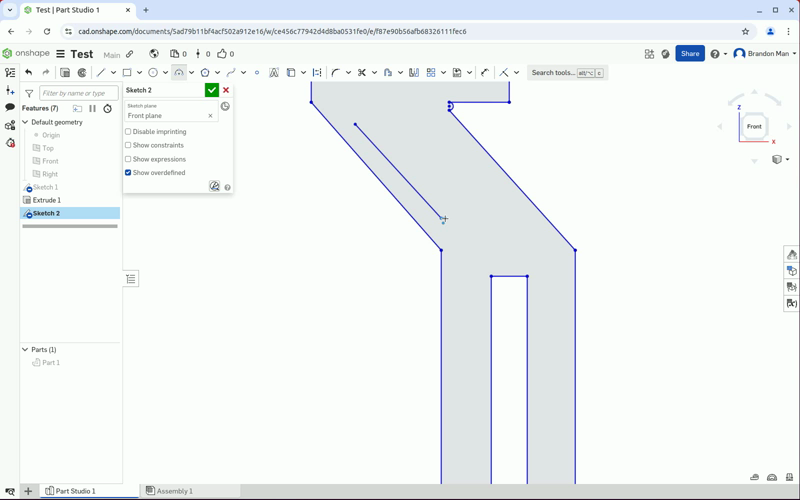
scroll(6)
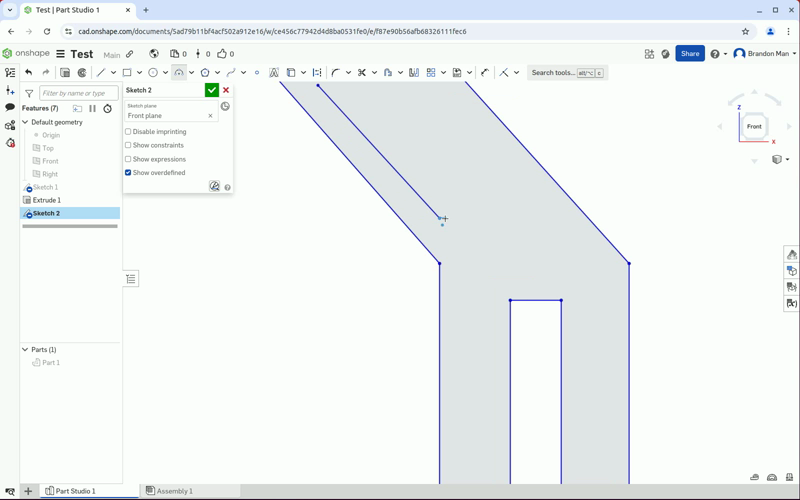
scroll(6)
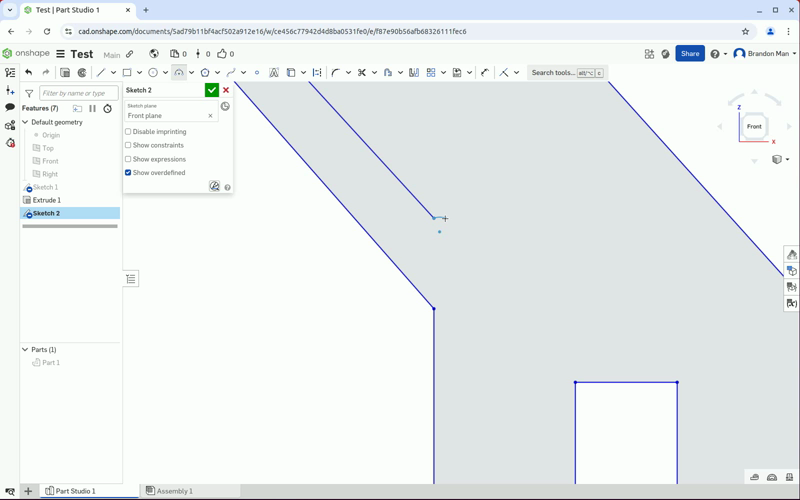
click(445, 218)
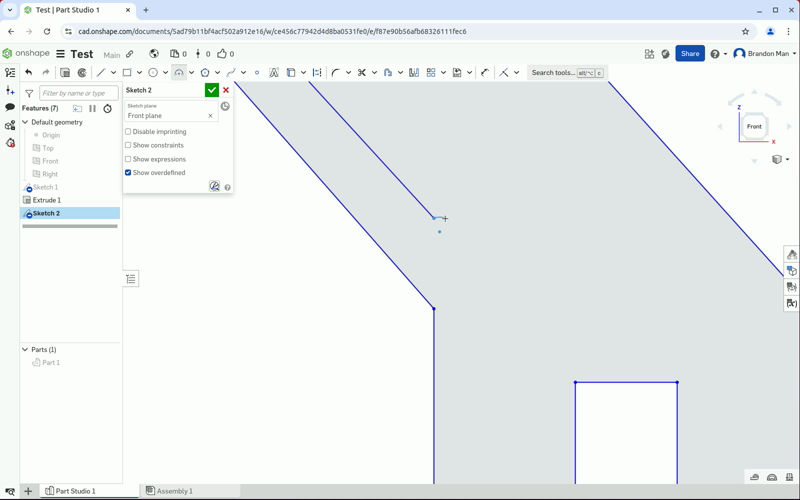
scroll(-6)
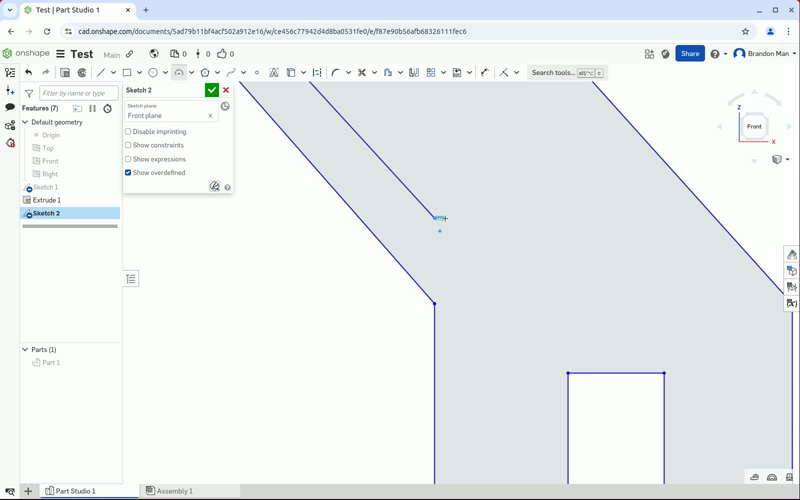
scroll(-6)
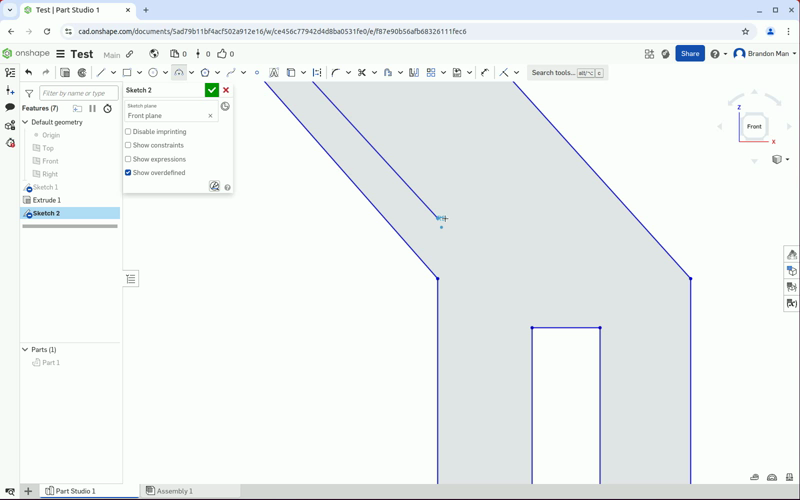
scroll(-6)
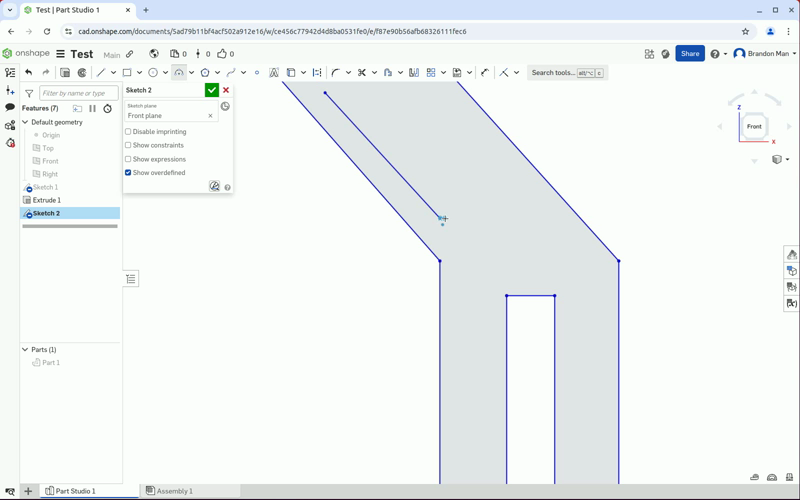
scroll(-6)
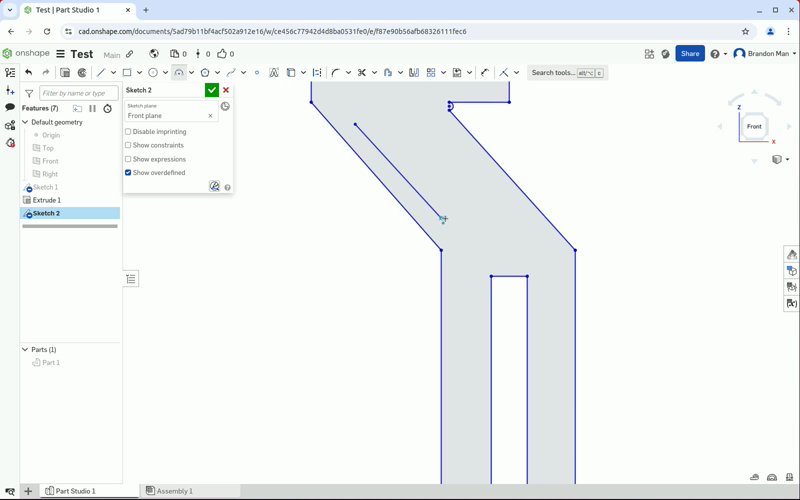
scroll(-6)
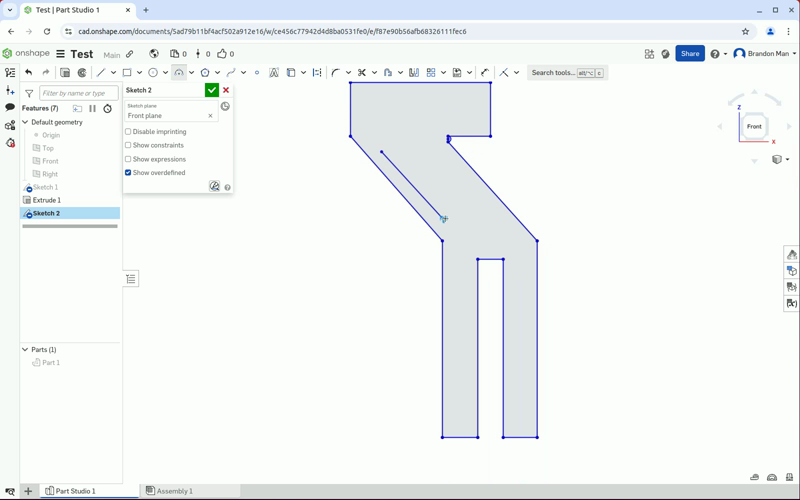
scroll(-6)
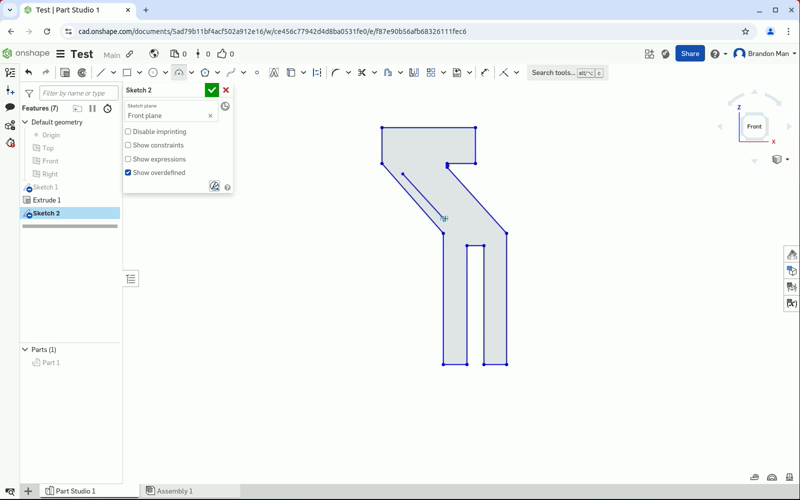
scroll(-6)
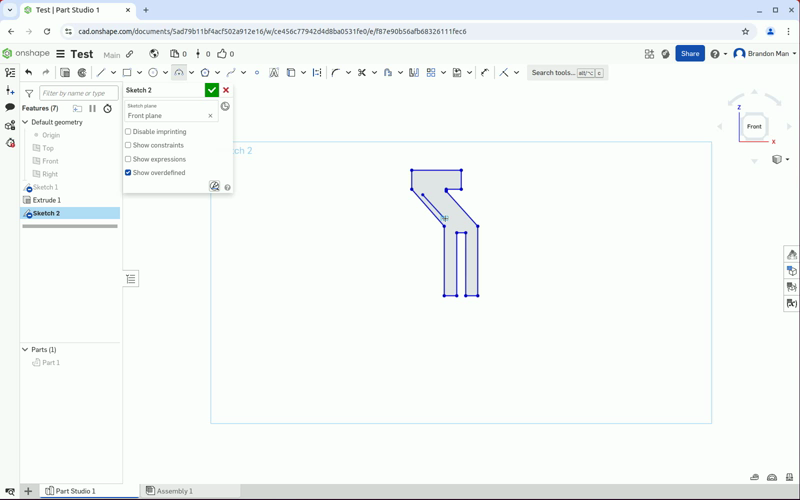
mouse_move(444, 218)
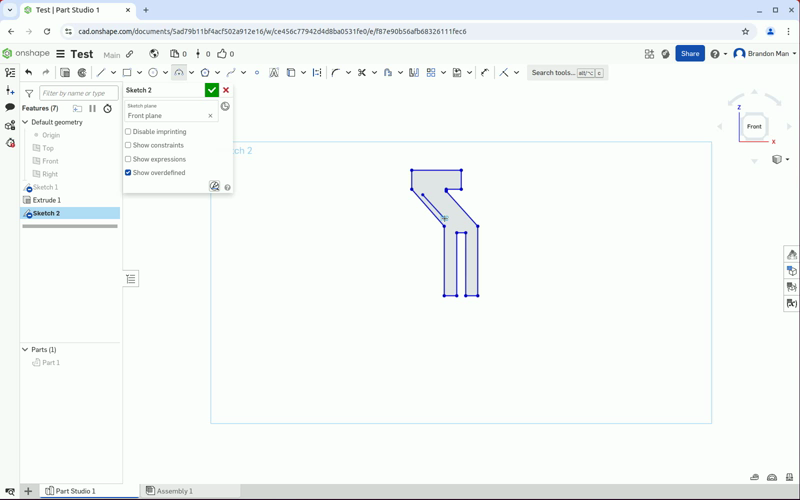
scroll(6)
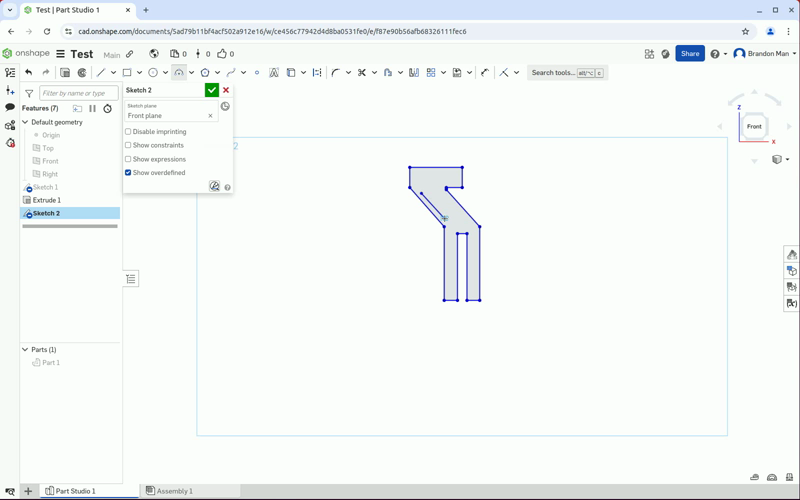
scroll(6)
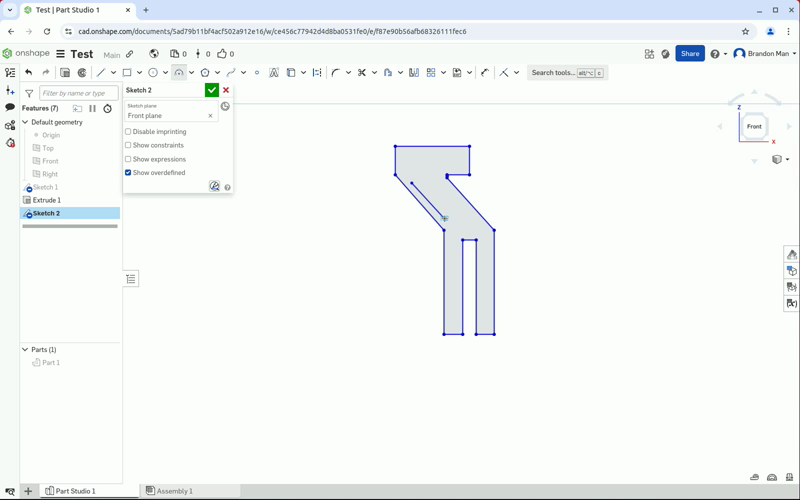
scroll(6)
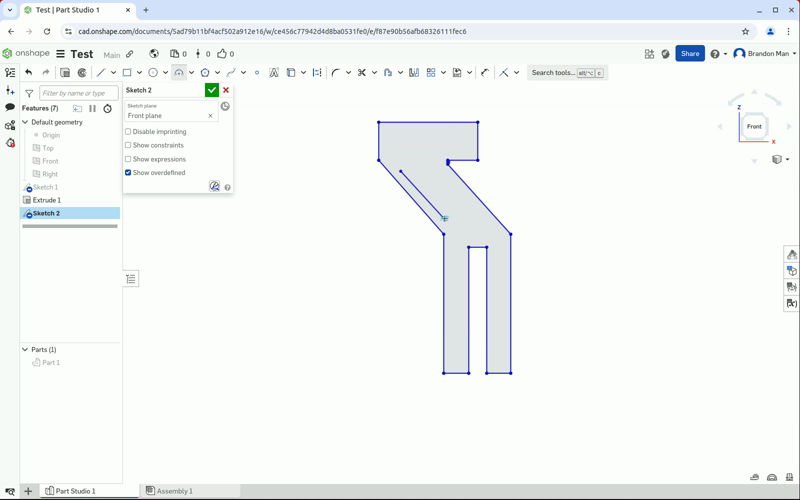
scroll(6)
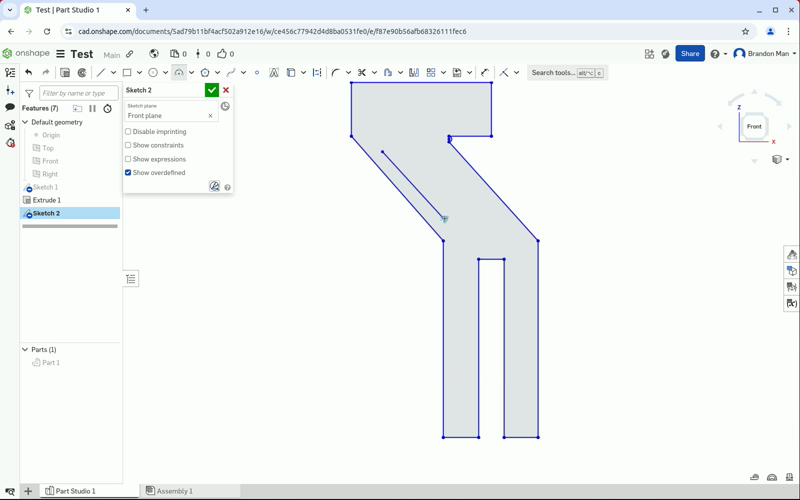
scroll(6)
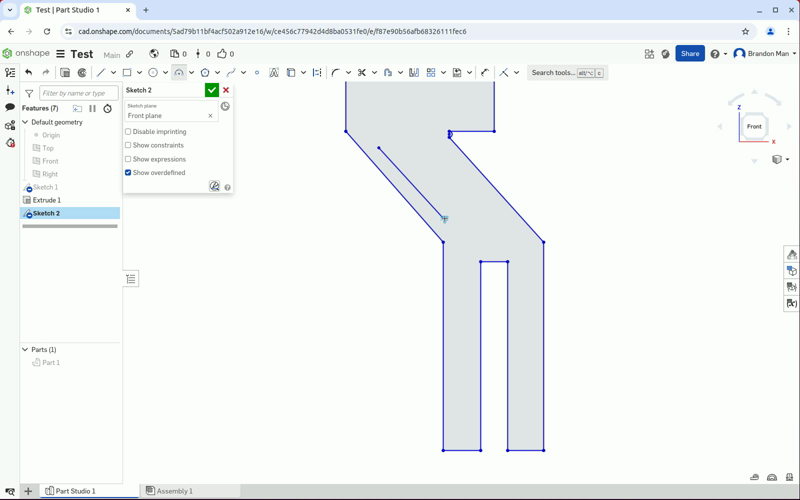
scroll(6)
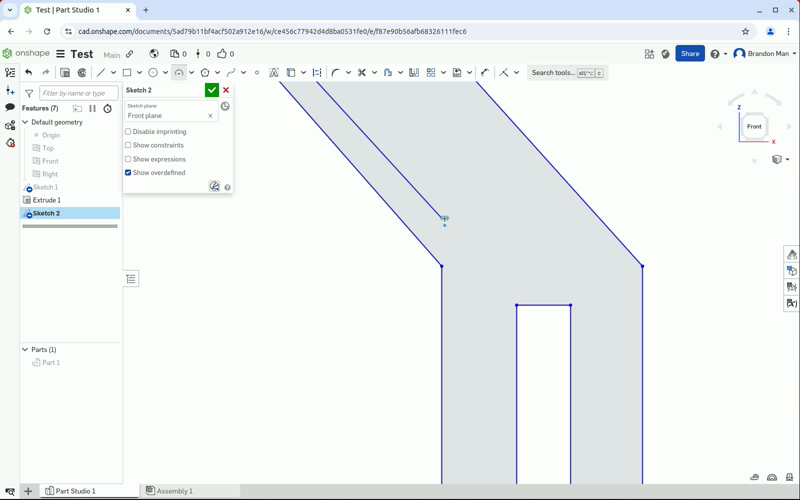
scroll(6)
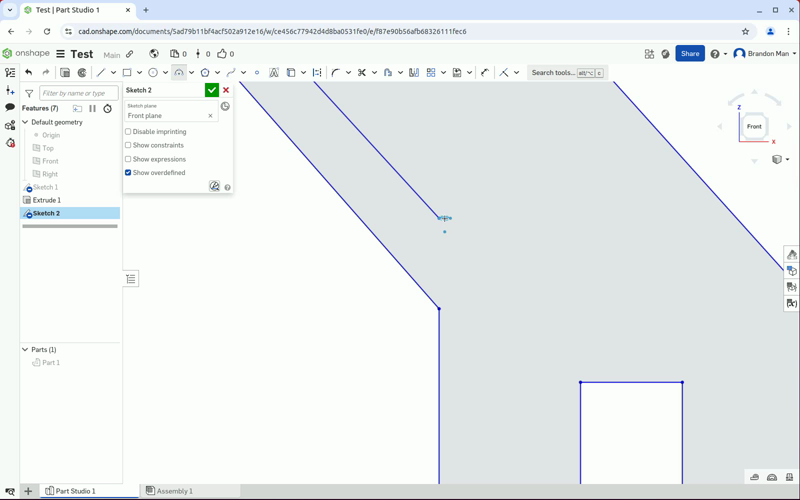
click(444, 218)
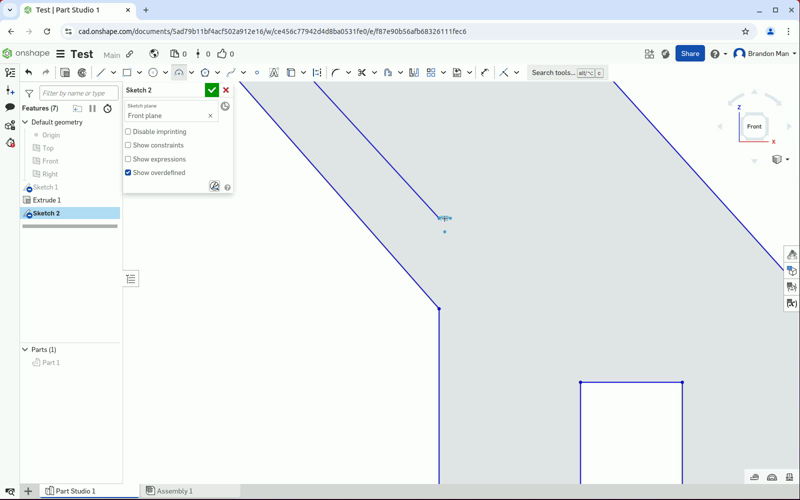
scroll(-6)
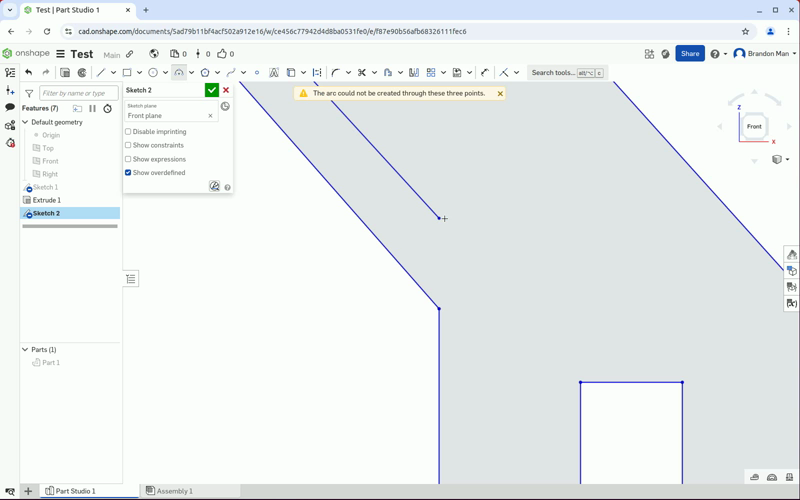
scroll(-6)
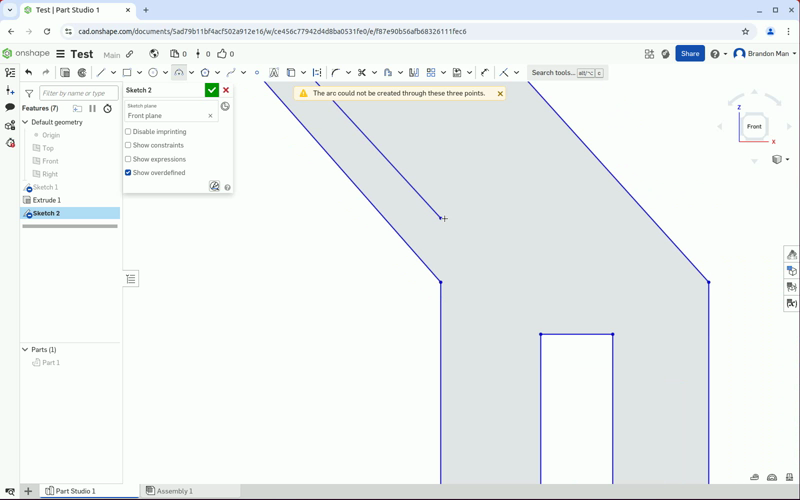
scroll(-6)
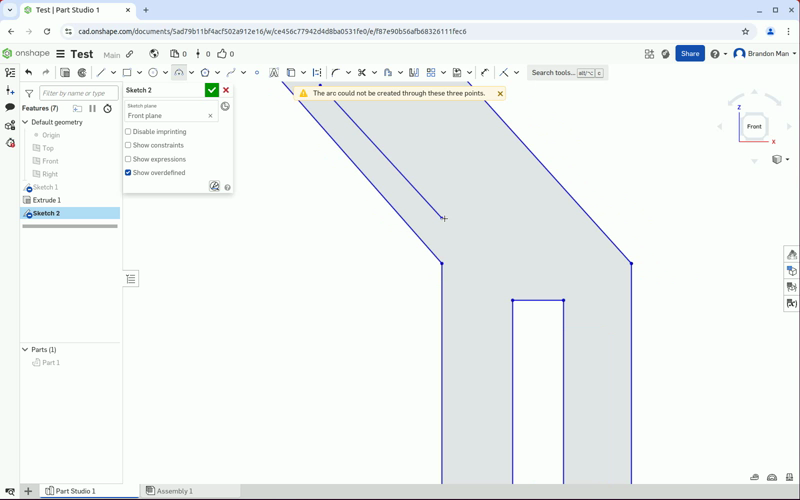
scroll(-6)
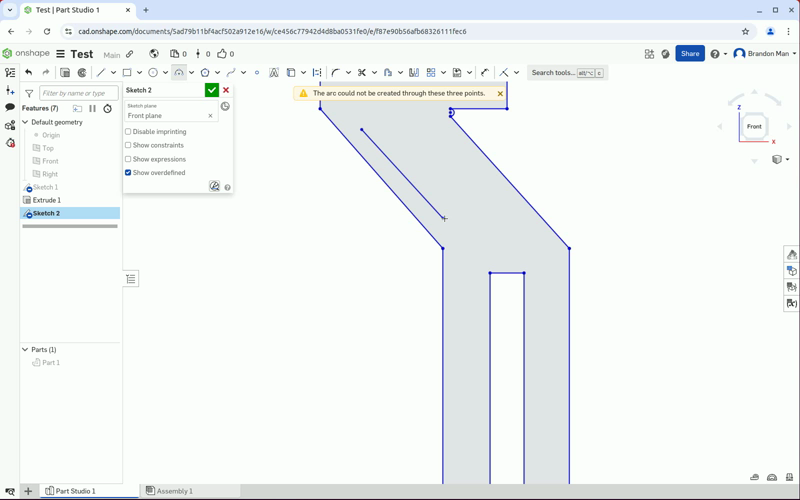
scroll(-6)
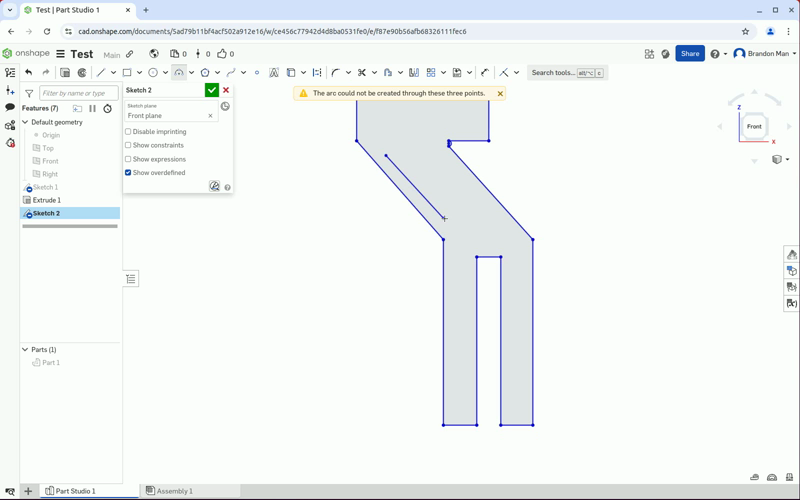
scroll(-6)
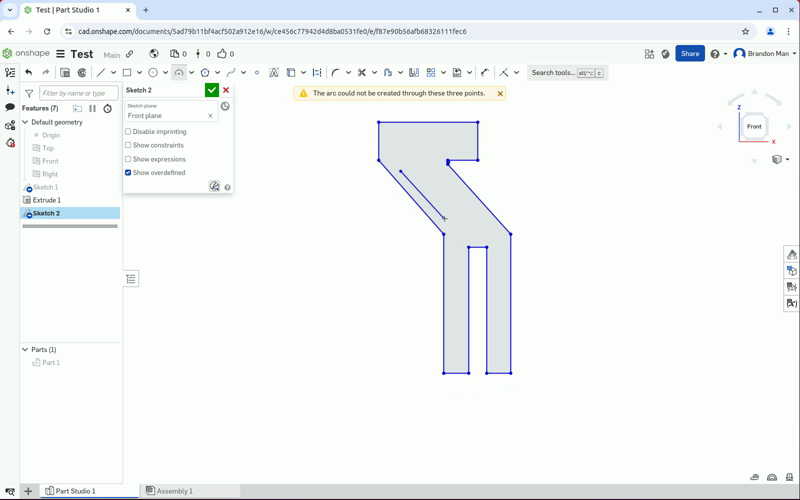
scroll(-6)
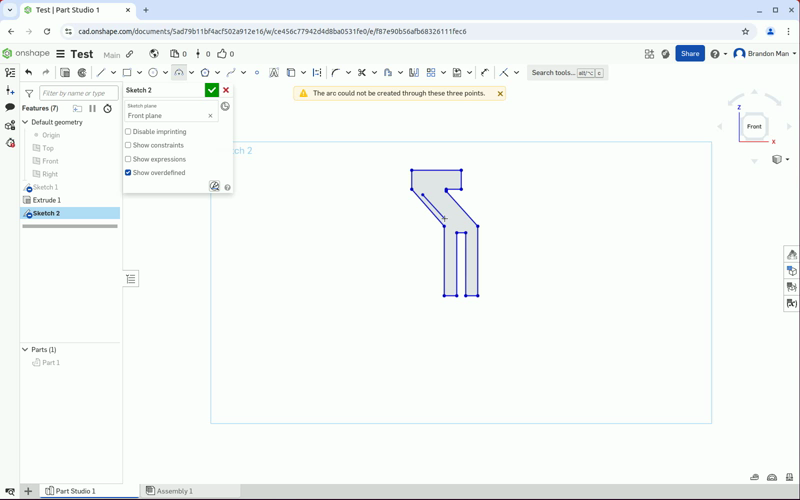
key_up(shift)
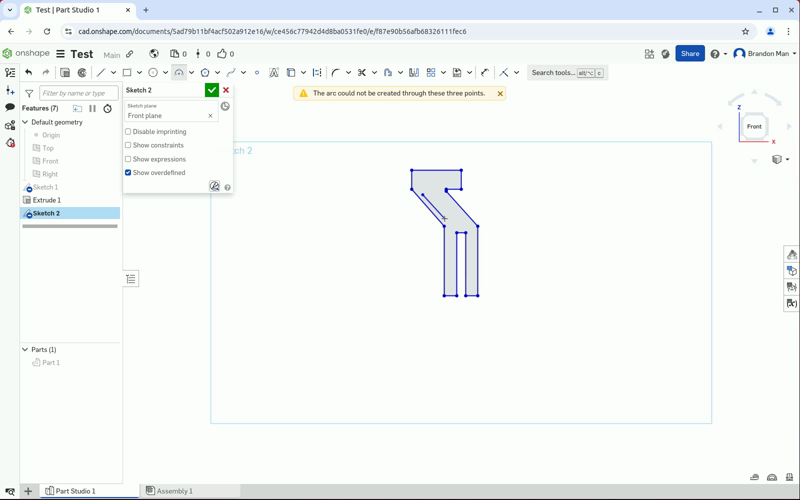
key(esc)
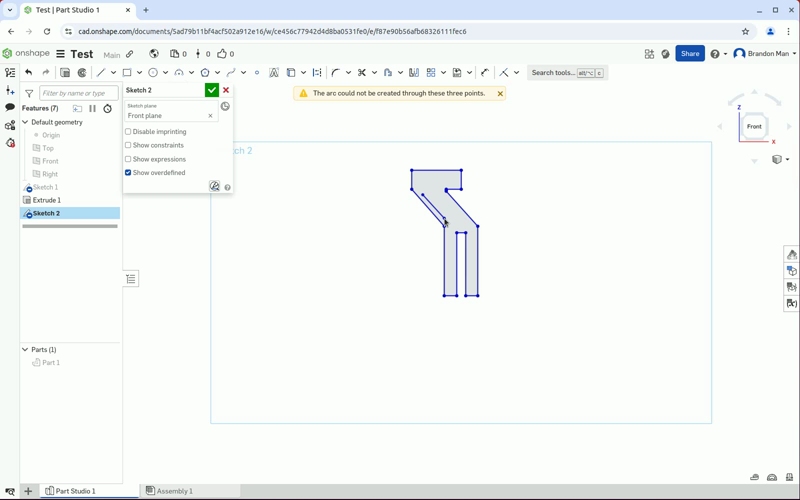
key(l)
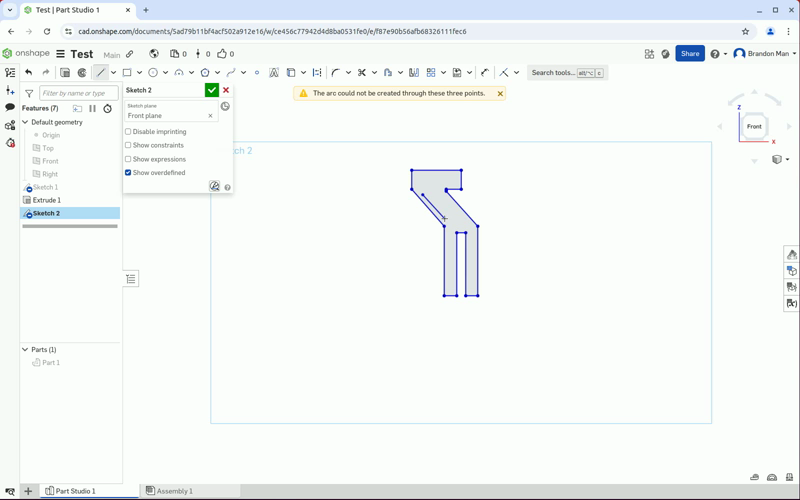
mouse_move(445, 218)
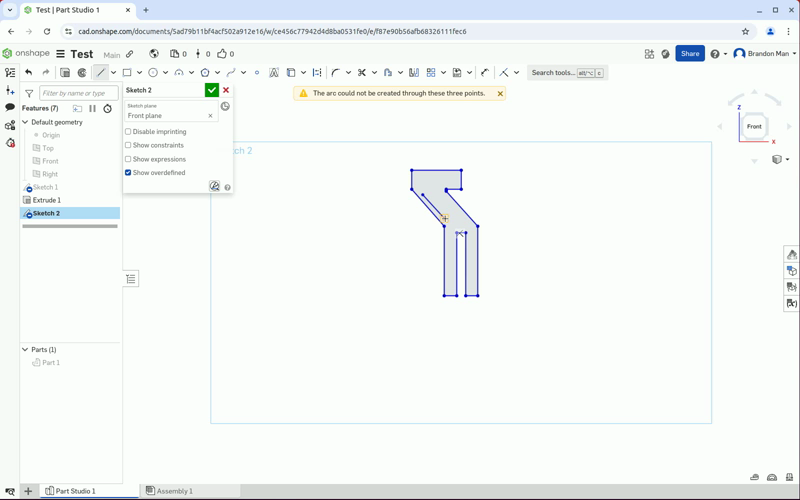
scroll(6)
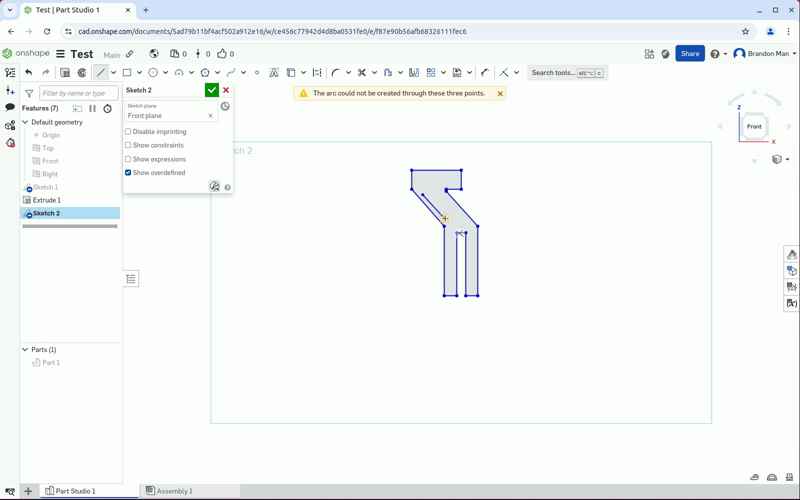
scroll(6)
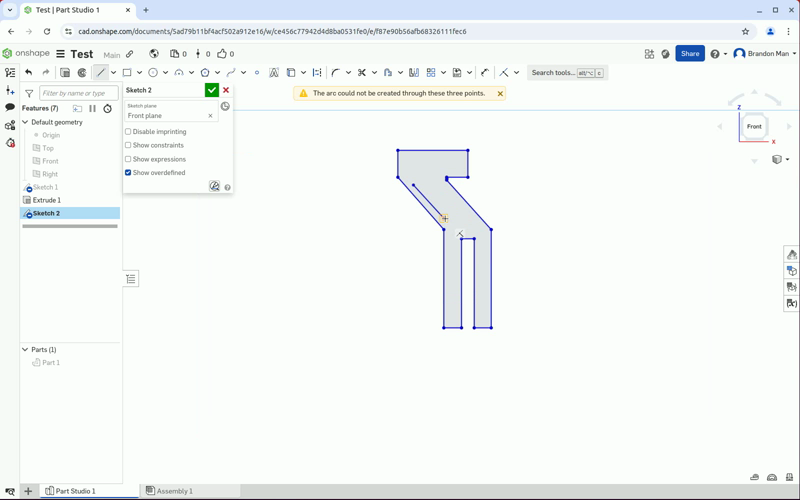
scroll(6)
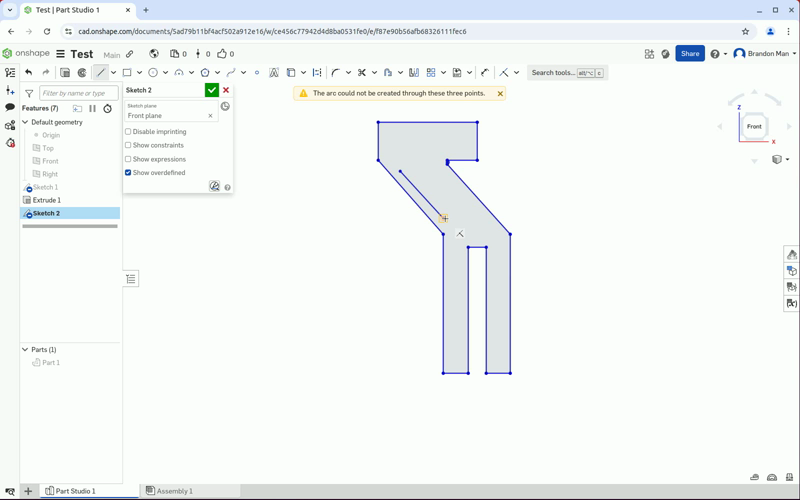
scroll(6)
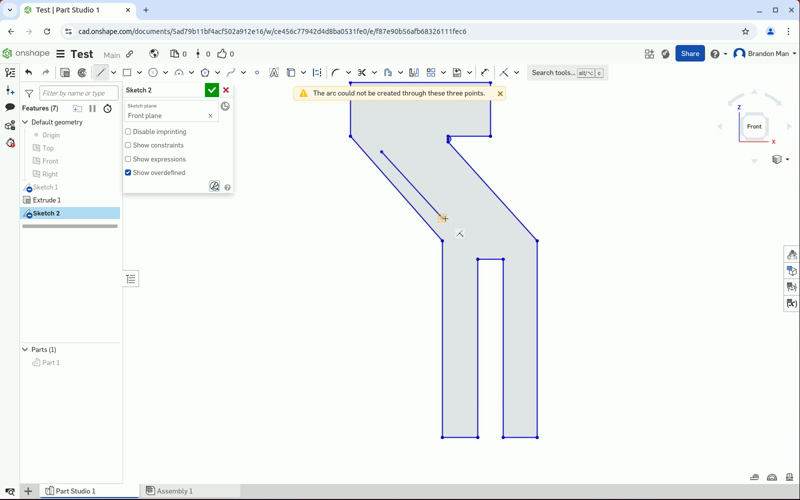
scroll(6)
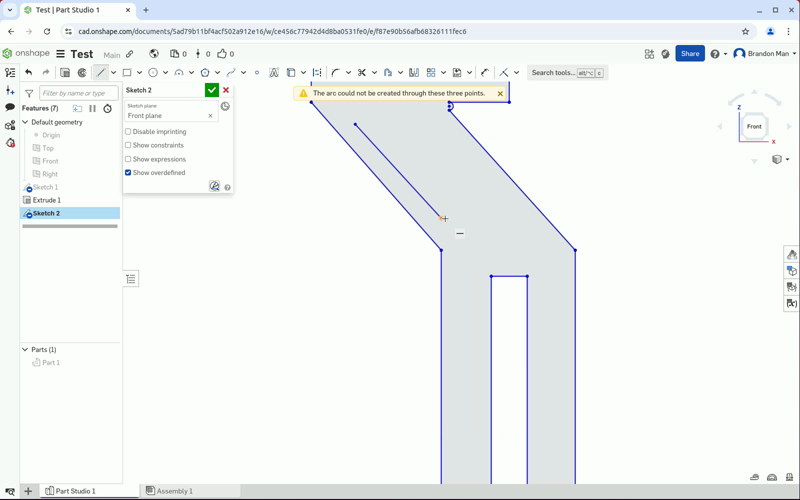
scroll(6)
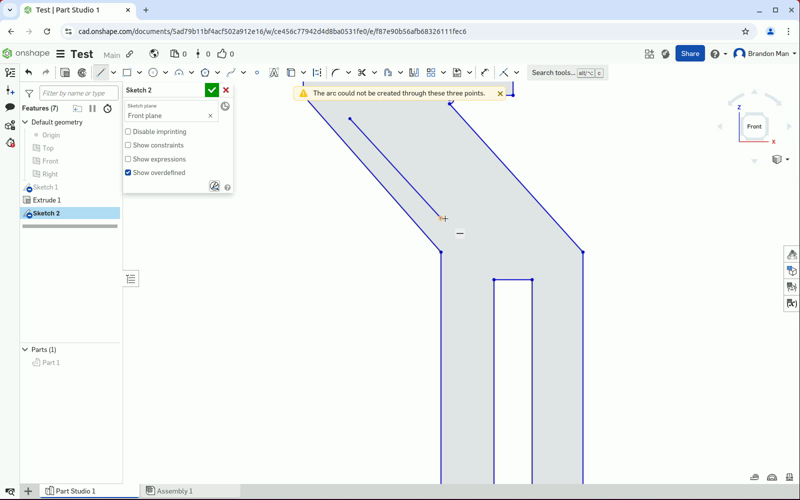
scroll(6)
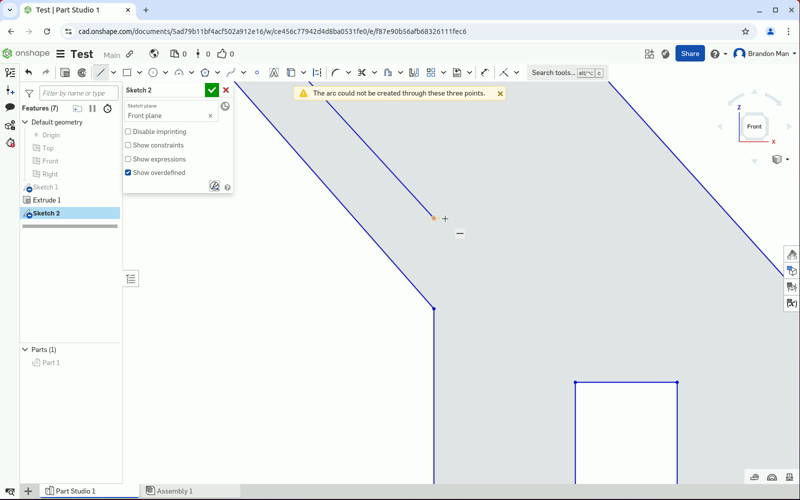
click(445, 218)
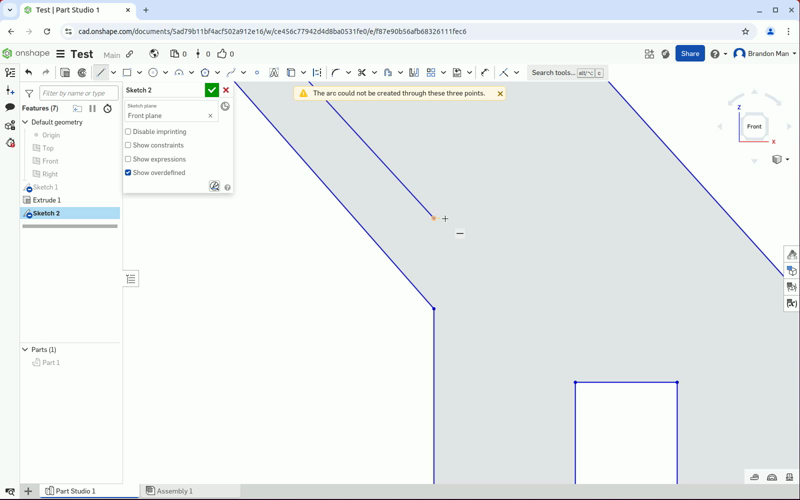
scroll(-6)
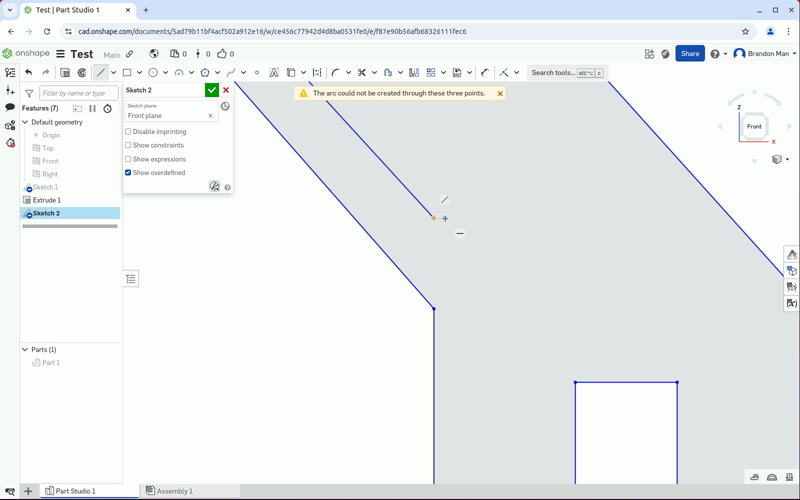
scroll(-6)
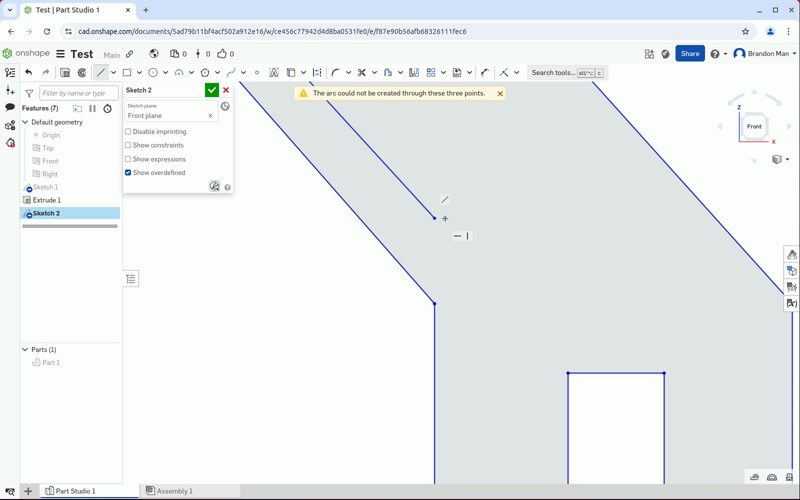
scroll(-6)
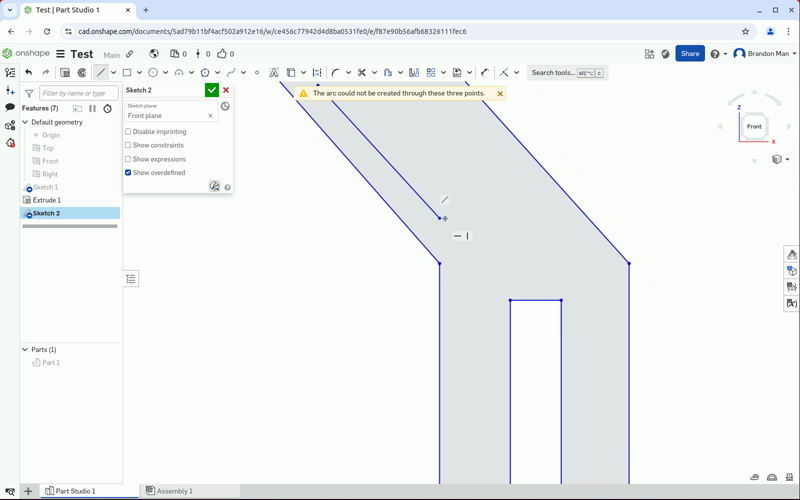
scroll(-6)
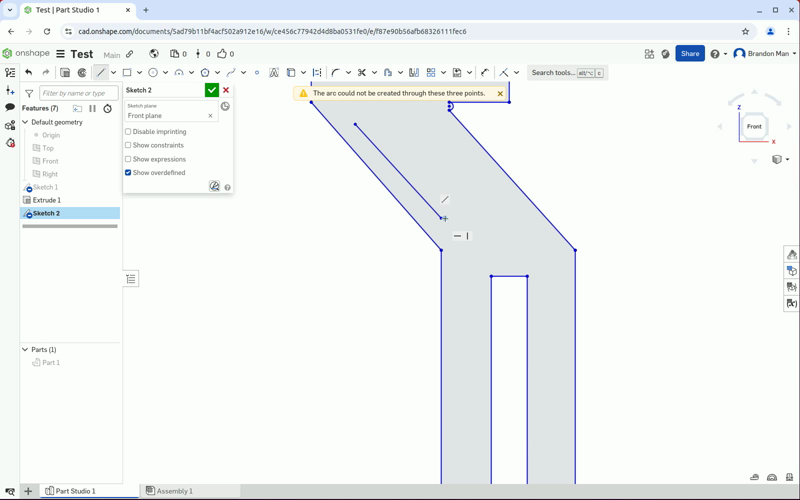
scroll(-6)
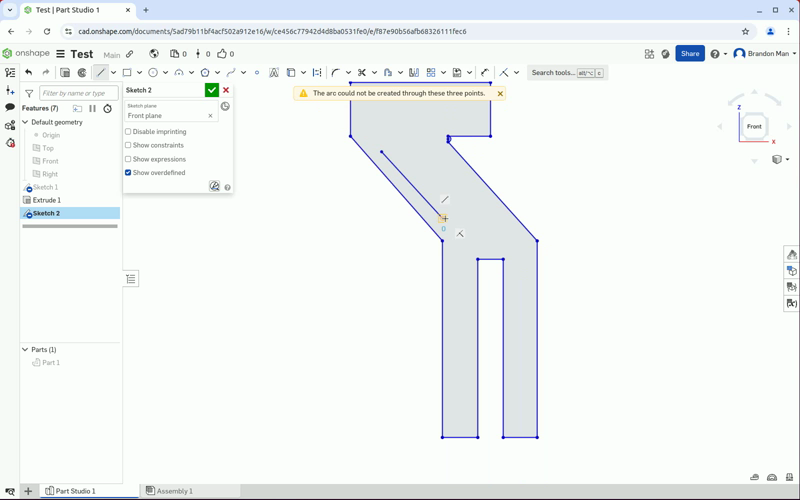
scroll(-6)
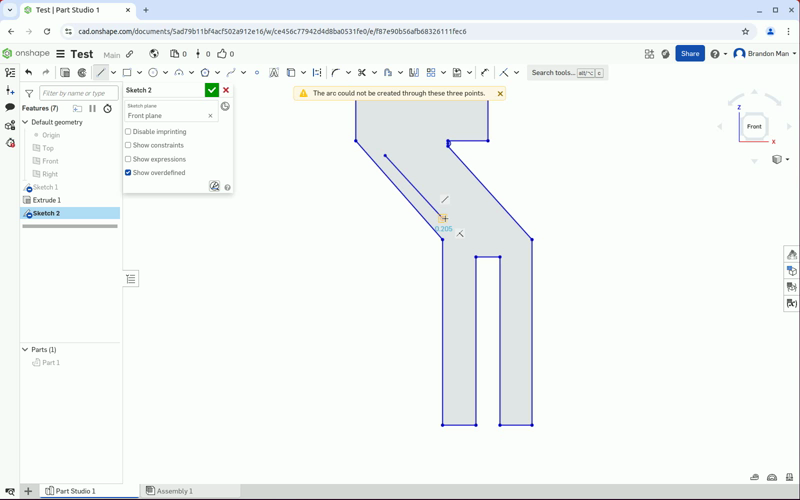
scroll(-6)
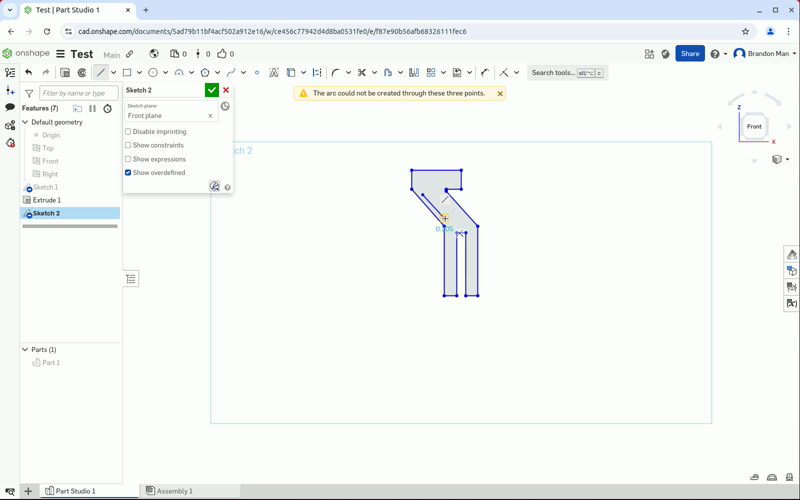
key_down(shift)
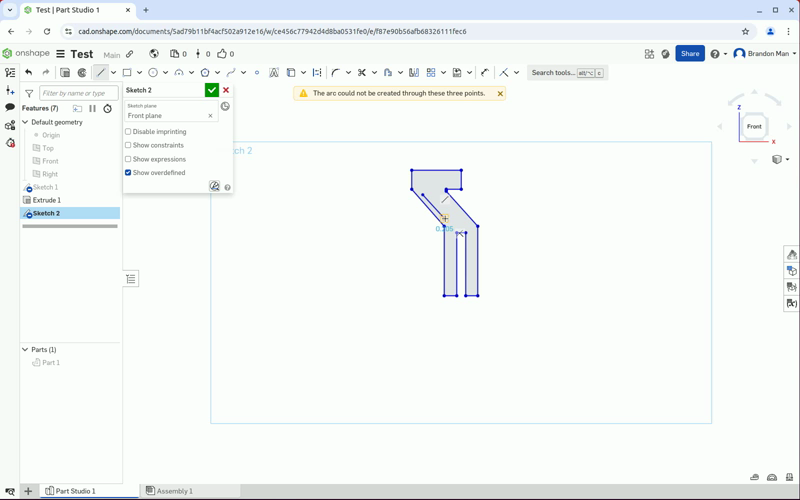
mouse_move(475, 218)
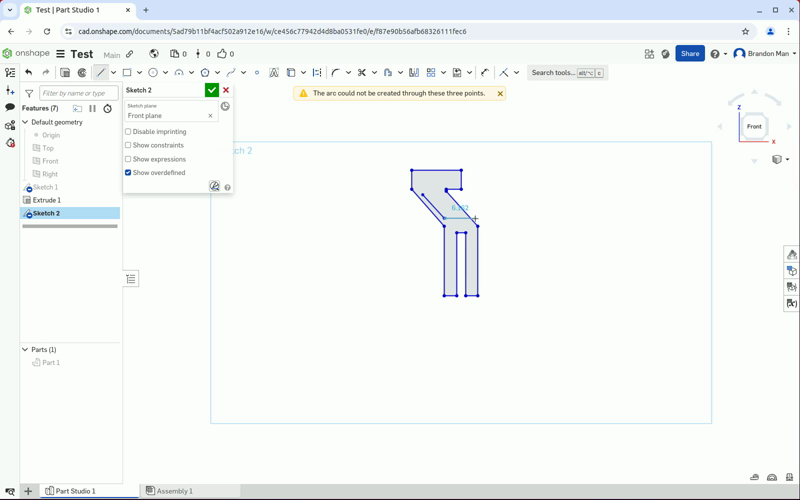
mouse_move(461, 218)
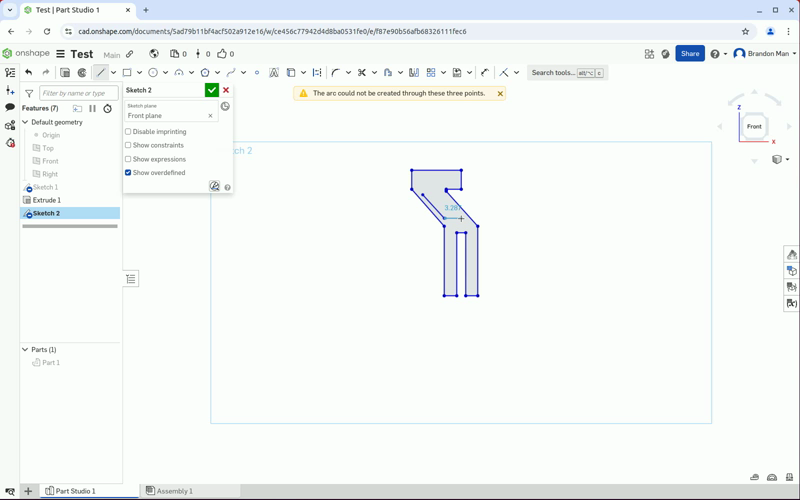
click(461, 218)
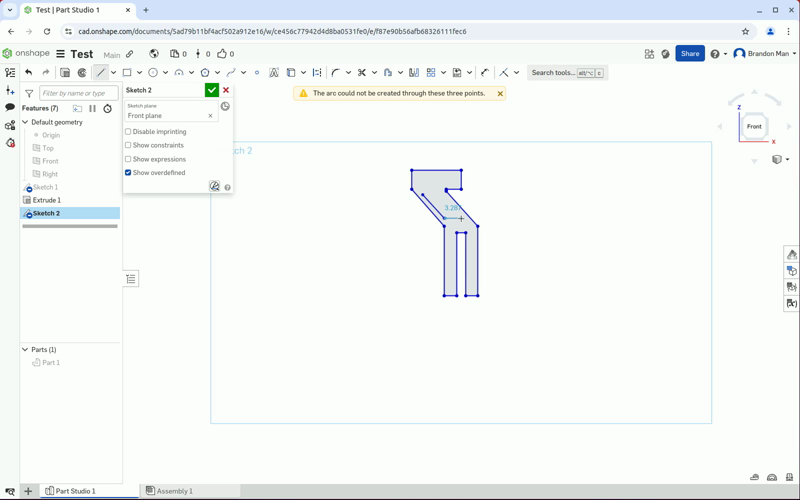
key_up(shift)
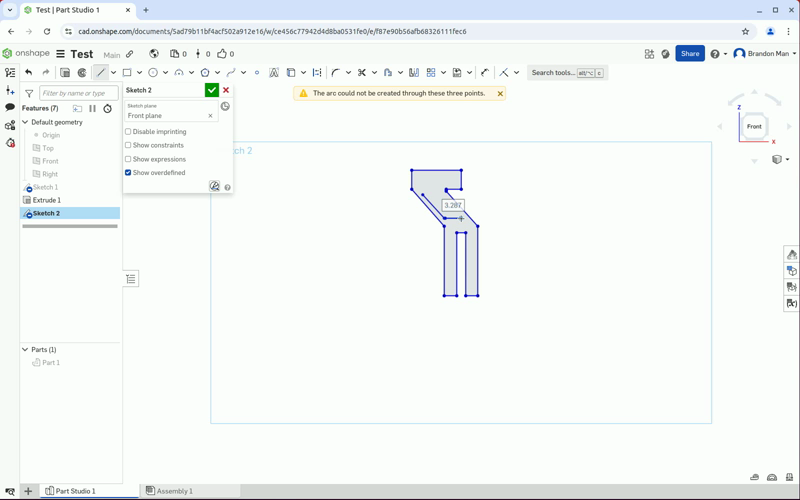
key(esc)
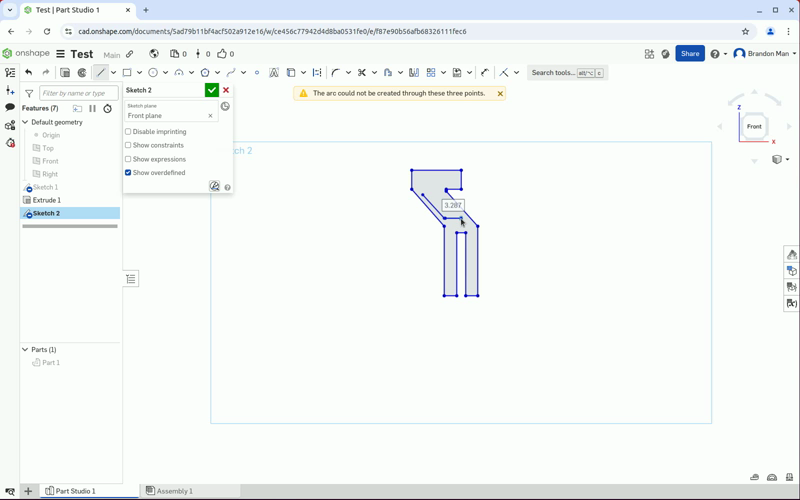
key(a)
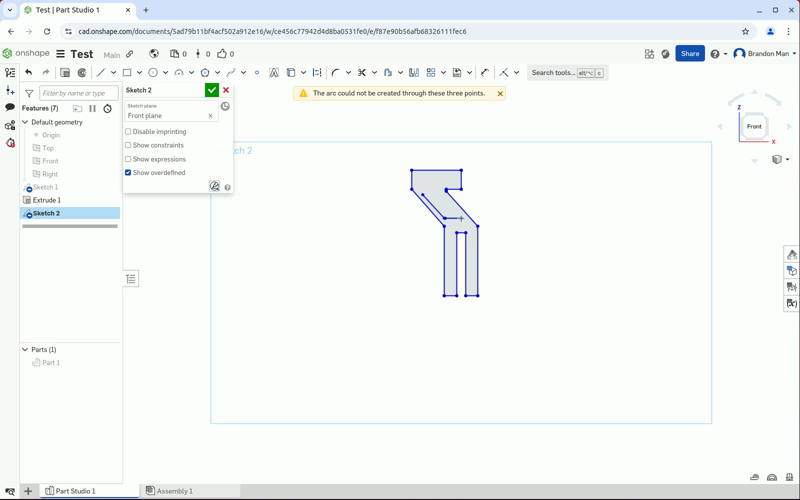
mouse_move(461, 218)
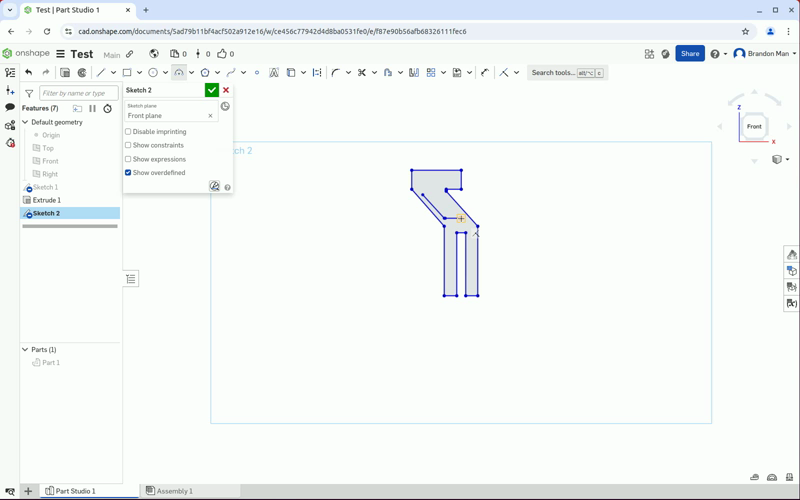
click(461, 218)
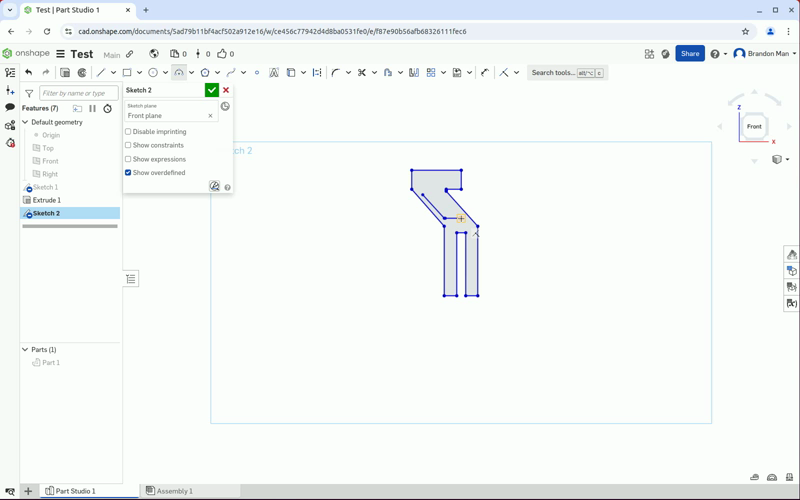
key_down(shift)
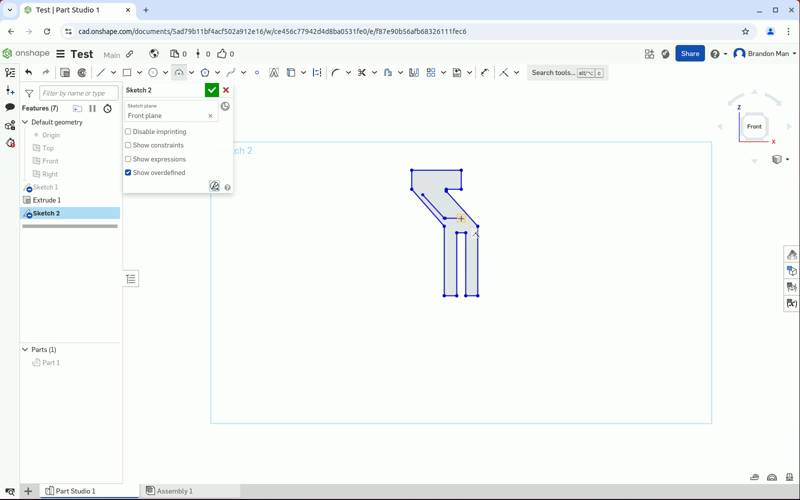
mouse_move(461, 217)
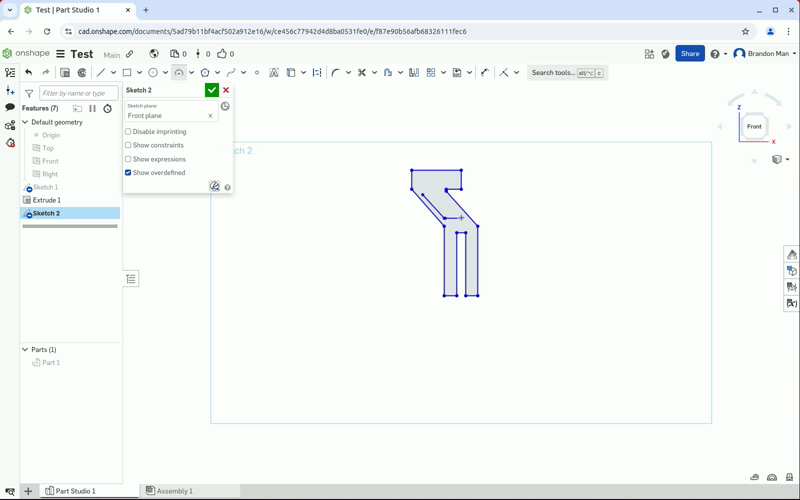
scroll(6)
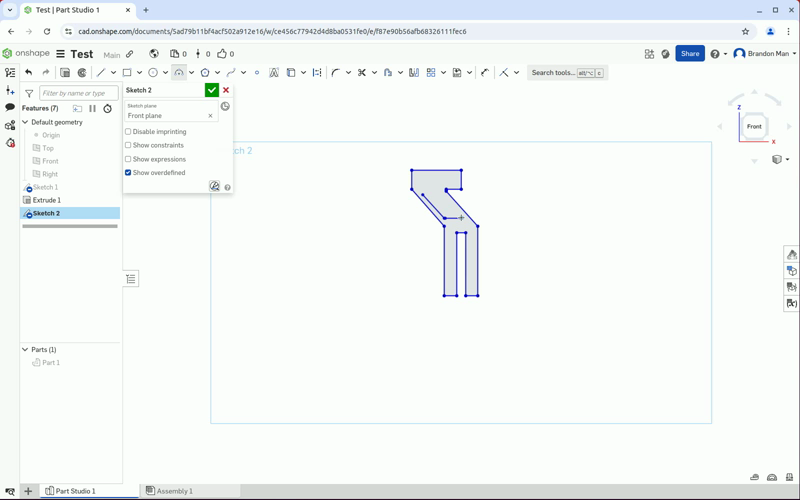
scroll(6)
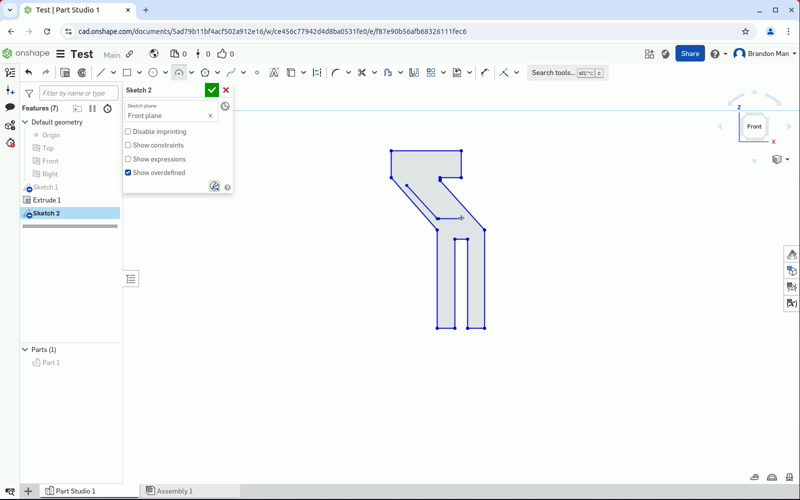
scroll(6)
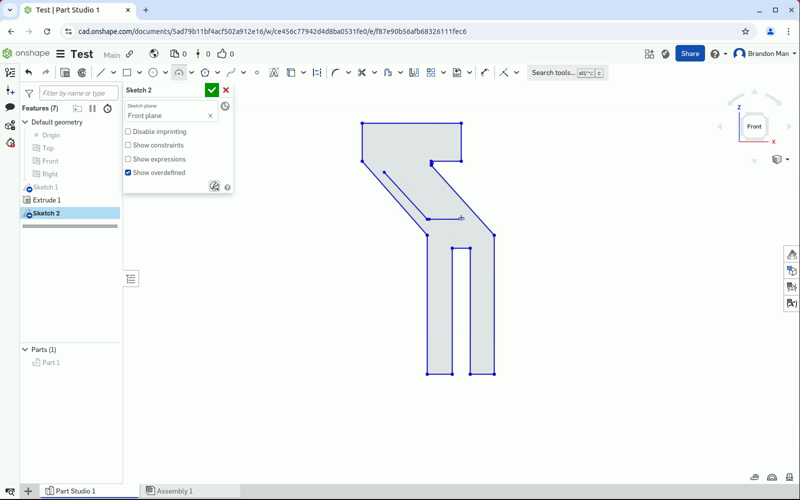
scroll(6)
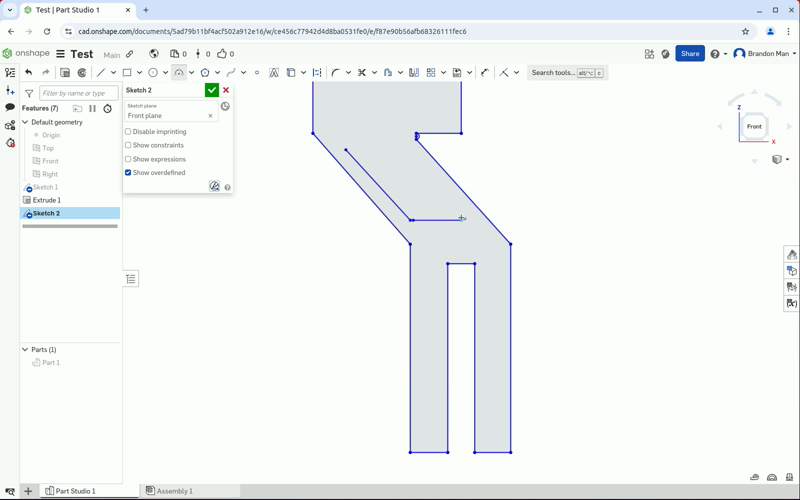
scroll(6)
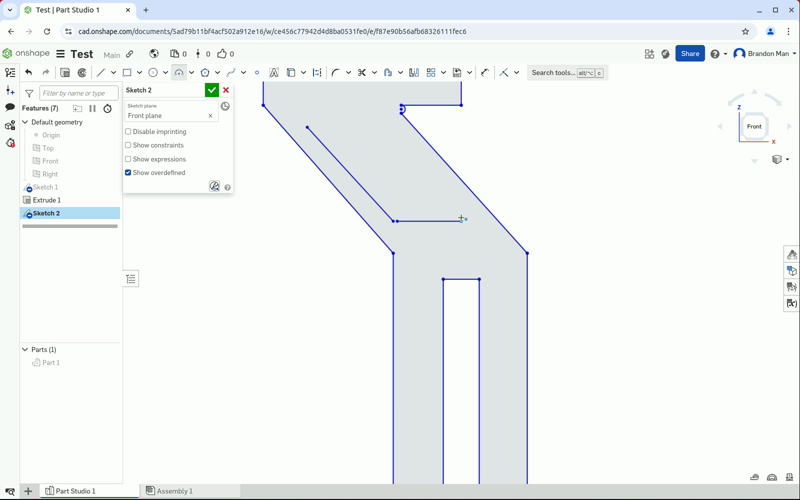
scroll(6)
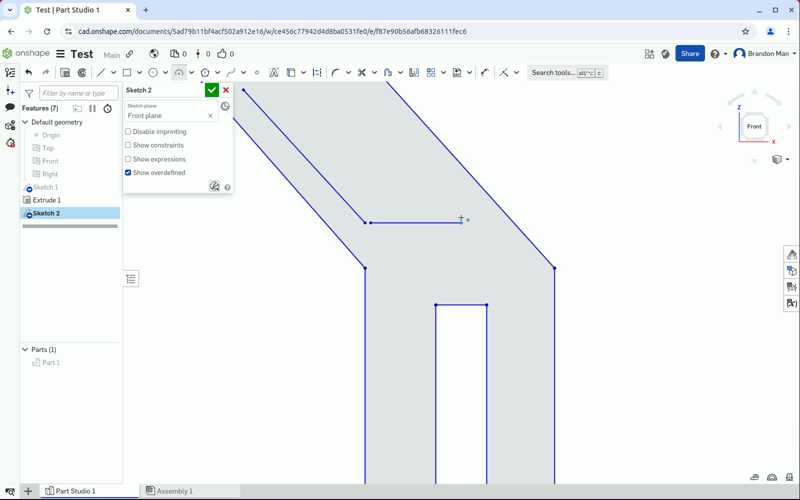
scroll(6)
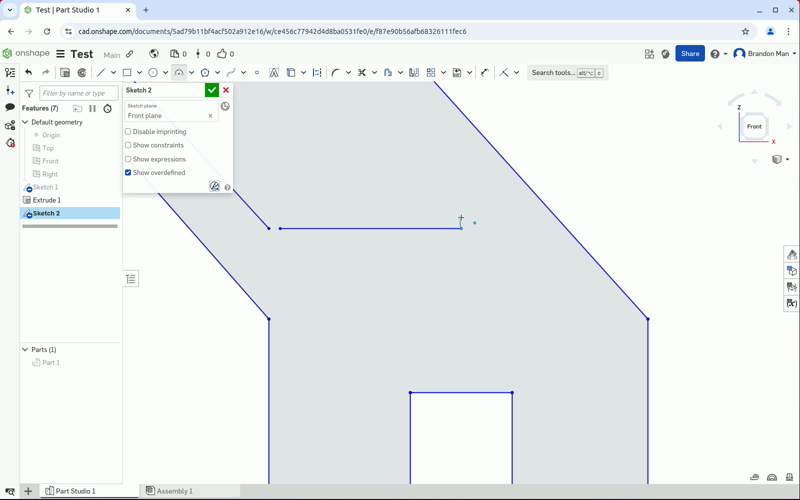
click(461, 217)
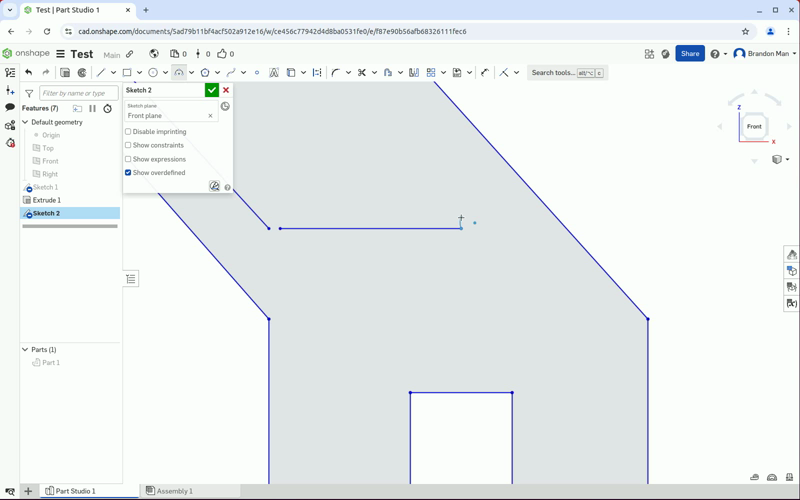
scroll(-6)
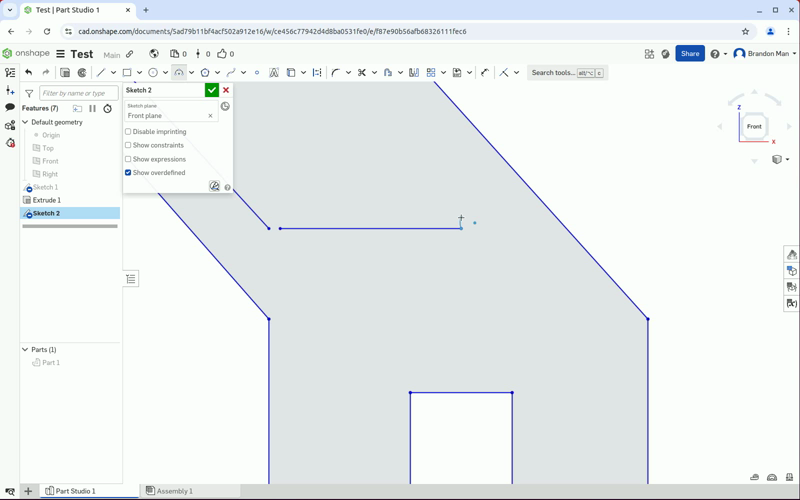
scroll(-6)
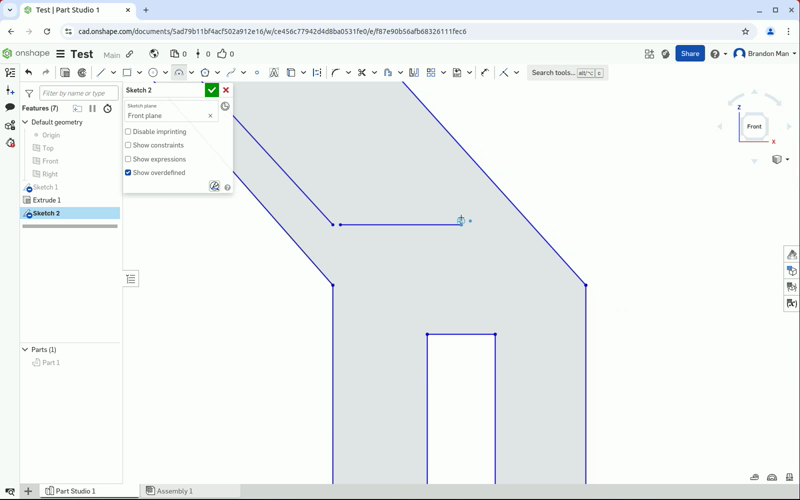
scroll(-6)
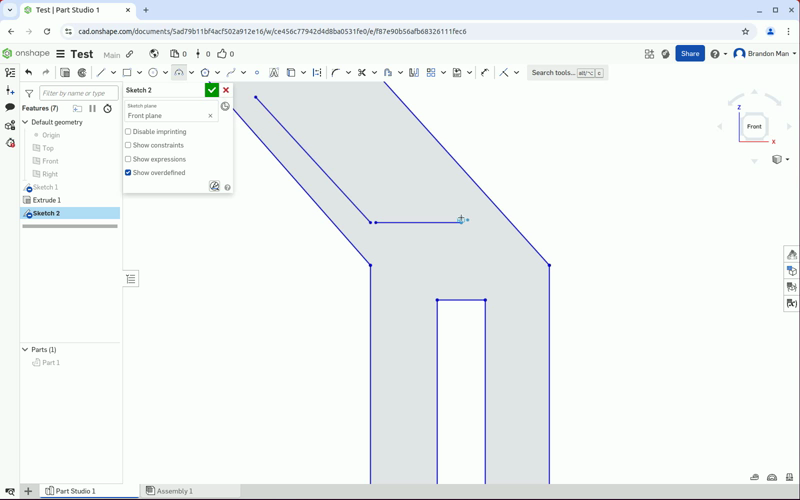
scroll(-6)
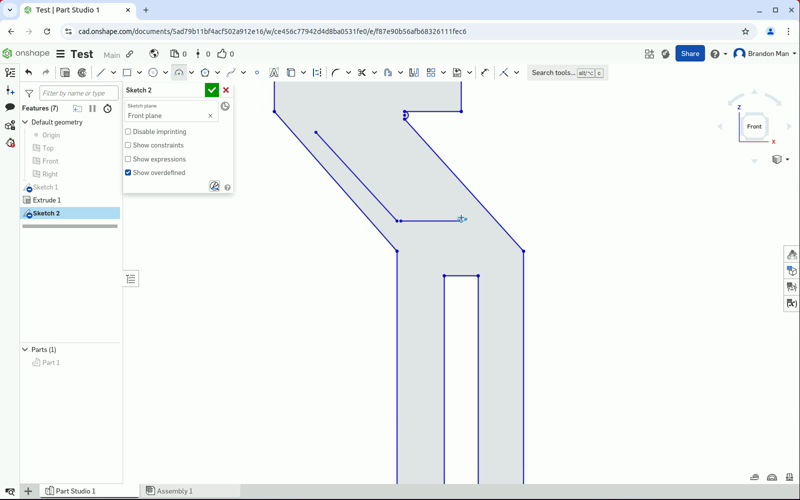
scroll(-6)
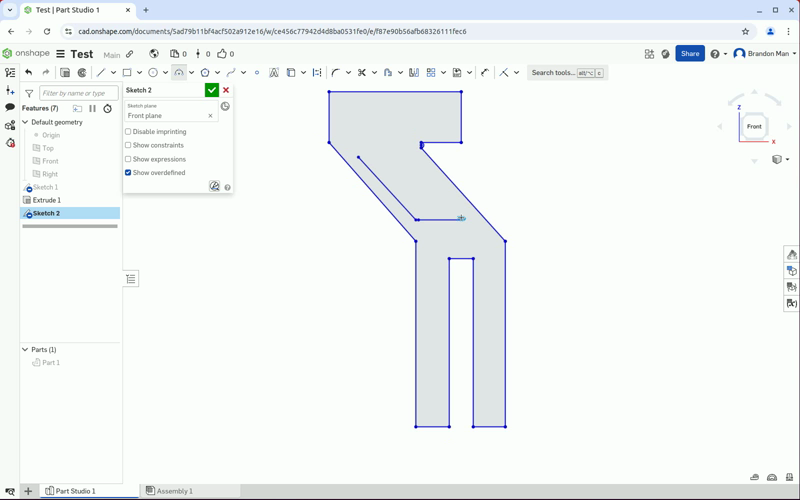
scroll(-6)
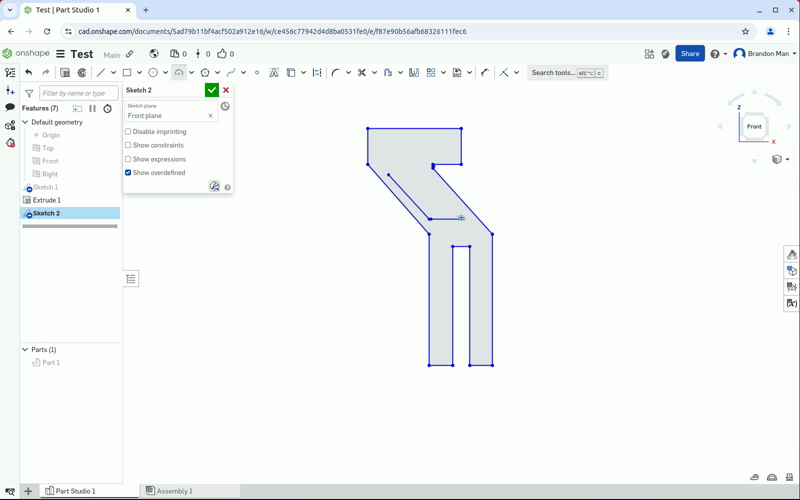
scroll(-6)
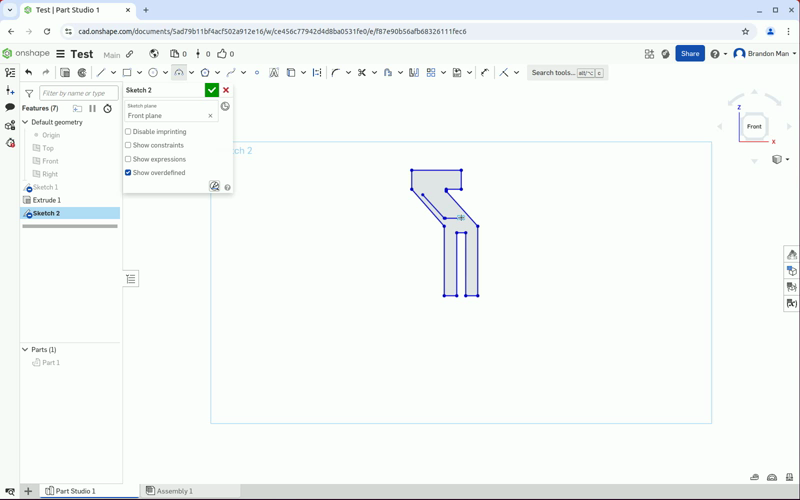
mouse_move(461, 217)
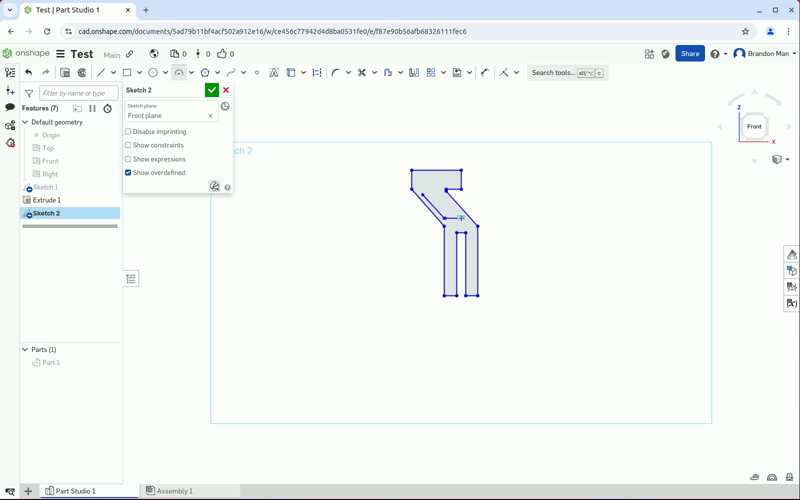
scroll(6)
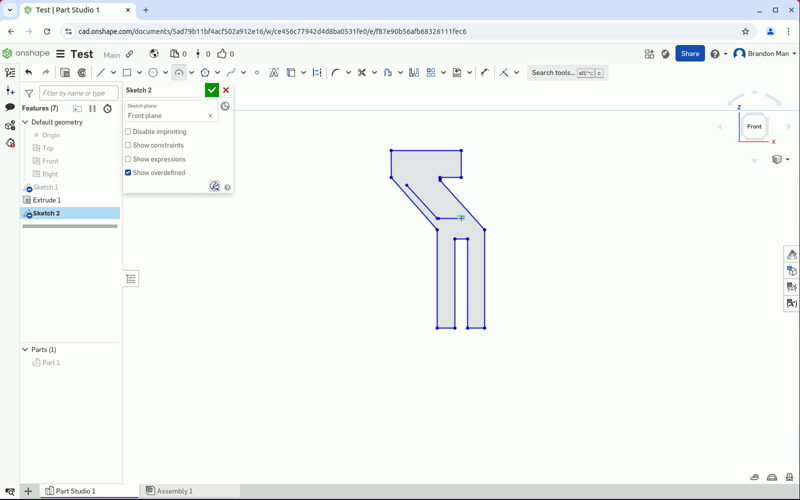
scroll(6)
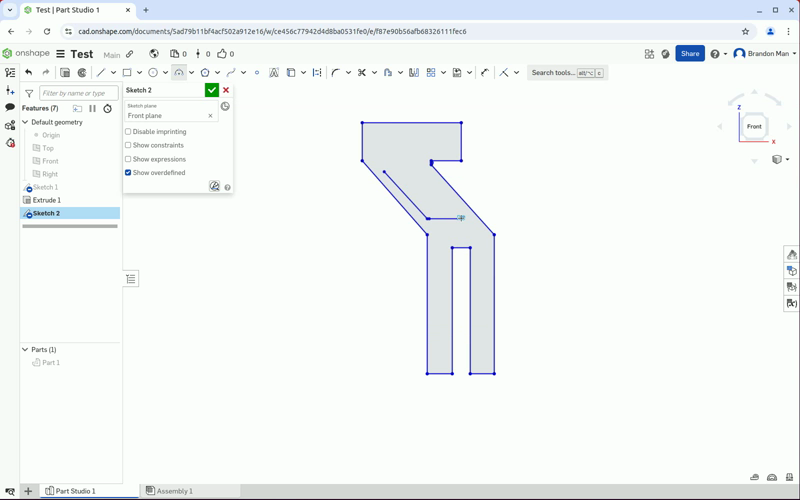
scroll(6)
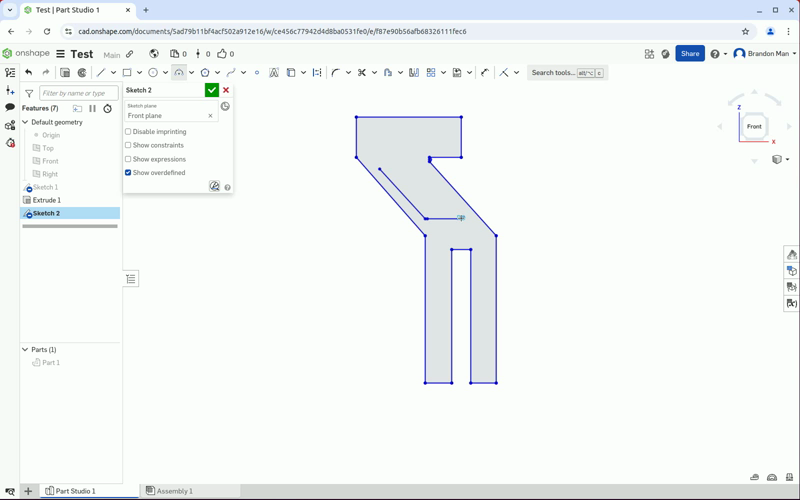
scroll(6)
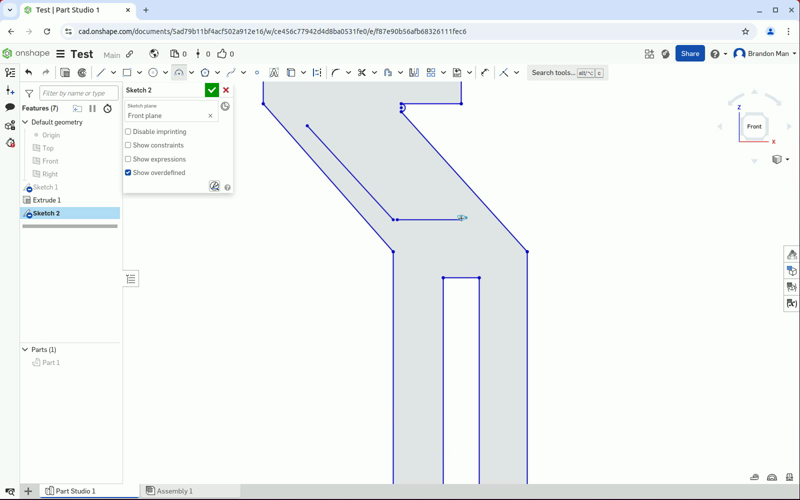
scroll(6)
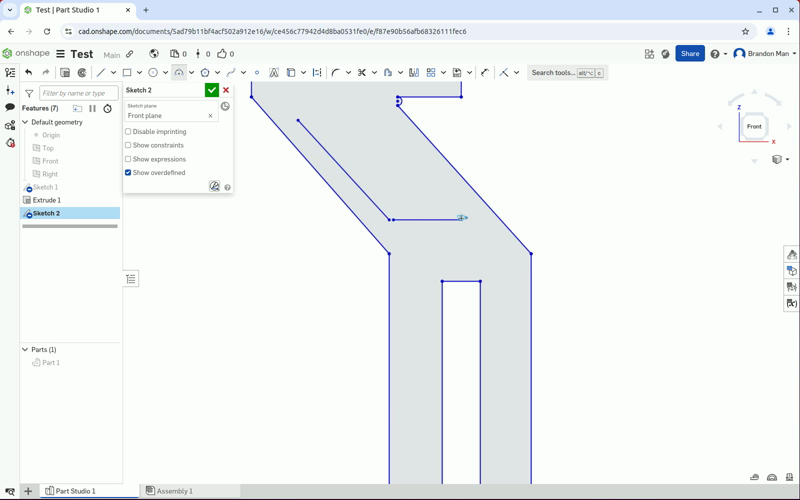
scroll(6)
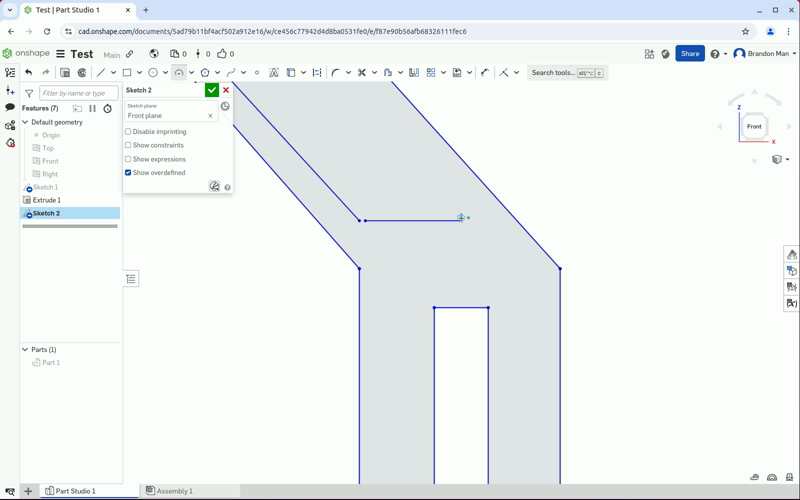
scroll(6)
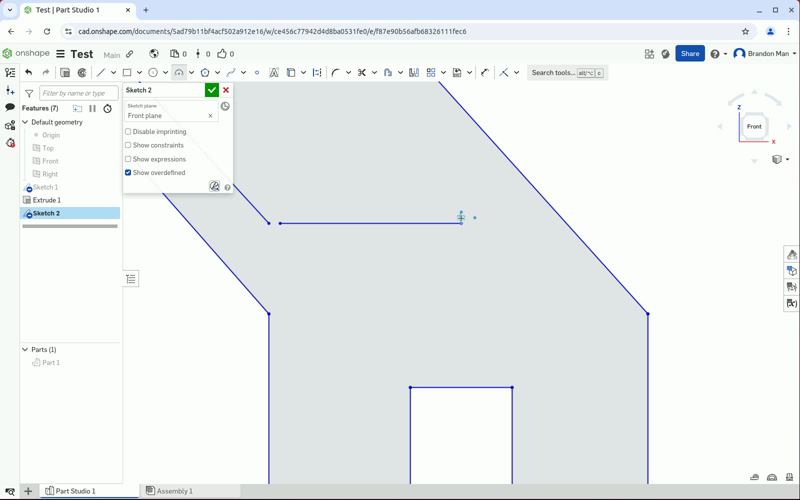
click(461, 217)
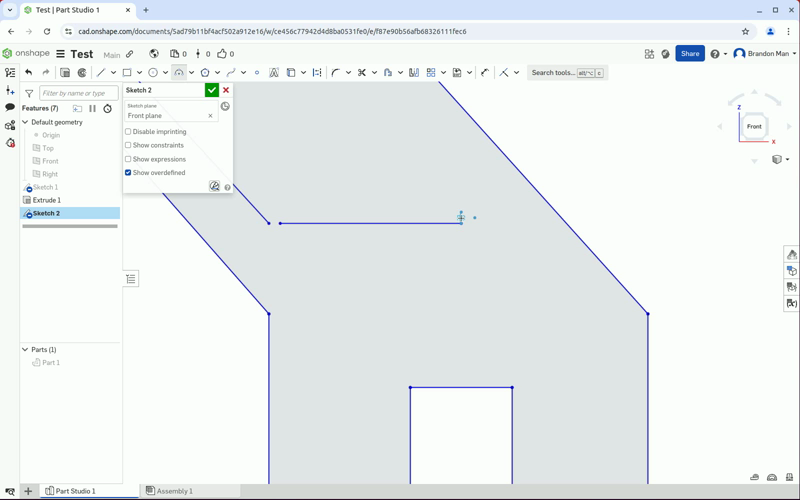
scroll(-6)
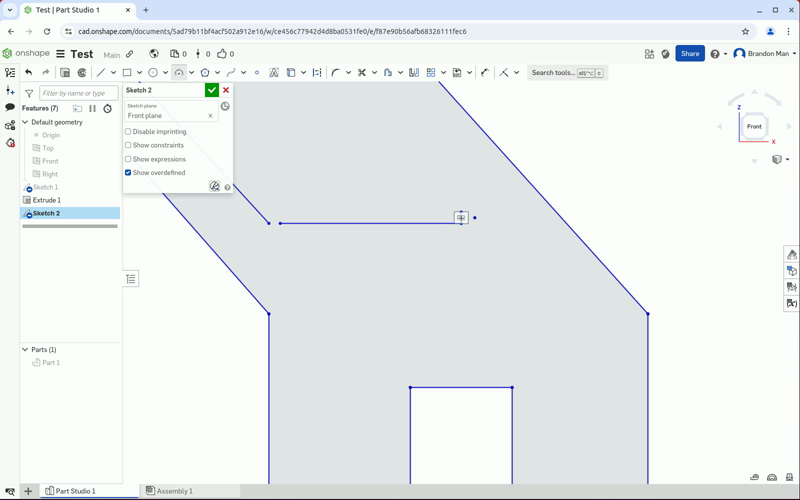
scroll(-6)
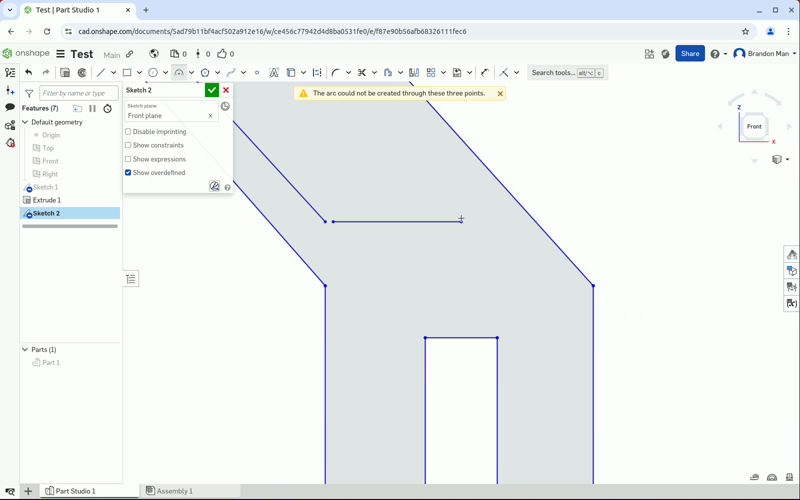
scroll(-6)
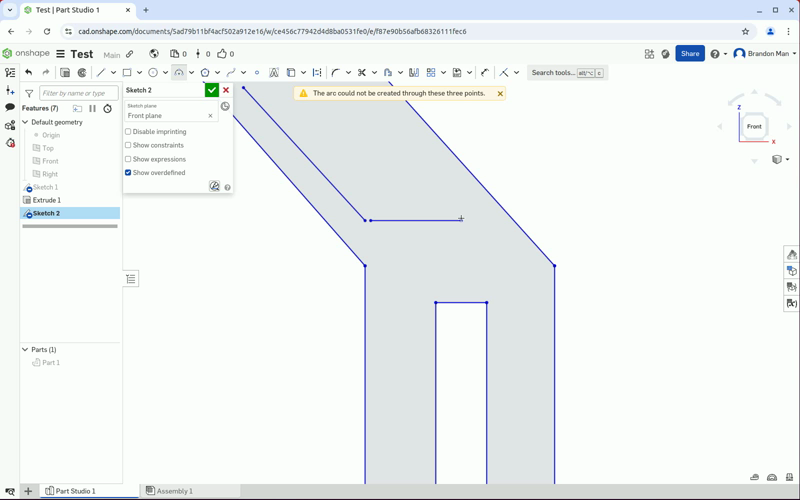
scroll(-6)
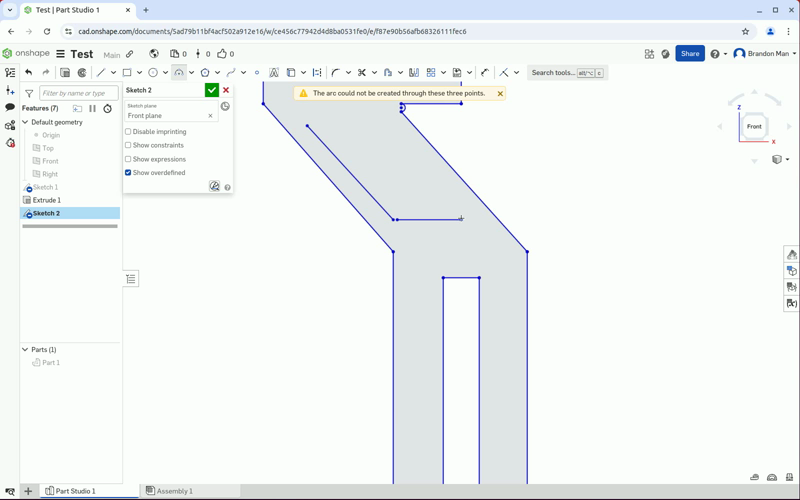
scroll(-6)
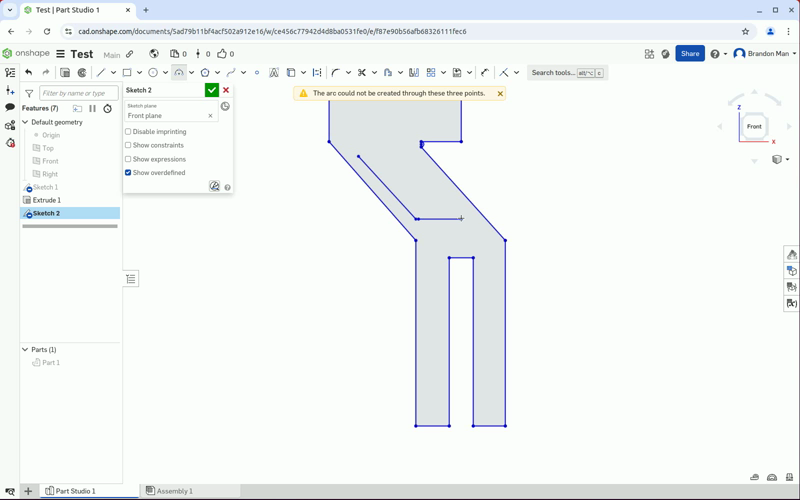
scroll(-6)
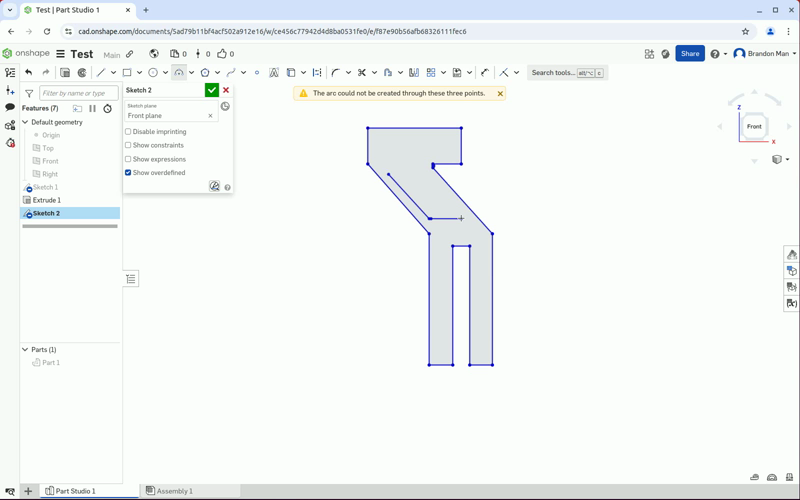
scroll(-6)
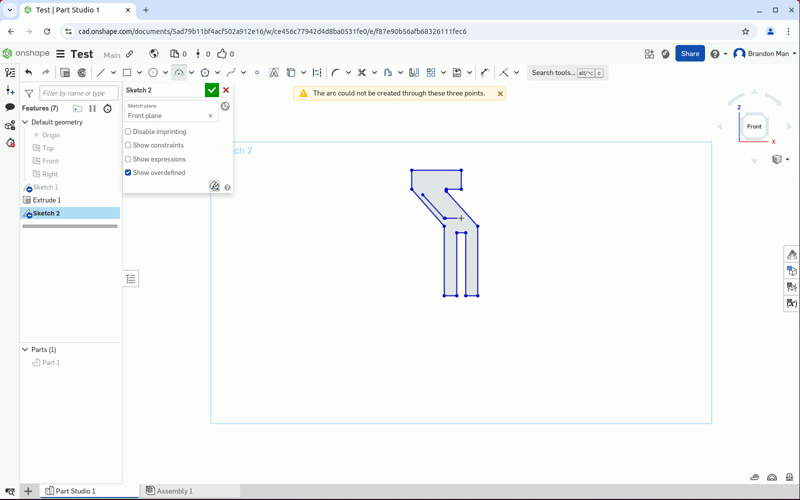
key_up(shift)
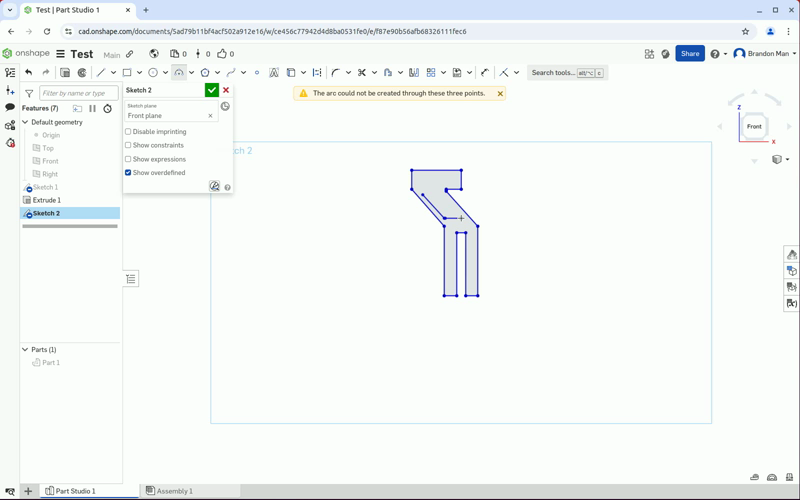
key(esc)
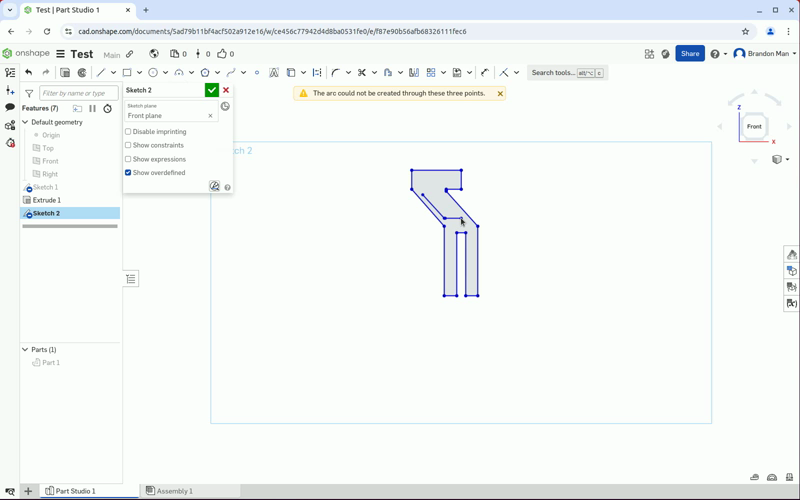
key(l)
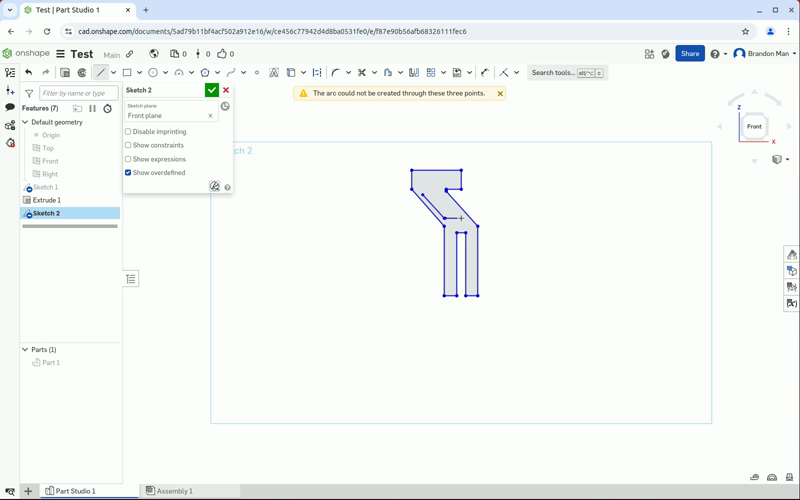
mouse_move(461, 217)
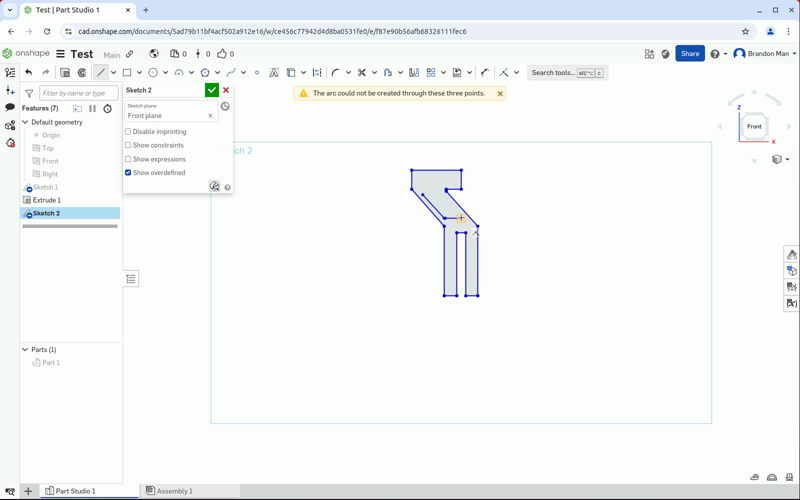
scroll(6)
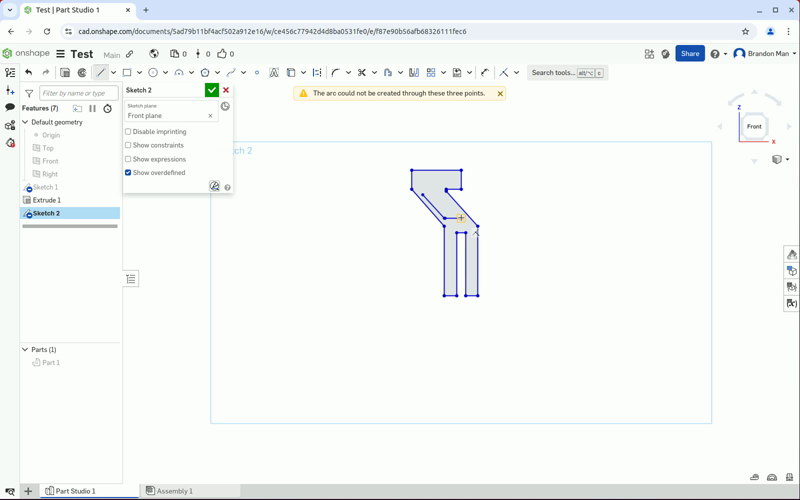
scroll(6)
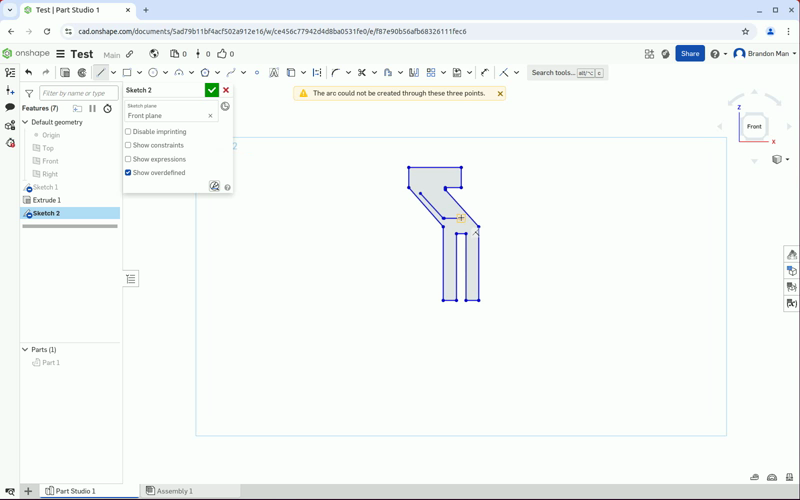
scroll(6)
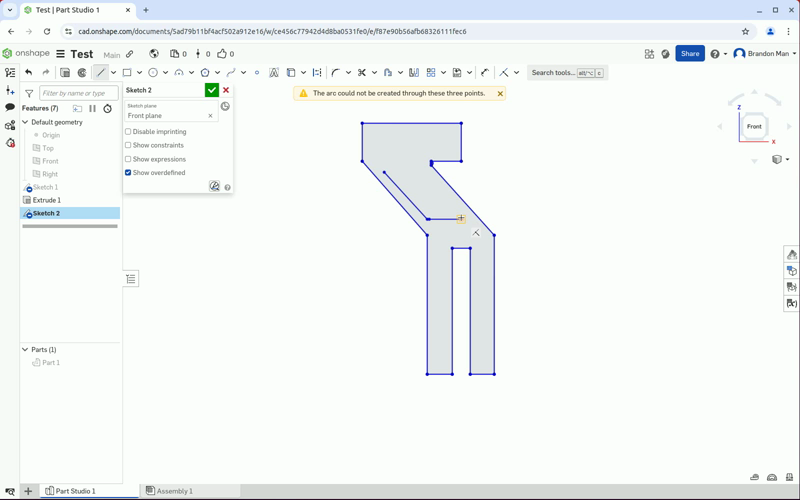
scroll(6)
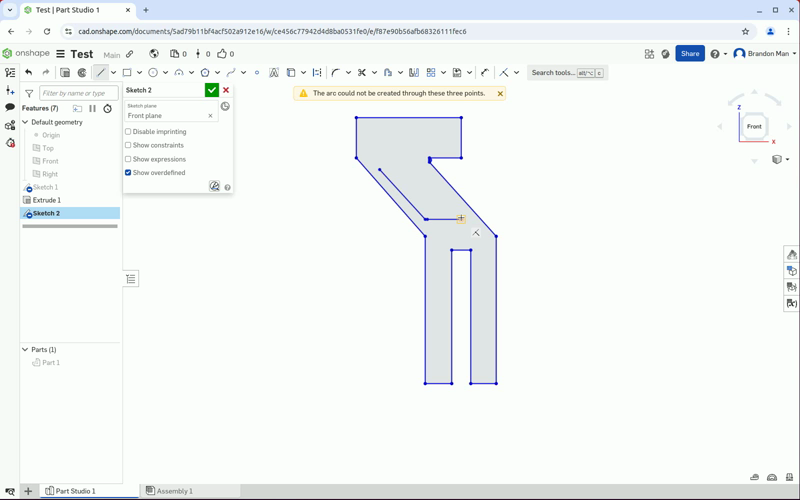
scroll(6)
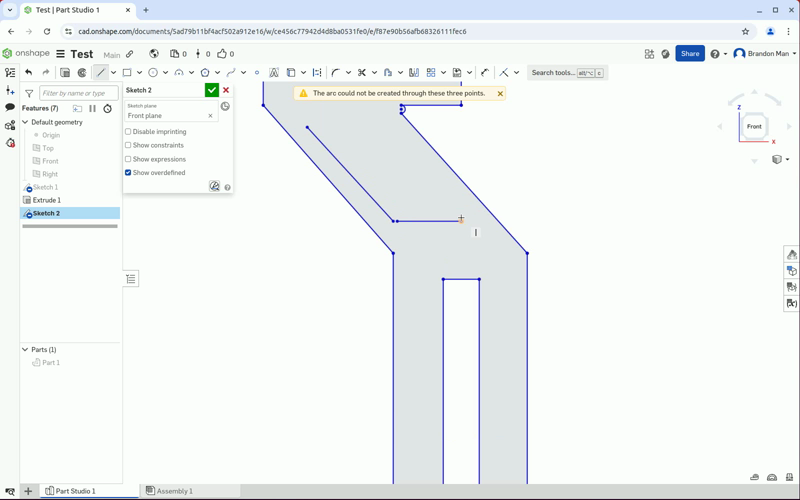
scroll(6)
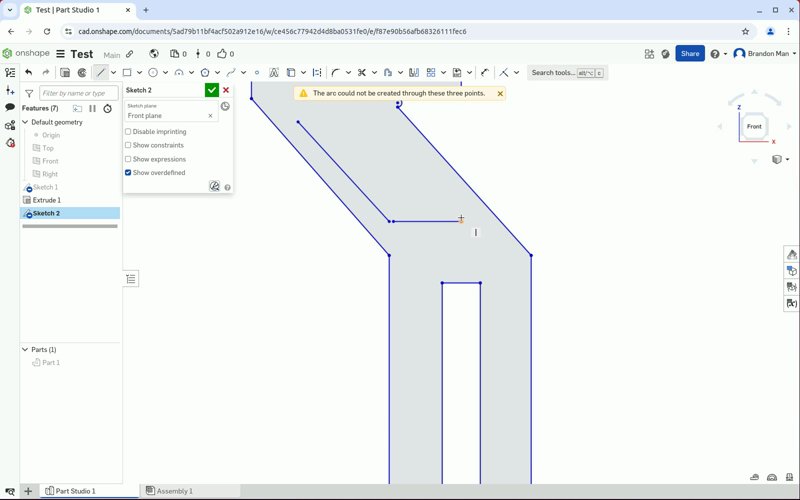
scroll(6)
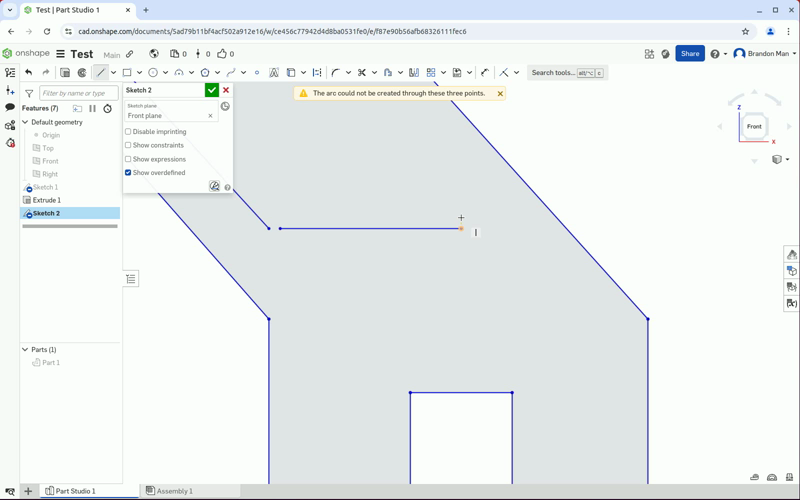
click(461, 217)
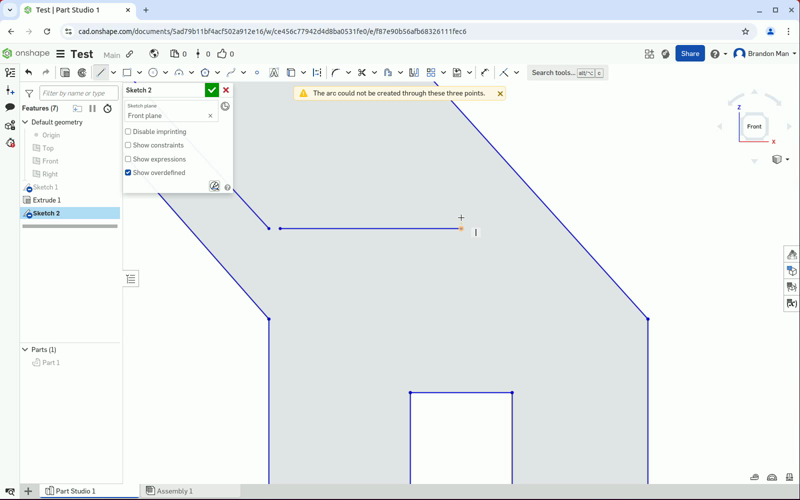
scroll(-6)
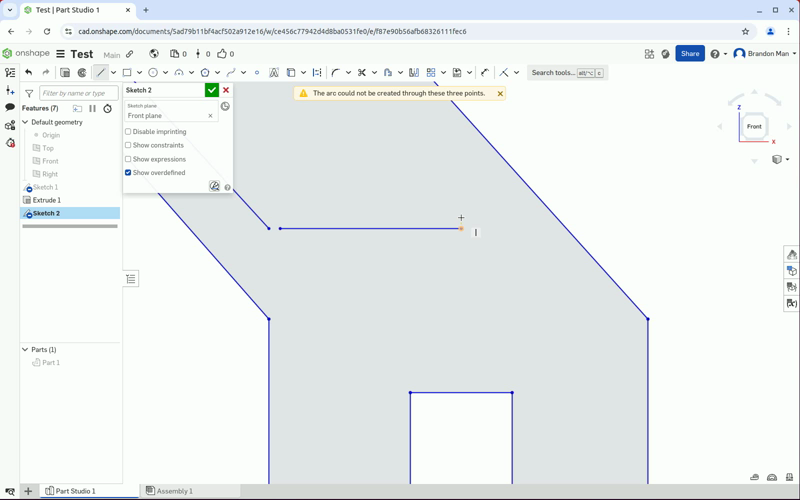
scroll(-6)
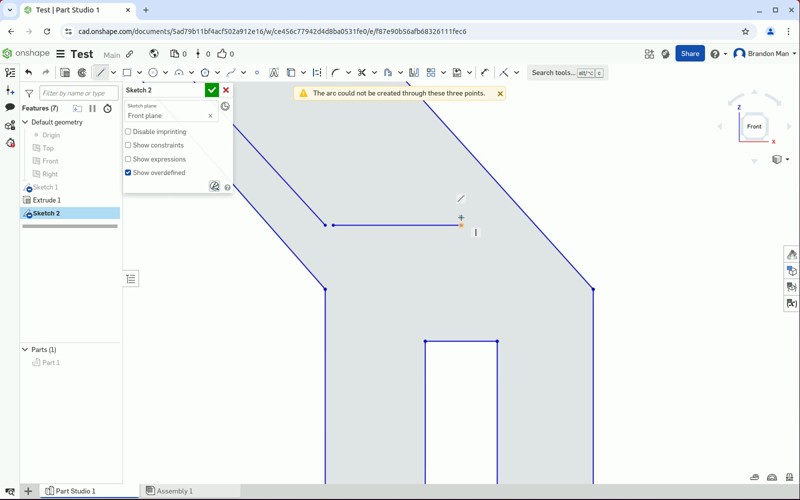
scroll(-6)
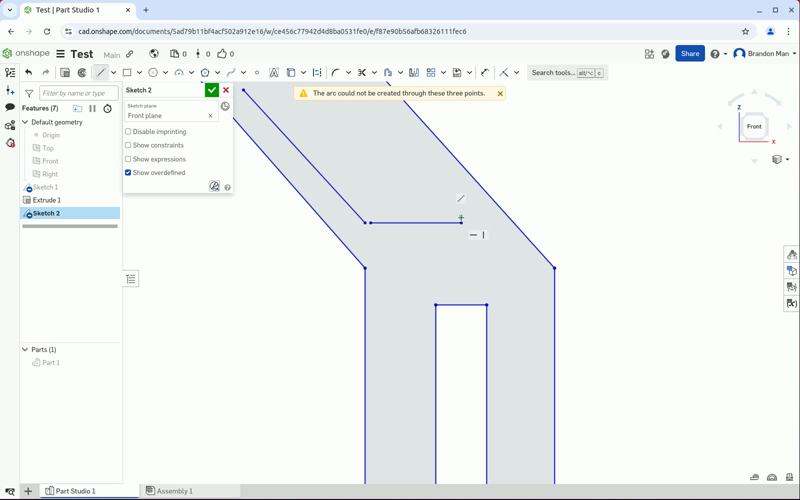
scroll(-6)
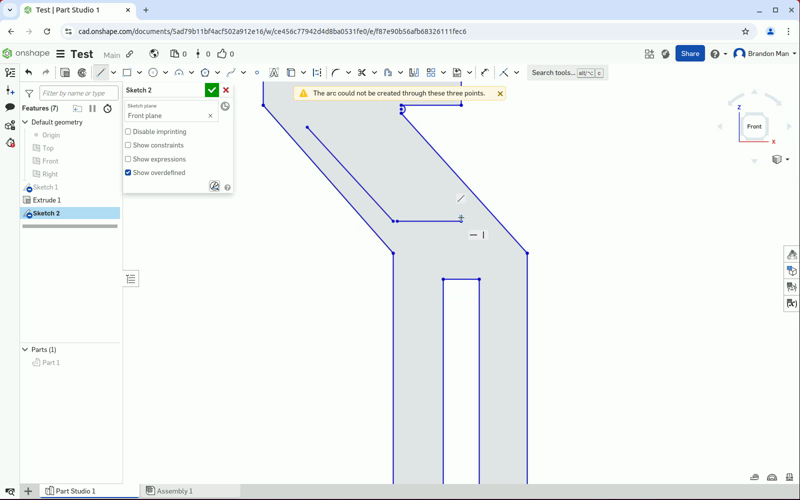
scroll(-6)
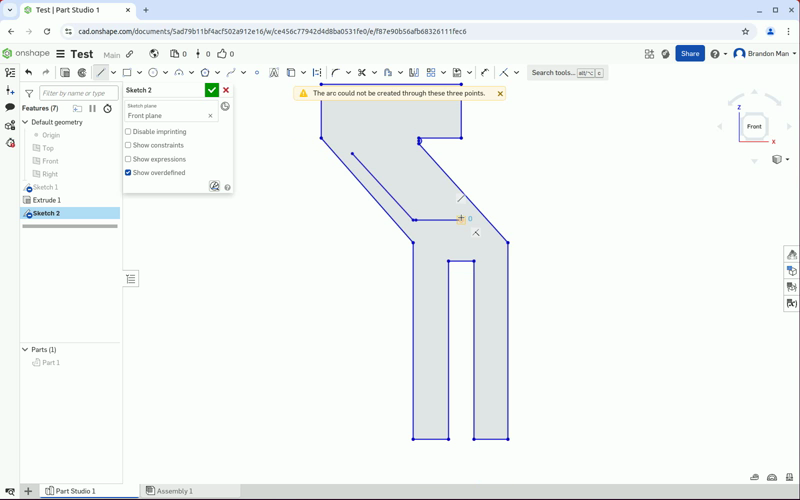
scroll(-6)
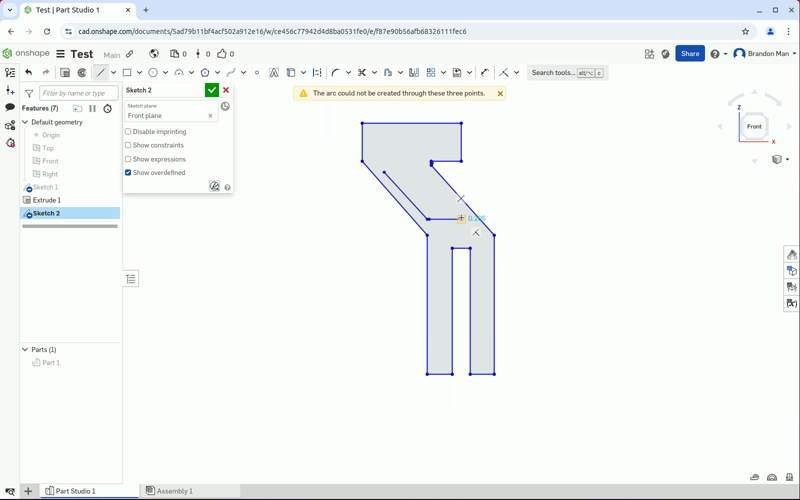
scroll(-6)
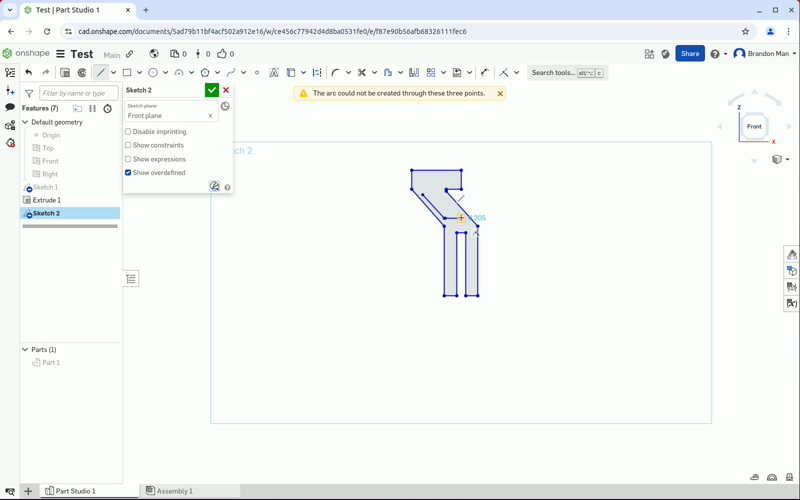
key_down(shift)
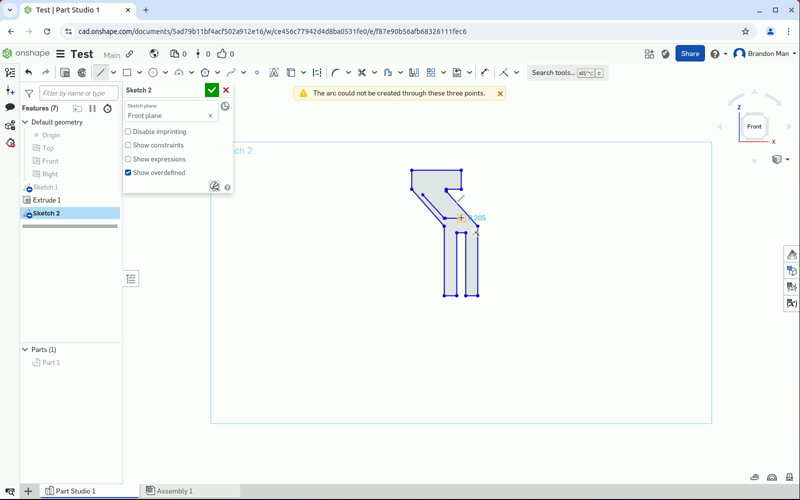
mouse_move(491, 217)
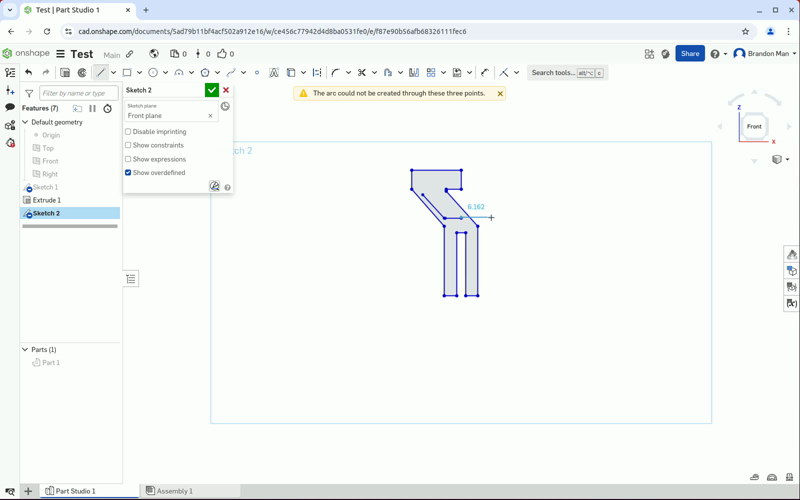
mouse_move(440, 192)
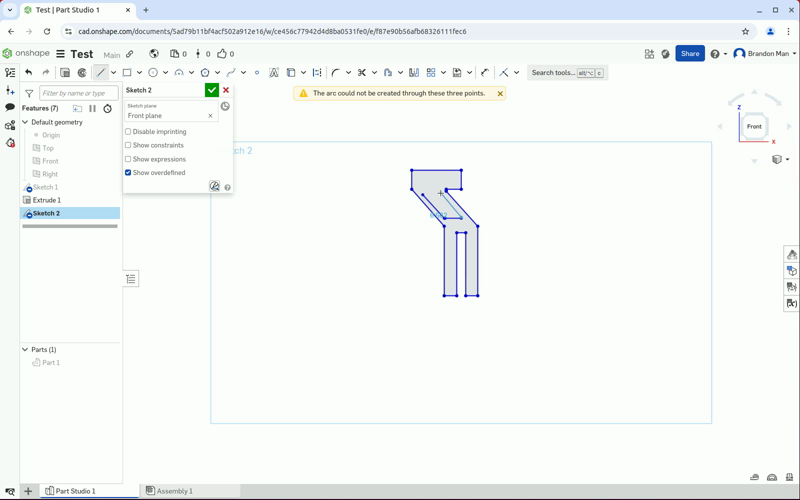
click(440, 192)
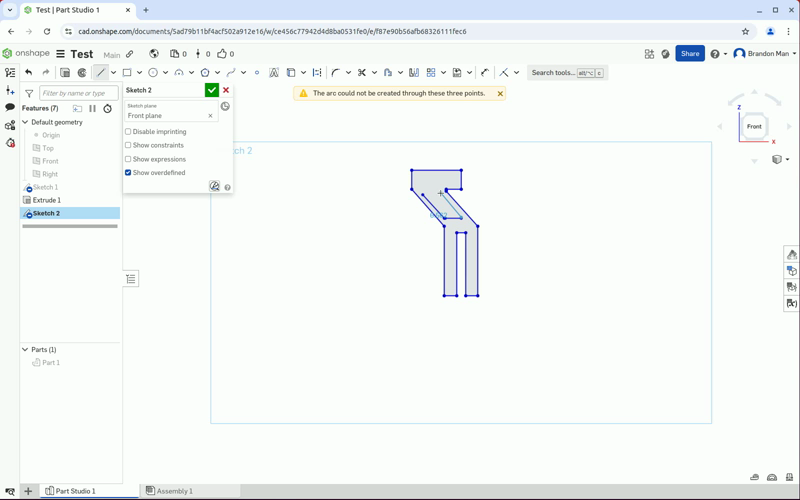
key_up(shift)
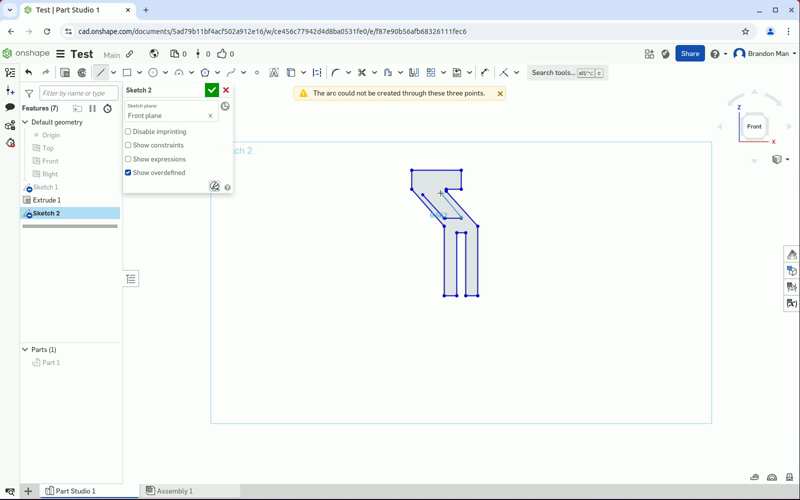
key(esc)
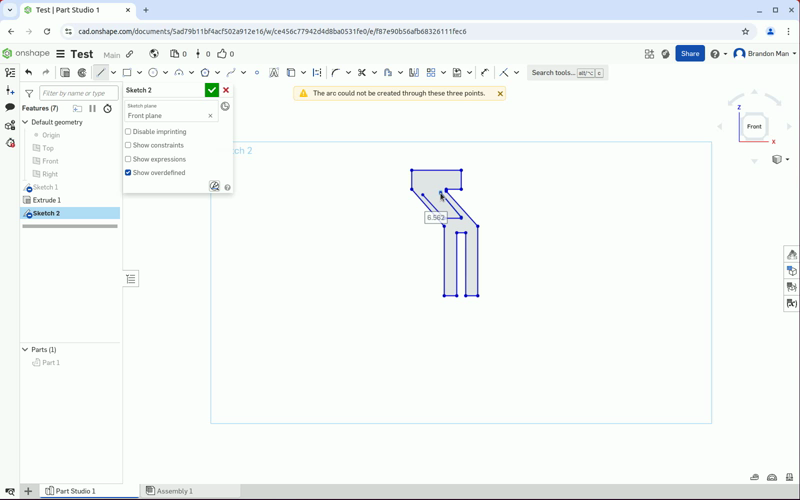
key(a)
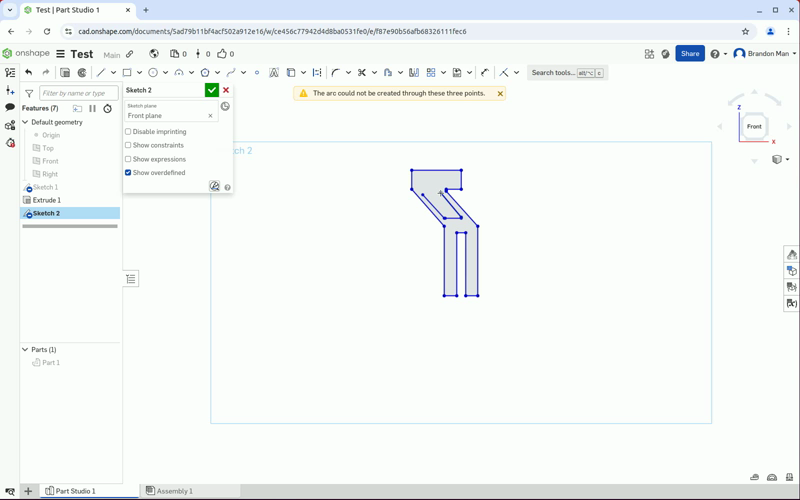
mouse_move(440, 192)
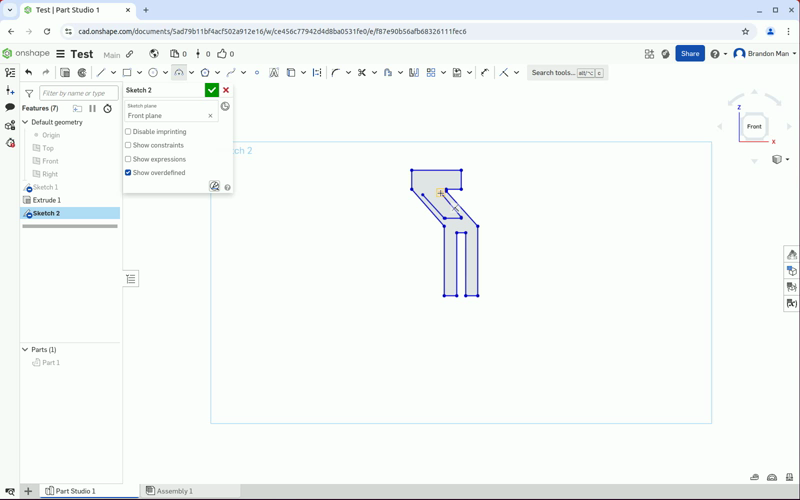
click(440, 192)
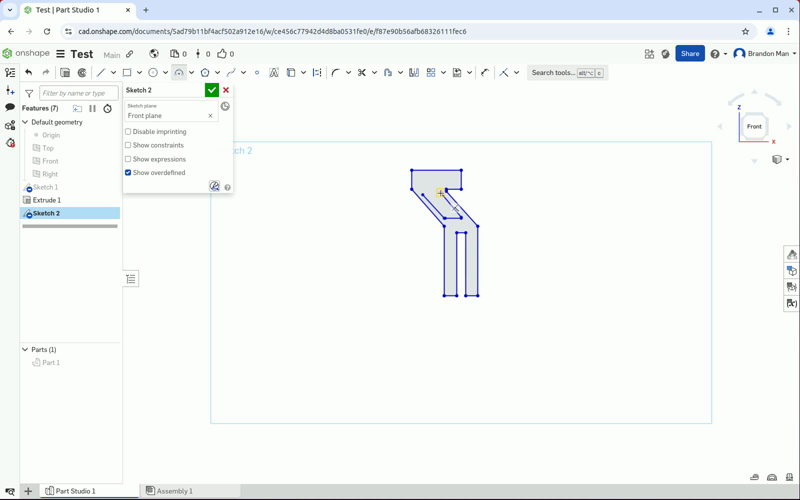
key_down(shift)
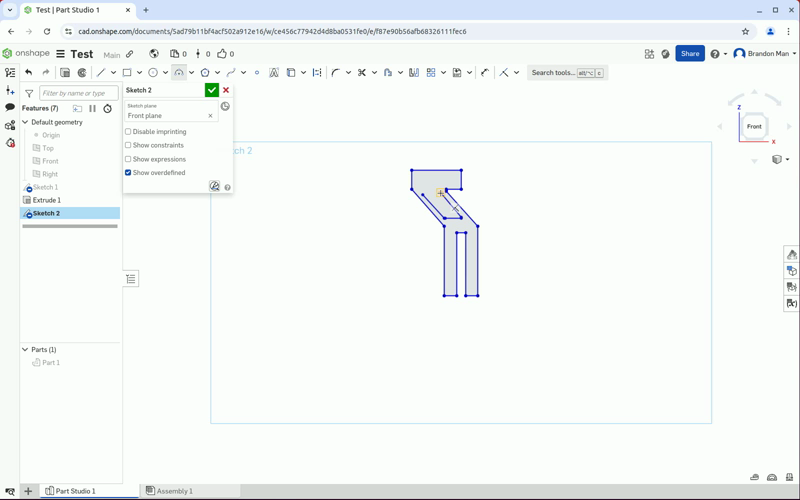
mouse_move(439, 192)
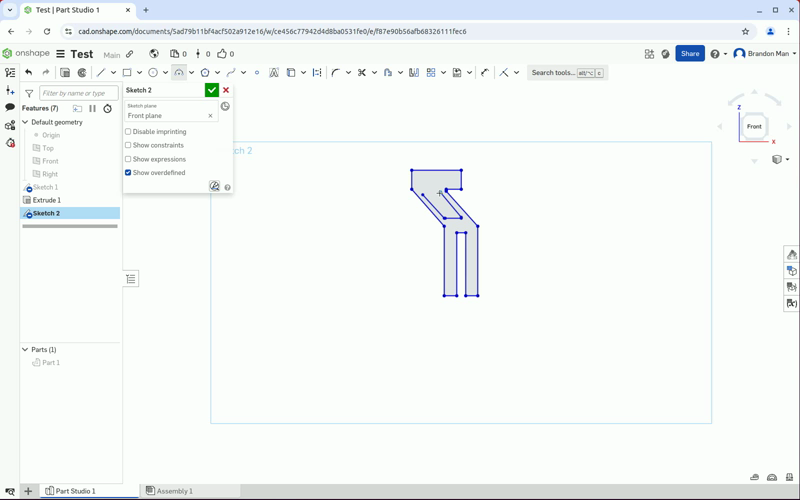
scroll(6)
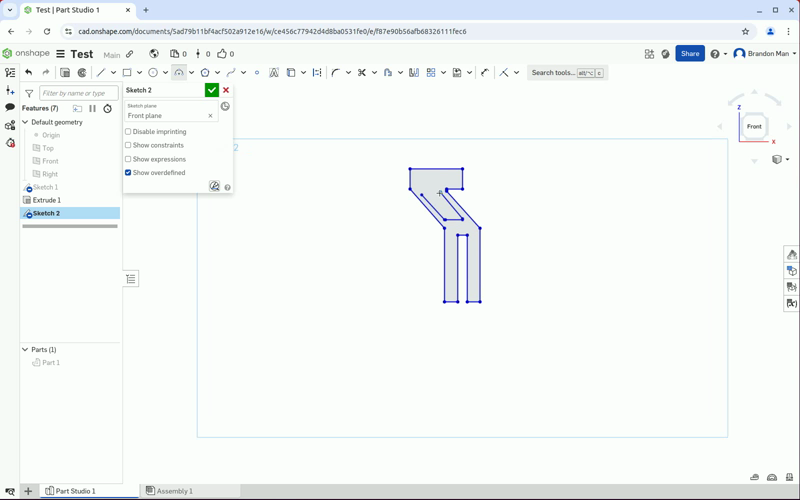
scroll(6)
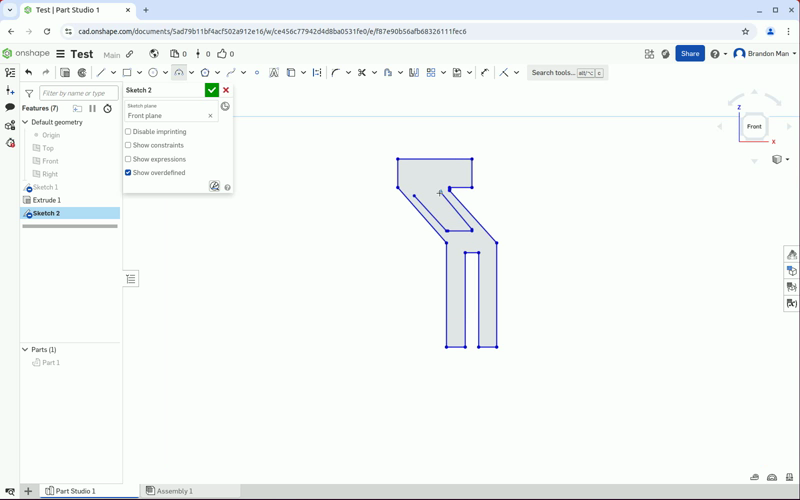
scroll(6)
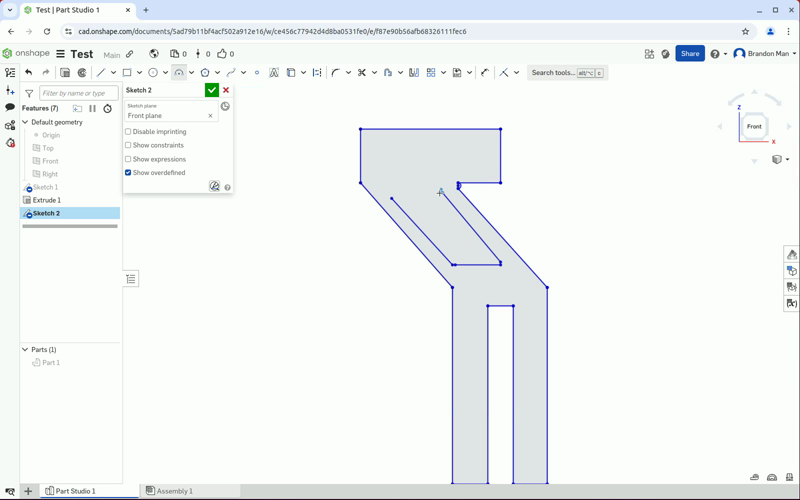
scroll(6)
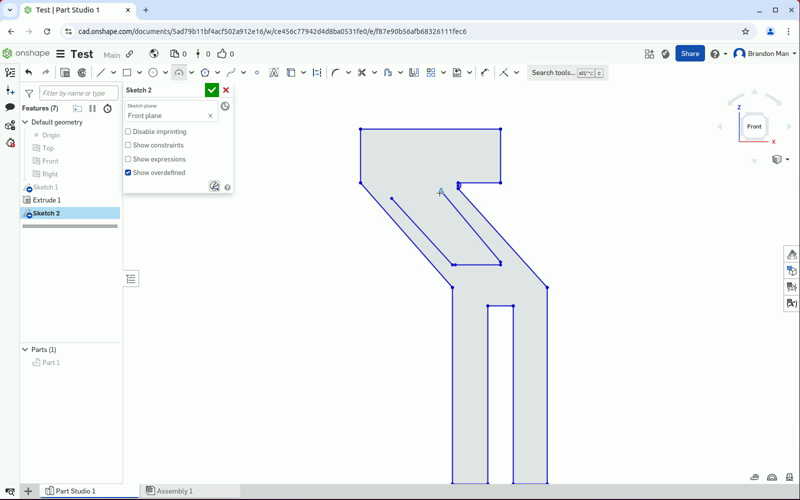
scroll(6)
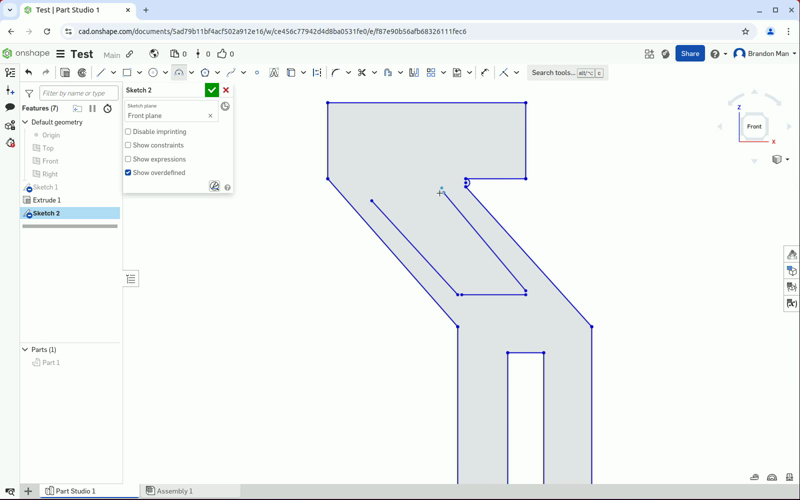
scroll(6)
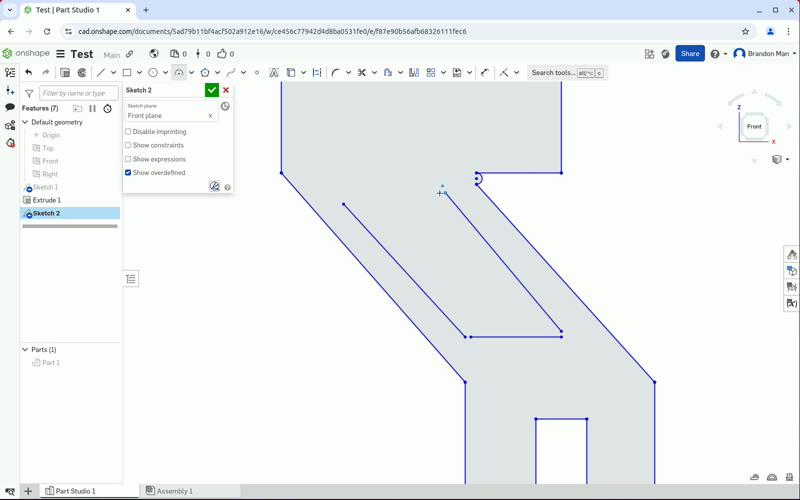
scroll(6)
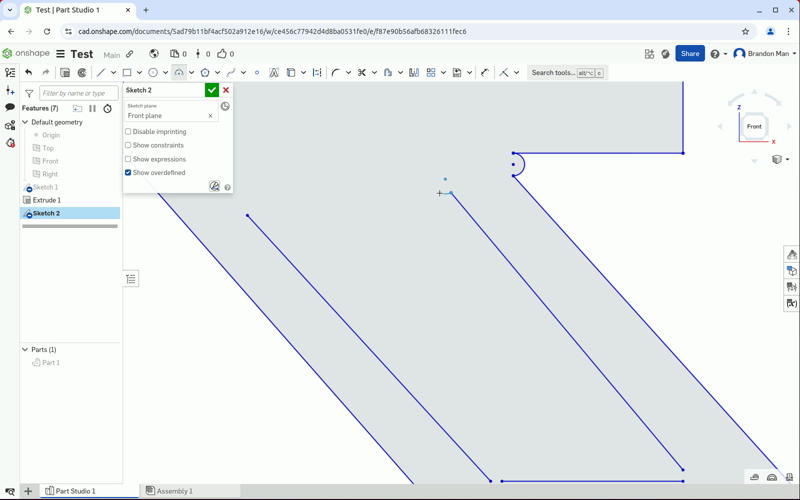
click(439, 192)
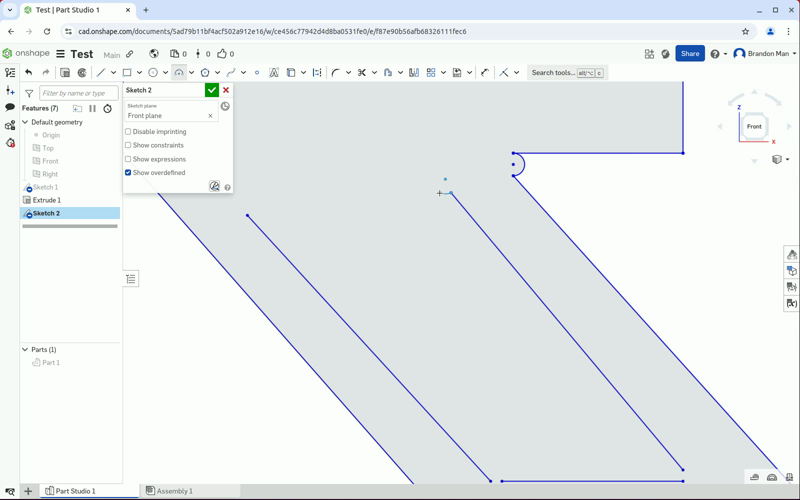
scroll(-6)
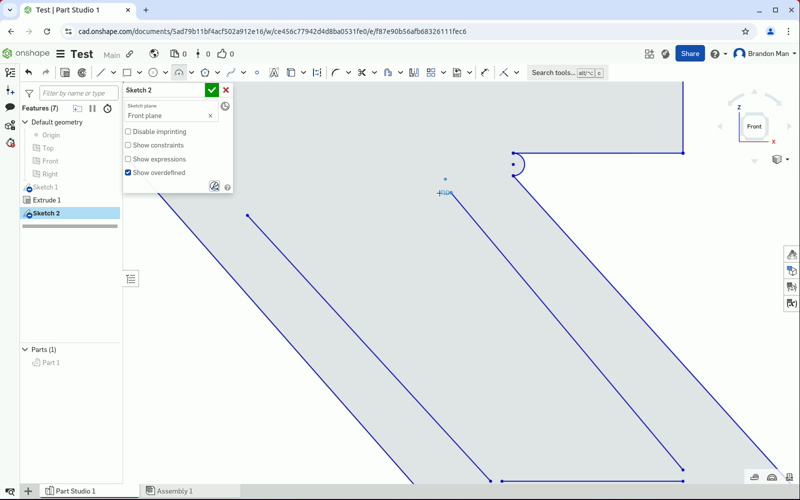
scroll(-6)
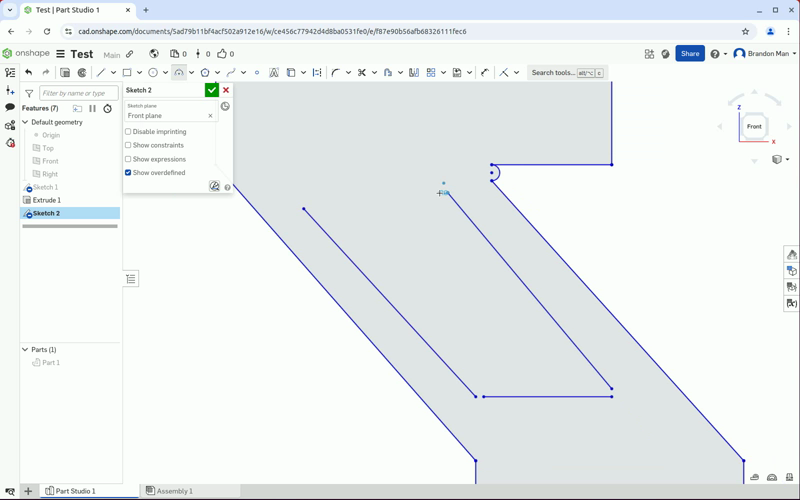
scroll(-6)
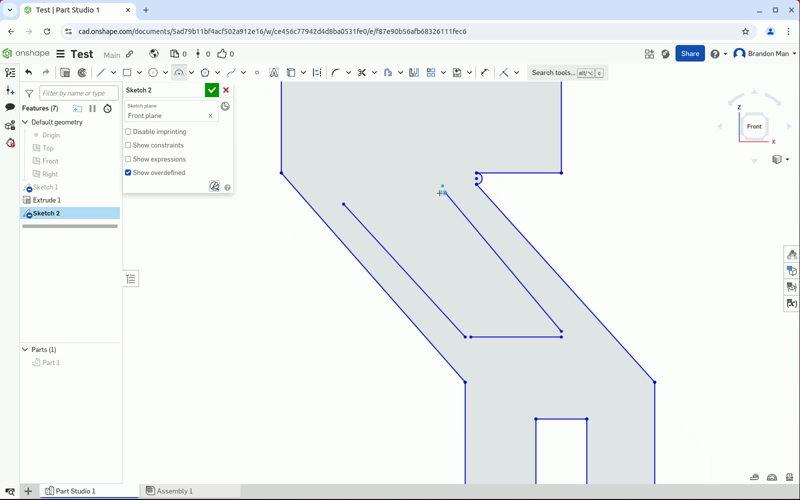
scroll(-6)
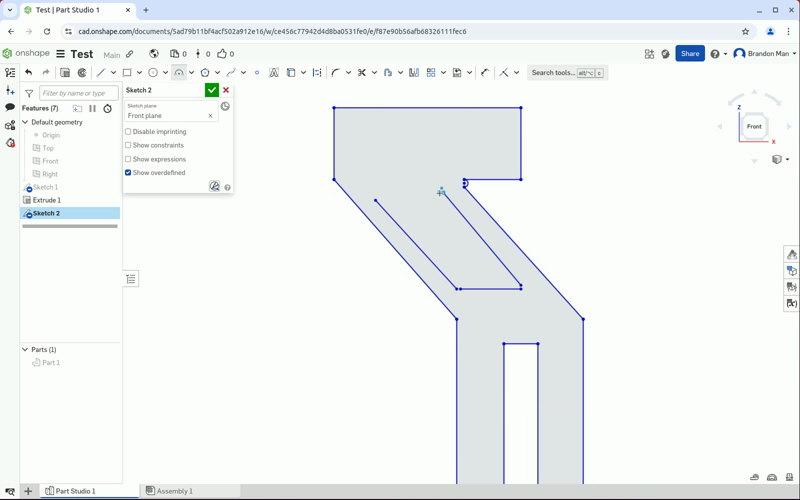
scroll(-6)
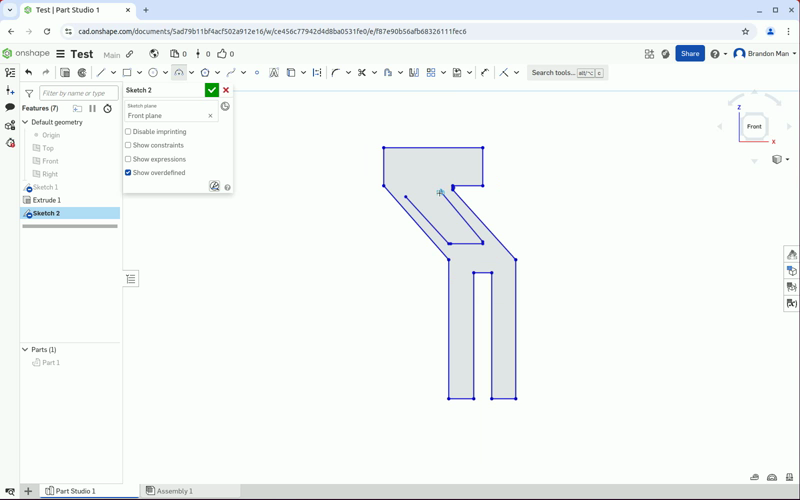
scroll(-6)
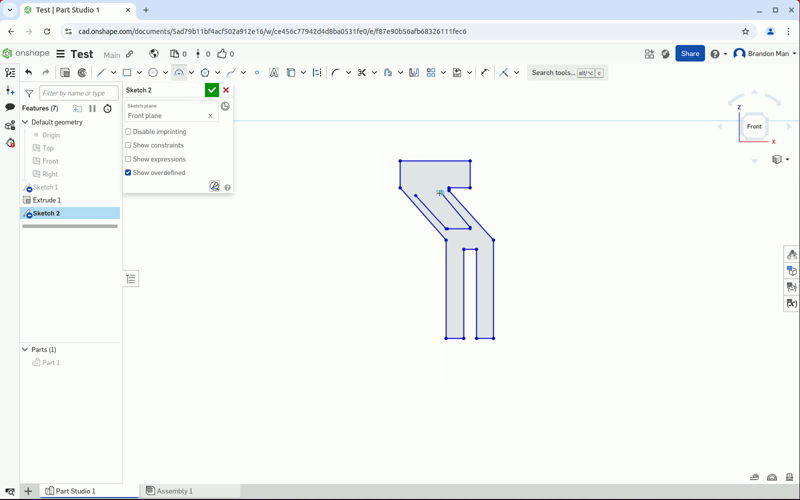
scroll(-6)
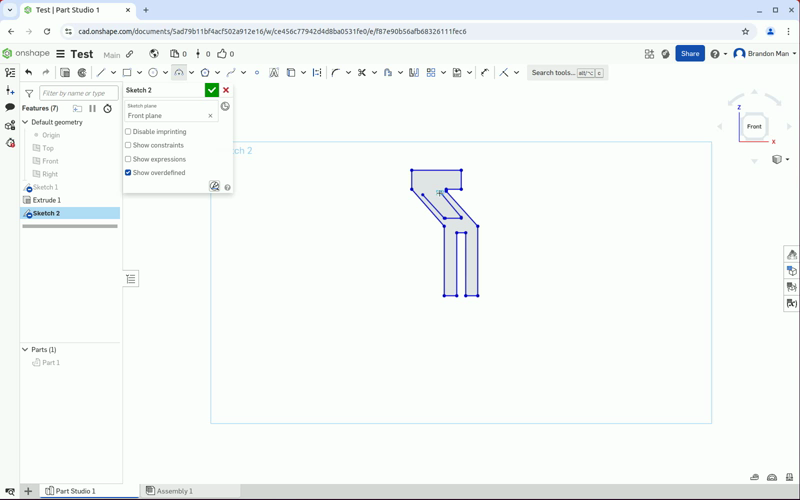
mouse_move(440, 192)
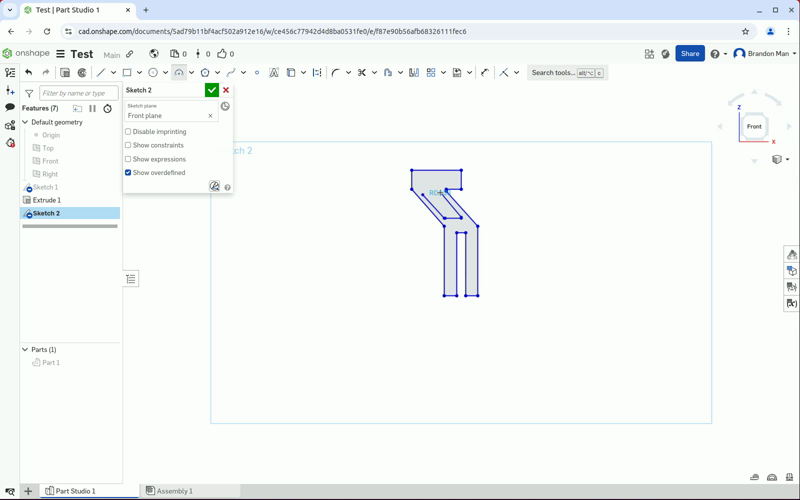
scroll(6)
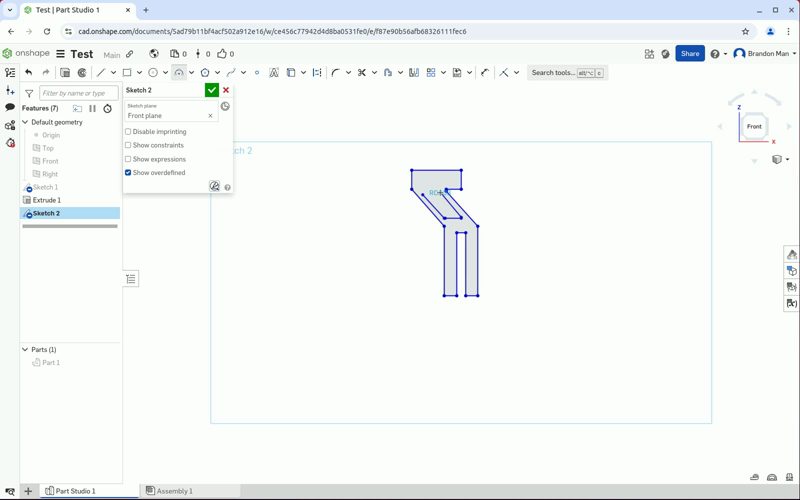
scroll(6)
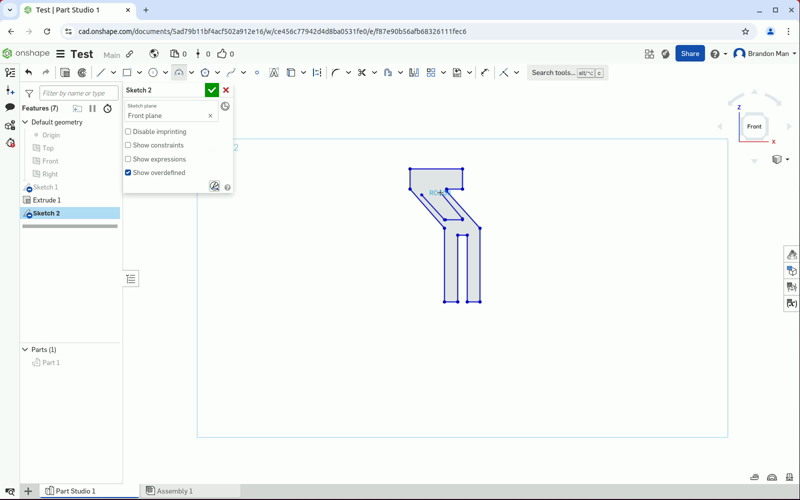
scroll(6)
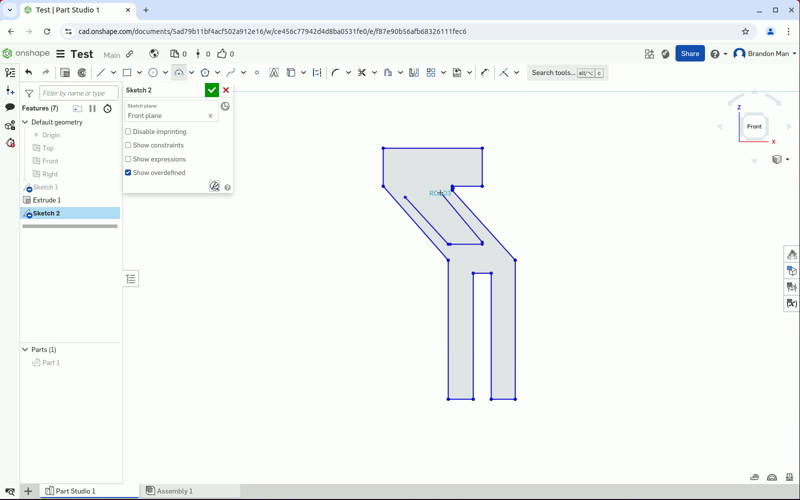
scroll(6)
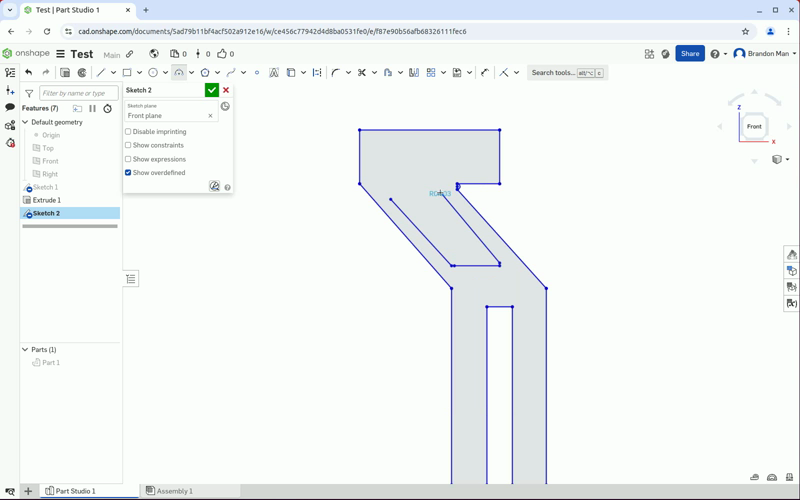
scroll(6)
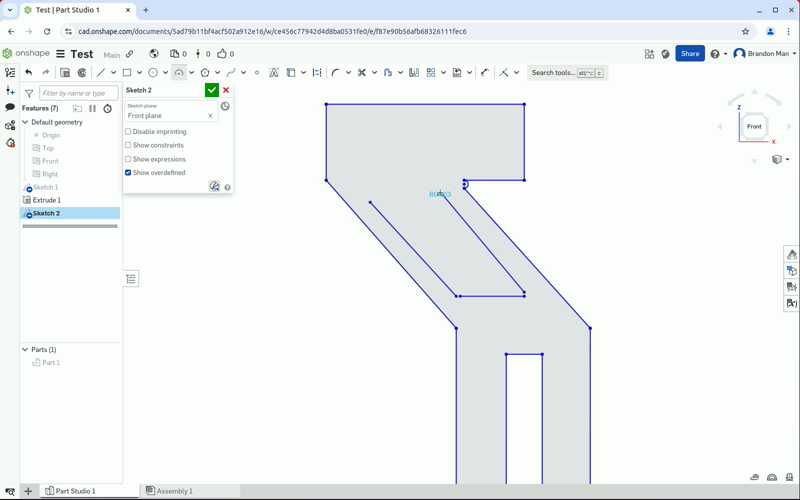
scroll(6)
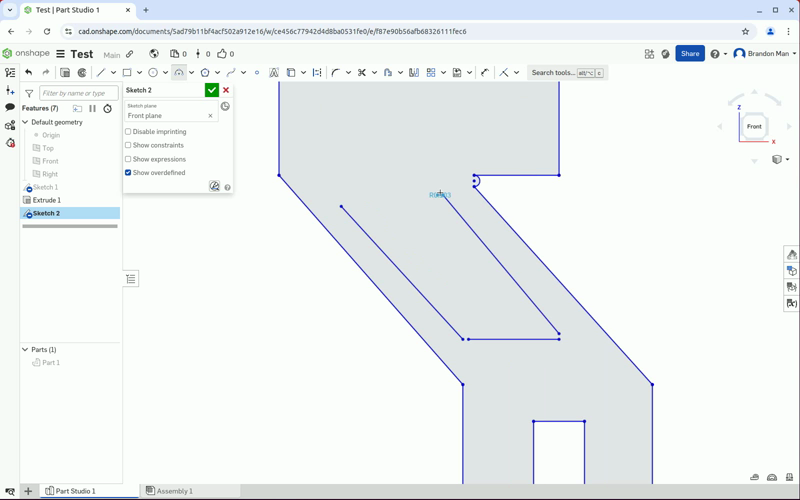
scroll(6)
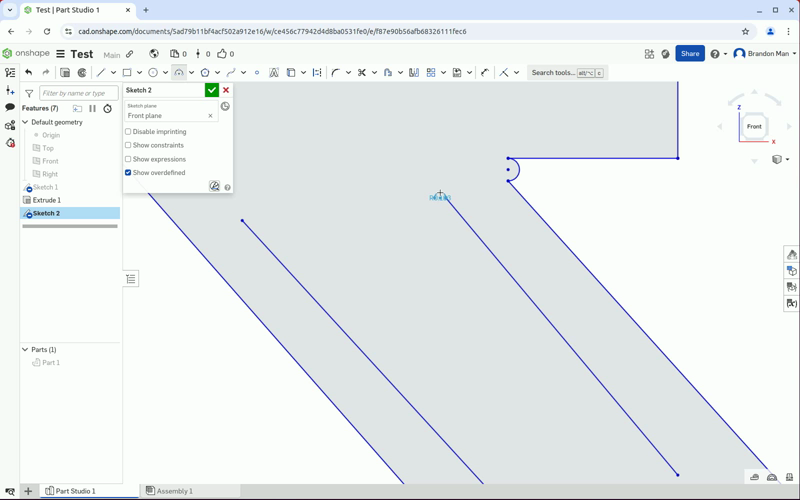
click(440, 192)
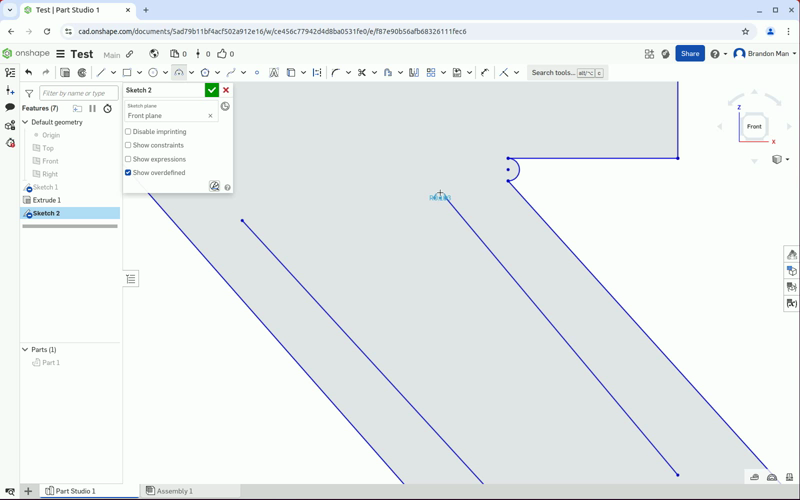
scroll(-6)
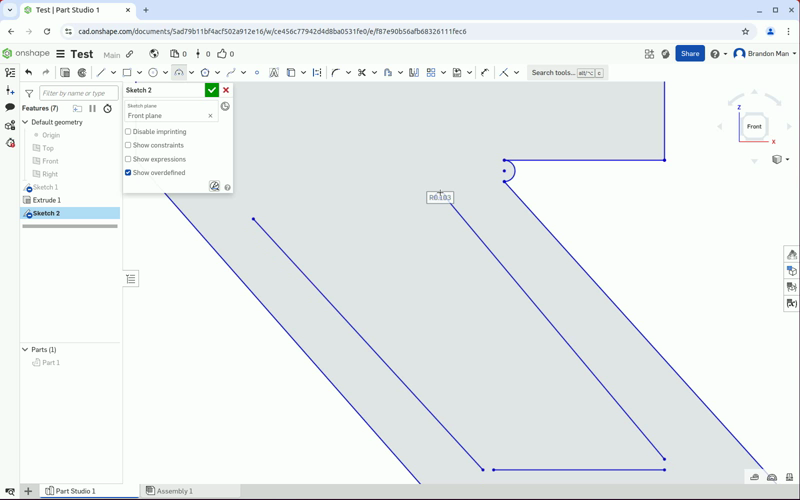
scroll(-6)
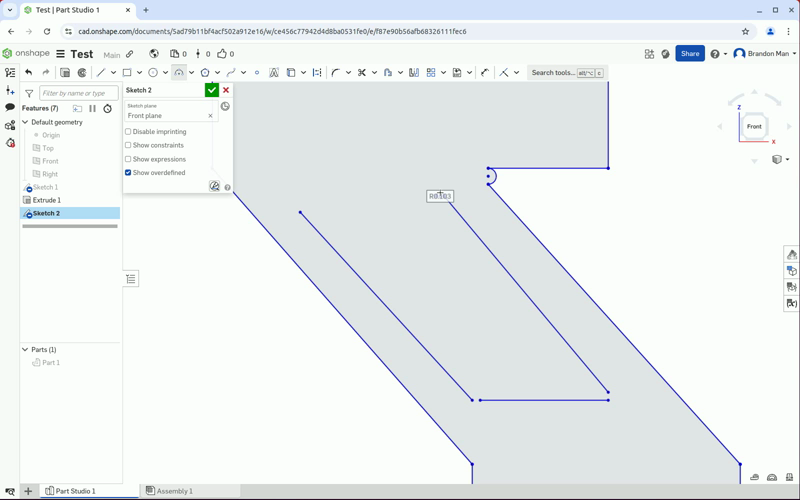
scroll(-6)
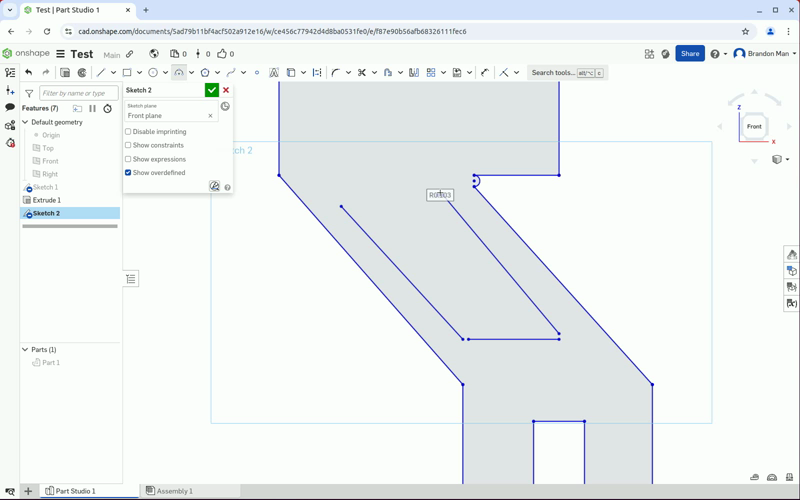
scroll(-6)
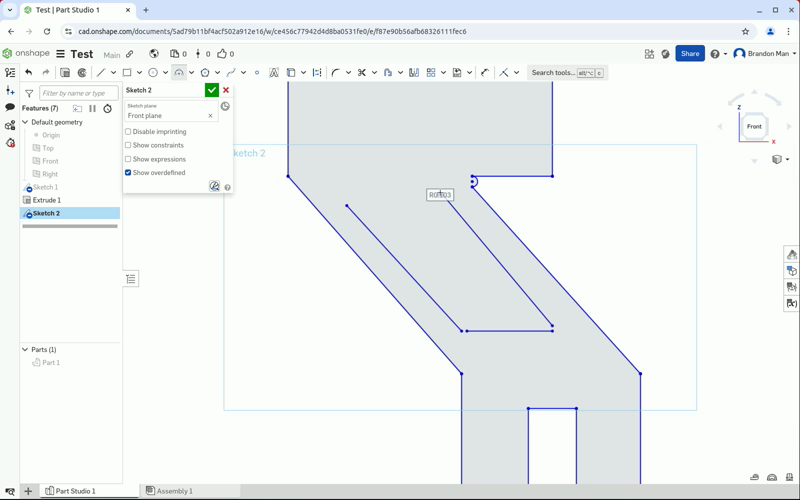
scroll(-6)
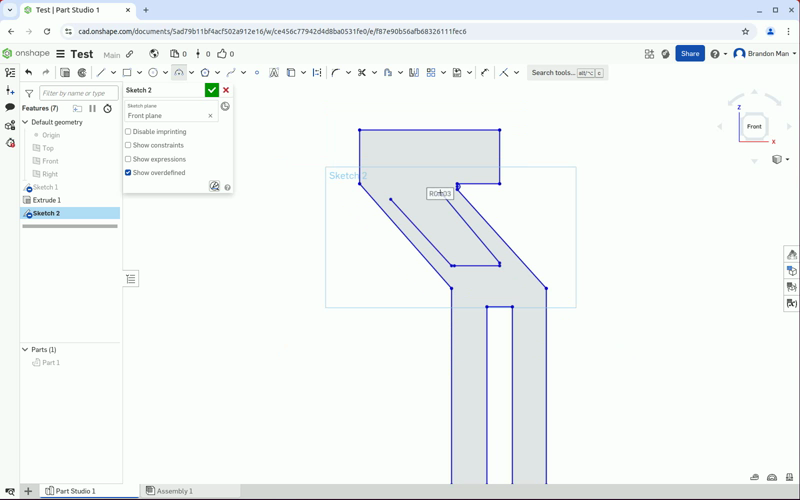
scroll(-6)
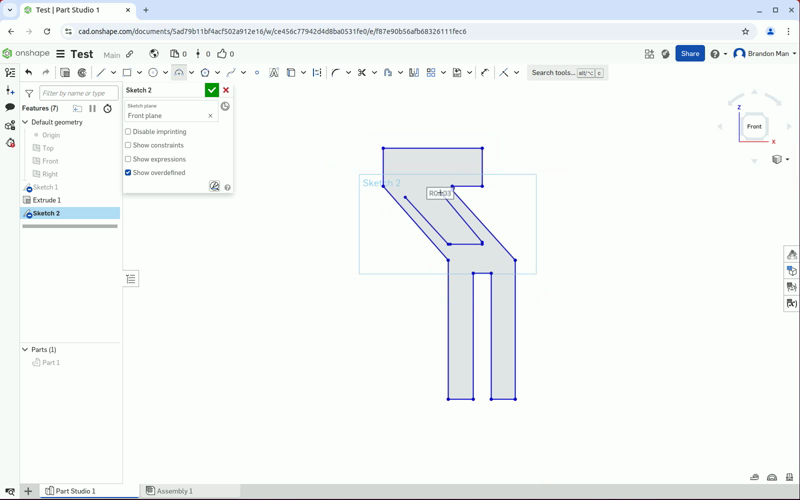
scroll(-6)
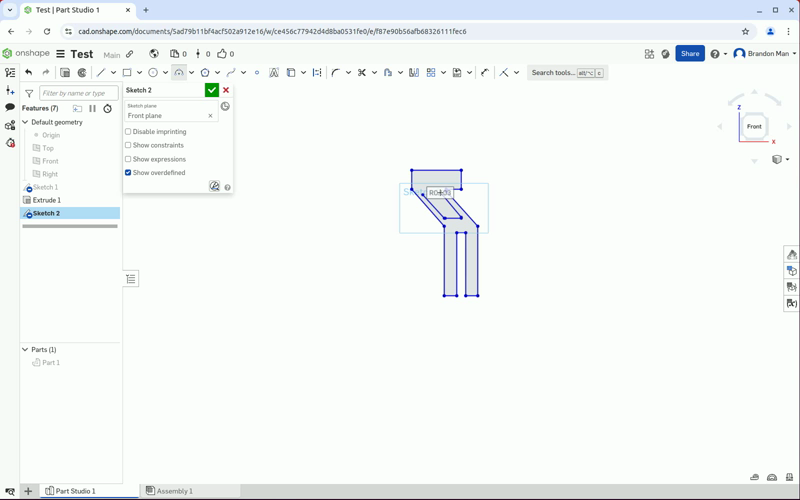
key_up(shift)
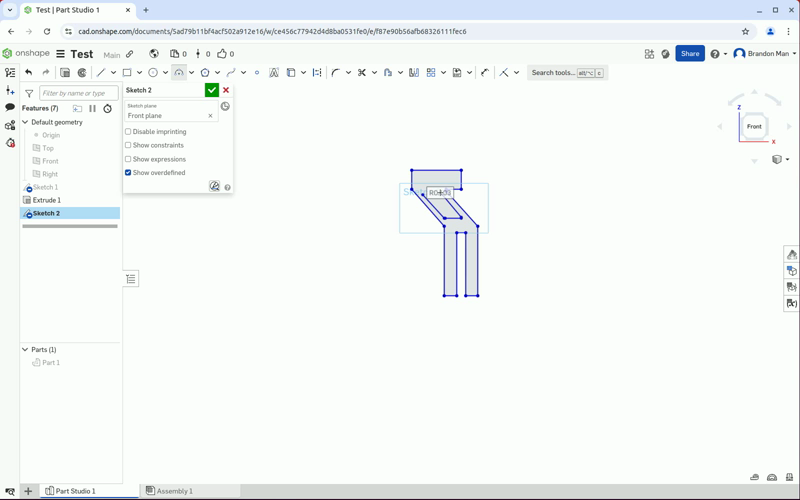
key(esc)
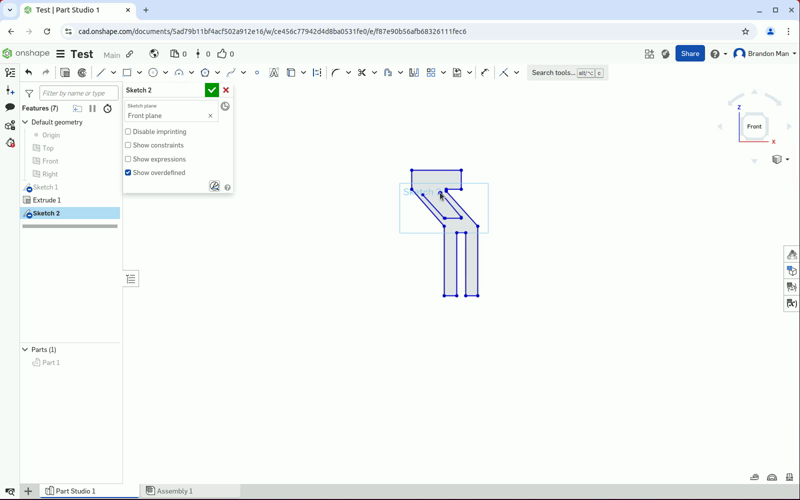
key(l)
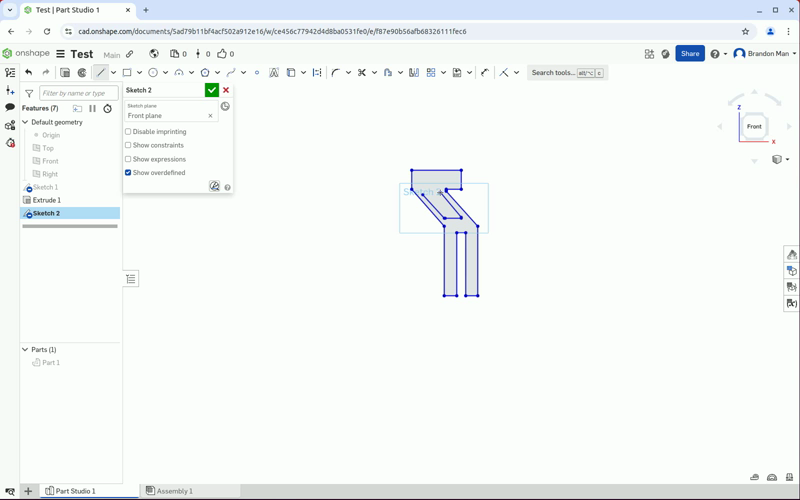
mouse_move(439, 192)
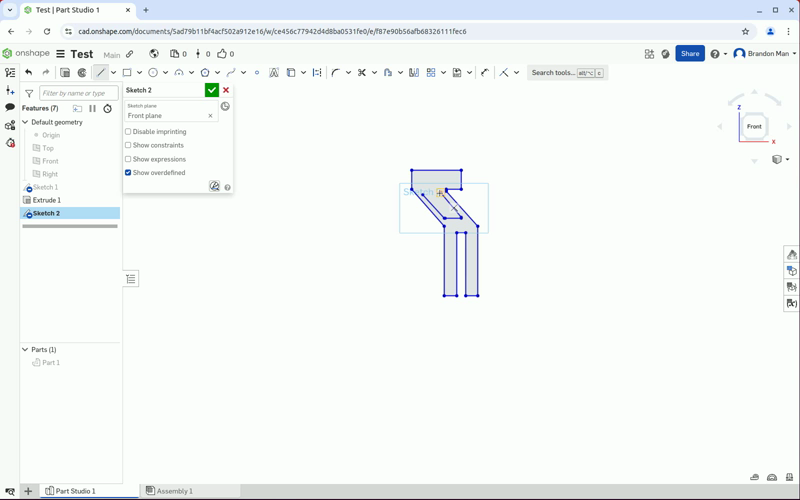
scroll(6)
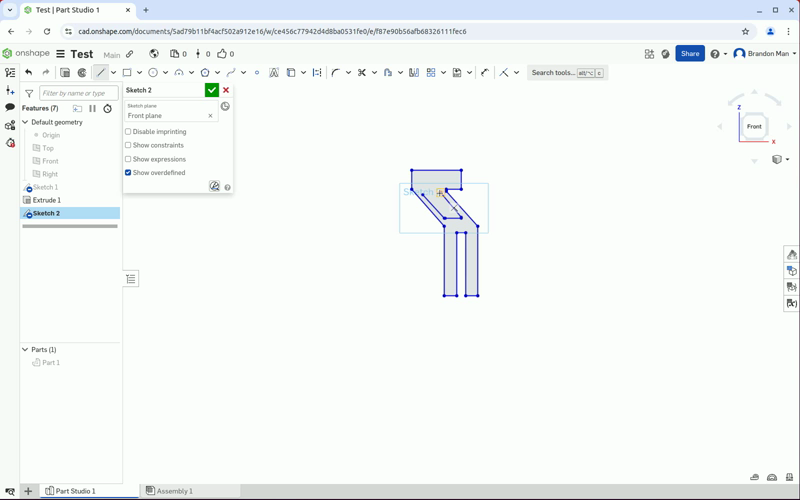
scroll(6)
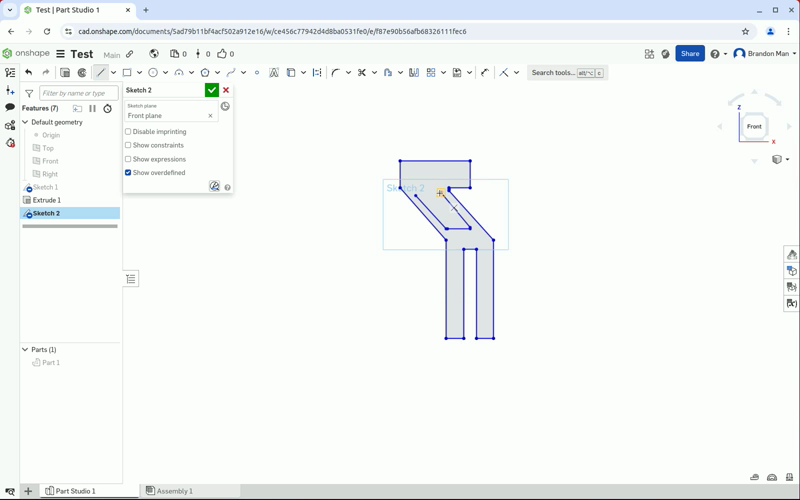
scroll(6)
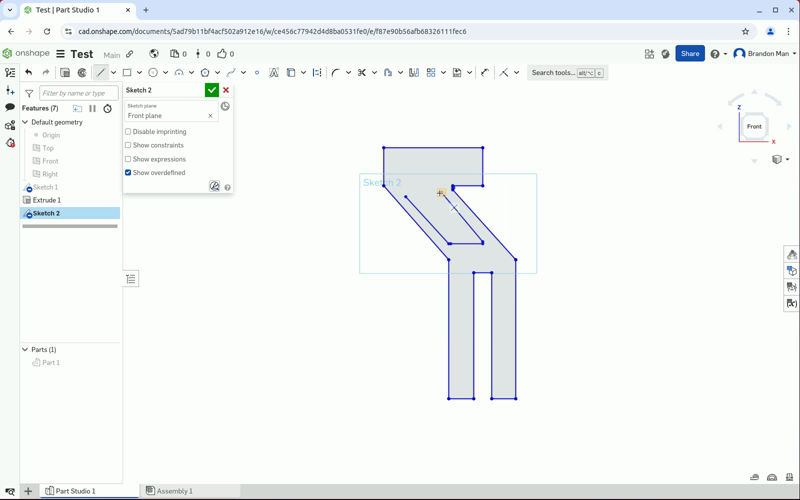
scroll(6)
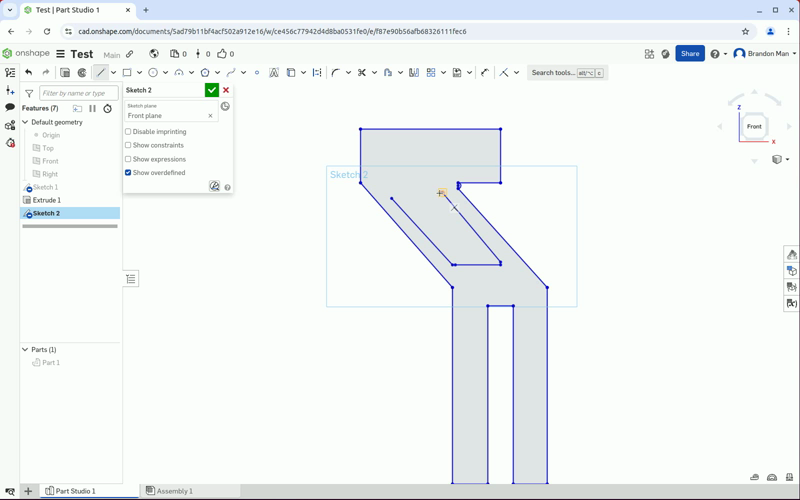
scroll(6)
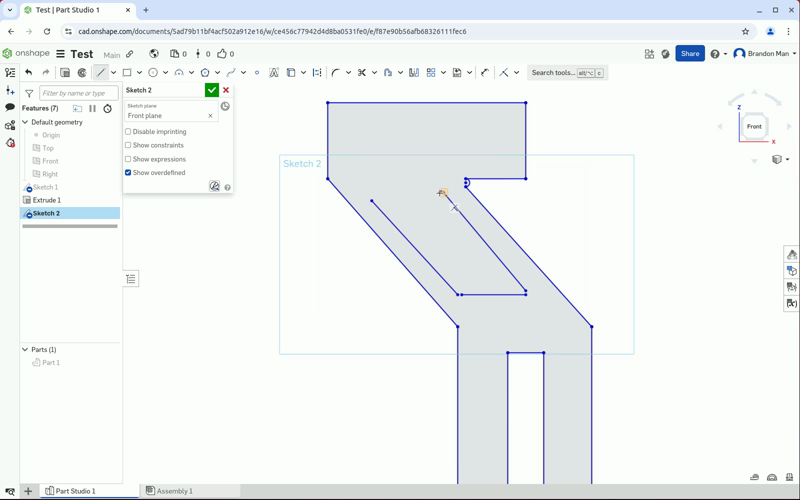
scroll(6)
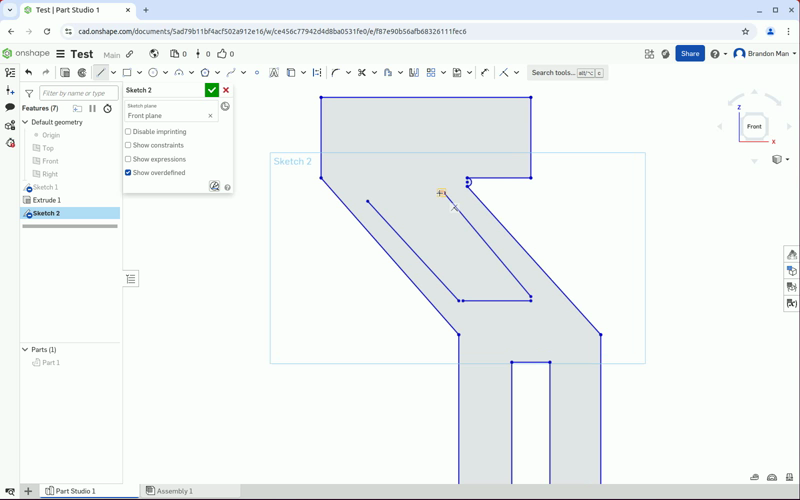
scroll(6)
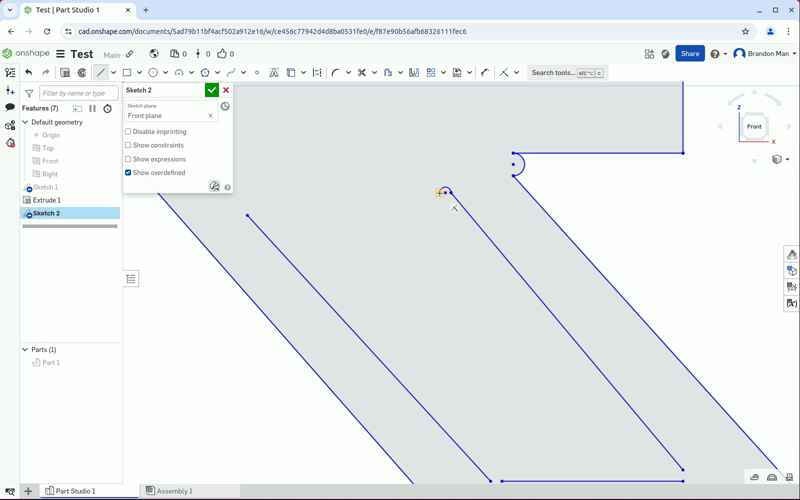
click(439, 192)
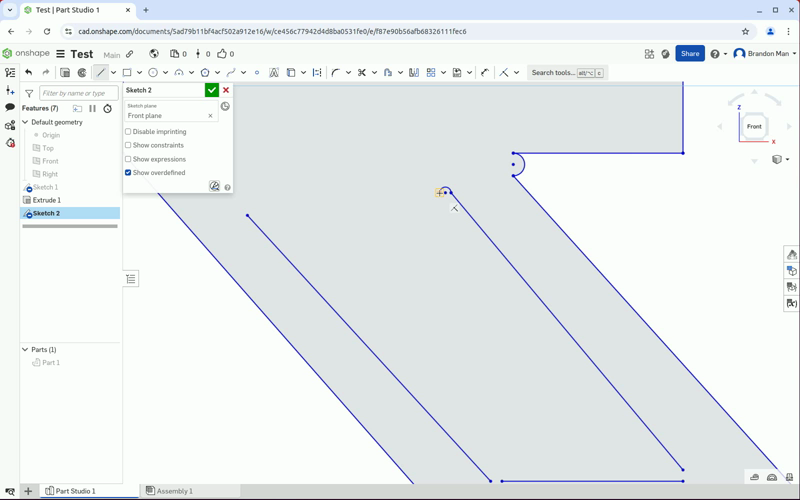
scroll(-6)
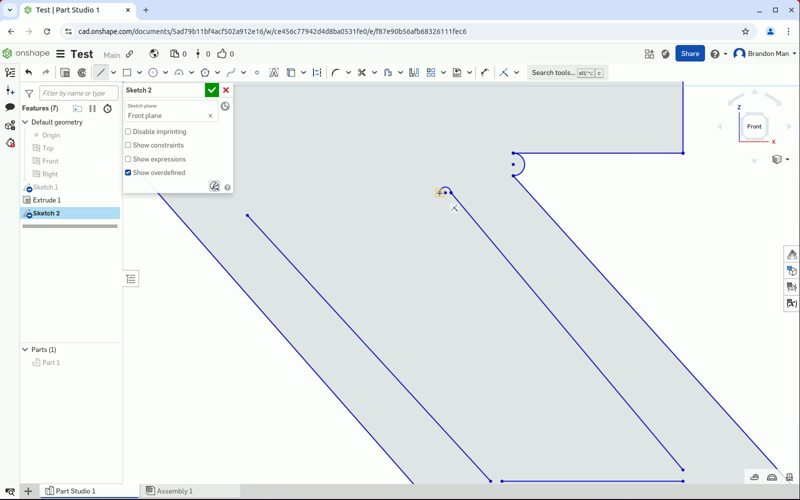
scroll(-6)
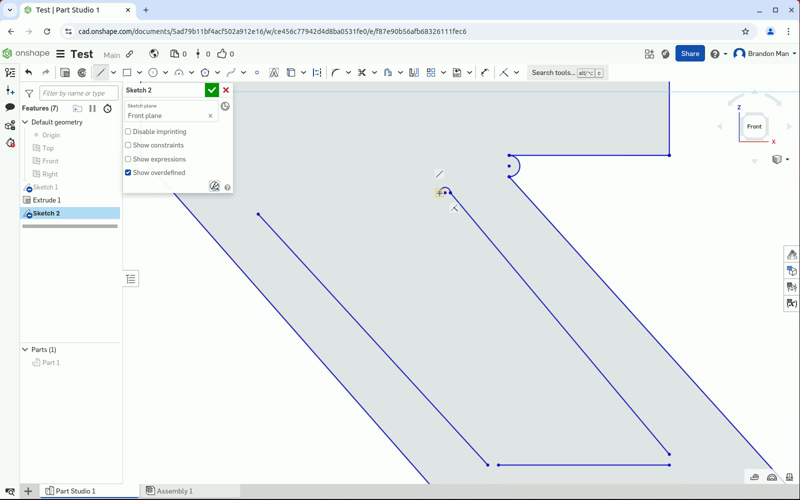
scroll(-6)
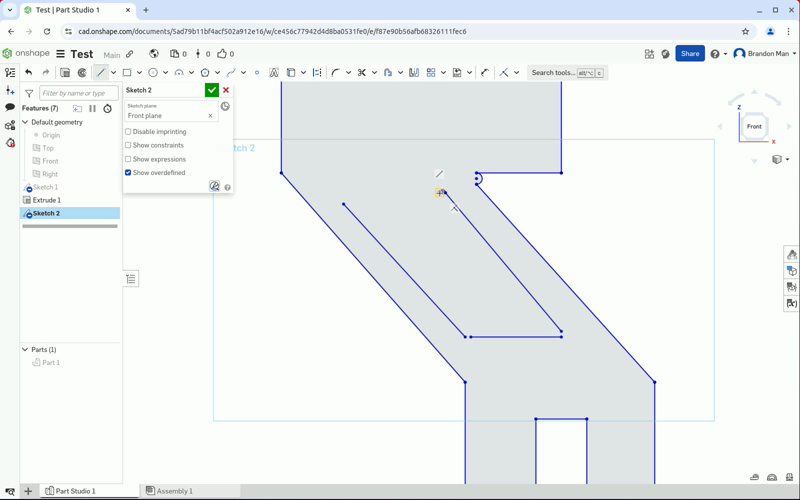
scroll(-6)
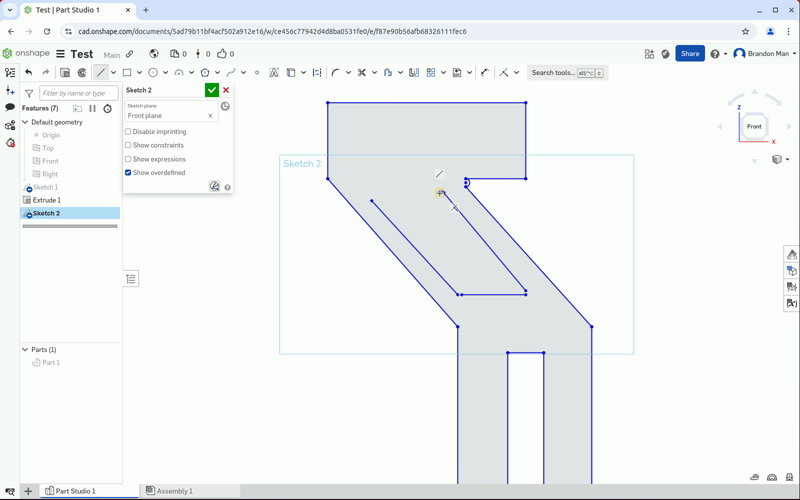
scroll(-6)
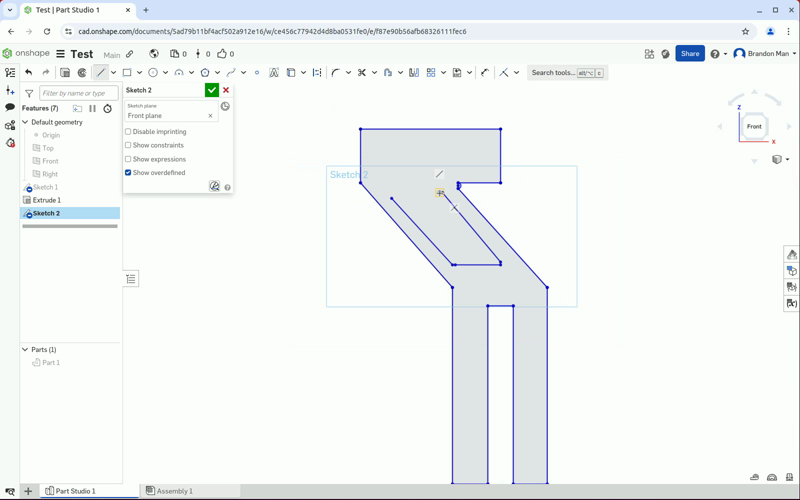
scroll(-6)
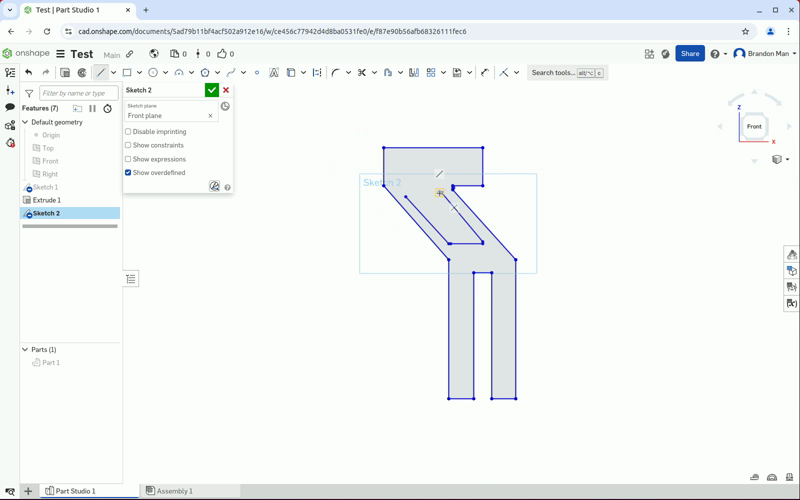
scroll(-6)
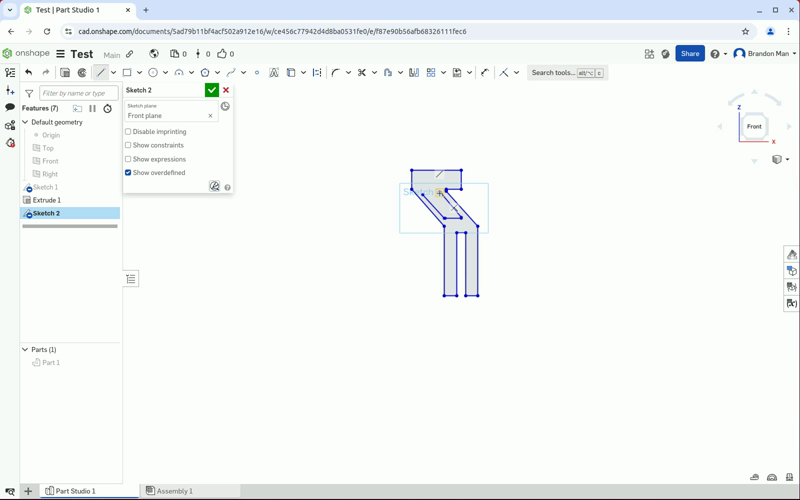
key_down(shift)
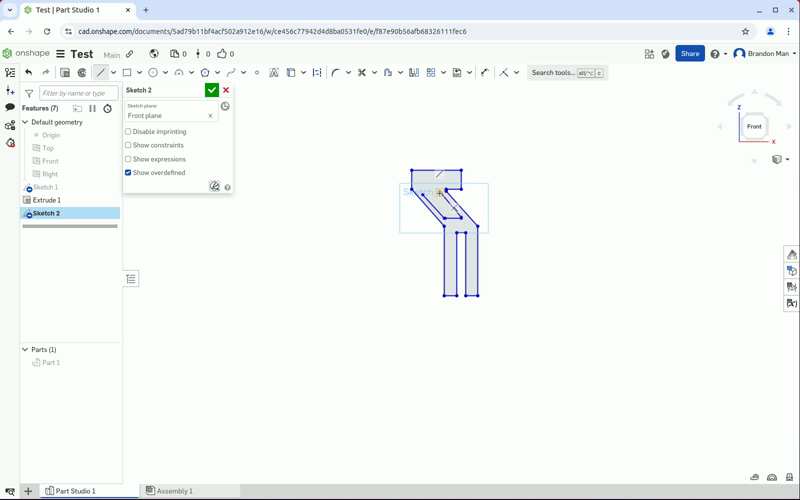
mouse_move(469, 192)
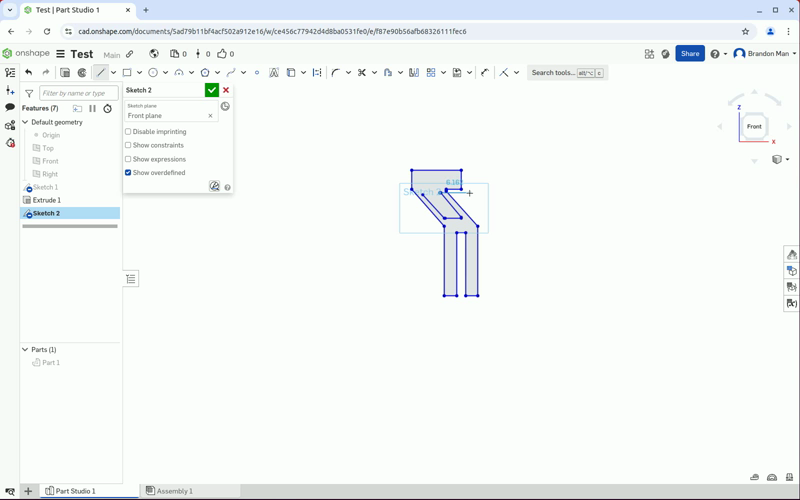
mouse_move(423, 192)
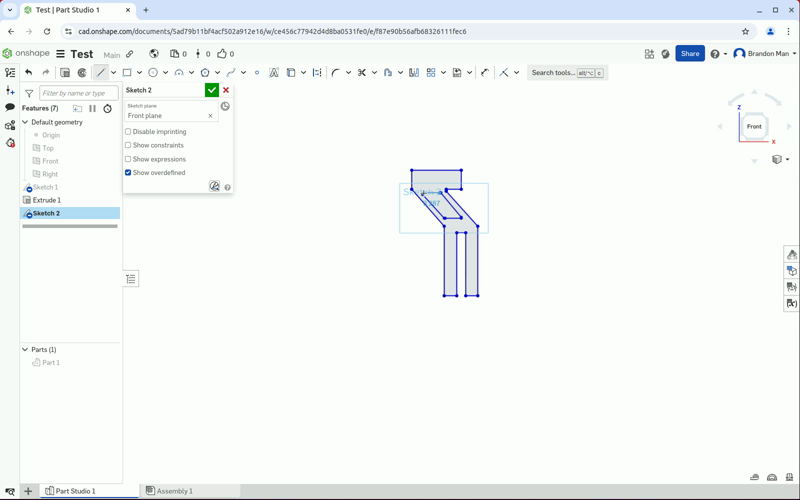
scroll(6)
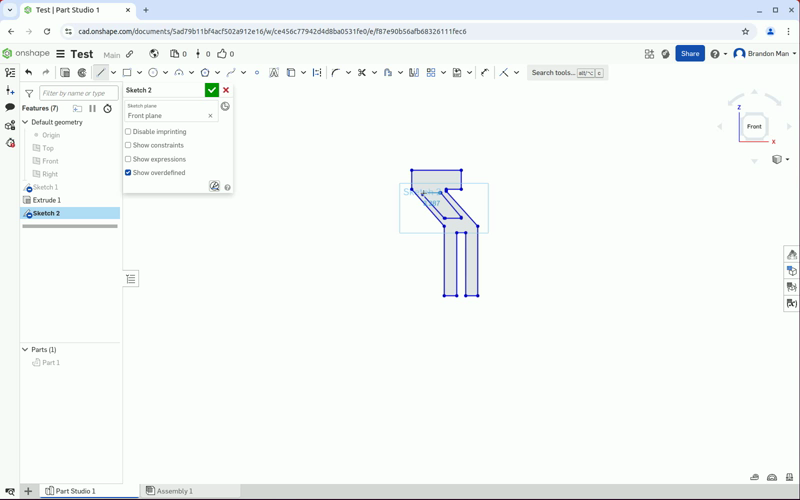
scroll(6)
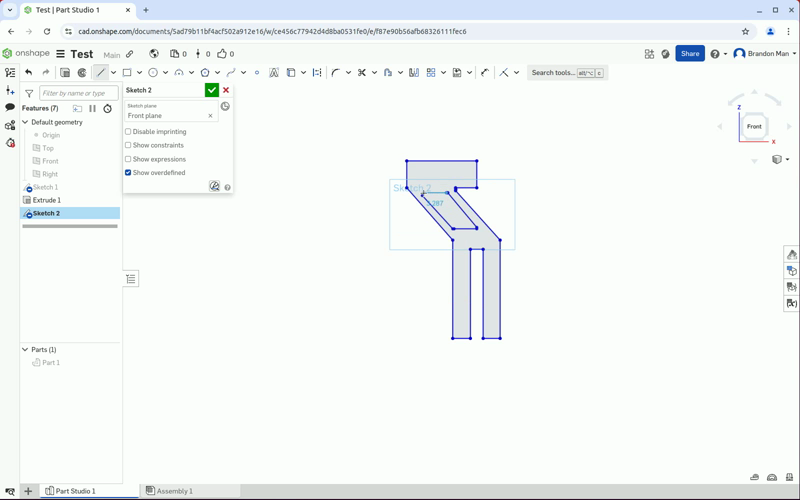
scroll(6)
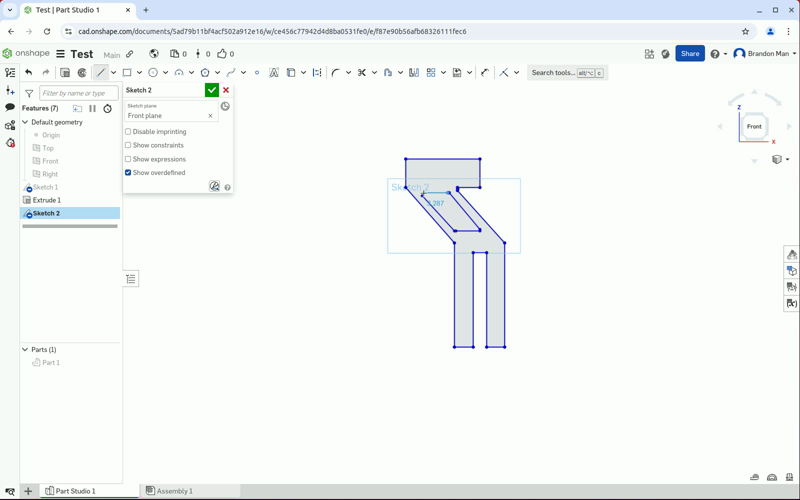
scroll(6)
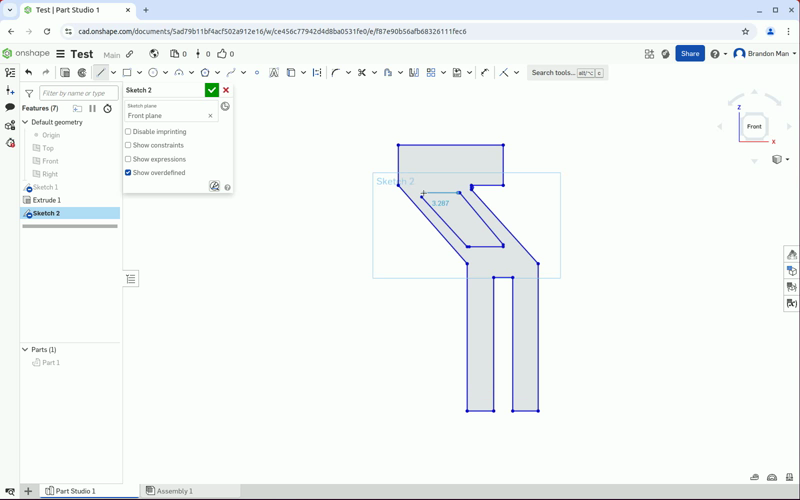
scroll(6)
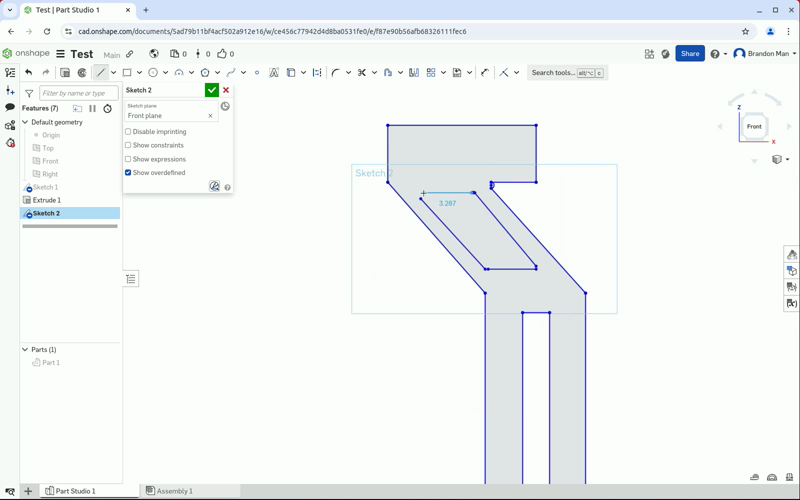
scroll(6)
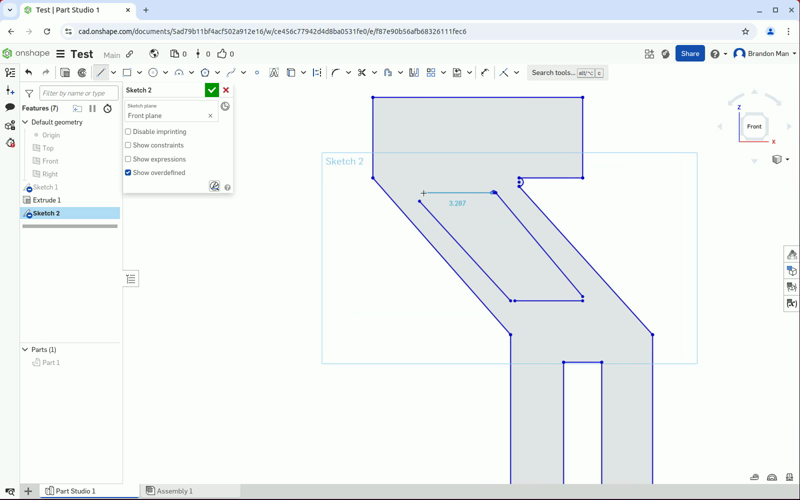
scroll(6)
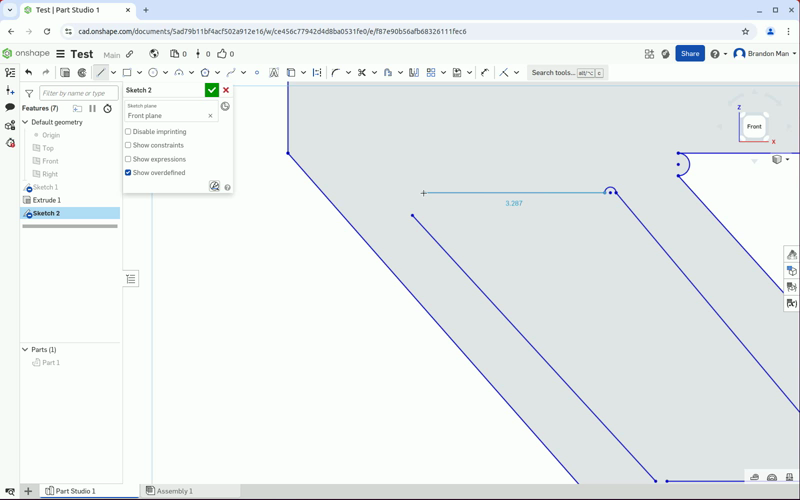
click(423, 192)
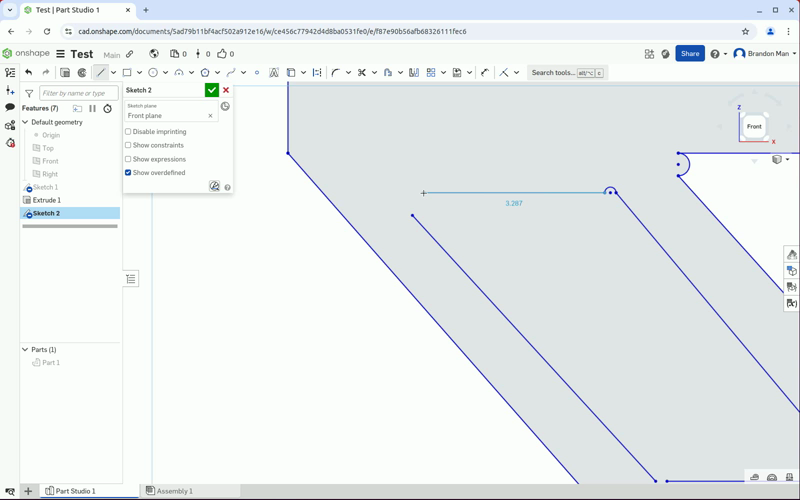
scroll(-6)
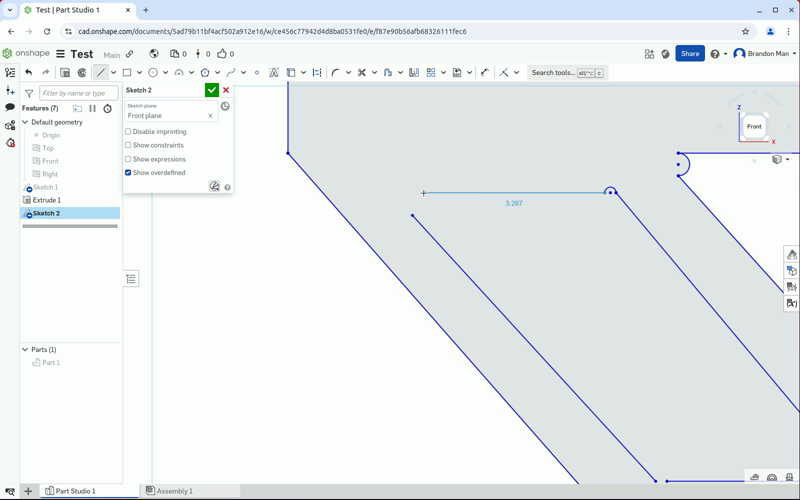
scroll(-6)
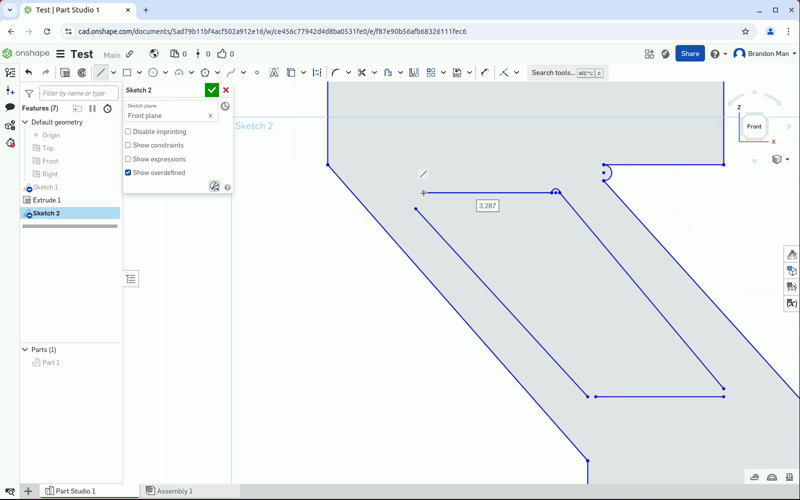
scroll(-6)
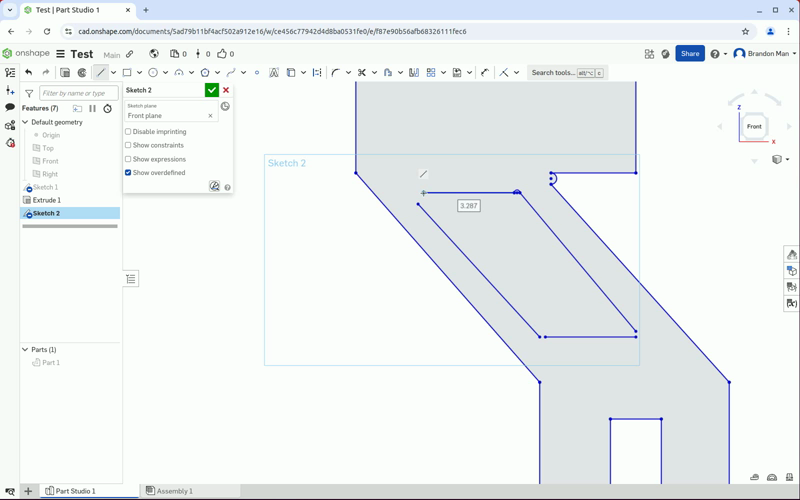
scroll(-6)
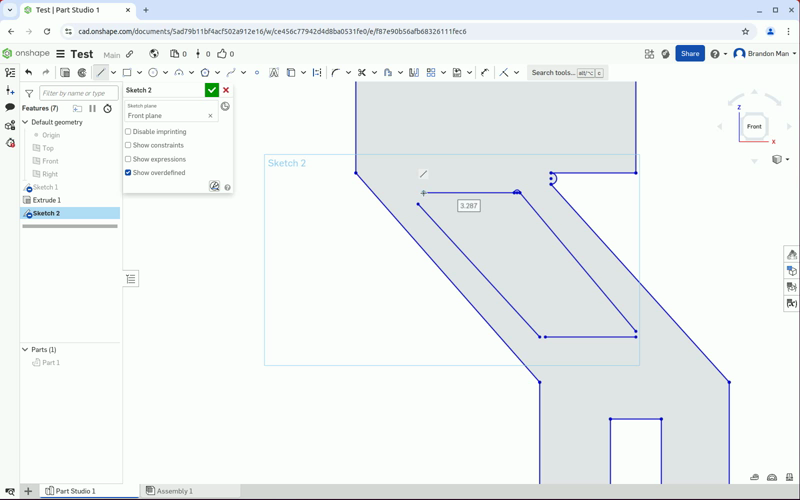
scroll(-6)
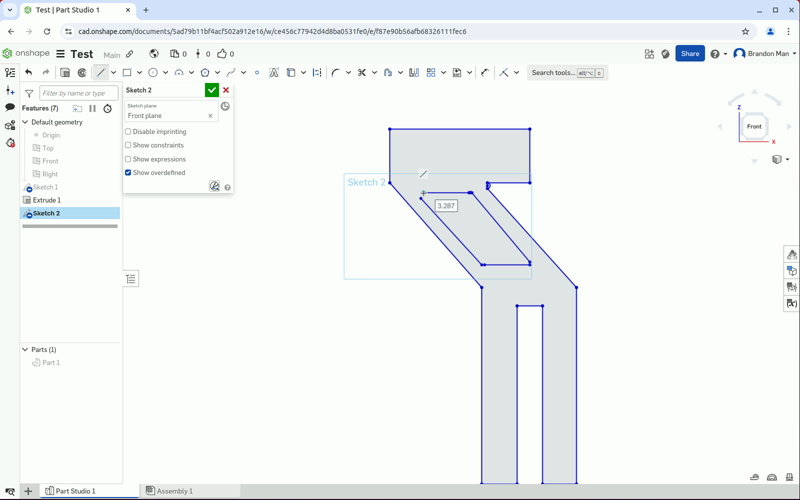
scroll(-6)
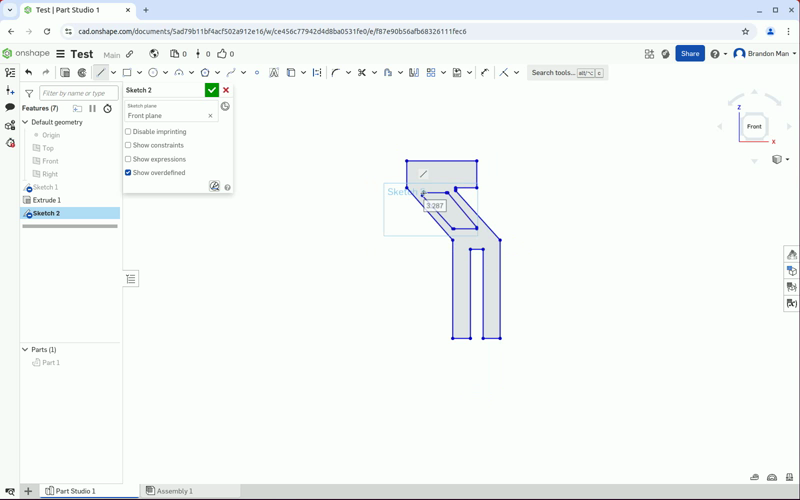
scroll(-6)
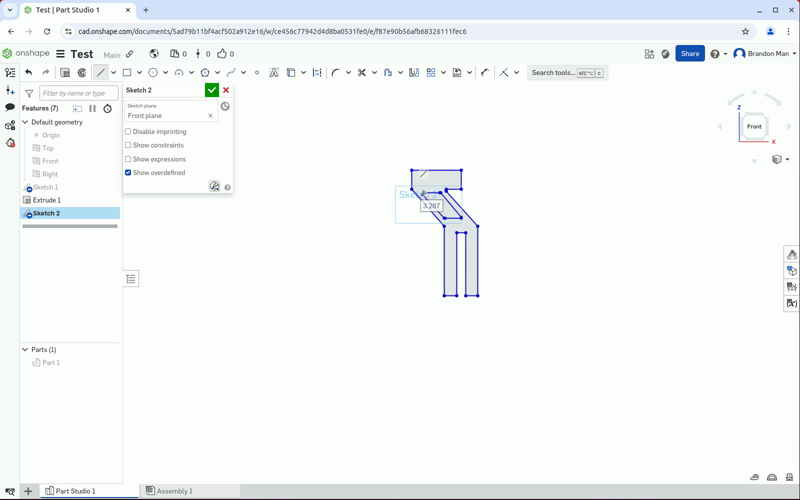
key_up(shift)
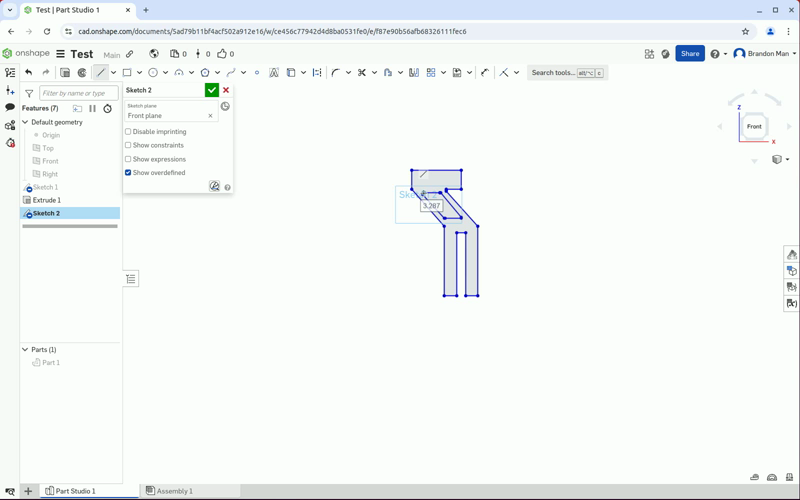
key(esc)
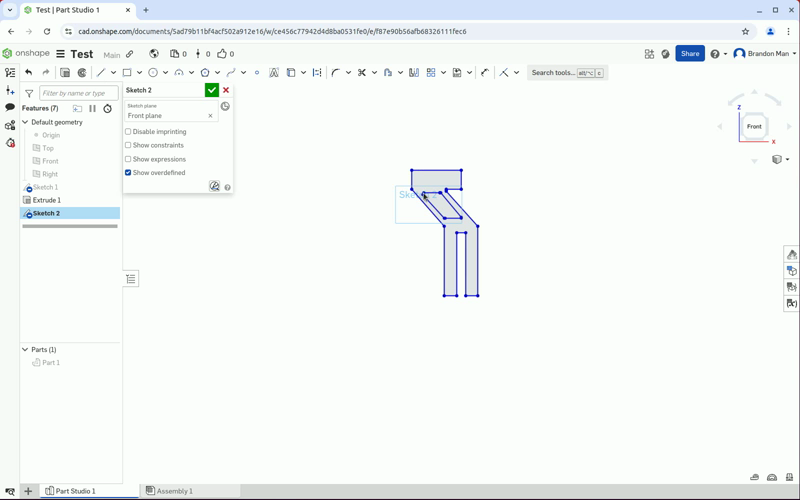
key(a)
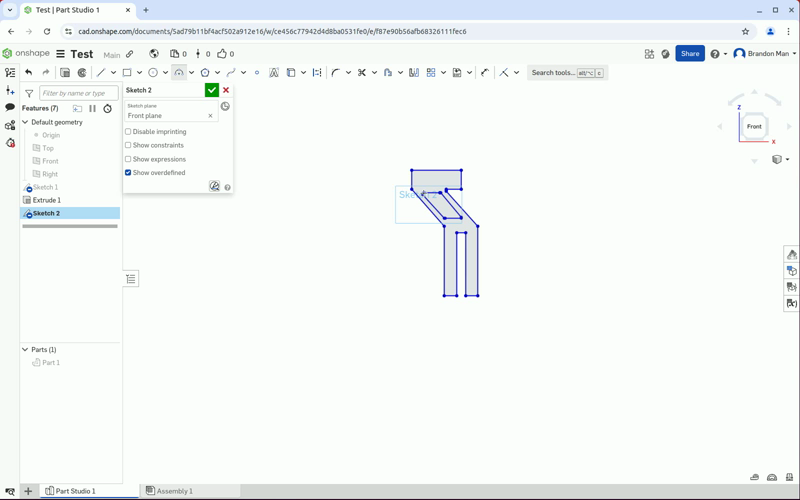
mouse_move(423, 192)
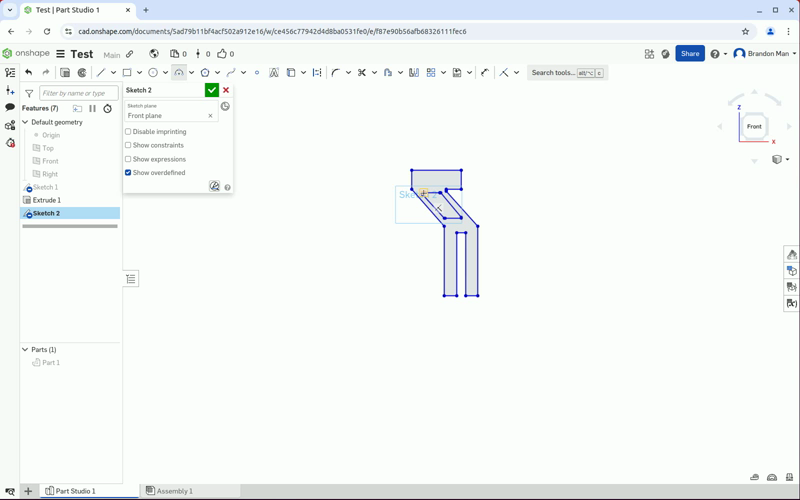
scroll(6)
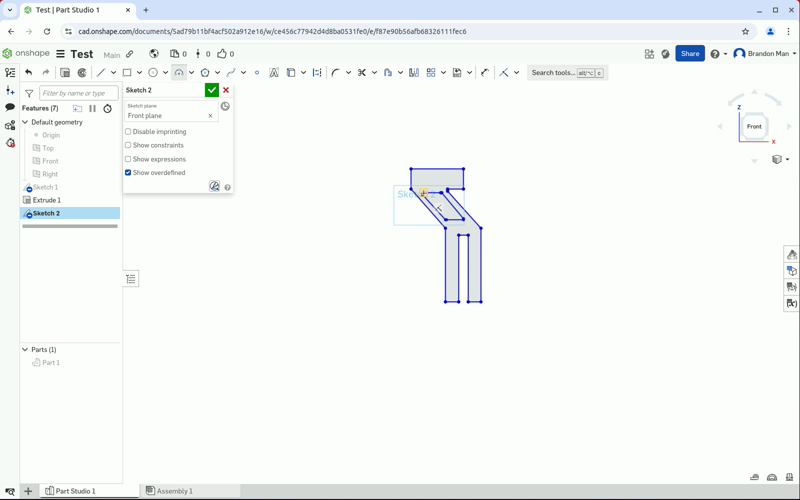
scroll(6)
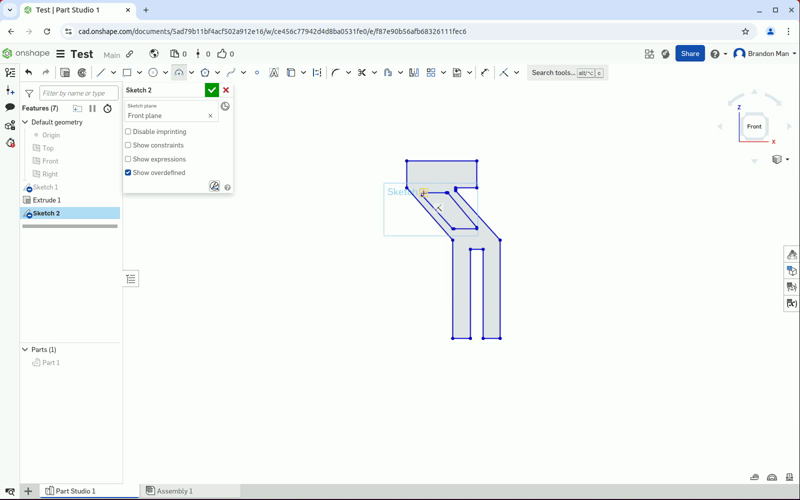
scroll(6)
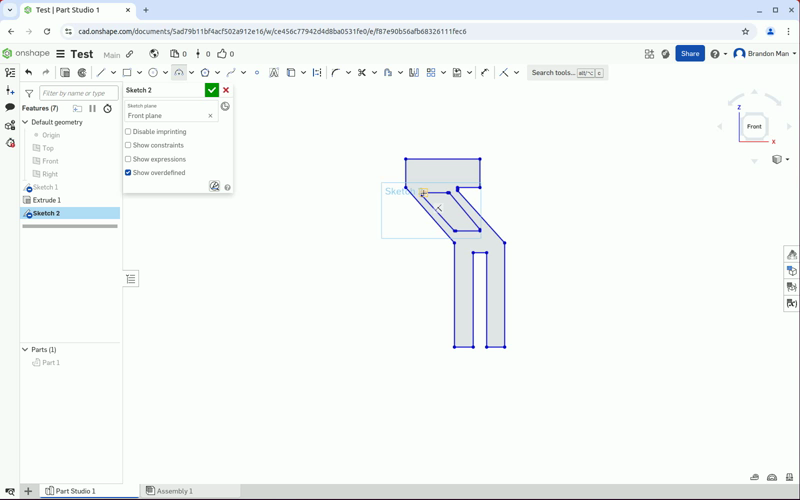
scroll(6)
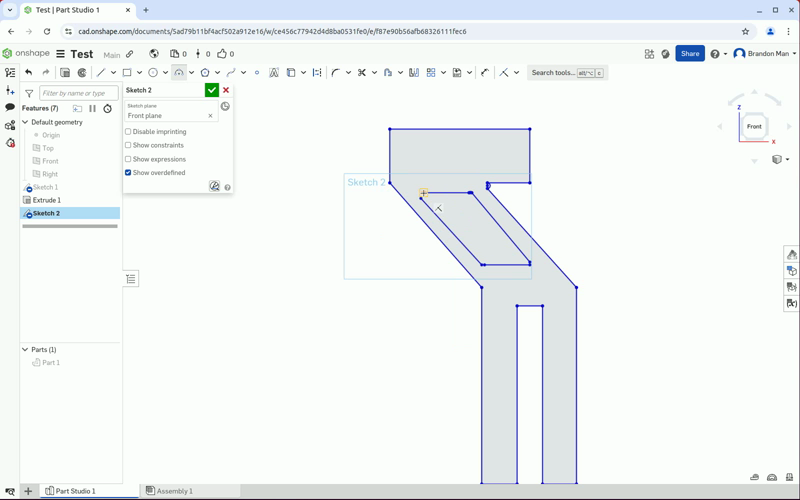
scroll(6)
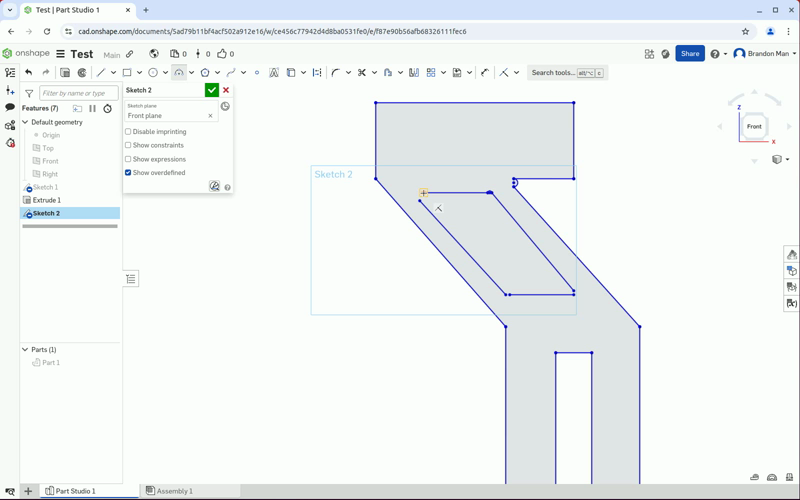
scroll(6)
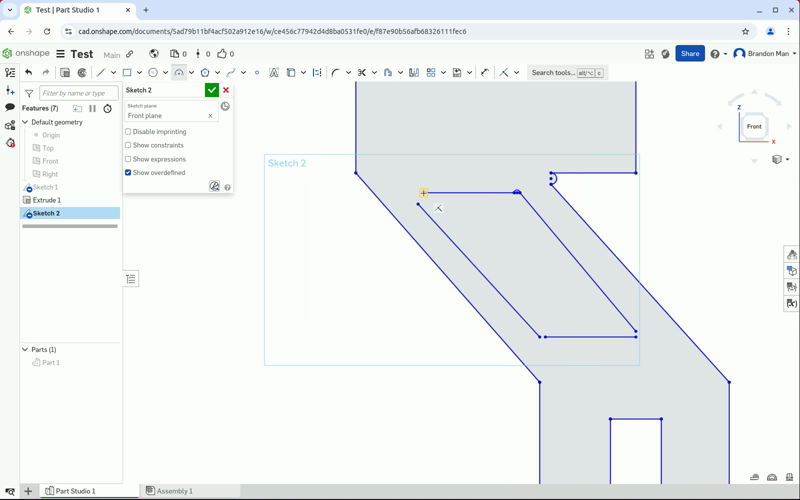
scroll(6)
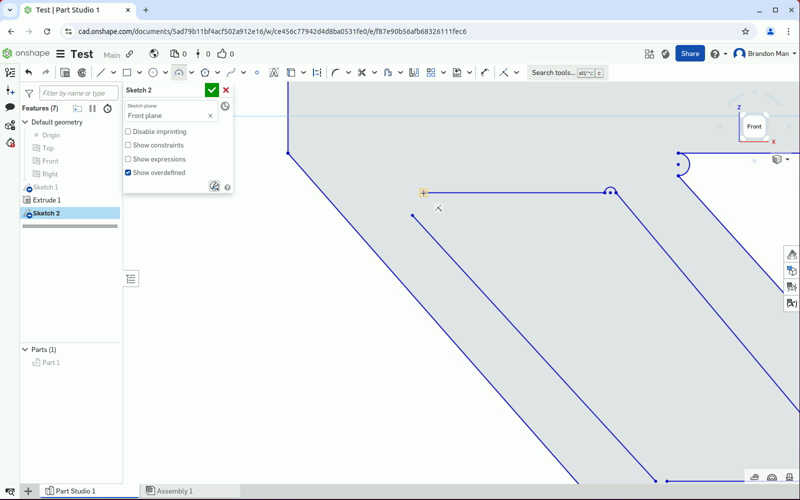
click(423, 192)
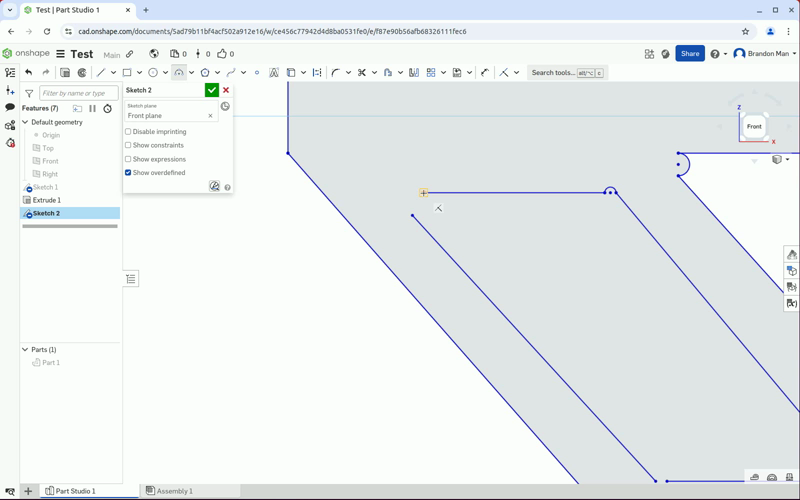
scroll(-6)
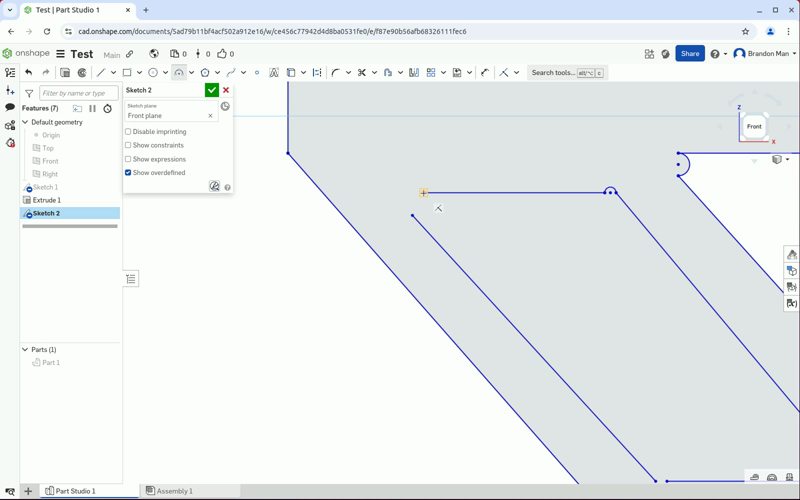
scroll(-6)
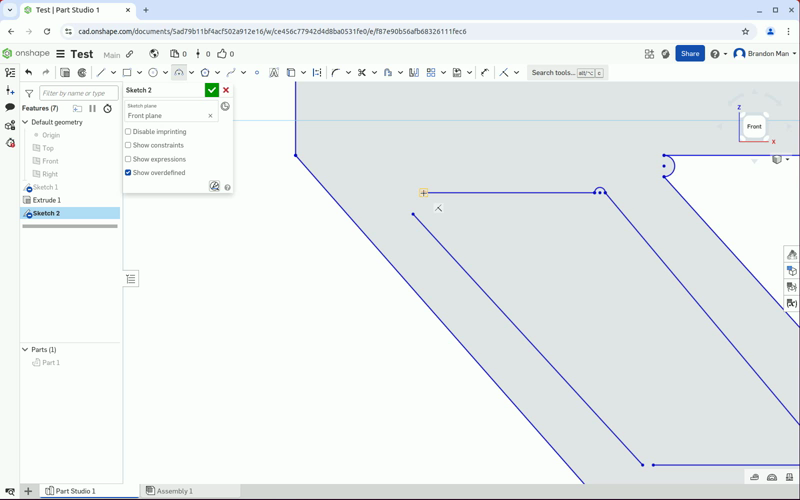
scroll(-6)
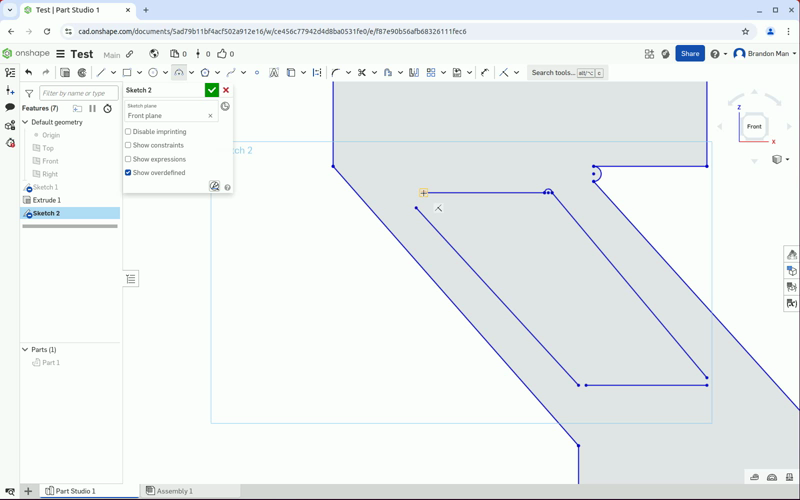
scroll(-6)
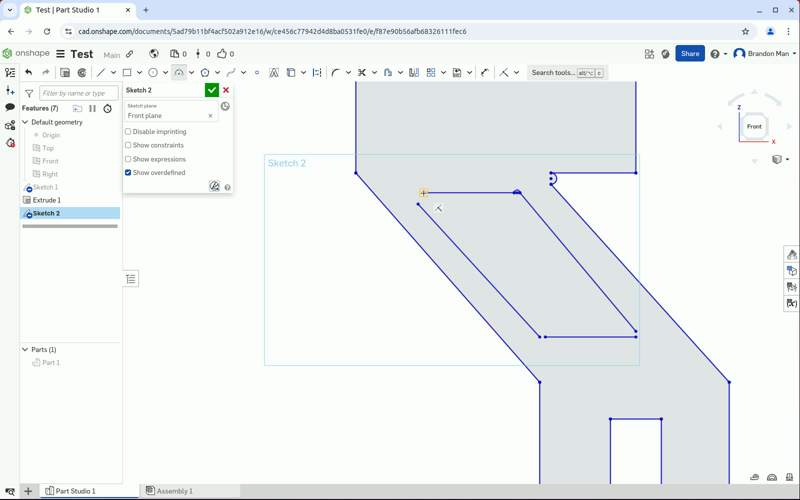
scroll(-6)
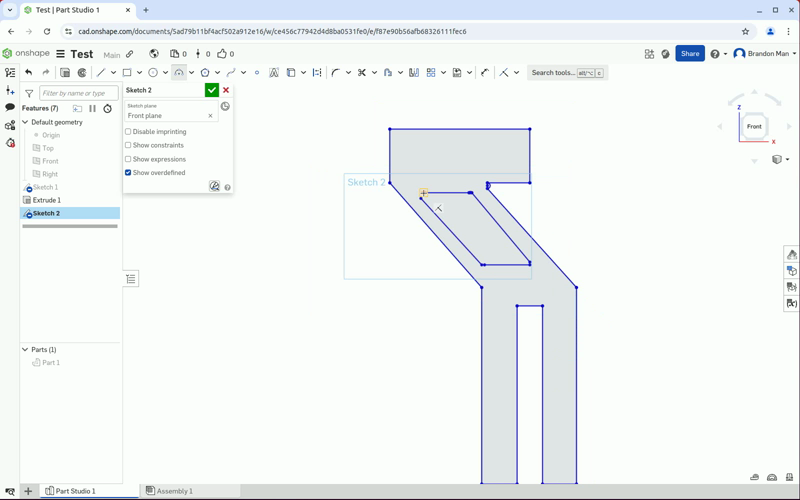
scroll(-6)
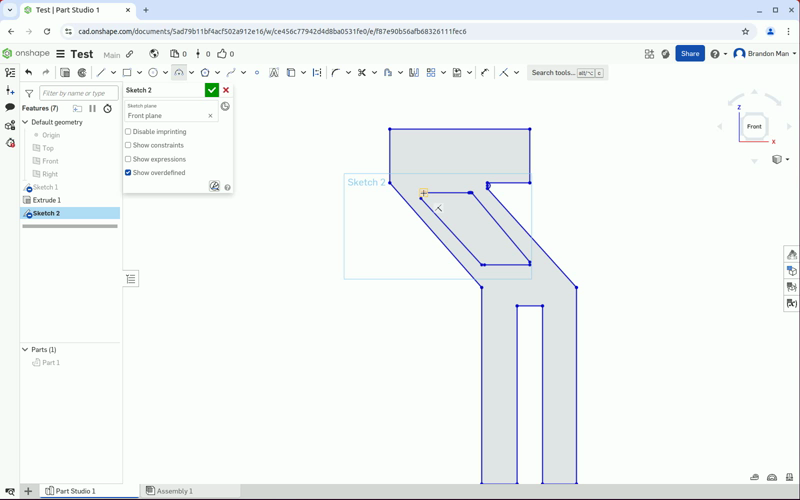
scroll(-6)
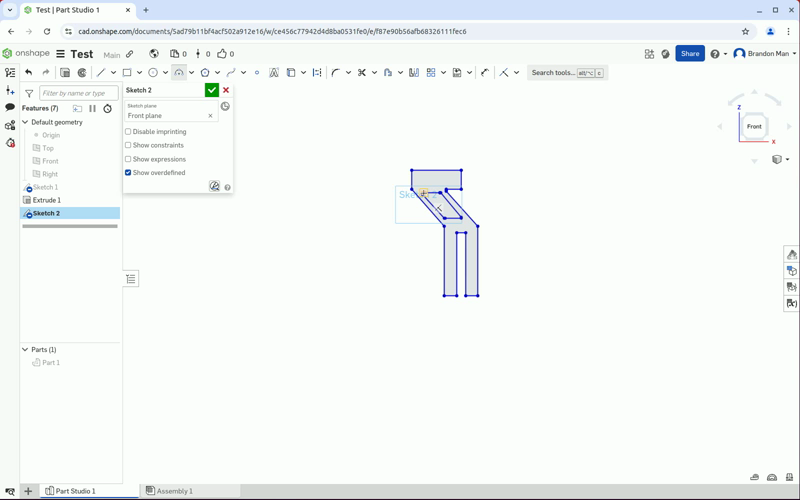
mouse_move(422, 194)
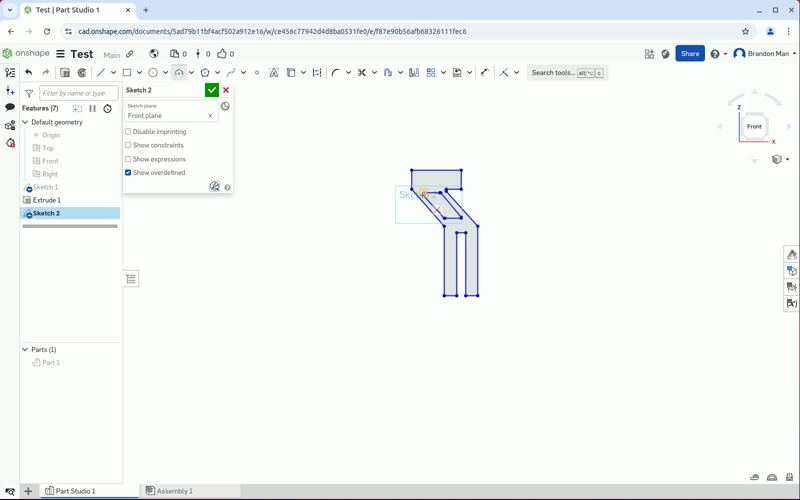
scroll(6)
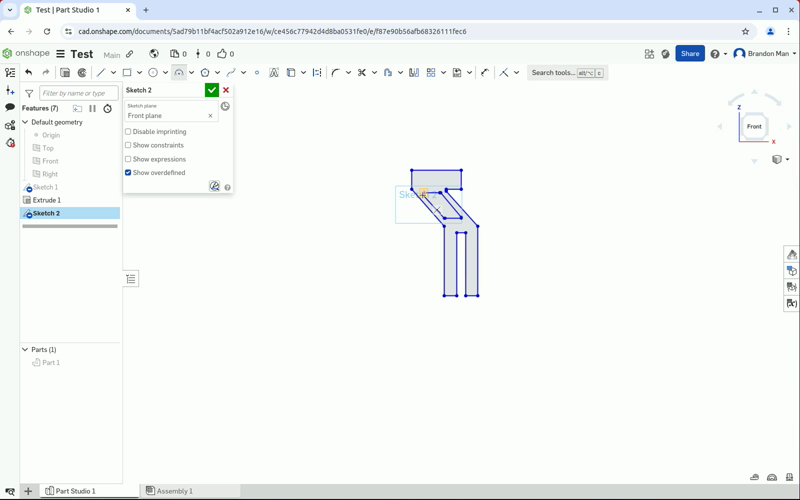
scroll(6)
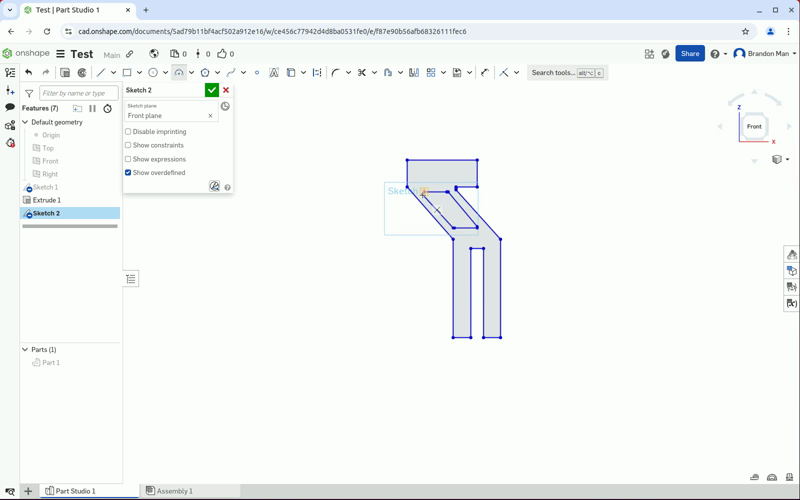
scroll(6)
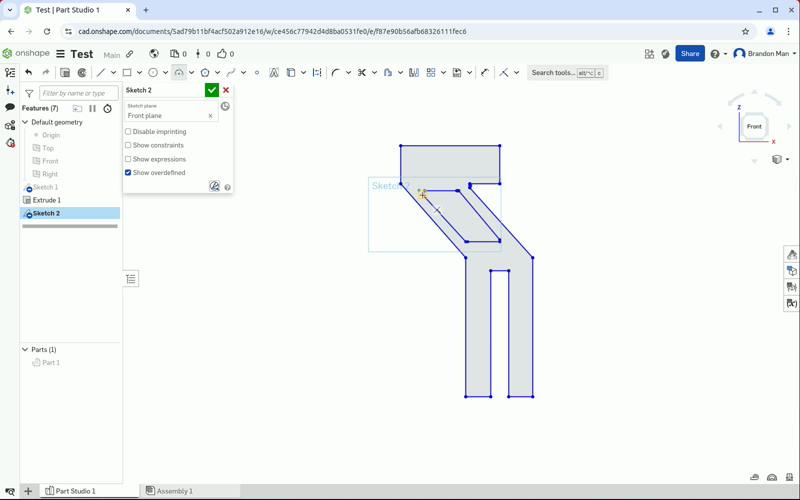
scroll(6)
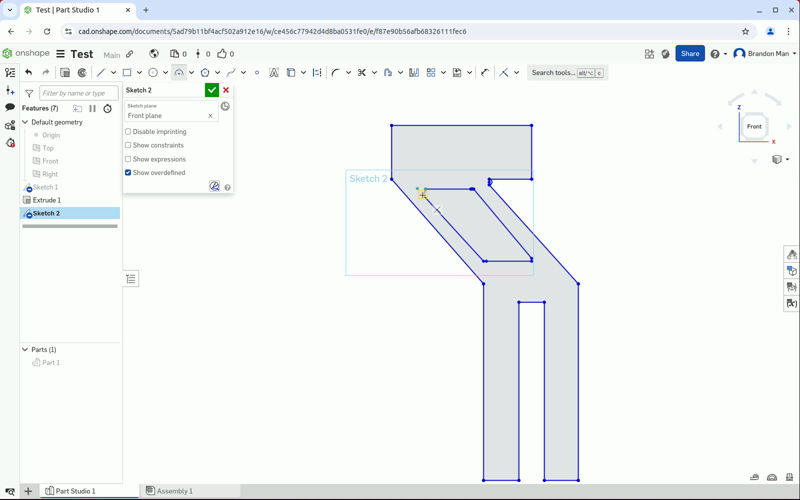
scroll(6)
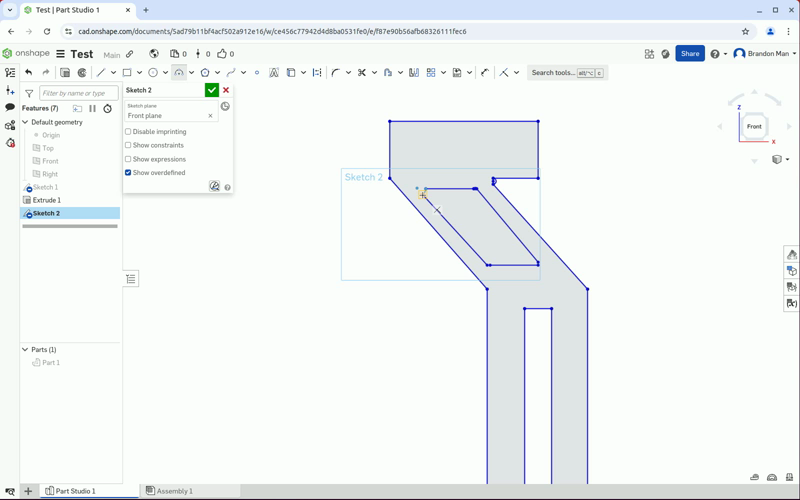
scroll(6)
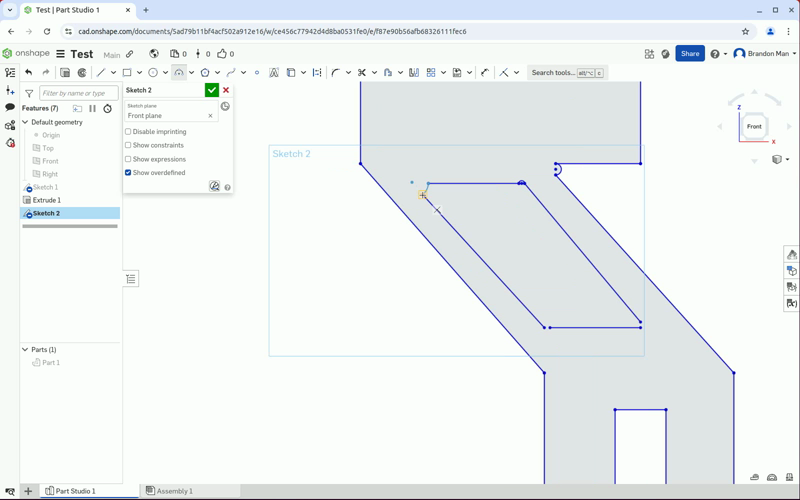
scroll(6)
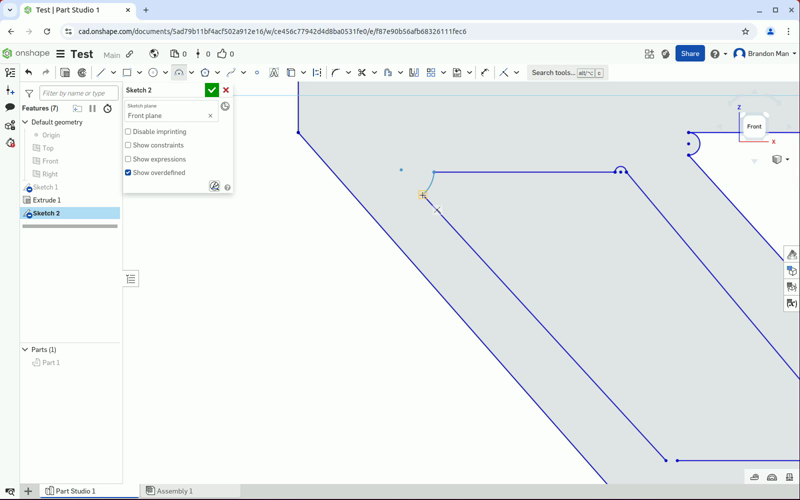
click(422, 194)
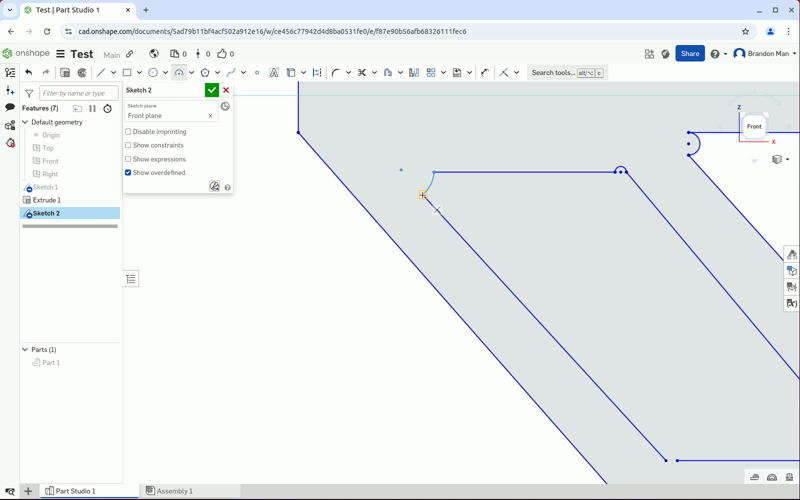
scroll(-6)
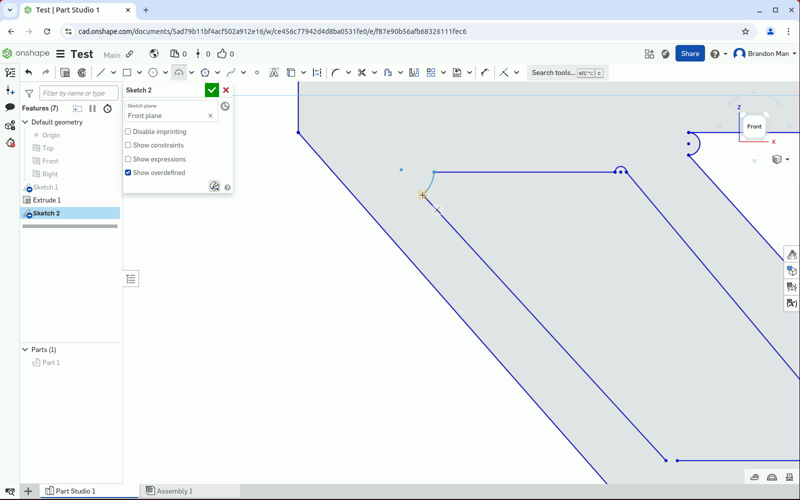
scroll(-6)
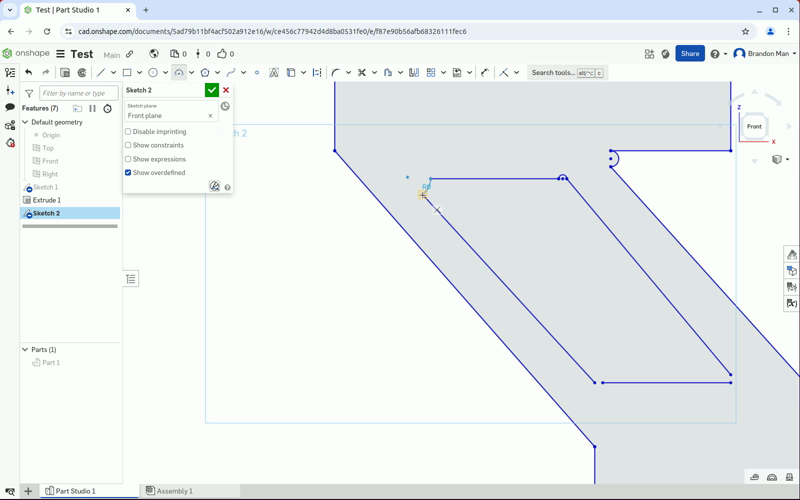
scroll(-6)
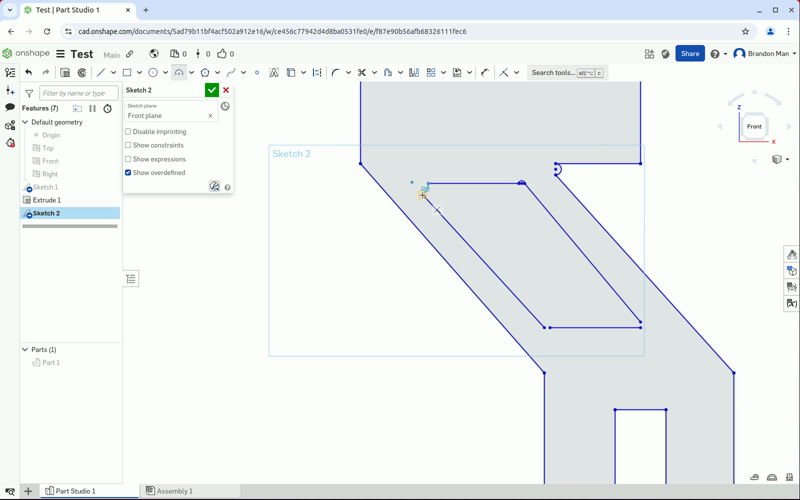
scroll(-6)
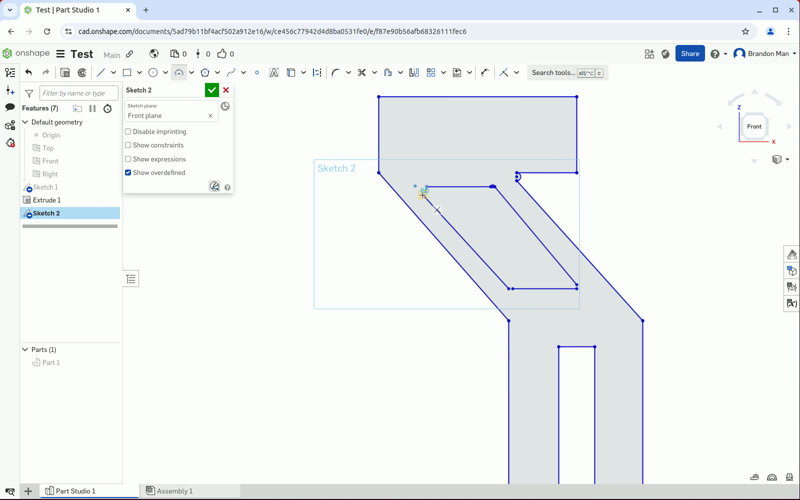
scroll(-6)
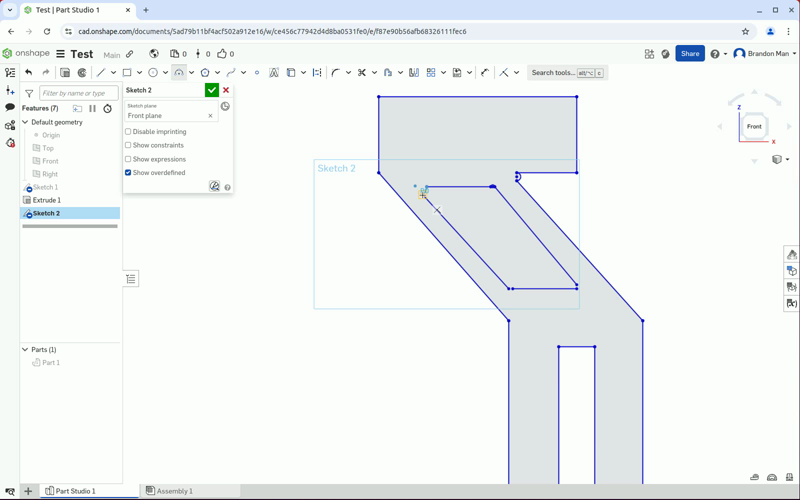
scroll(-6)
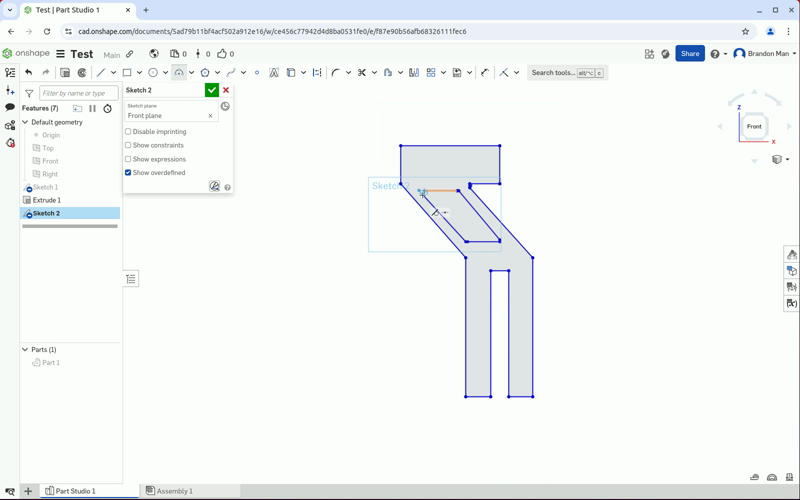
scroll(-6)
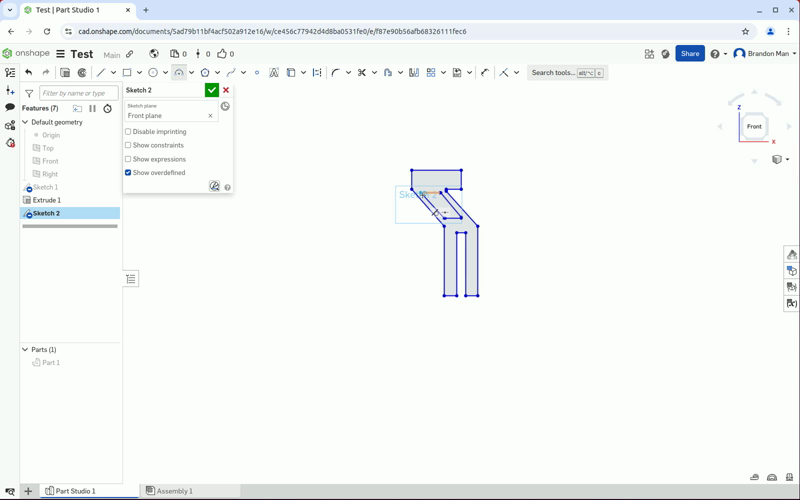
key_down(shift)
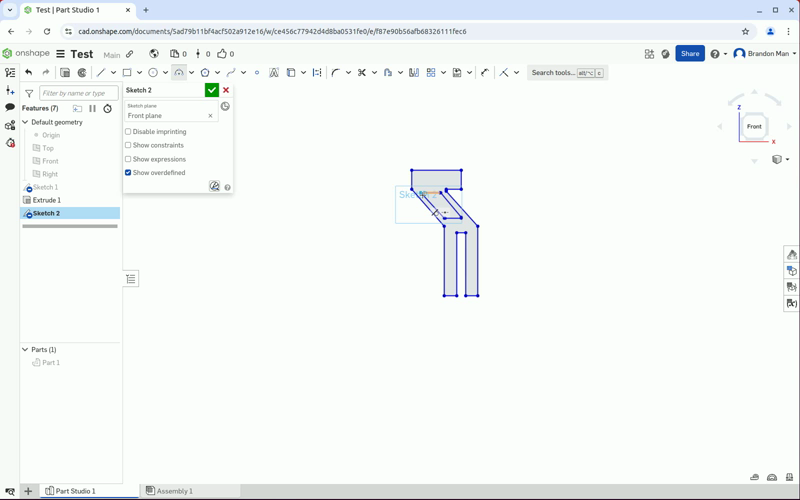
mouse_move(422, 193)
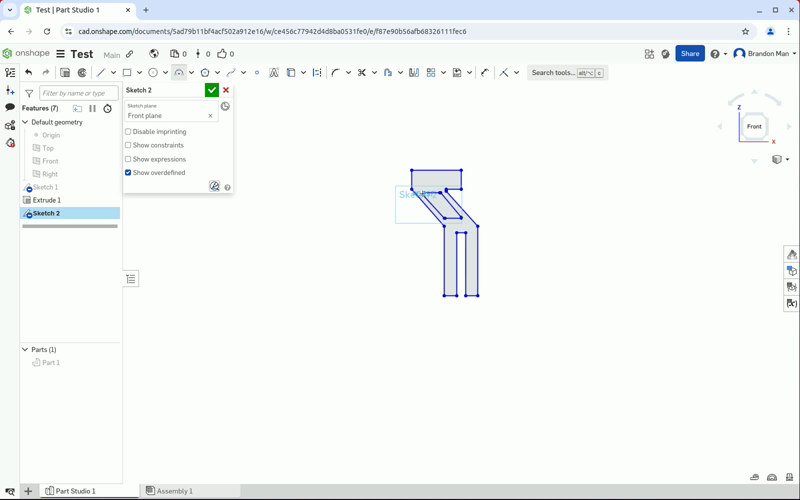
scroll(6)
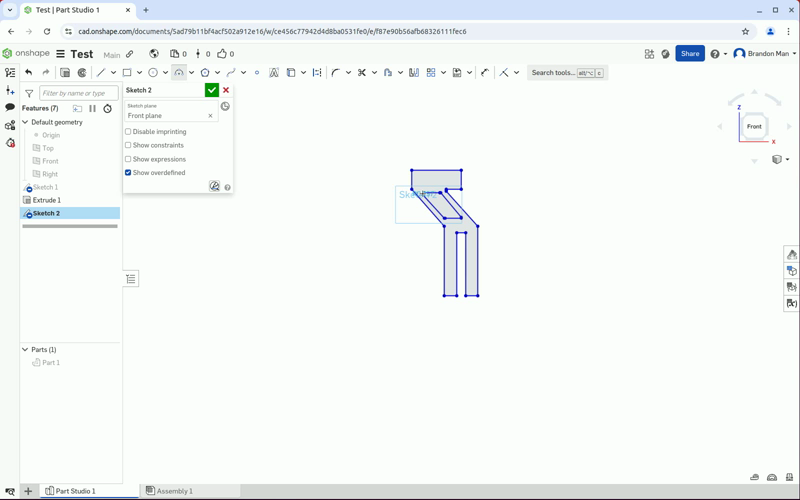
scroll(6)
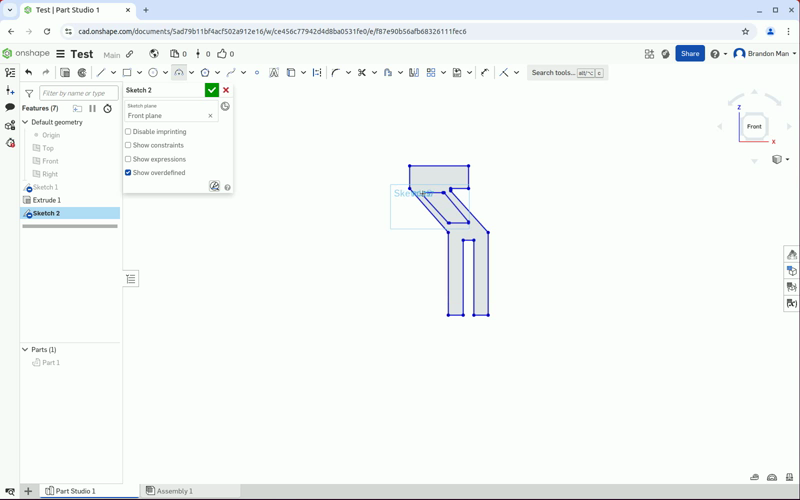
scroll(6)
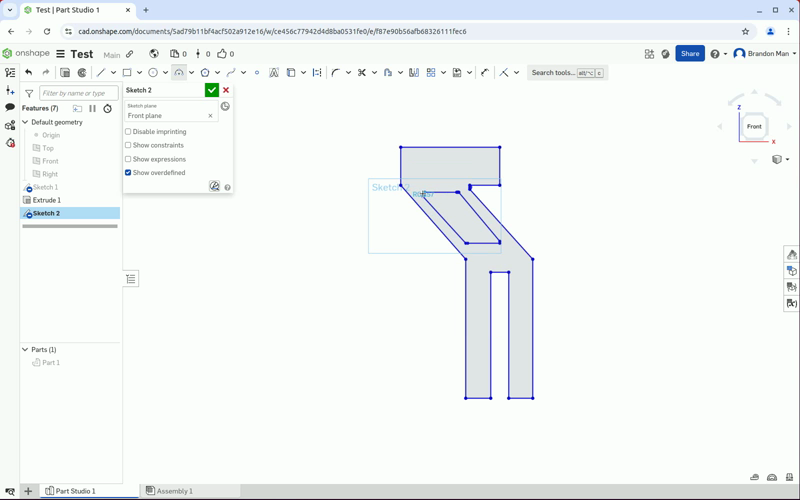
scroll(6)
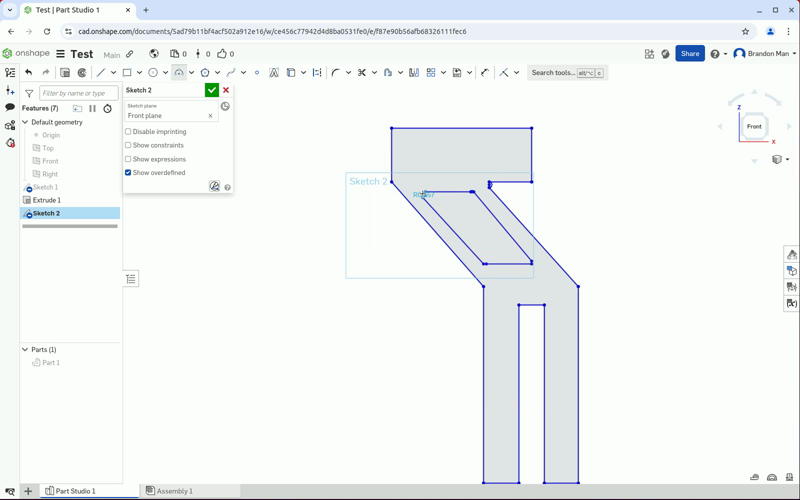
scroll(6)
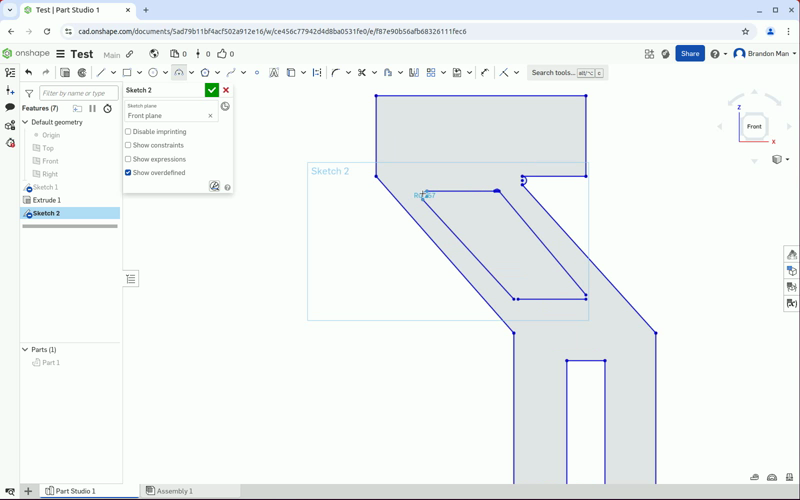
scroll(6)
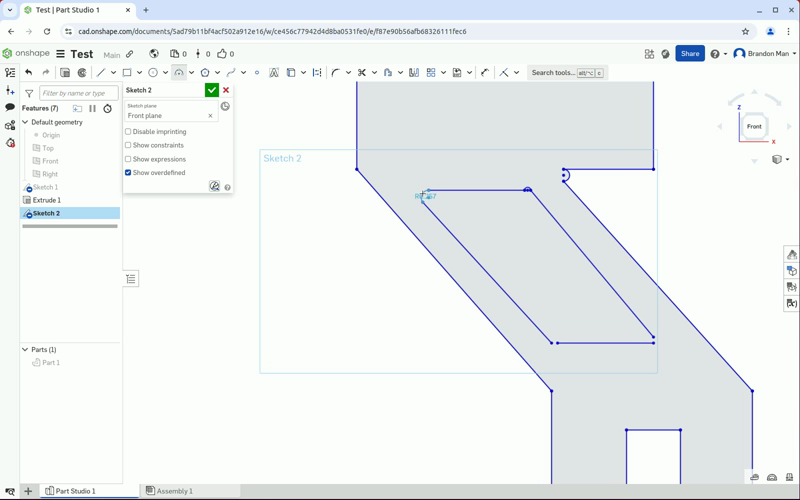
scroll(6)
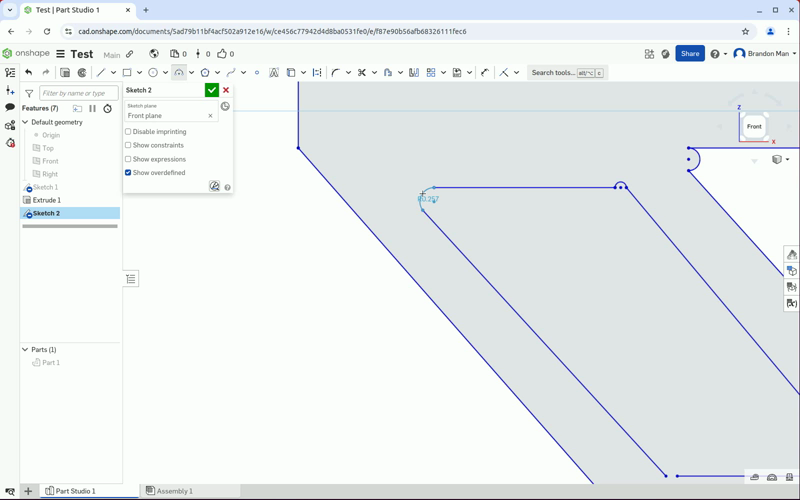
click(422, 193)
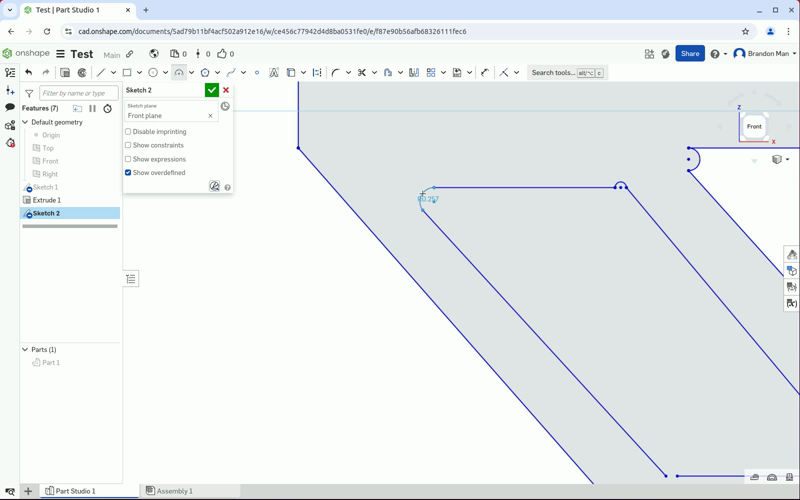
scroll(-6)
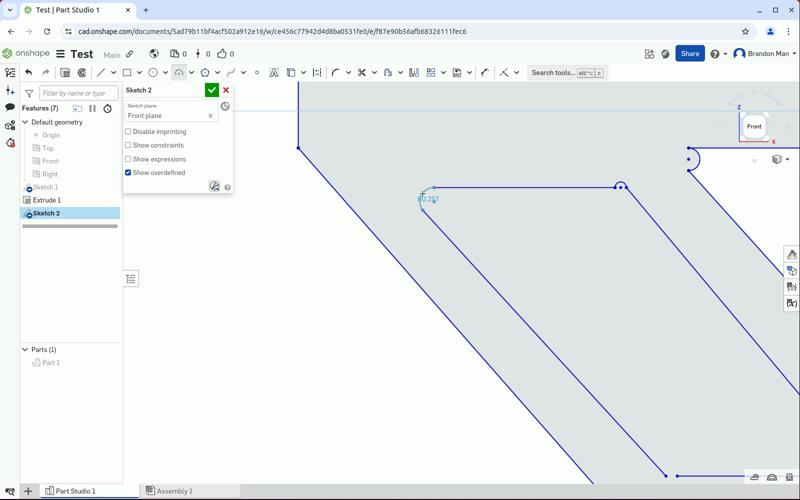
scroll(-6)
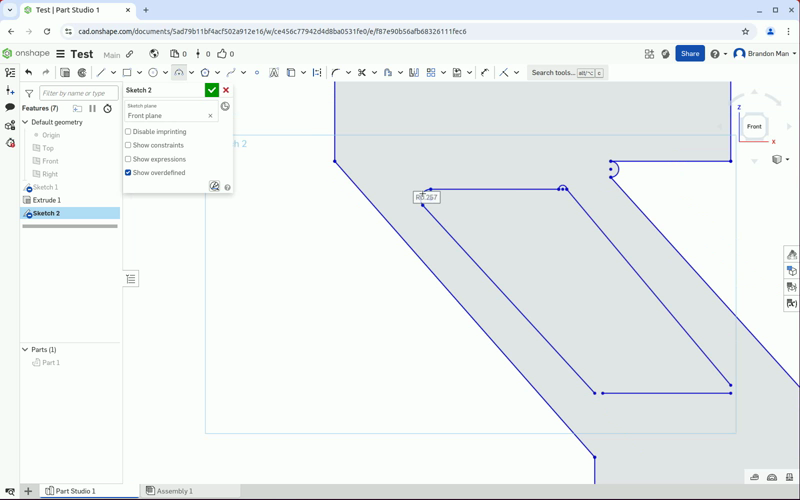
scroll(-6)
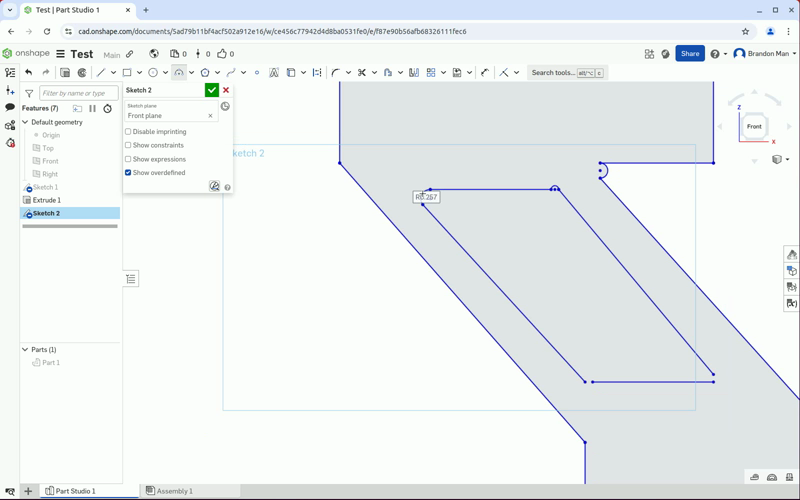
scroll(-6)
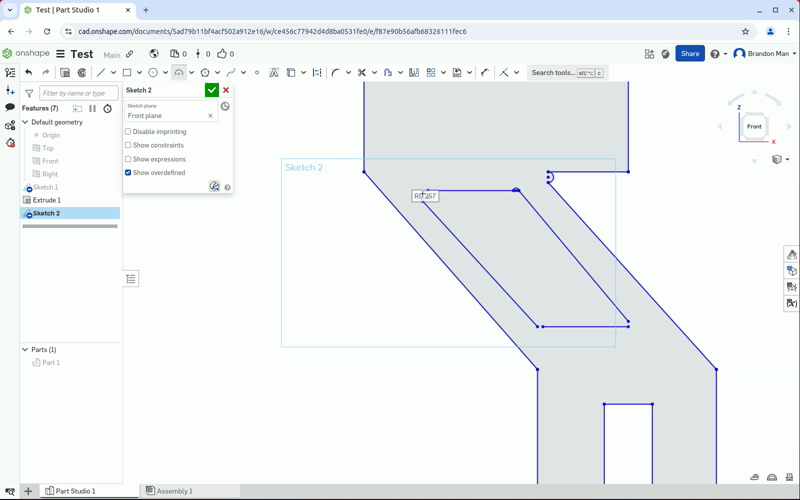
scroll(-6)
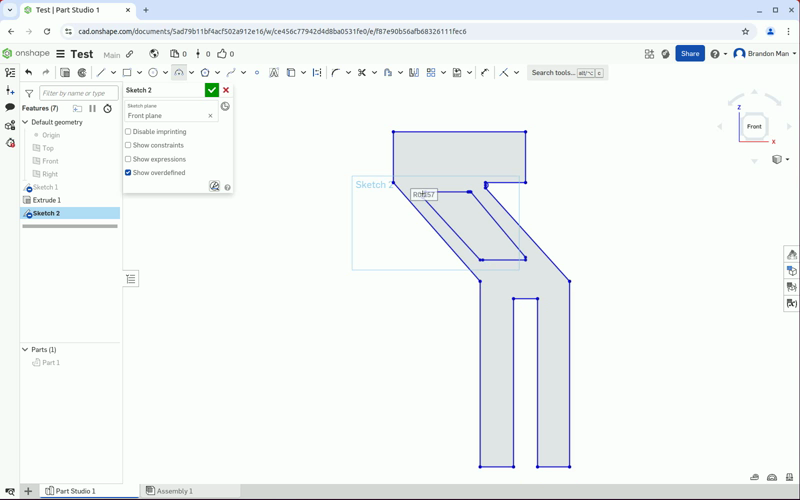
scroll(-6)
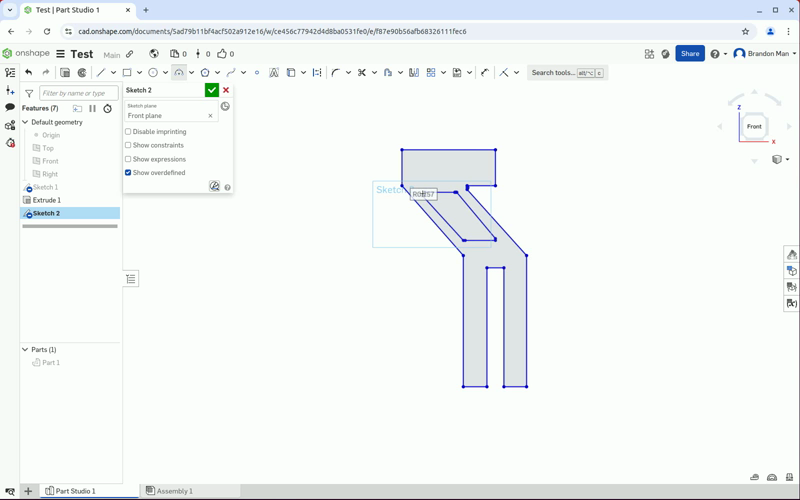
scroll(-6)
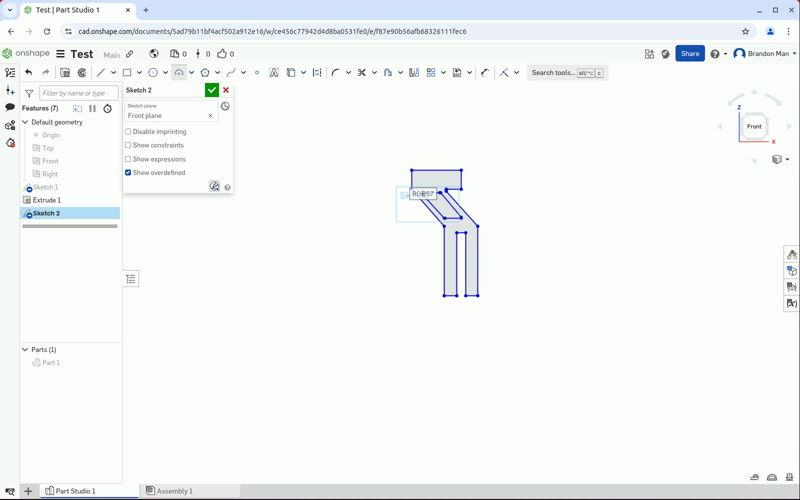
key_up(shift)
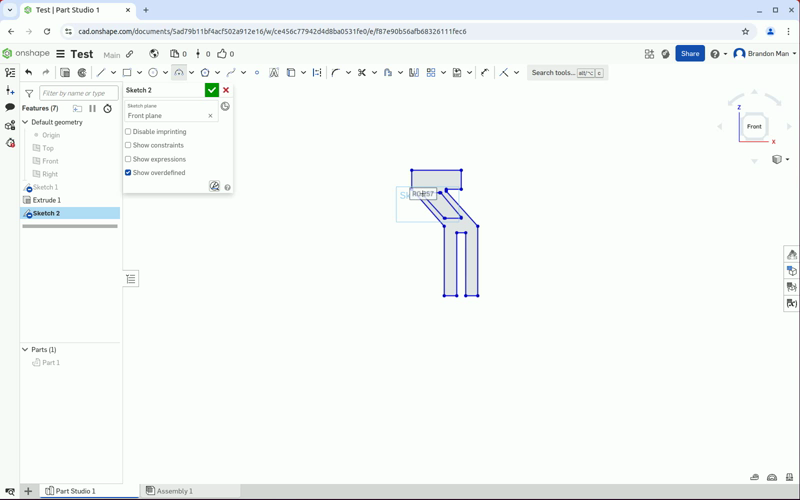
key(esc)
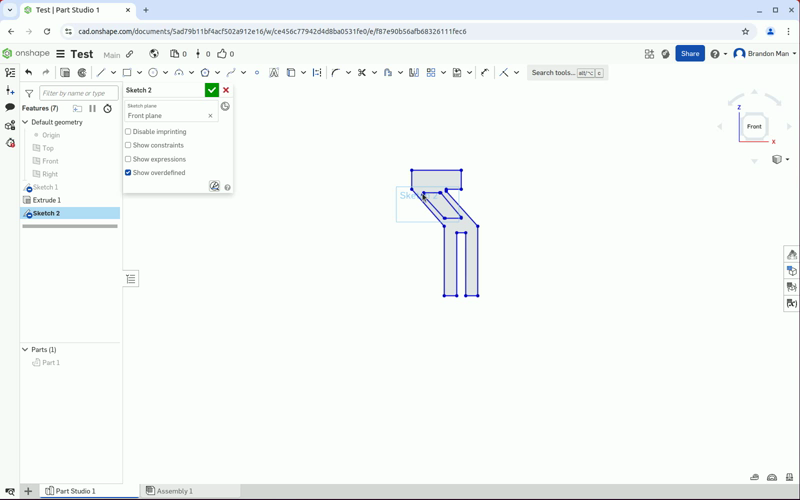
mouse_move(469, 254)
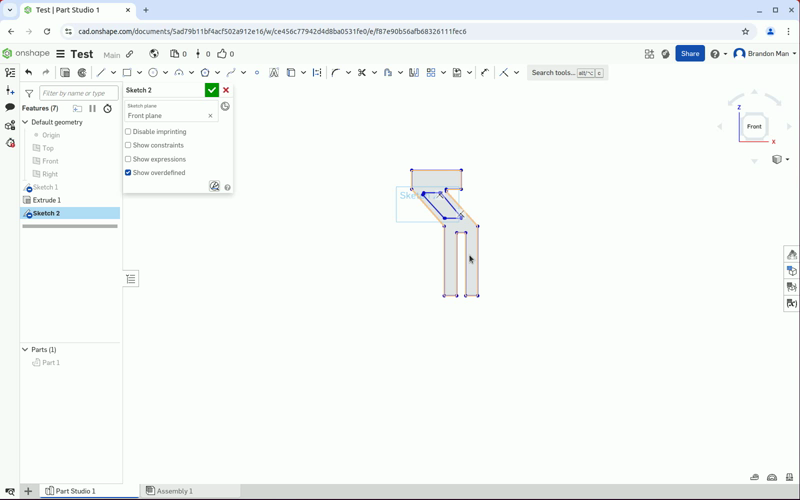
click(469, 254)
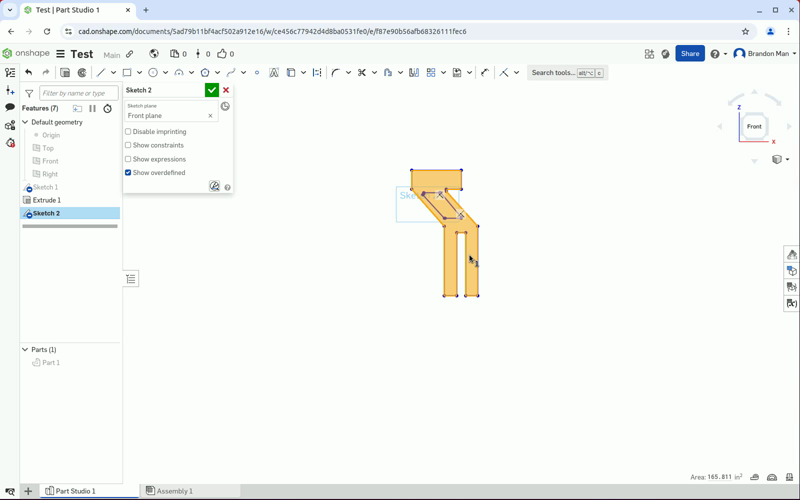
mouse_move(73, 352)
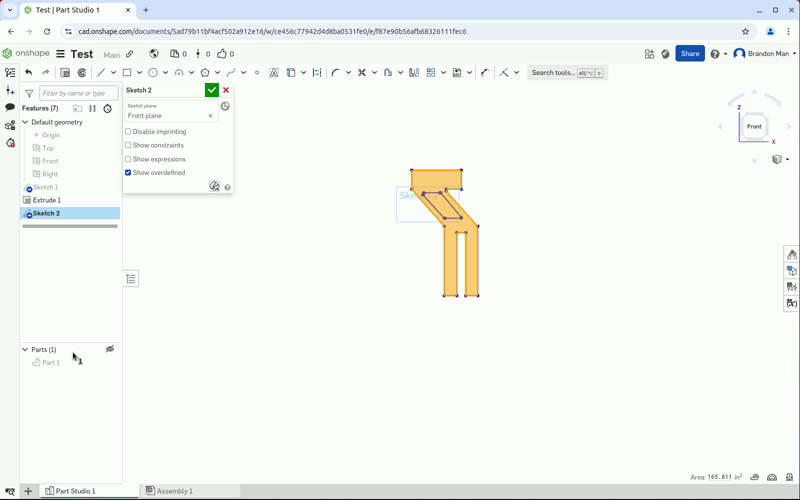
key(shift+y)
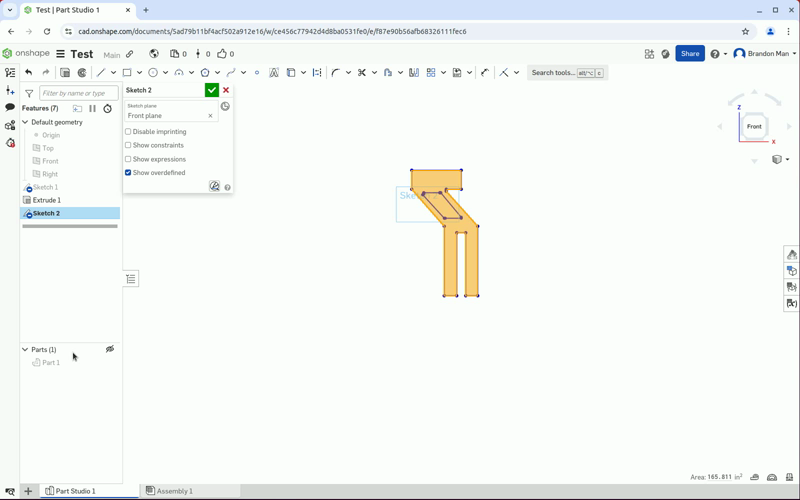
key(shift+e)
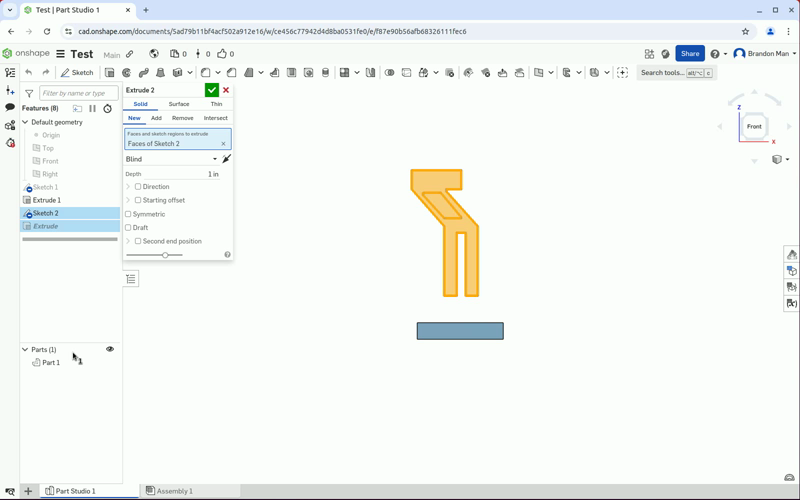
mouse_move(143, 106)
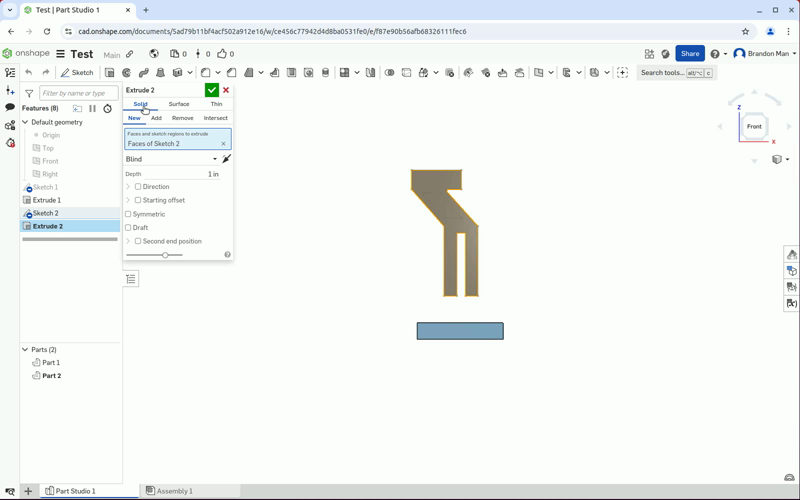
click(143, 106)
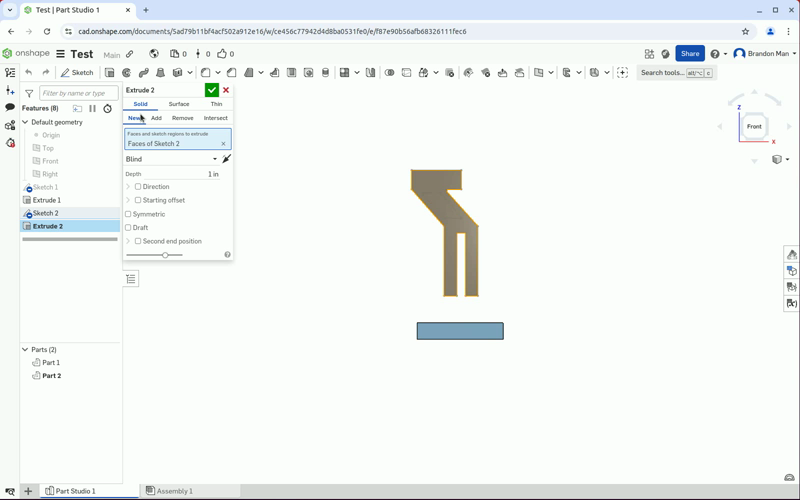
mouse_move(137, 120)
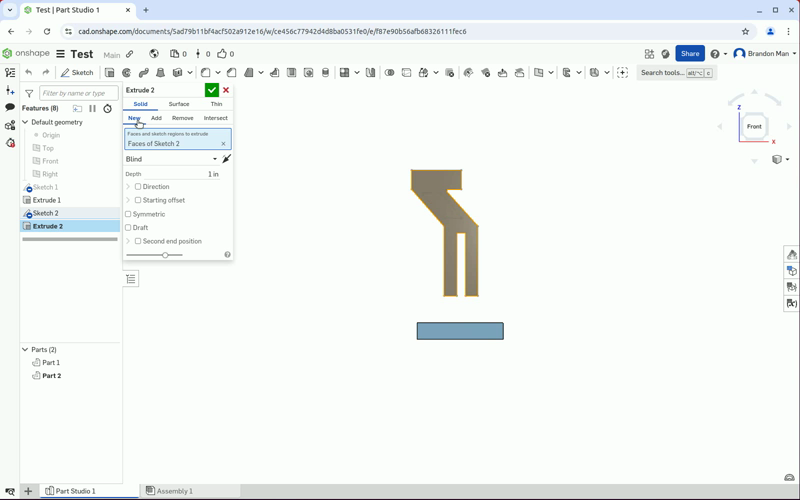
click(137, 120)
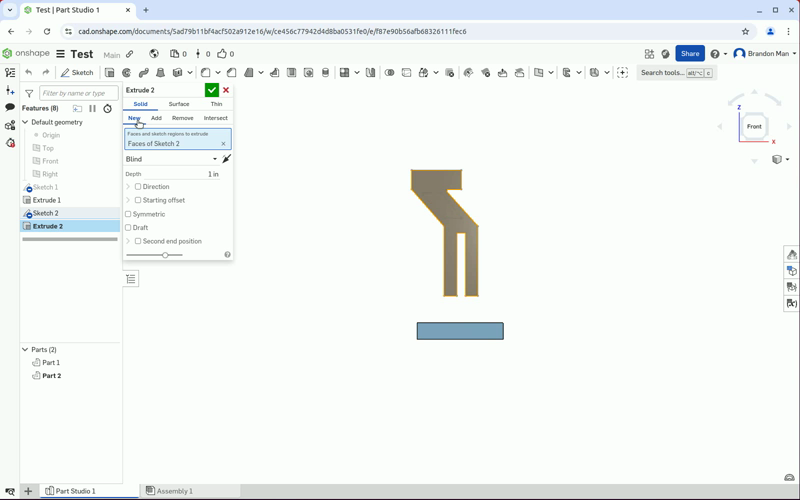
key(tab, 4)
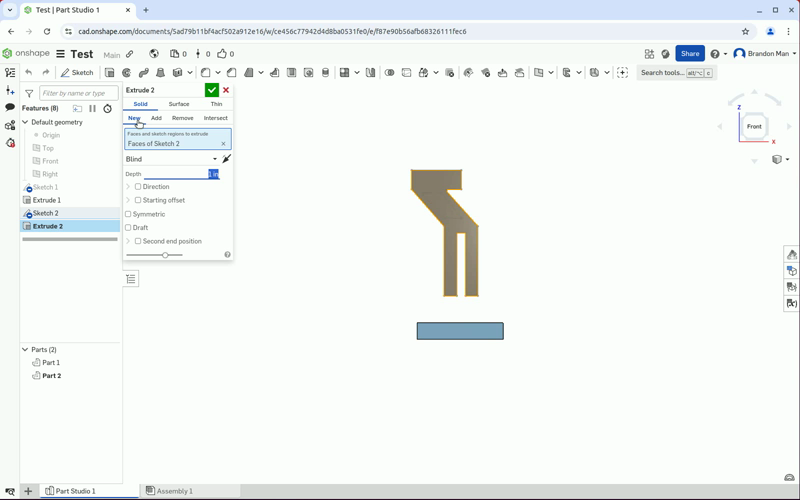
text(1.444)
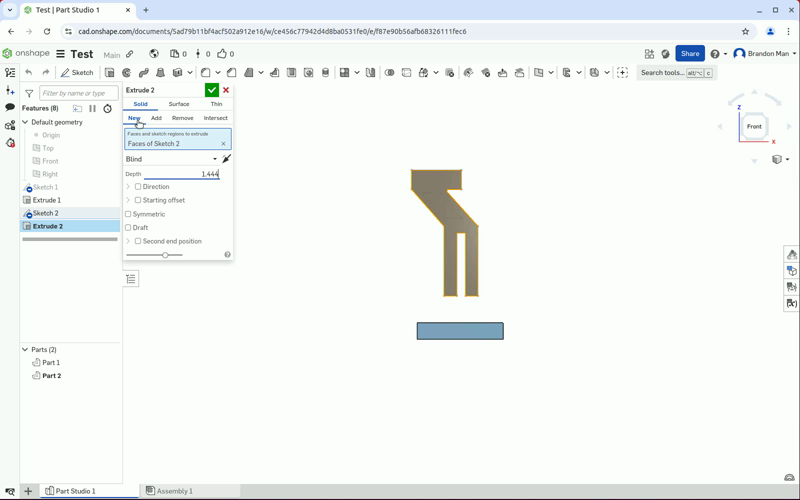
key(enter)
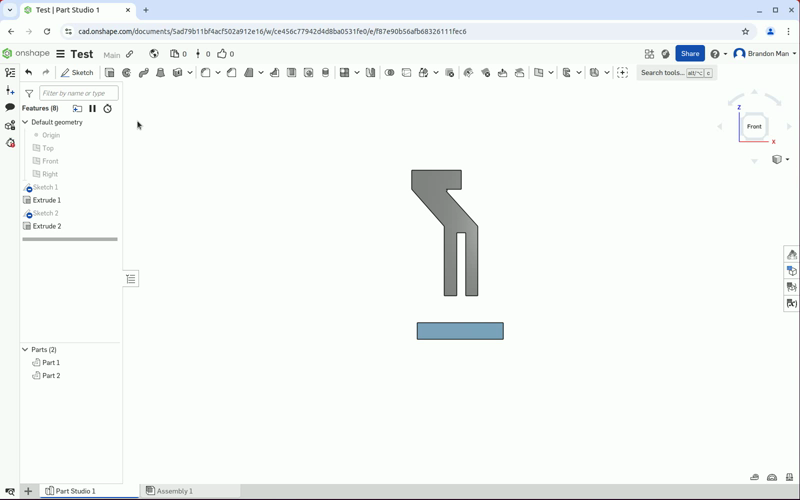
key(shift+h)
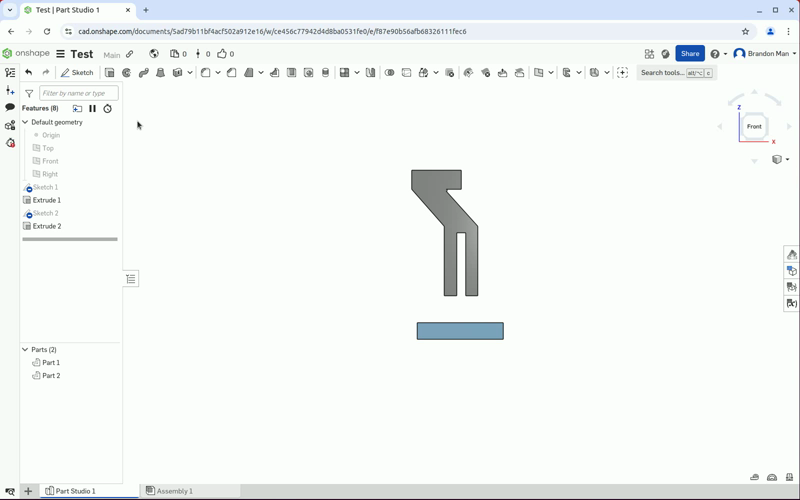
key(shift+h)
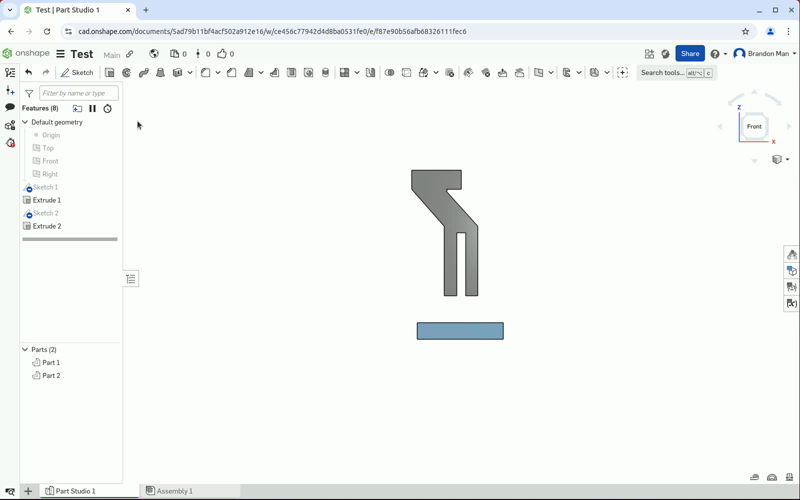
mouse_move(73, 189)
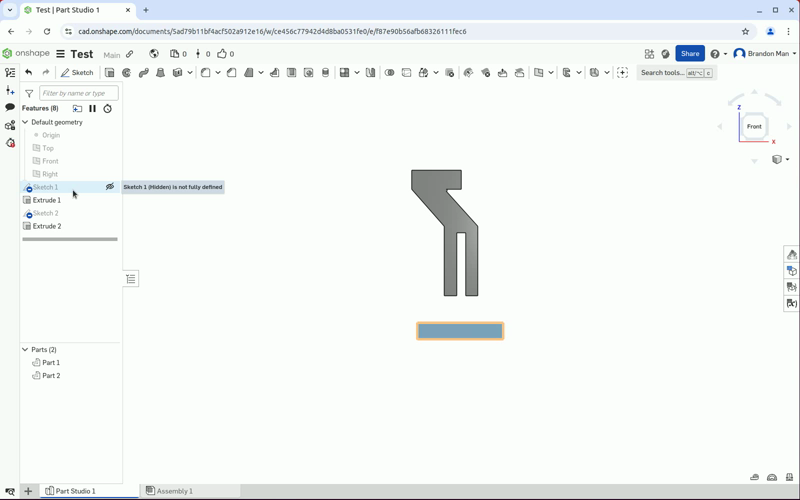
click(73, 189)
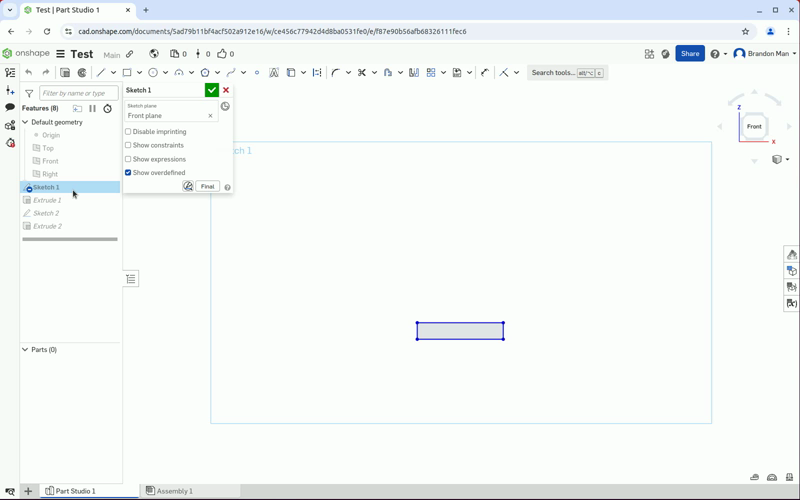
mouse_move(229, 92)
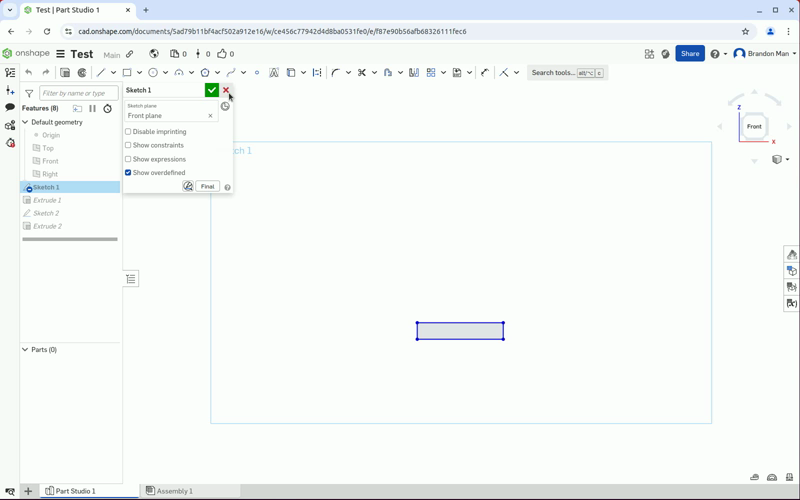
click(229, 92)
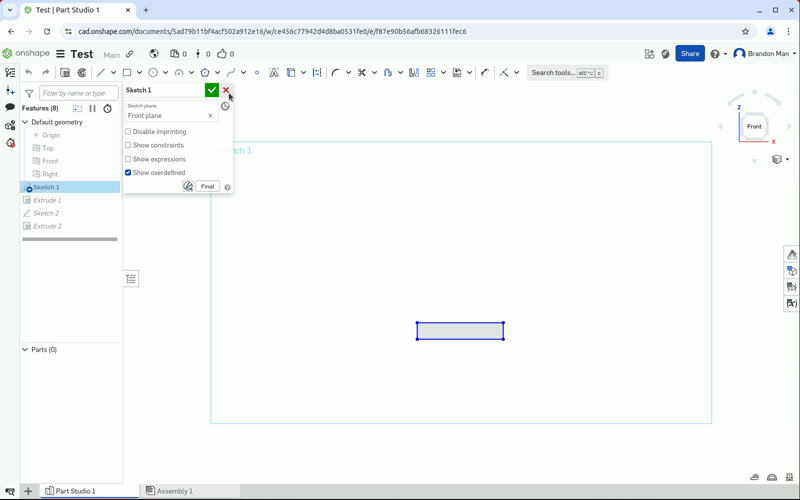
key(shift+s)
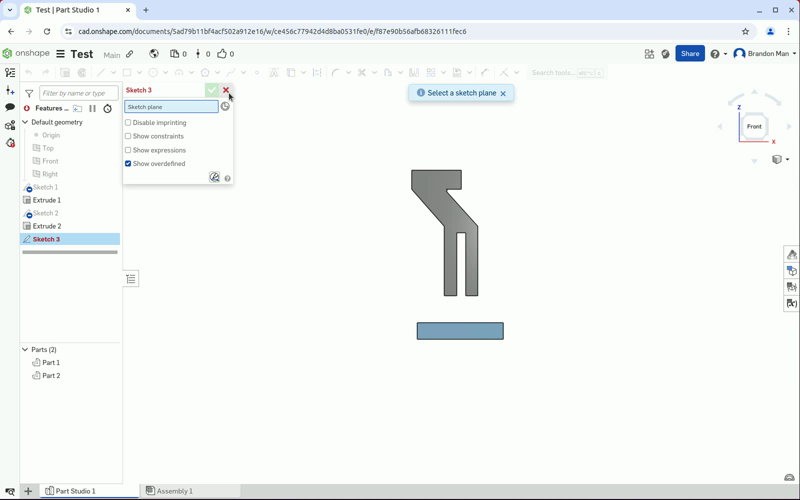
mouse_move(73, 163)
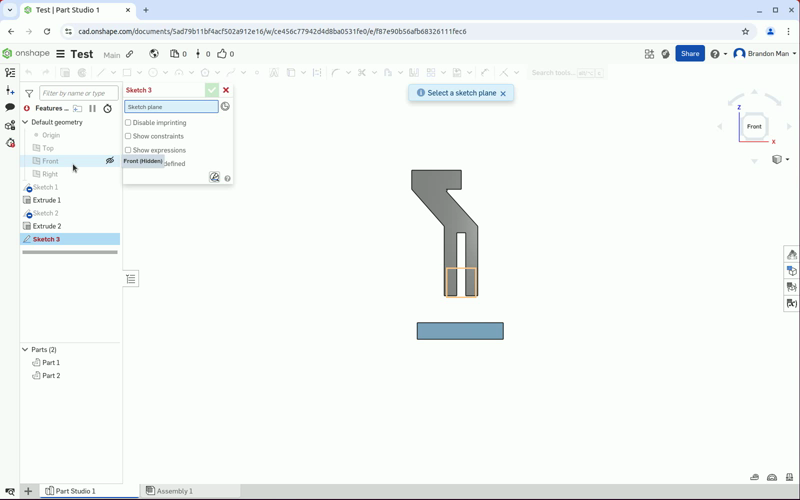
click(73, 163)
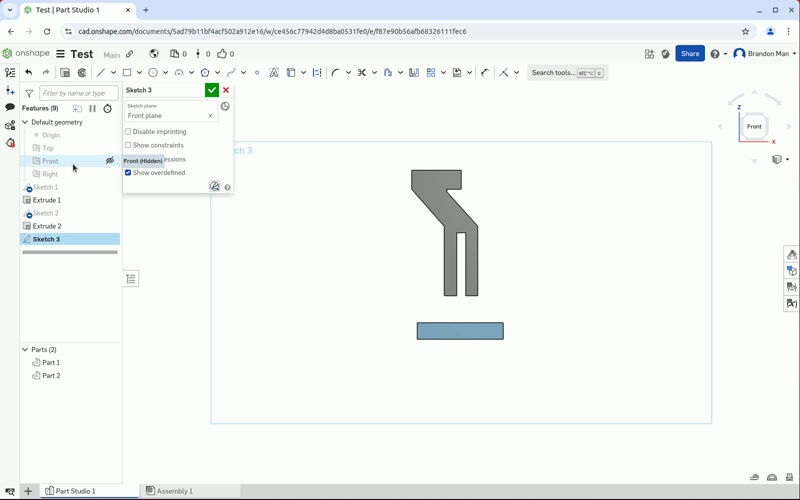
mouse_move(73, 352)
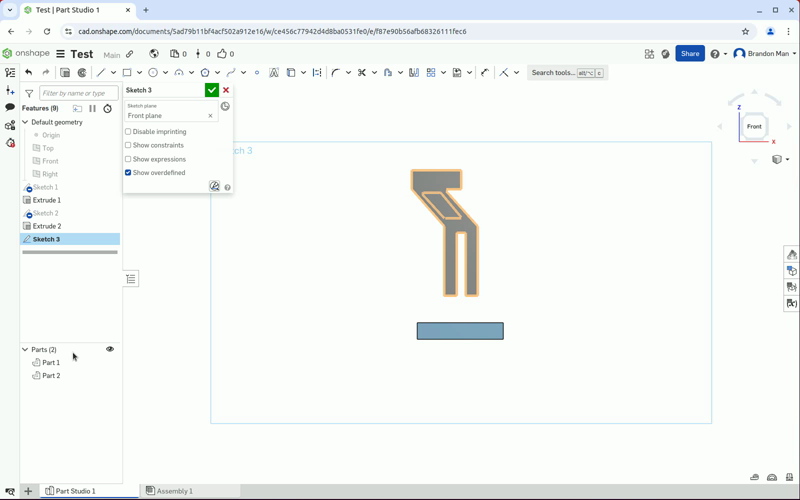
key(y)
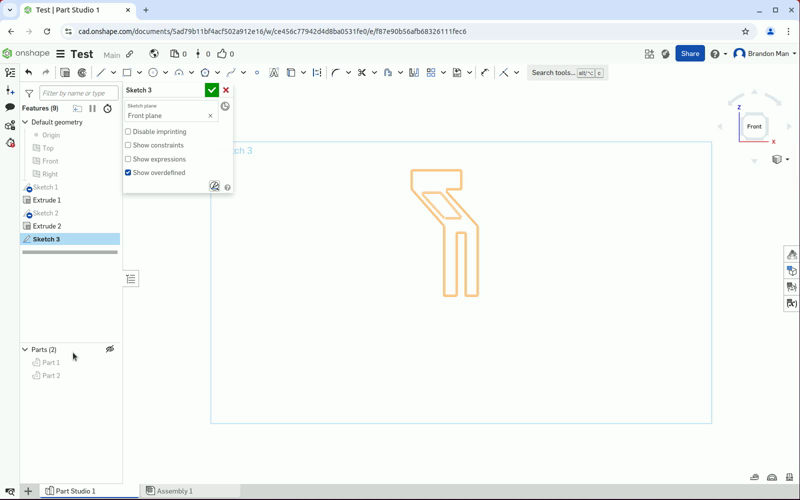
key(l)
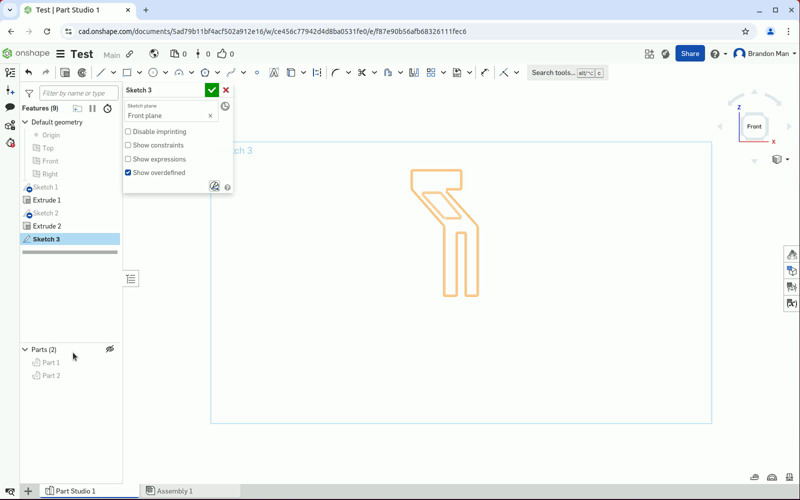
key_down(shift)
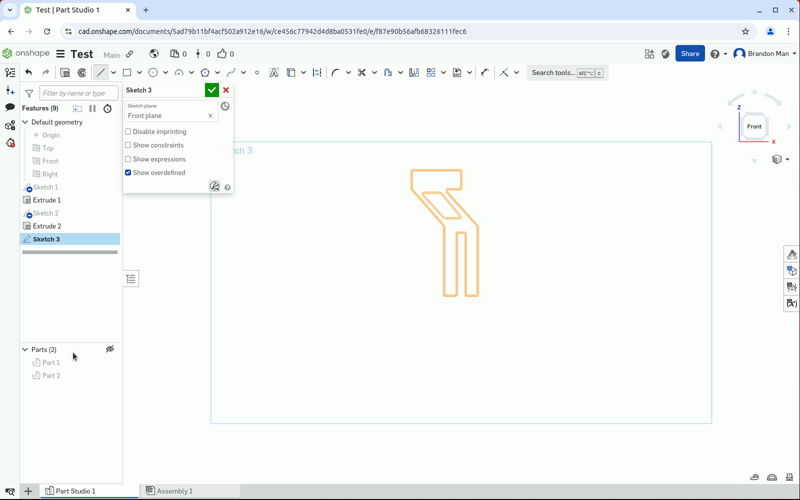
mouse_move(417, 322)
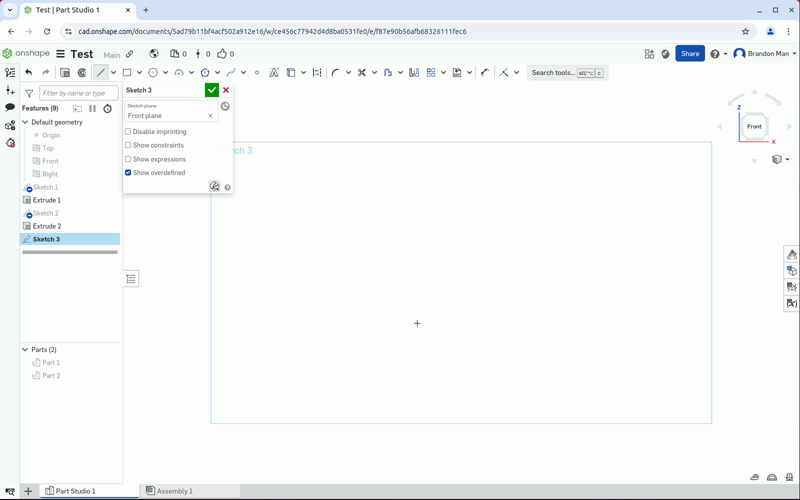
click(417, 322)
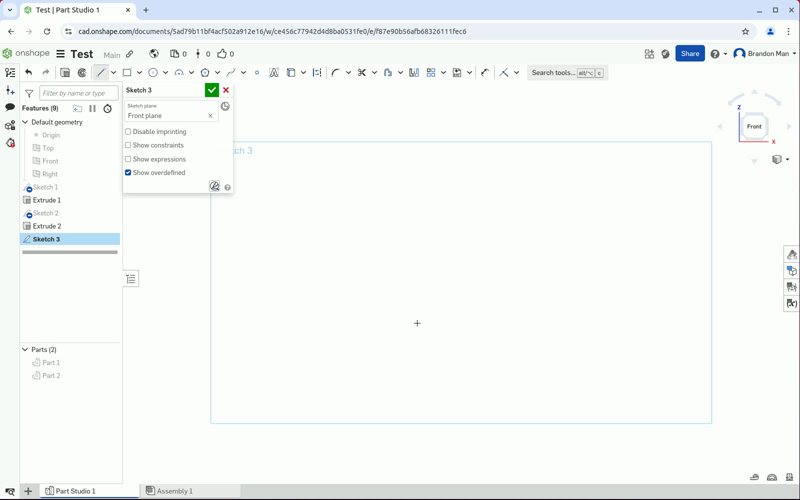
key_up(shift)
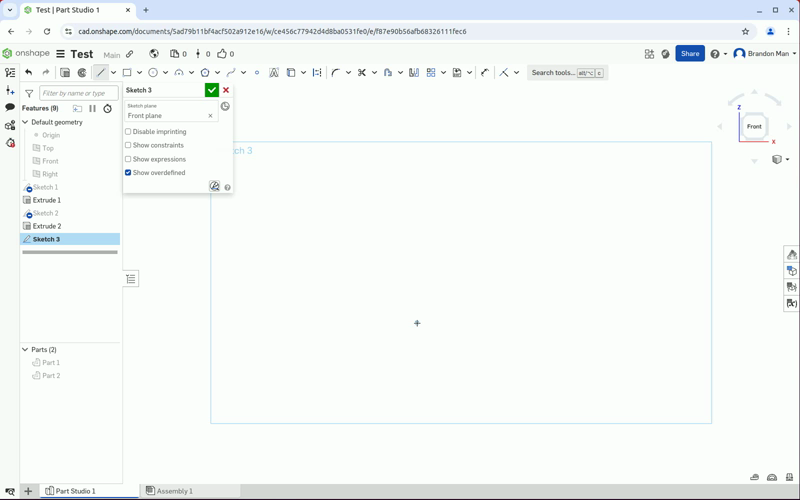
key_down(shift)
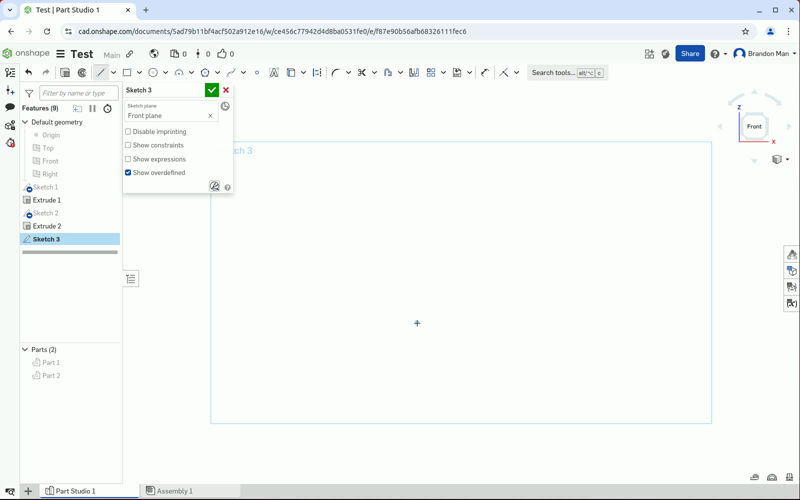
mouse_move(503, 322)
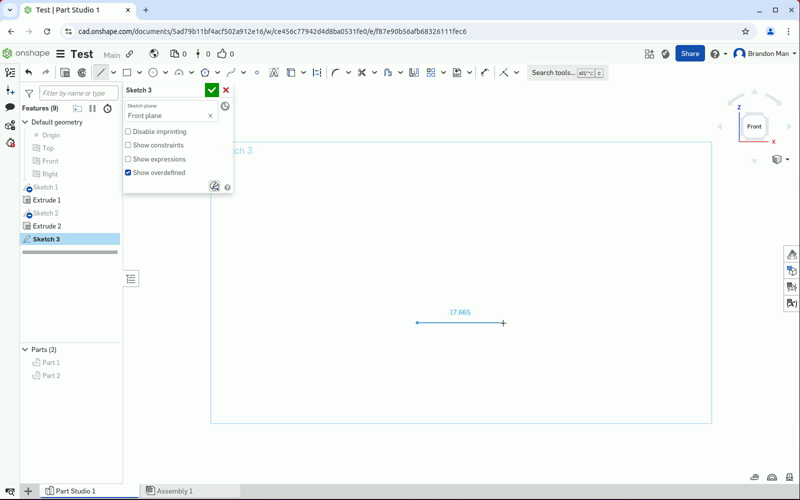
click(503, 322)
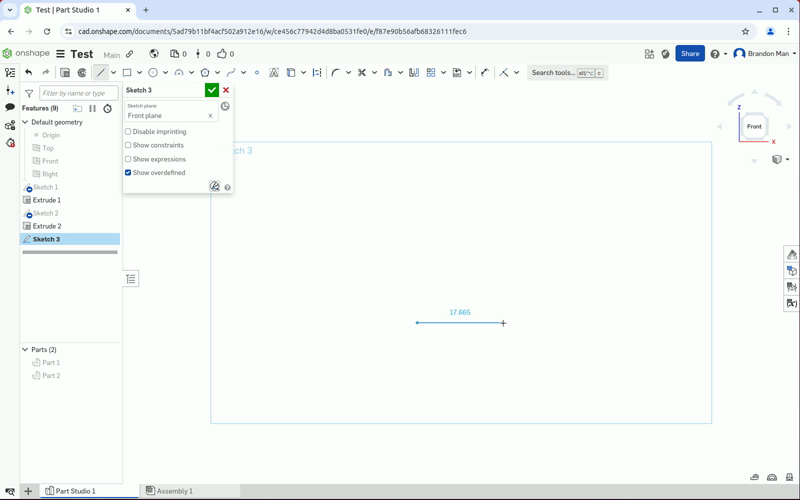
key_up(shift)
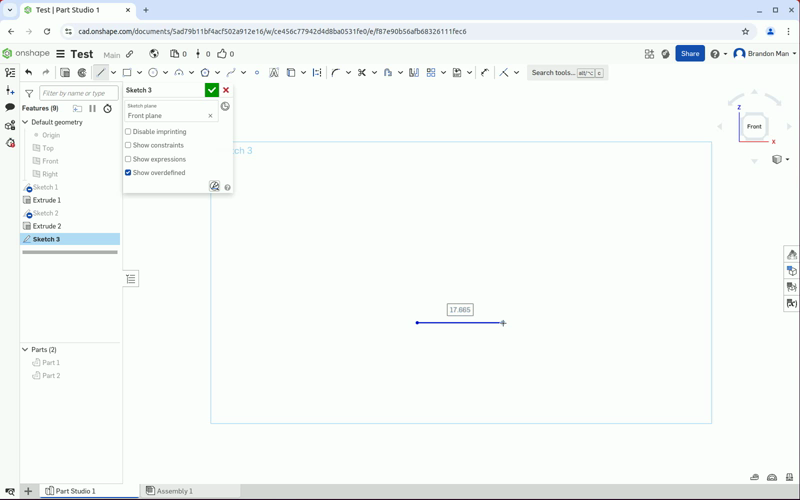
key_down(shift)
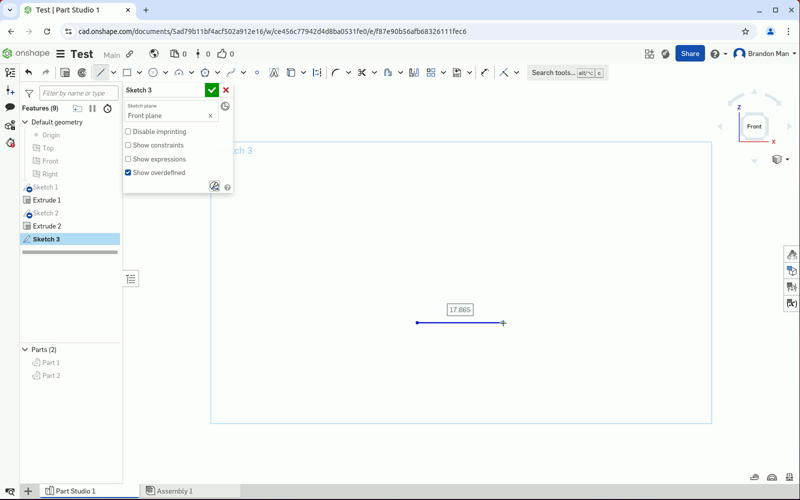
mouse_move(533, 322)
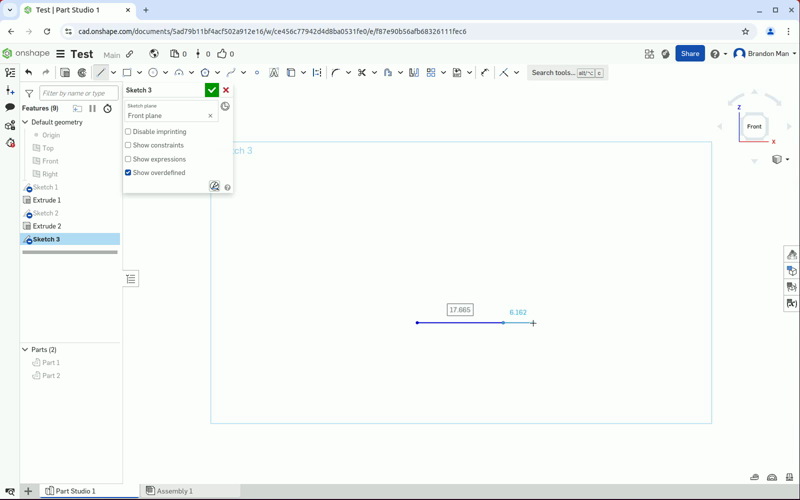
mouse_move(477, 296)
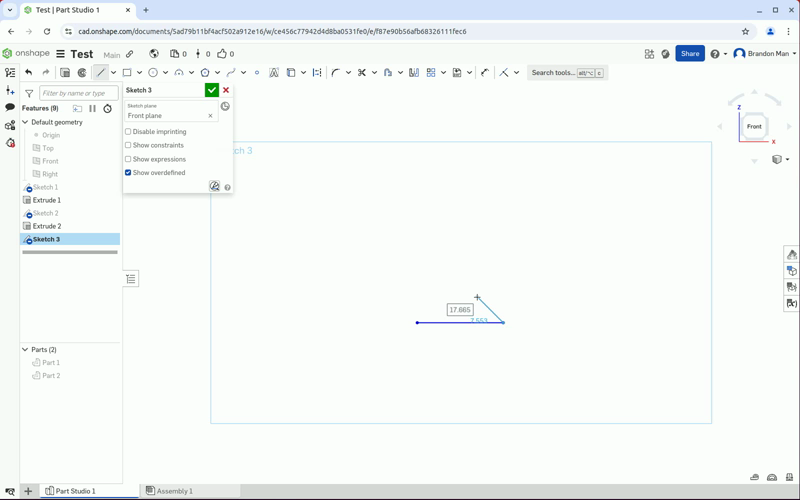
click(477, 296)
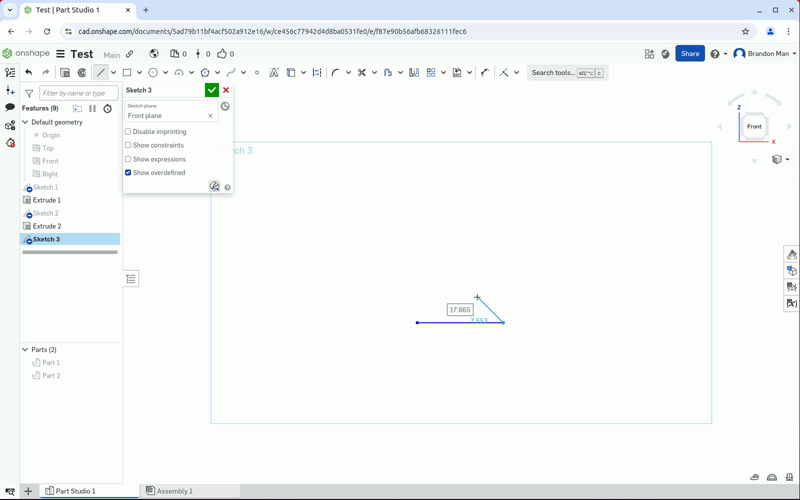
key_up(shift)
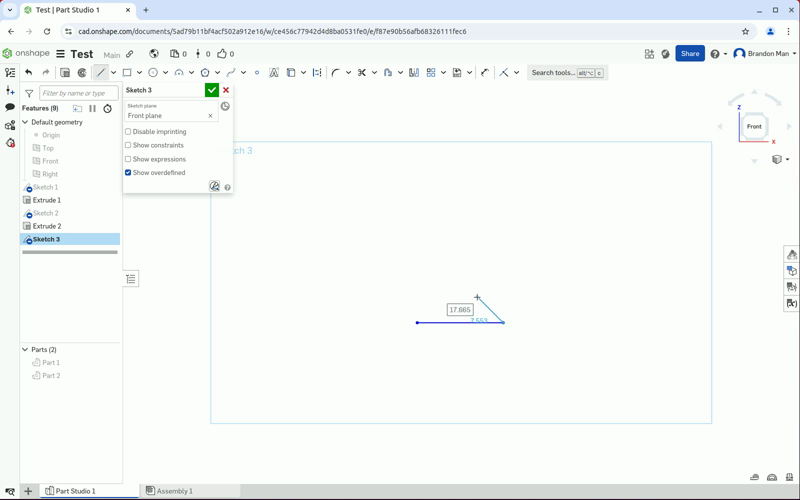
key_down(shift)
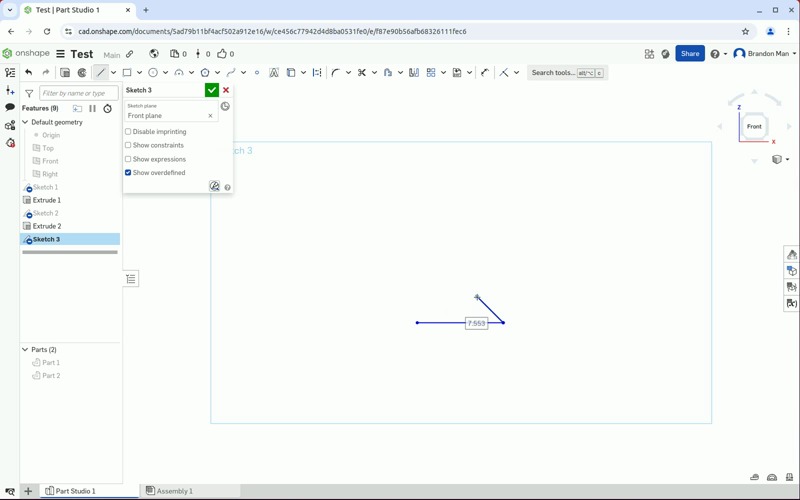
mouse_move(507, 296)
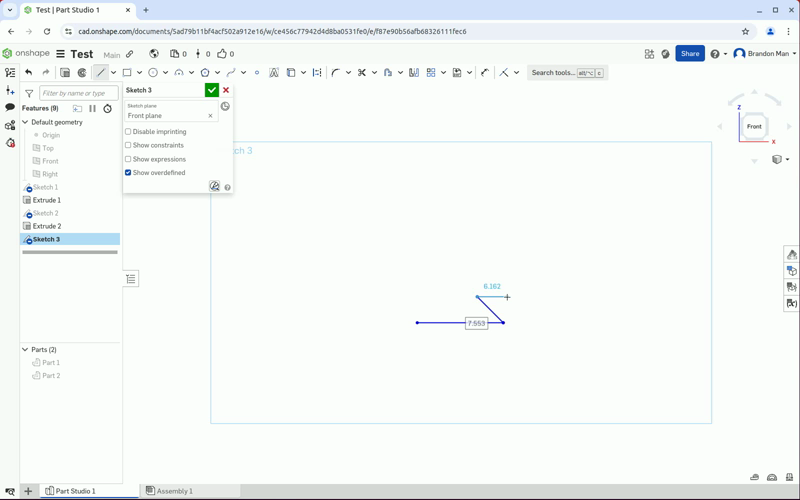
mouse_move(465, 296)
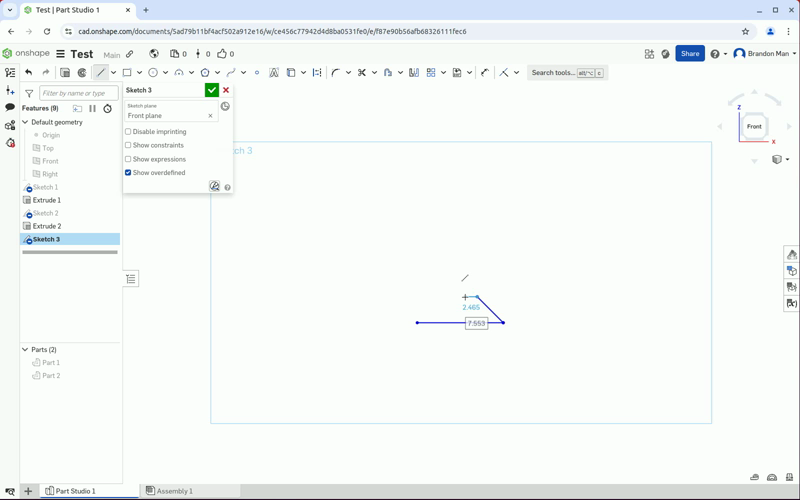
click(465, 296)
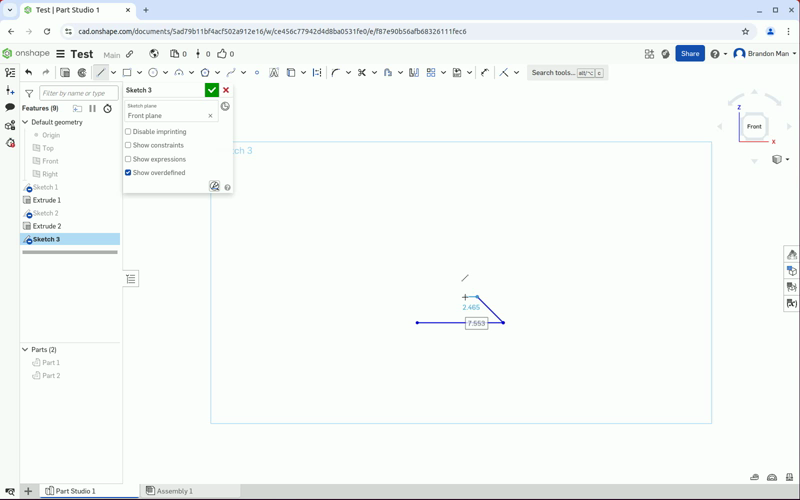
key_up(shift)
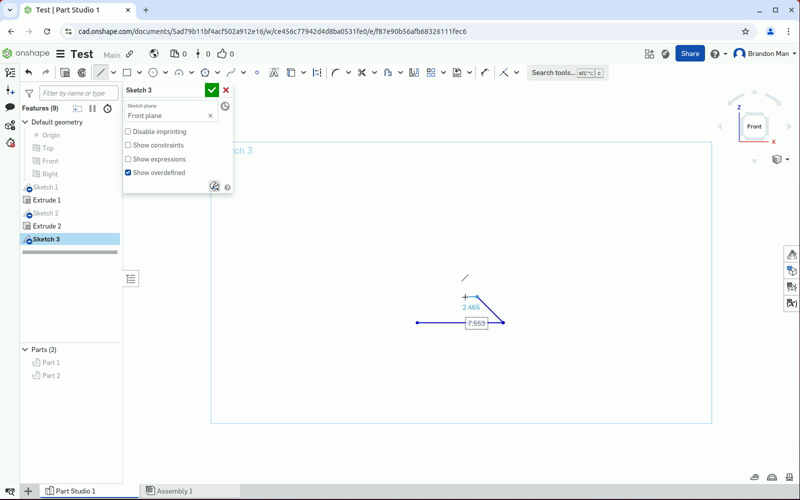
key_down(shift)
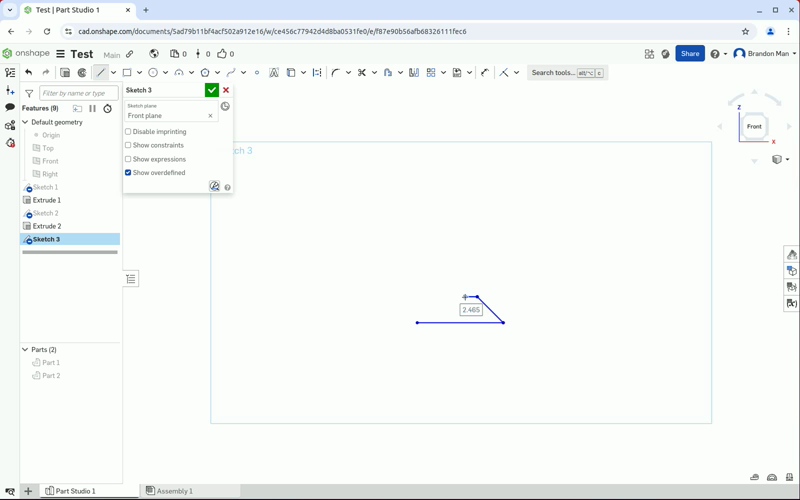
mouse_move(495, 296)
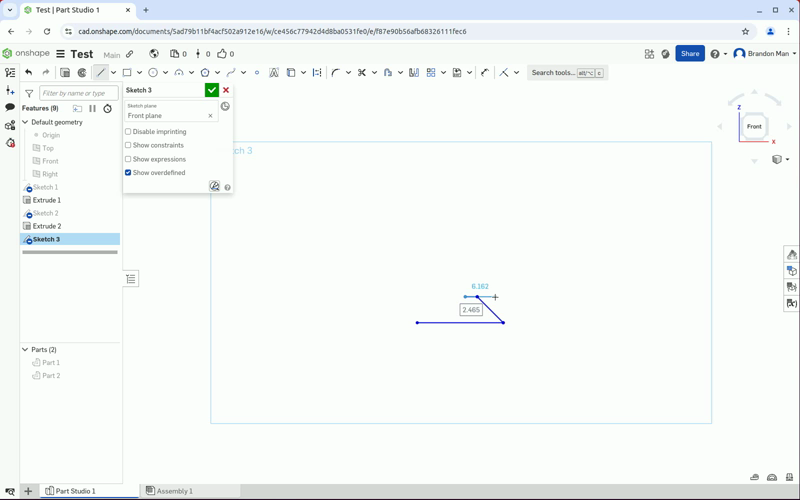
mouse_move(455, 296)
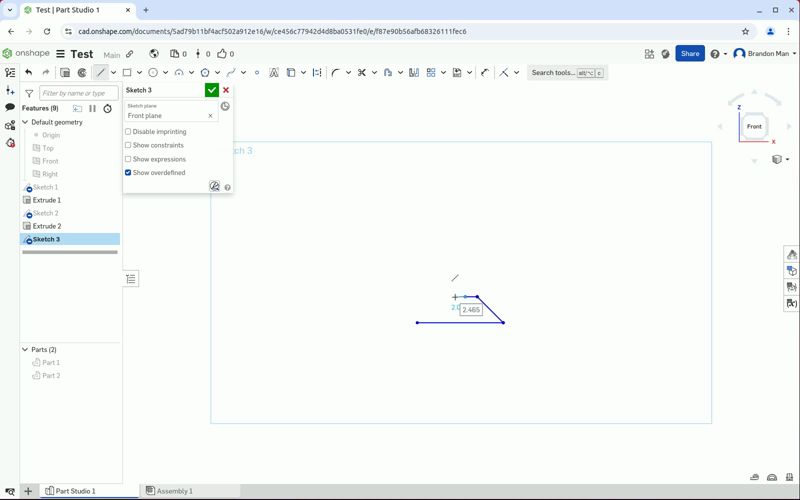
click(455, 296)
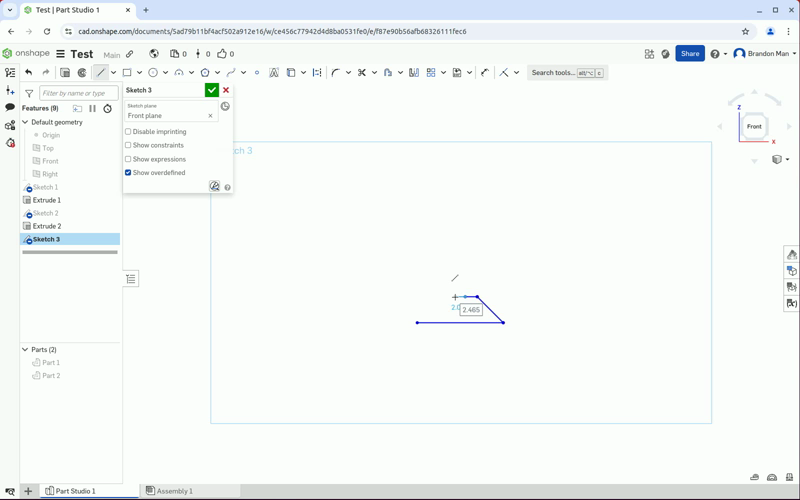
key_up(shift)
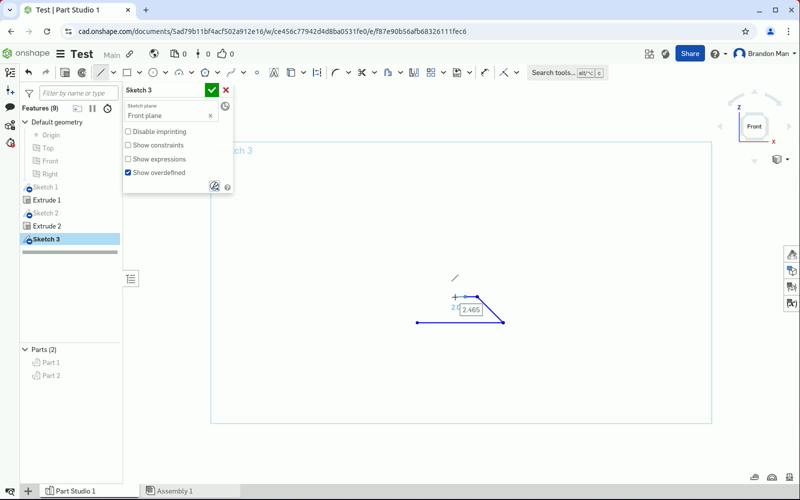
key_down(shift)
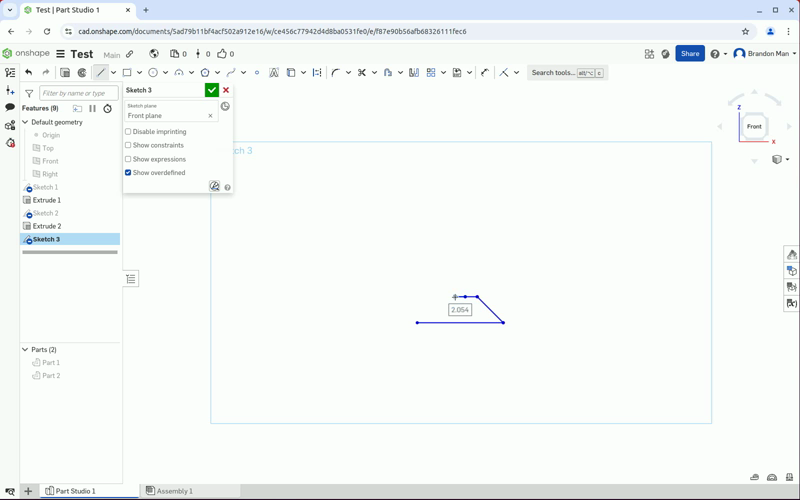
mouse_move(485, 296)
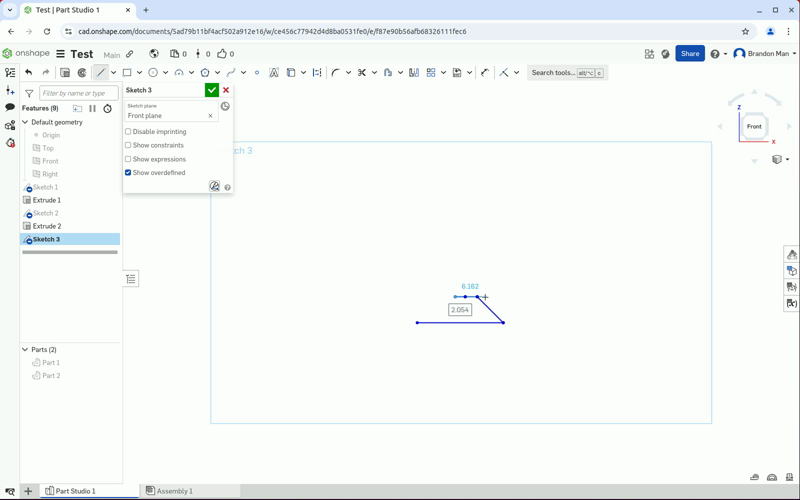
mouse_move(443, 296)
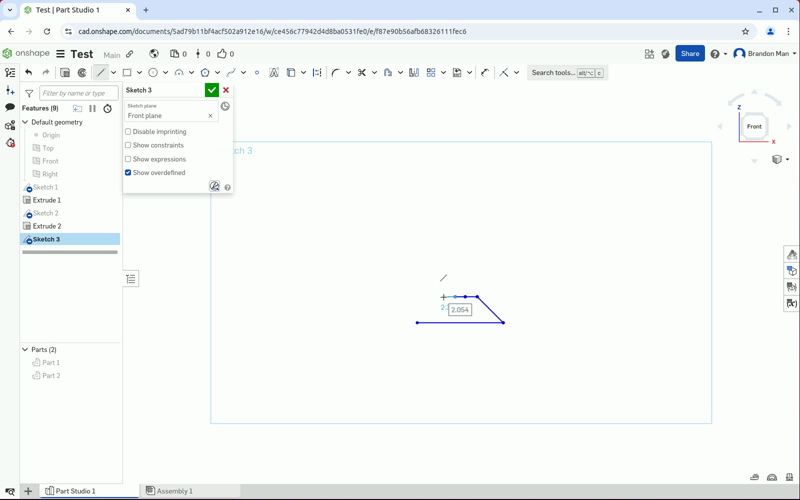
click(443, 296)
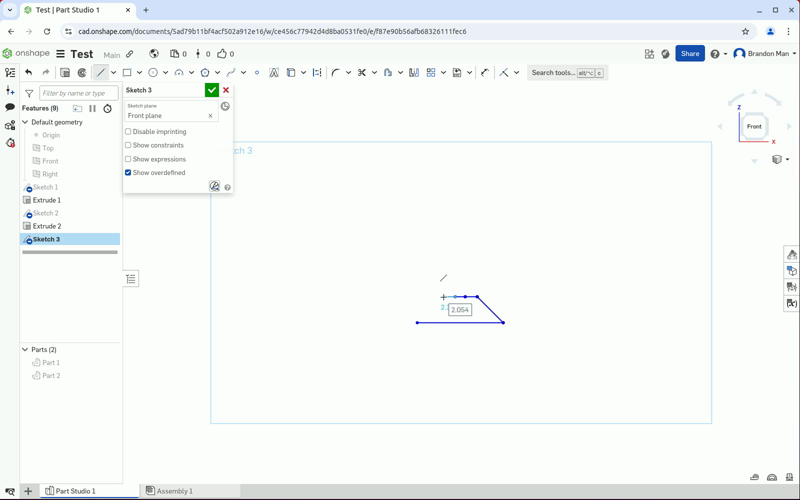
key_up(shift)
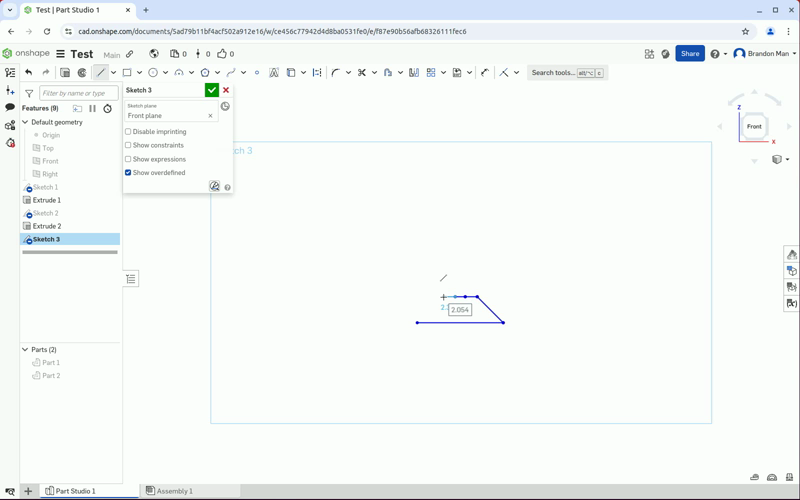
mouse_move(473, 296)
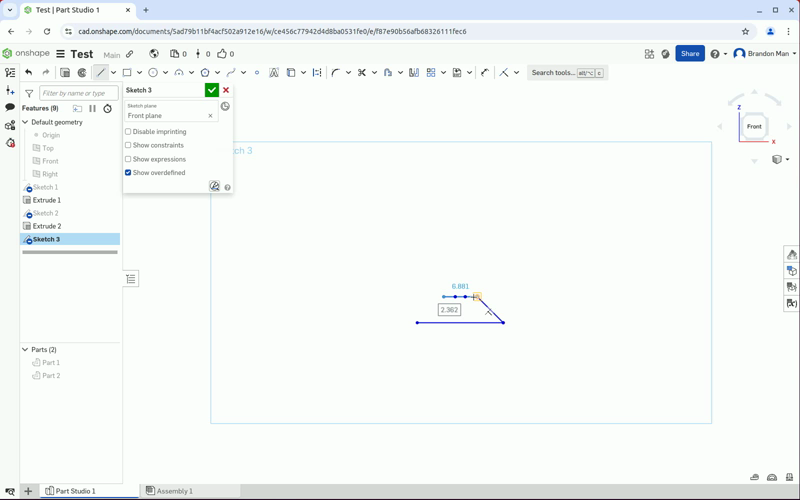
key_down(shift)
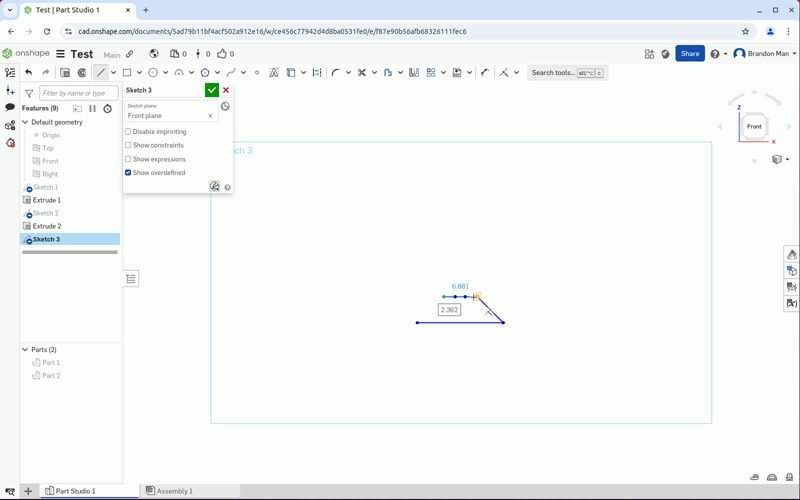
mouse_move(417, 322)
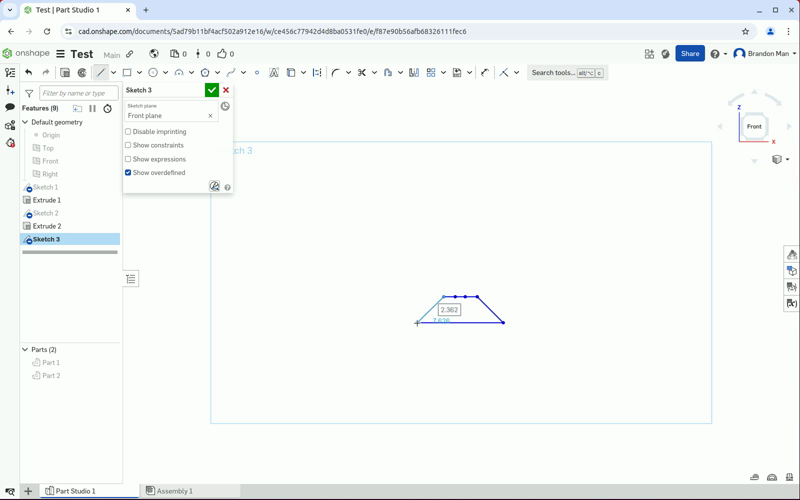
key_up(shift)
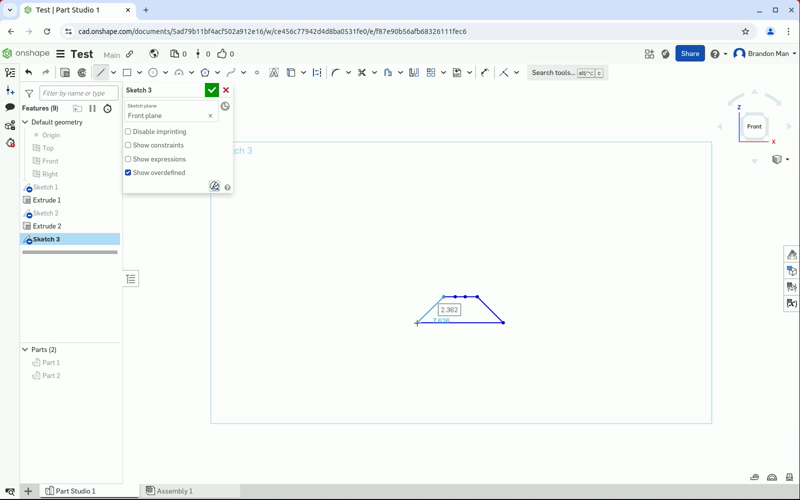
click(417, 322)
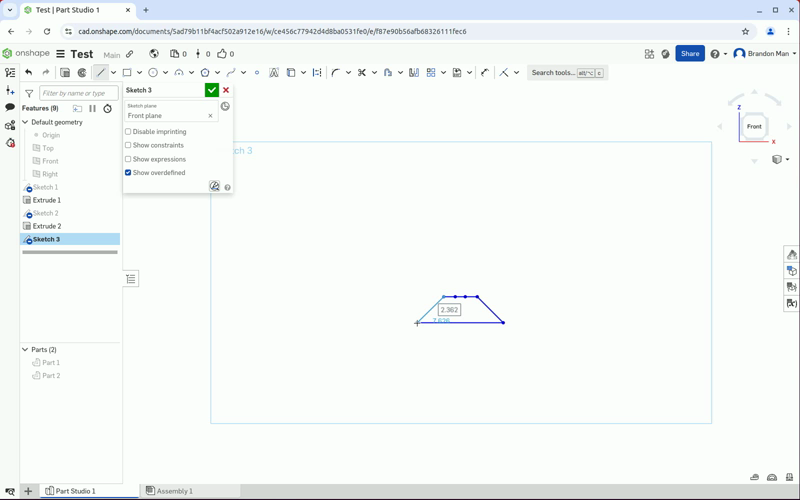
key(esc)
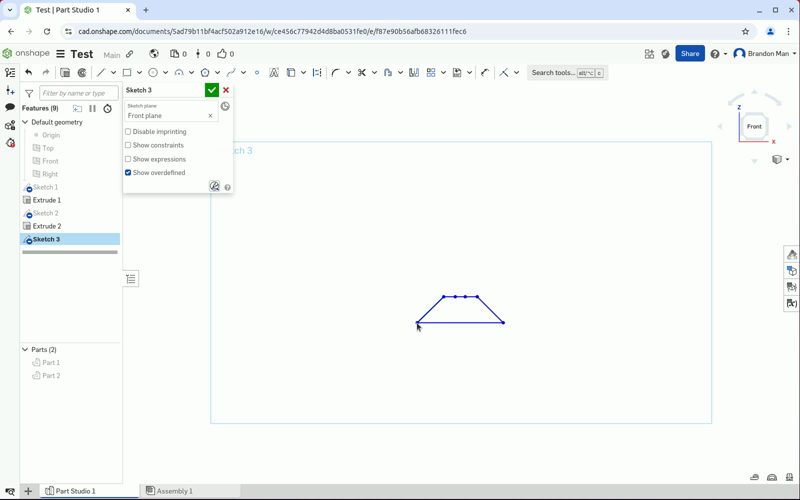
mouse_move(472, 319)
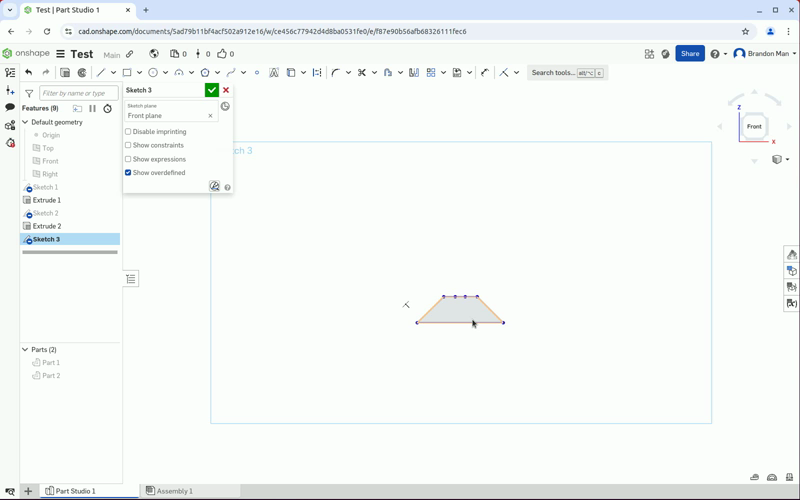
scroll(6)
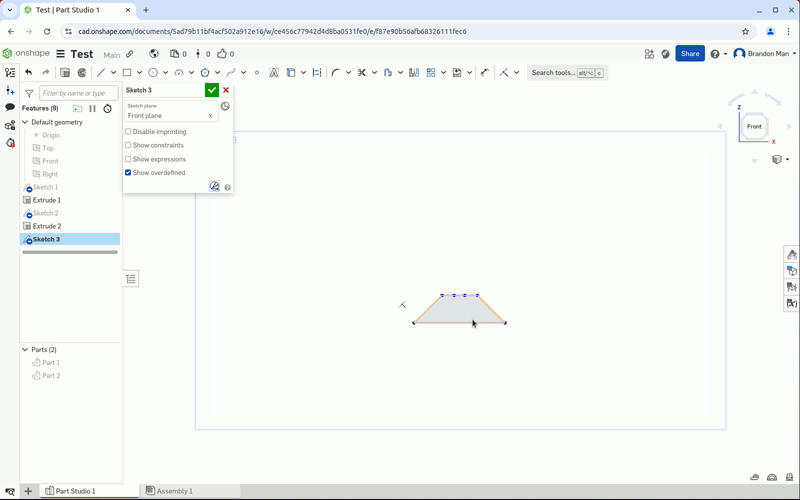
scroll(6)
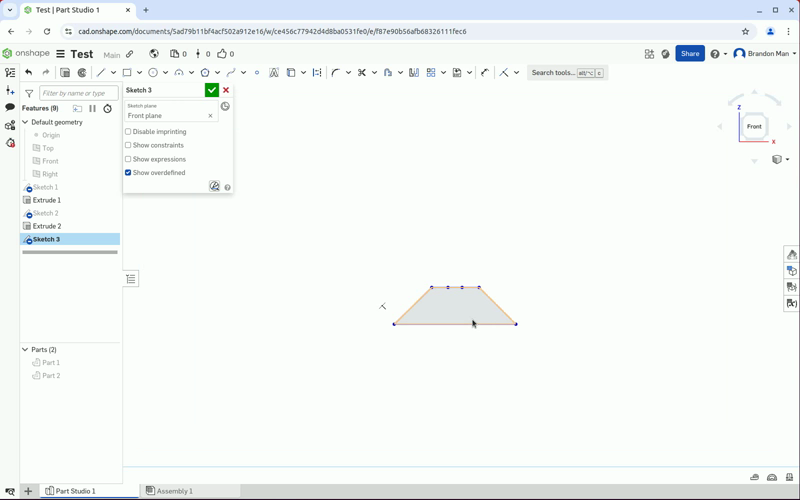
scroll(6)
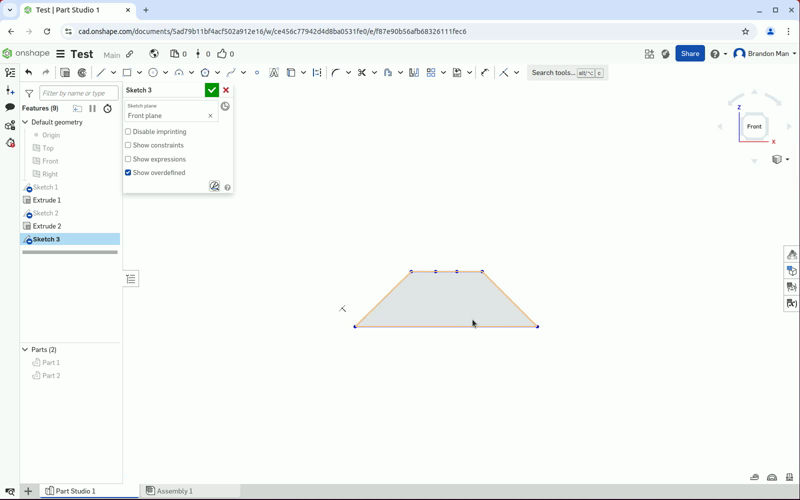
scroll(6)
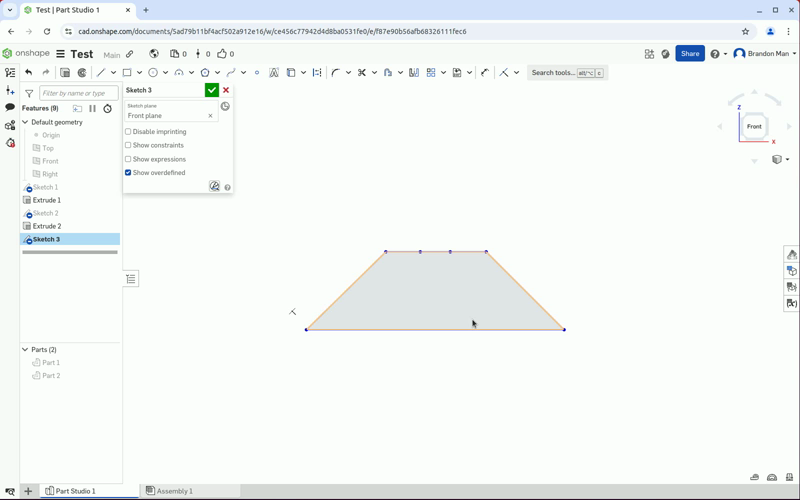
scroll(6)
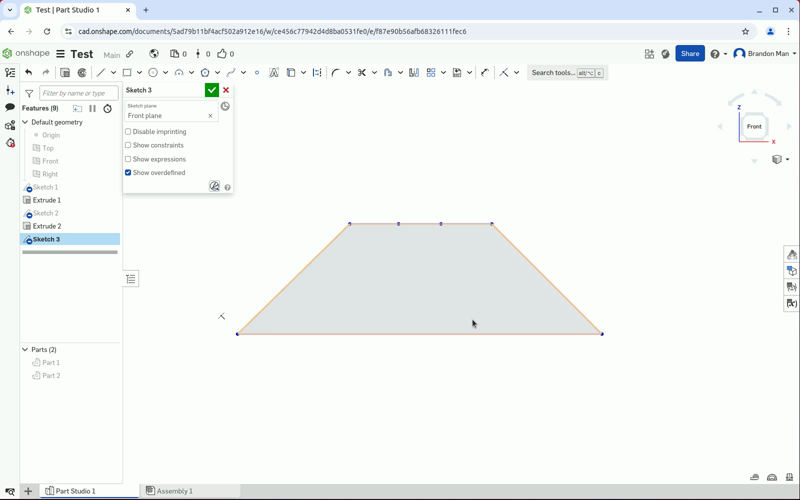
scroll(6)
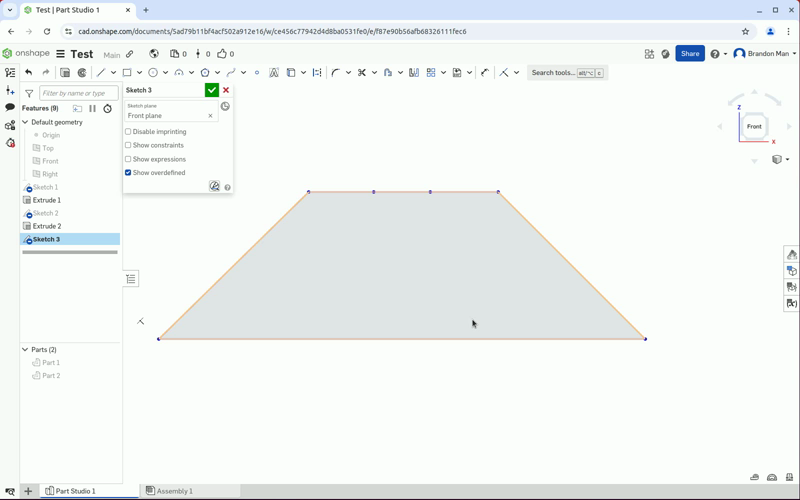
scroll(6)
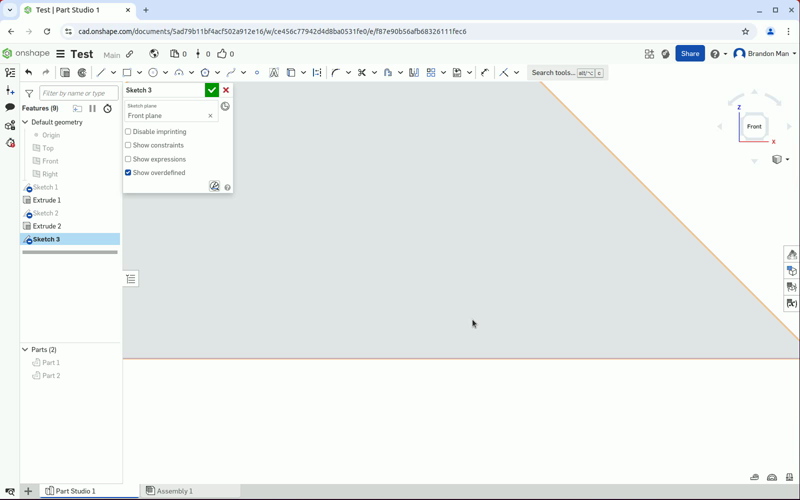
click(472, 319)
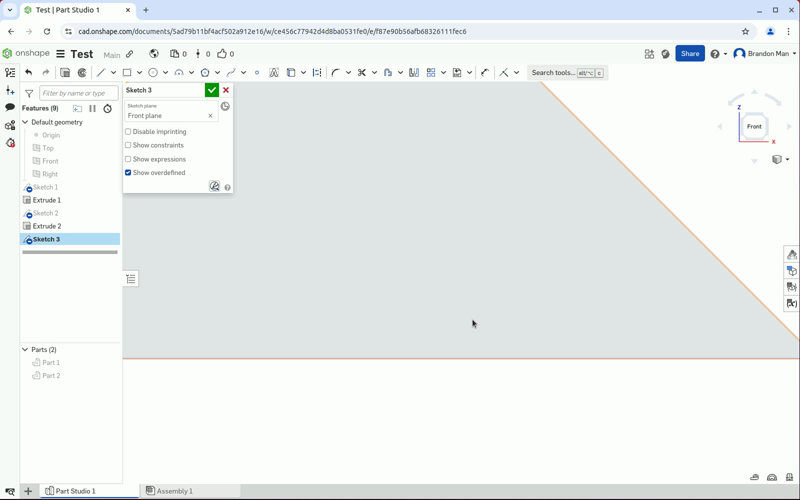
scroll(-6)
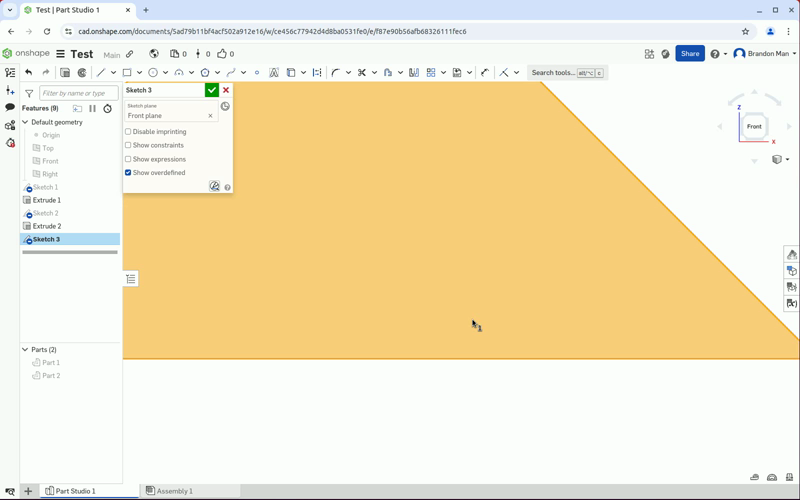
scroll(-6)
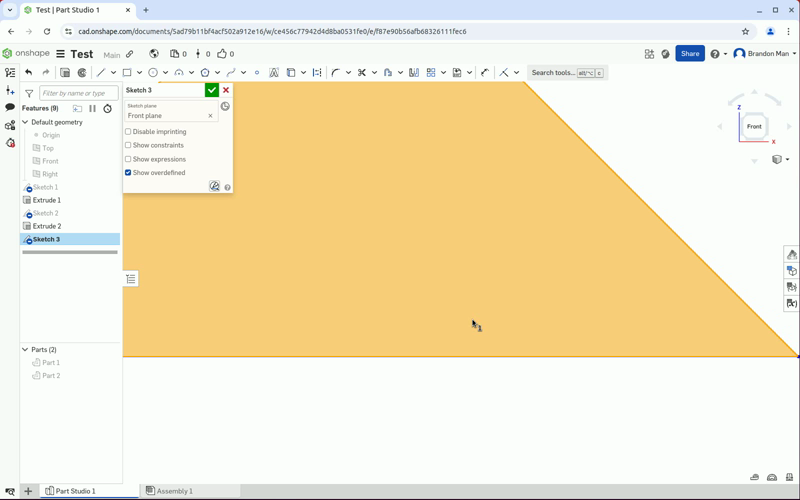
scroll(-6)
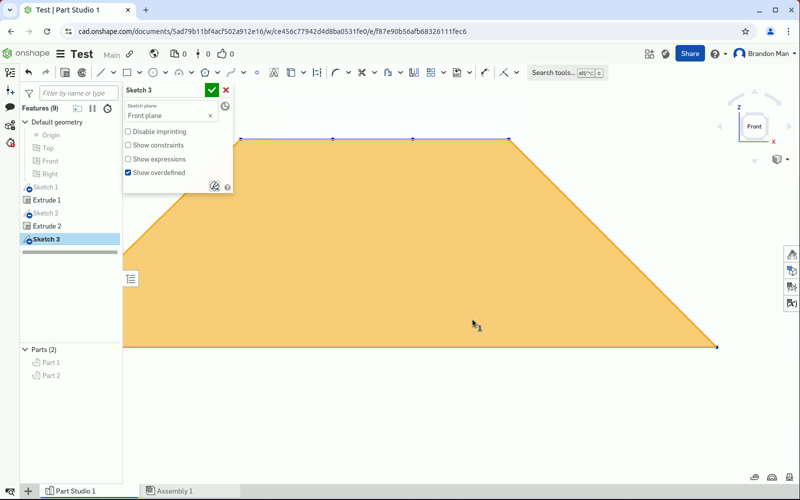
scroll(-6)
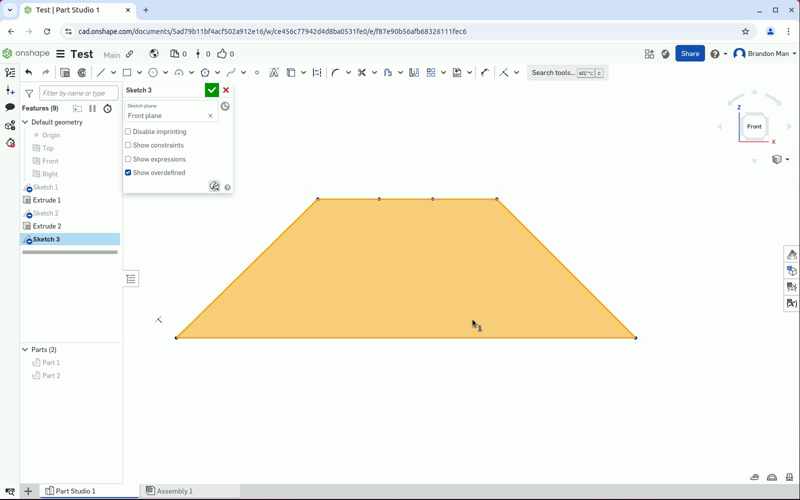
scroll(-6)
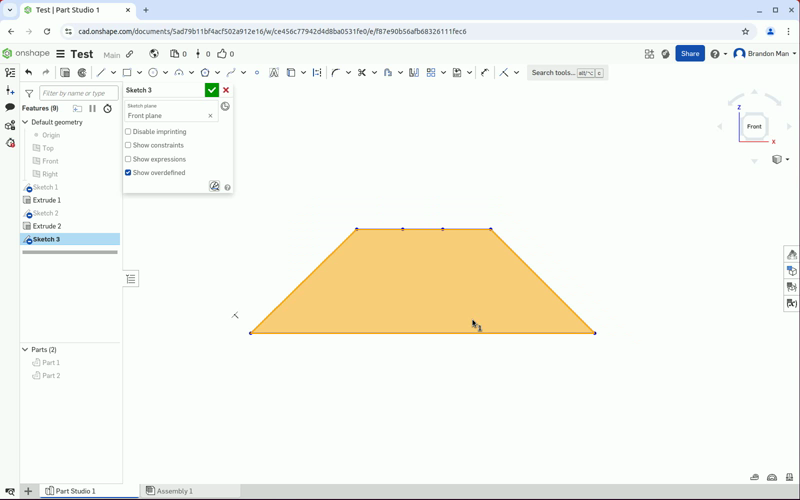
scroll(-6)
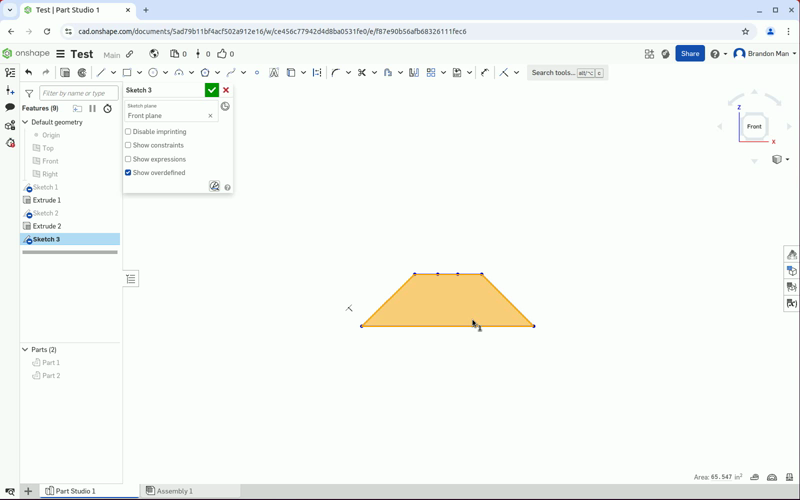
scroll(-6)
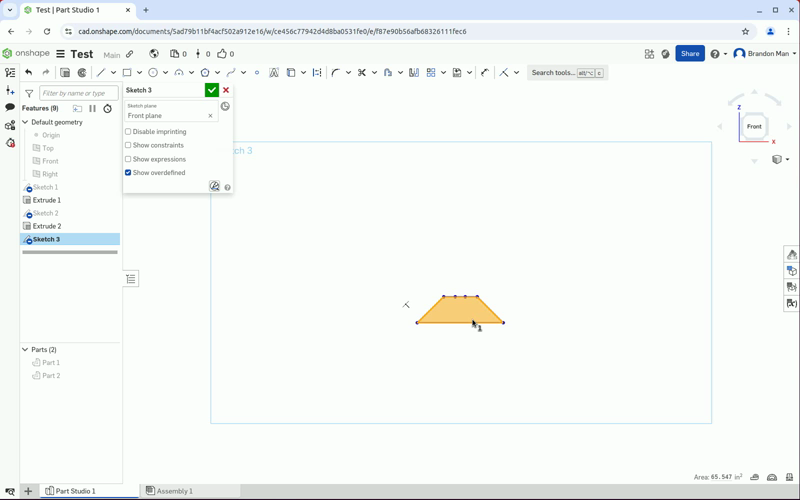
mouse_move(73, 352)
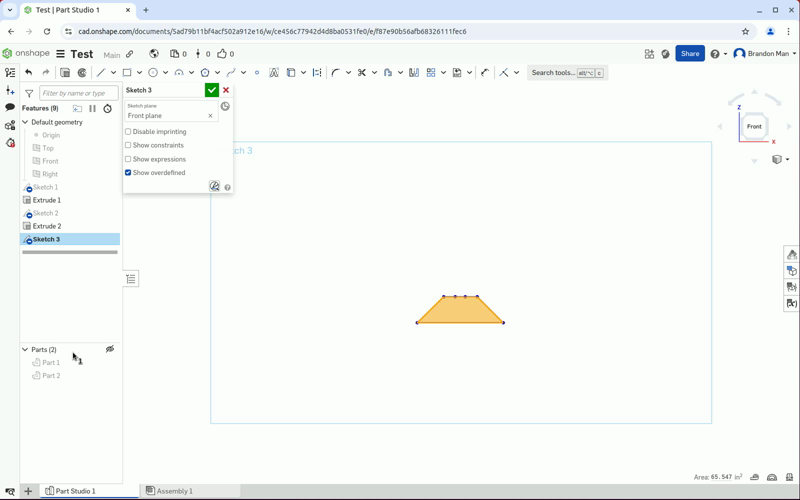
key(shift+y)
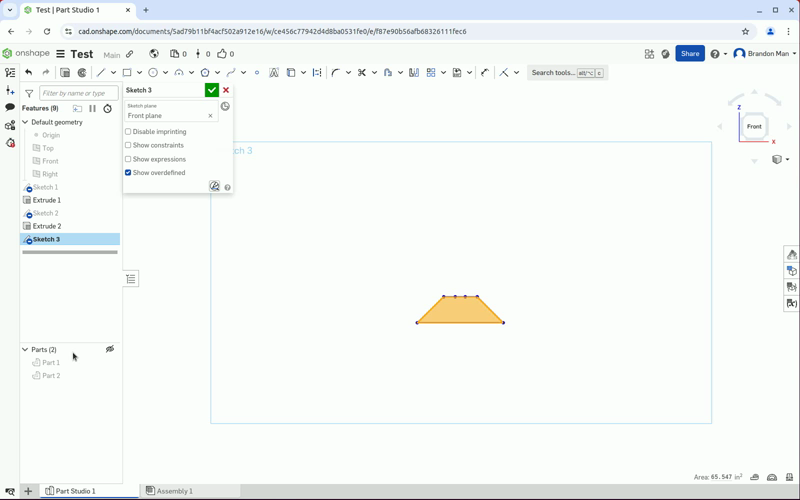
key(shift+e)
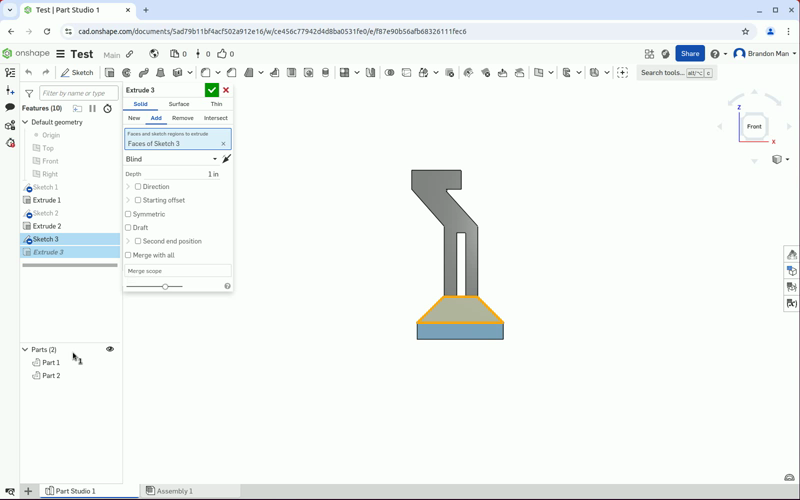
mouse_move(143, 106)
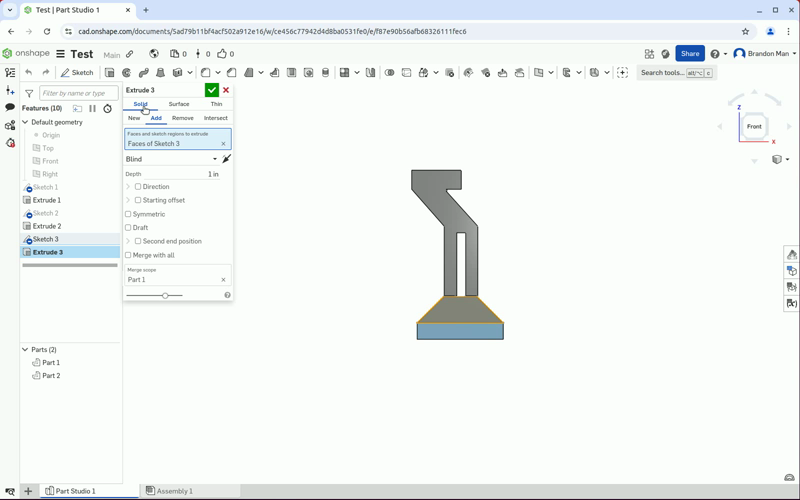
click(143, 106)
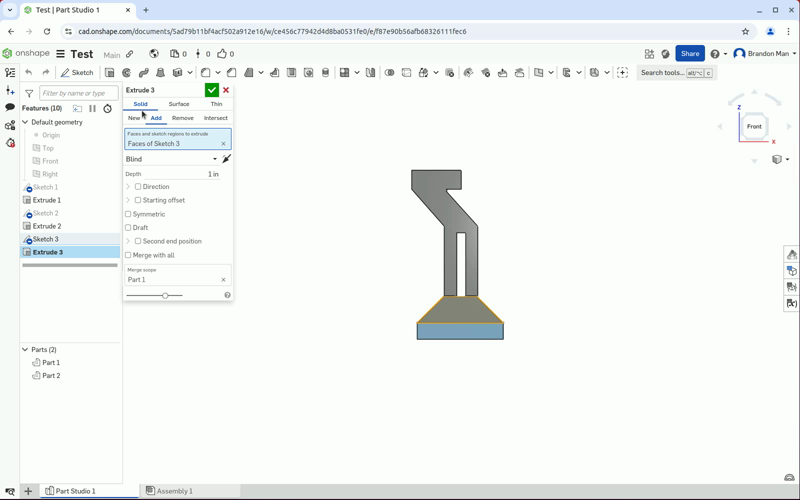
mouse_move(137, 120)
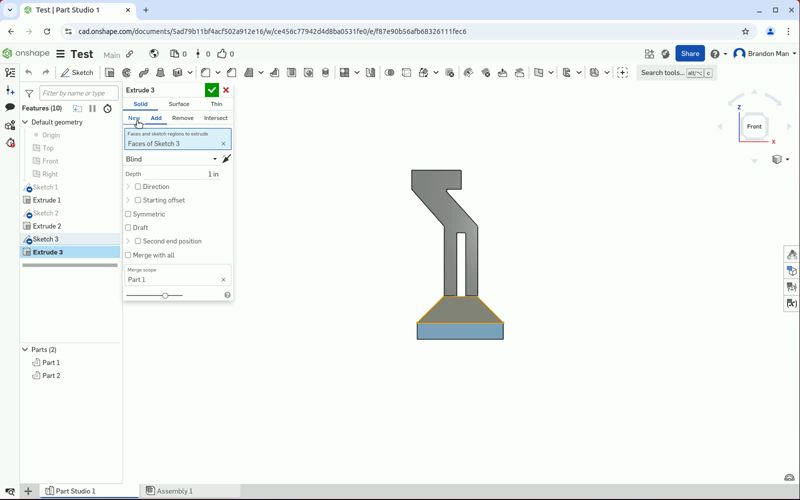
click(137, 120)
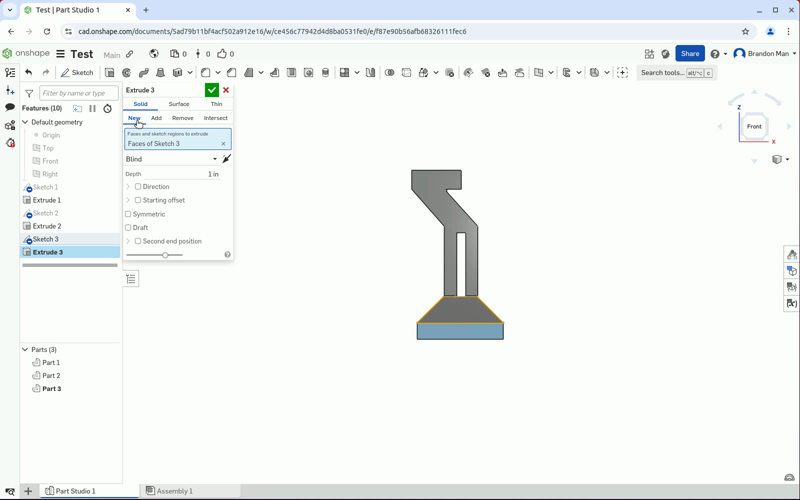
key(tab, 4)
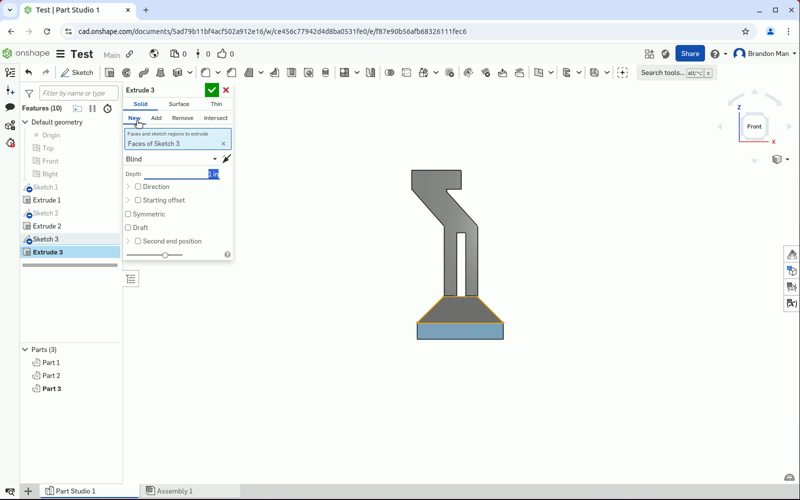
text(1.444)
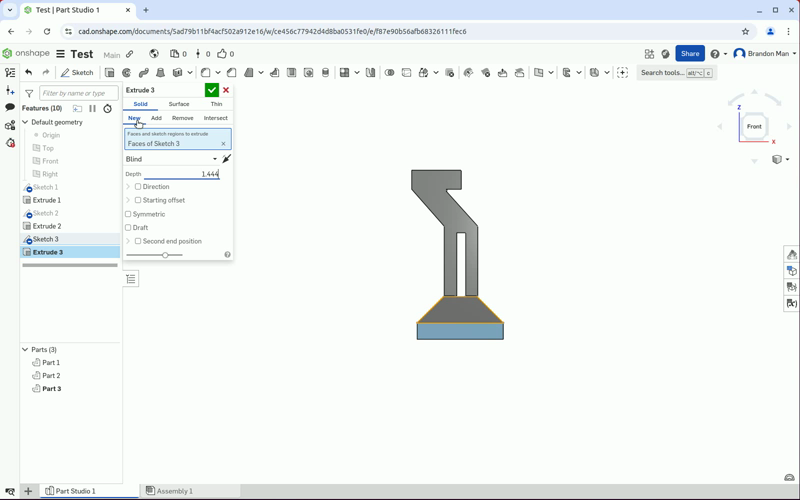
key(enter)
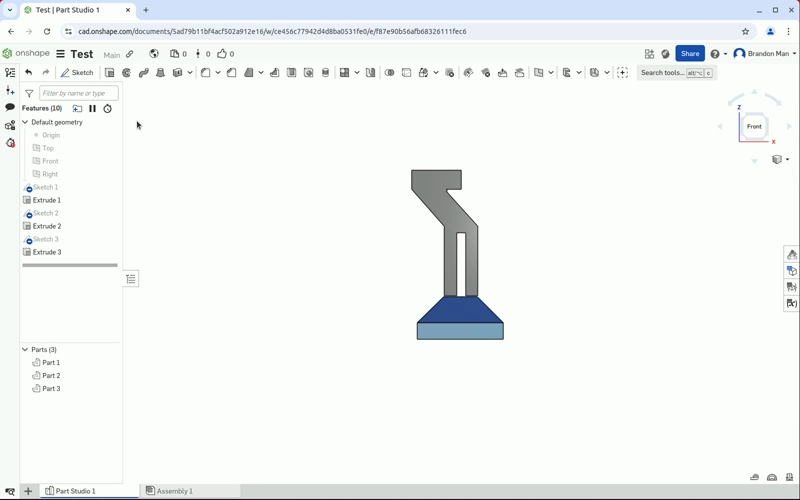
key(shift+h)
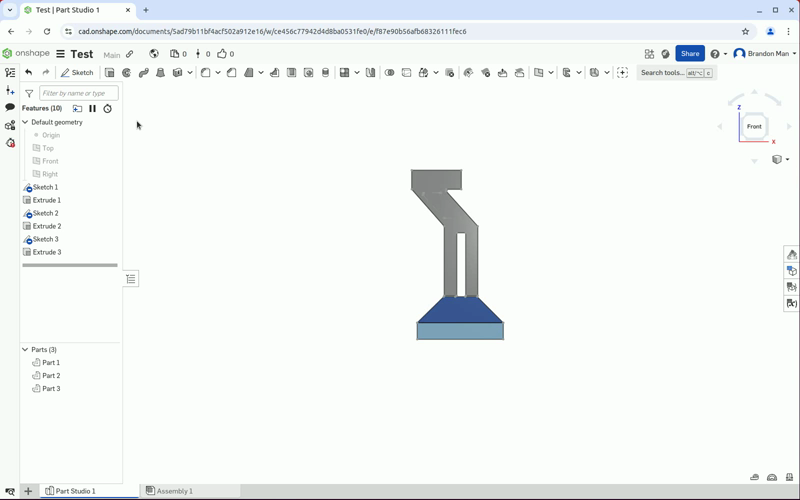
key(shift+h)
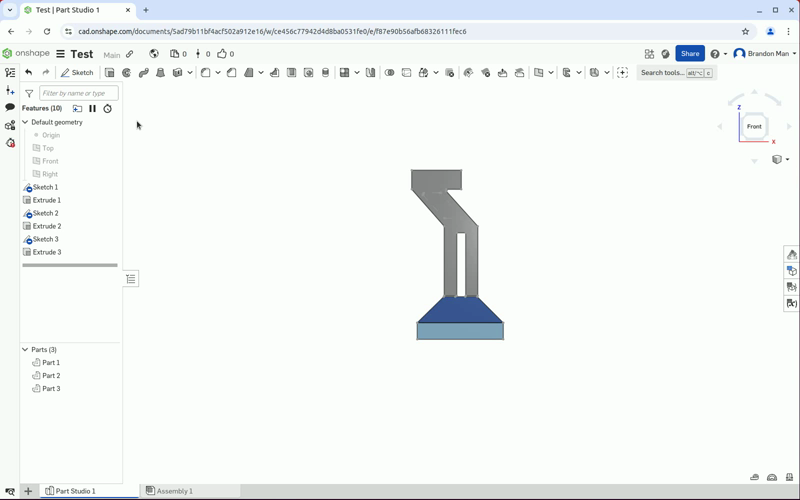
key(shift+7)
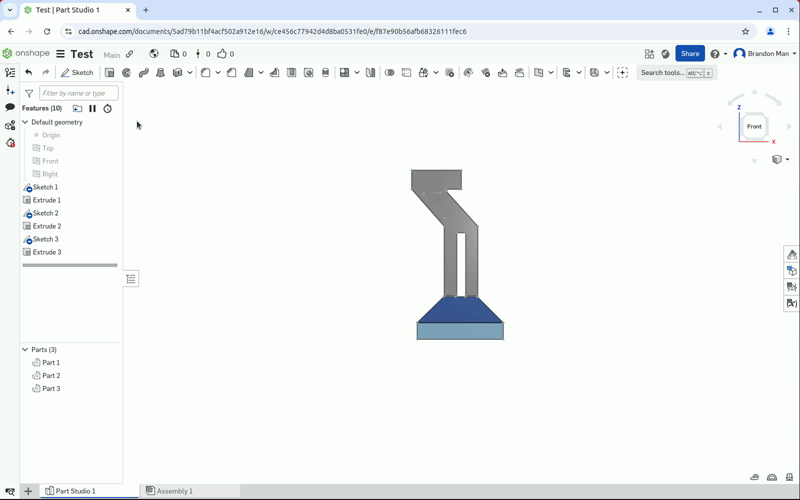
key(left, 2)
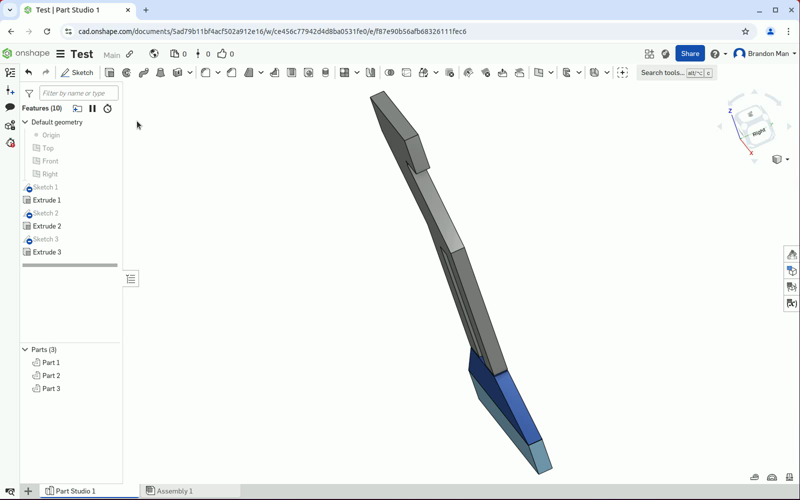
key(down, 2)
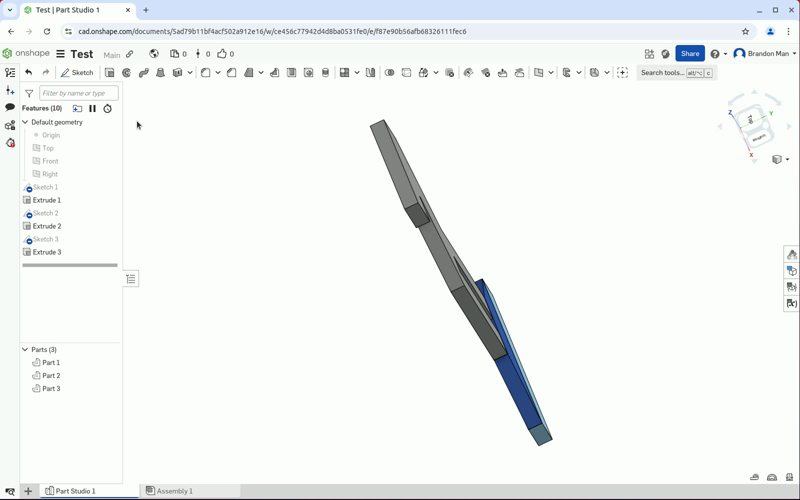
key(up, 2)
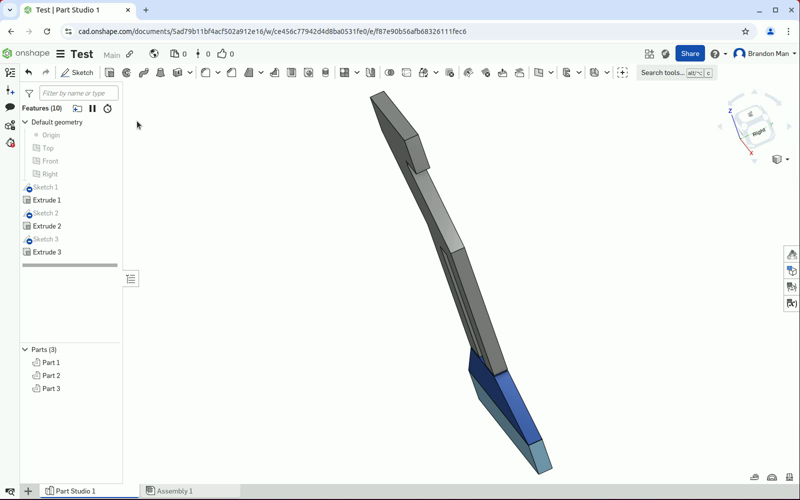
key(right, 2)
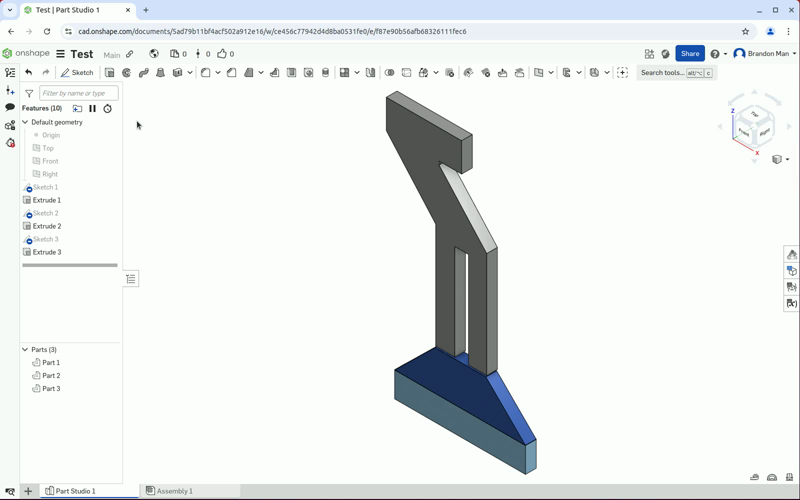
mouse_move(73, 189)
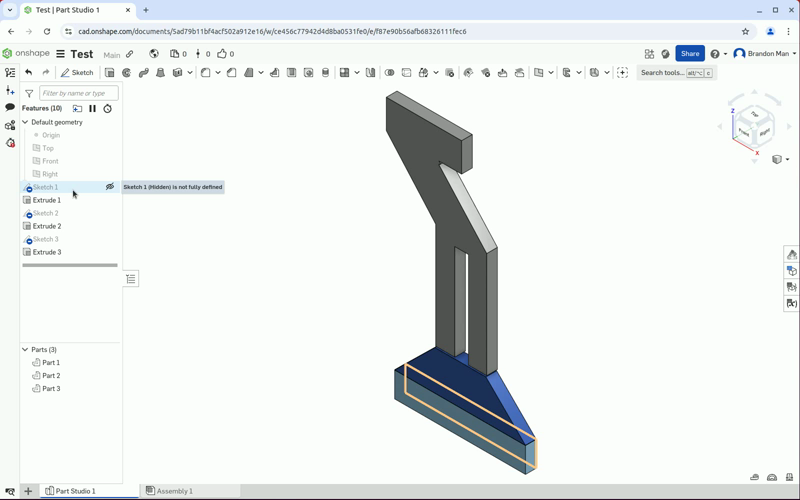
click(73, 189)